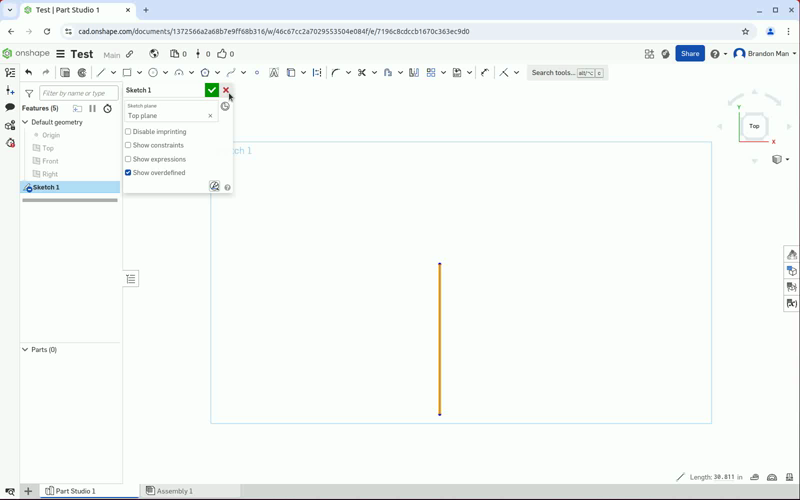
key(shift+h)
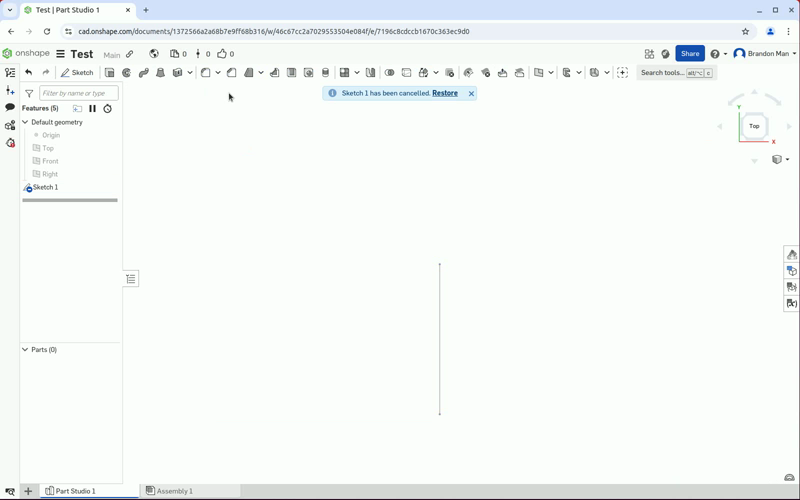
key(shift+s)
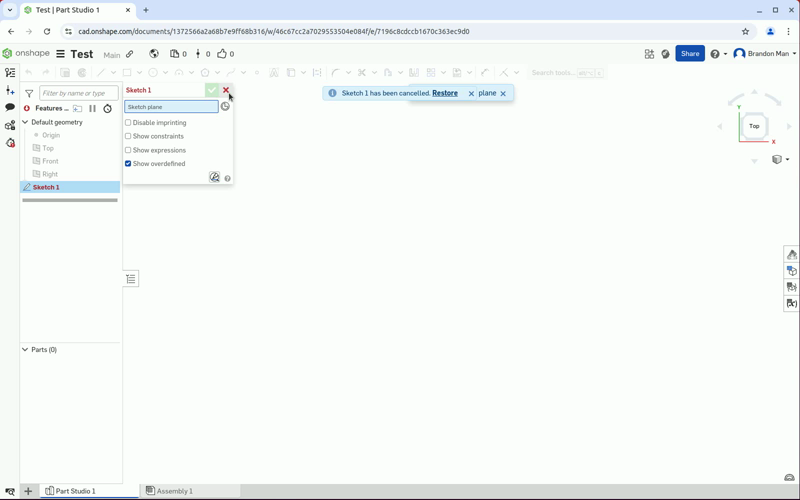
mouse_move(73, 150)
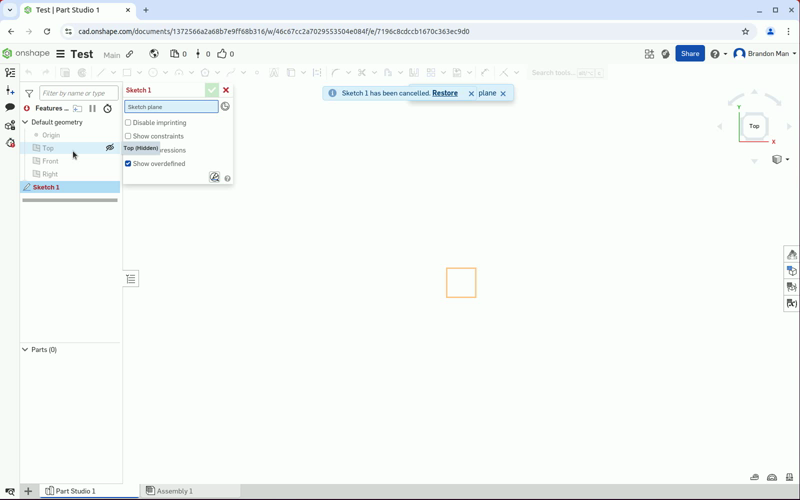
click(73, 150)
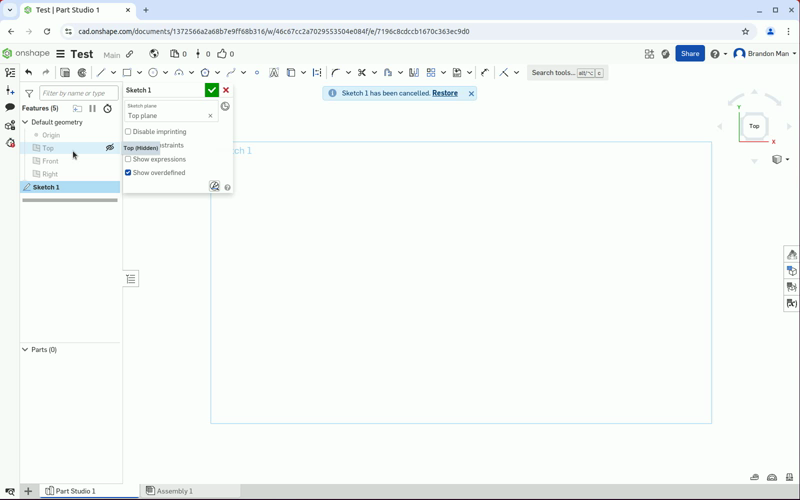
mouse_move(73, 352)
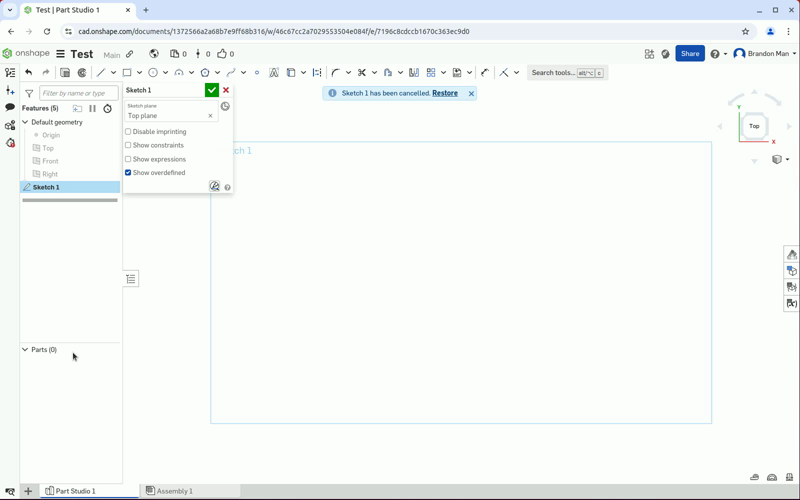
key(y)
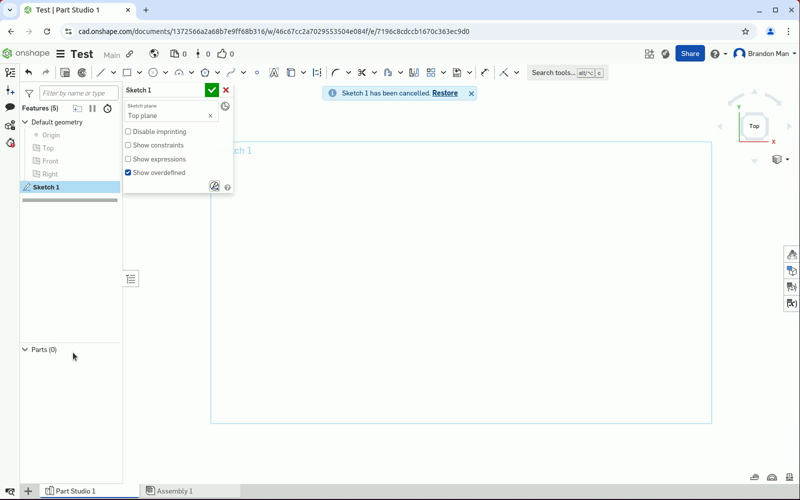
key(l)
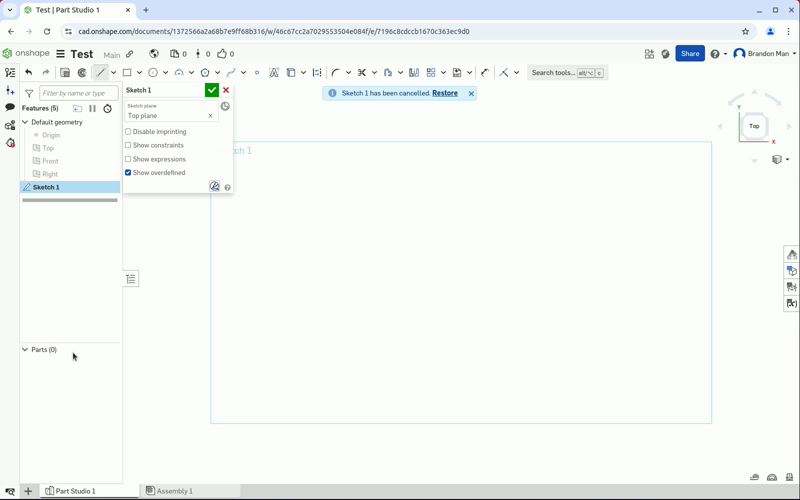
key_down(shift)
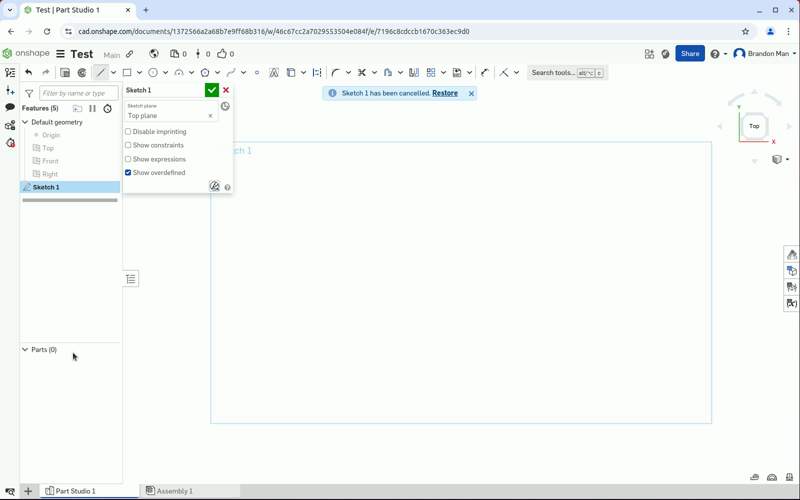
mouse_move(351, 335)
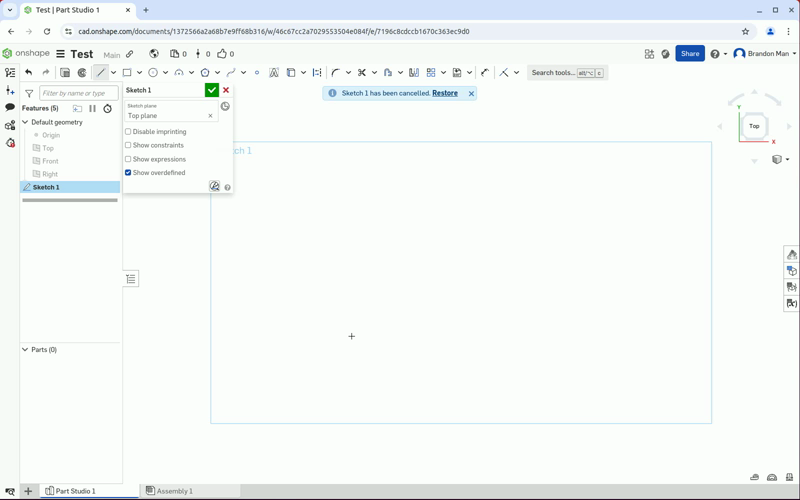
click(351, 335)
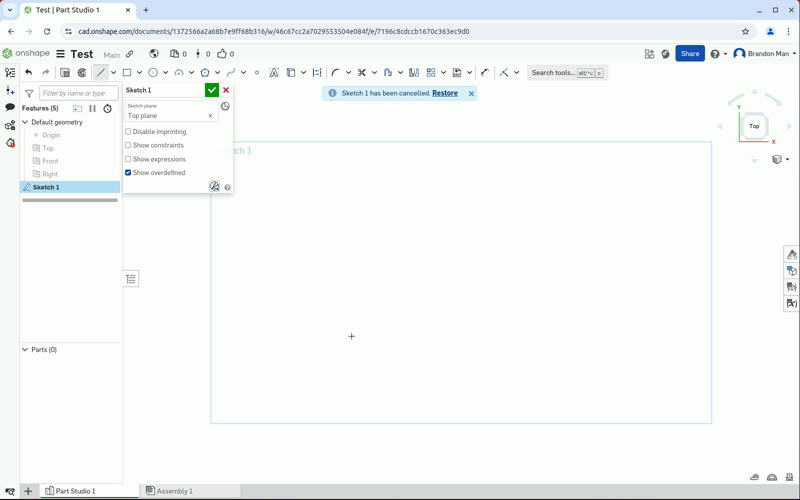
key_up(shift)
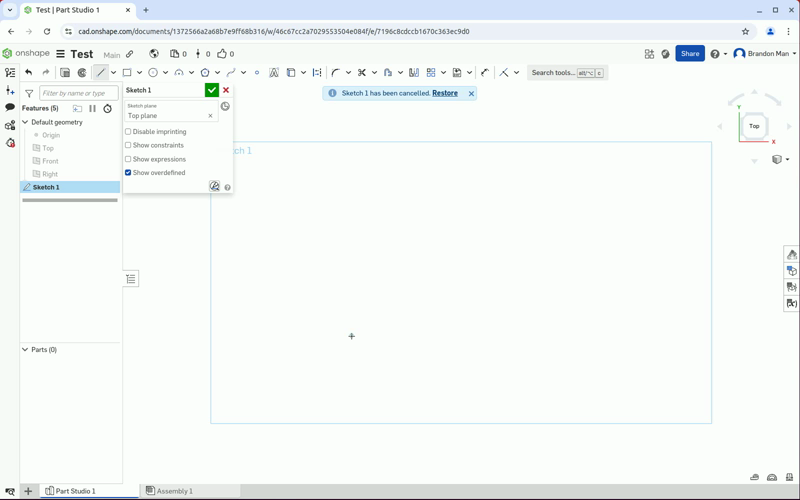
key_down(shift)
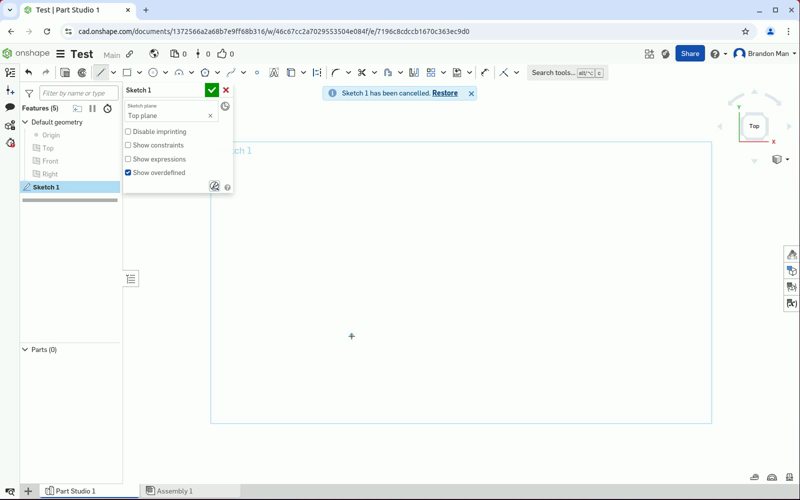
mouse_move(569, 335)
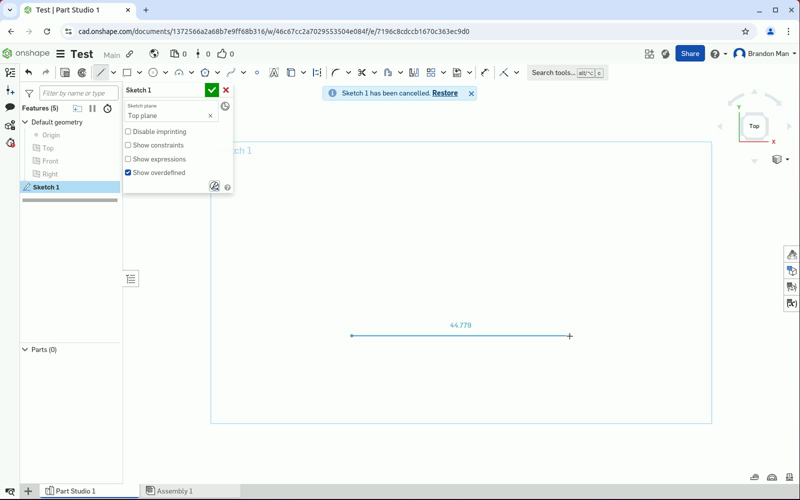
click(569, 335)
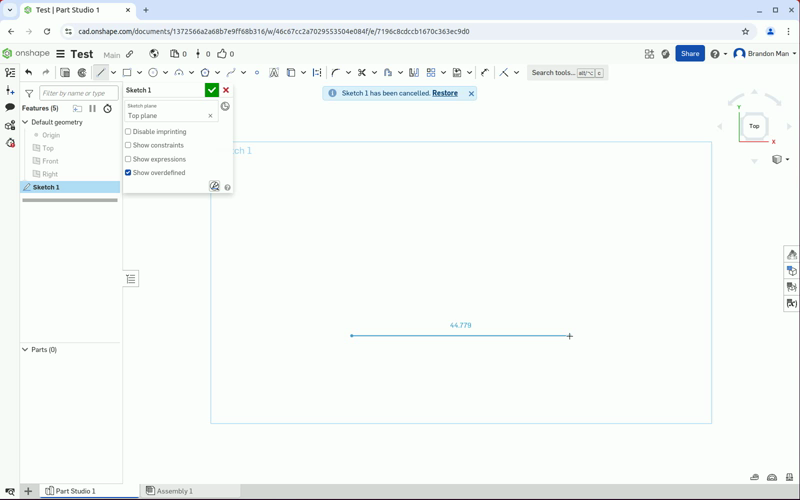
key_up(shift)
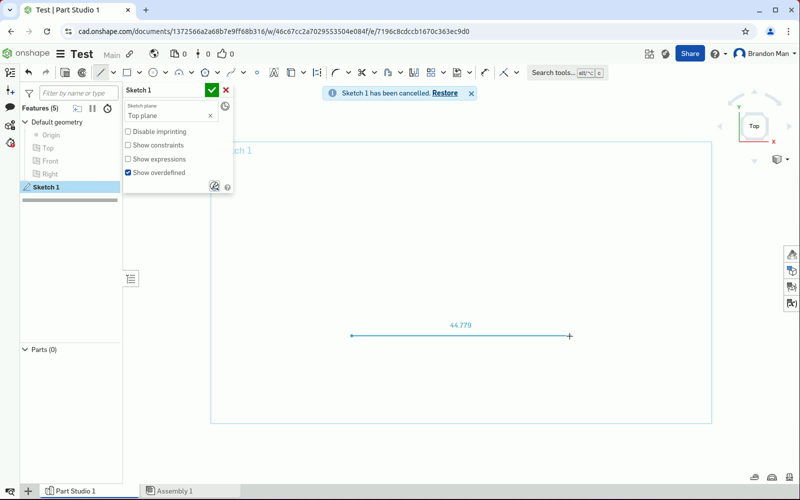
key_down(shift)
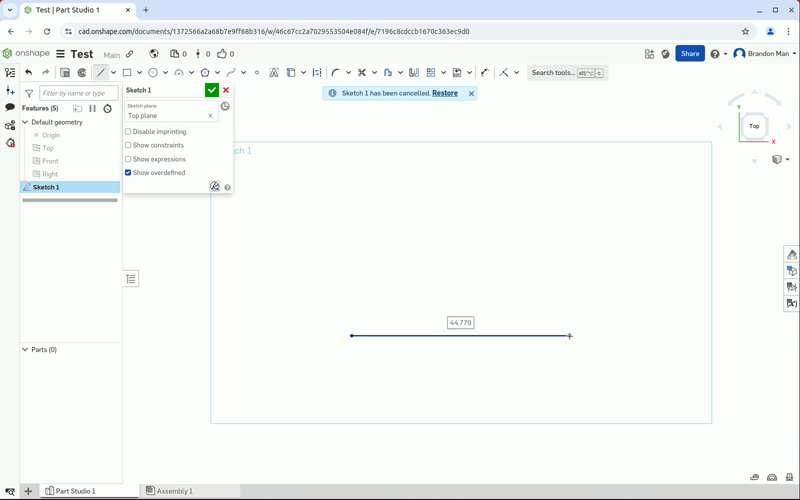
mouse_move(569, 230)
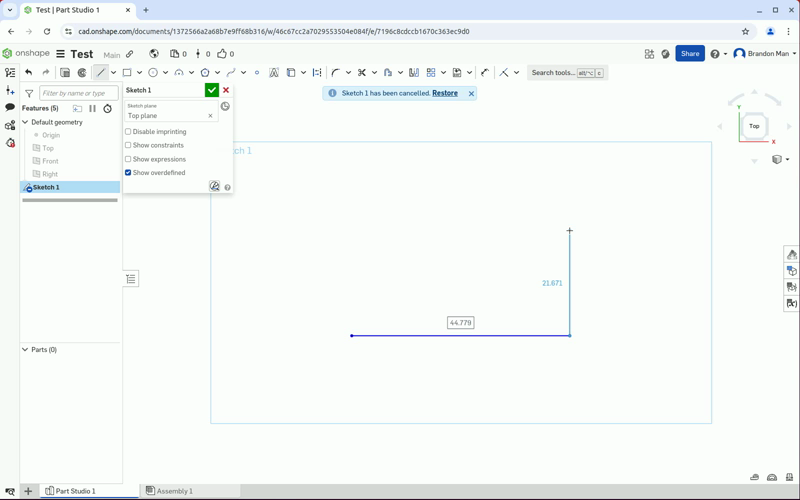
click(569, 230)
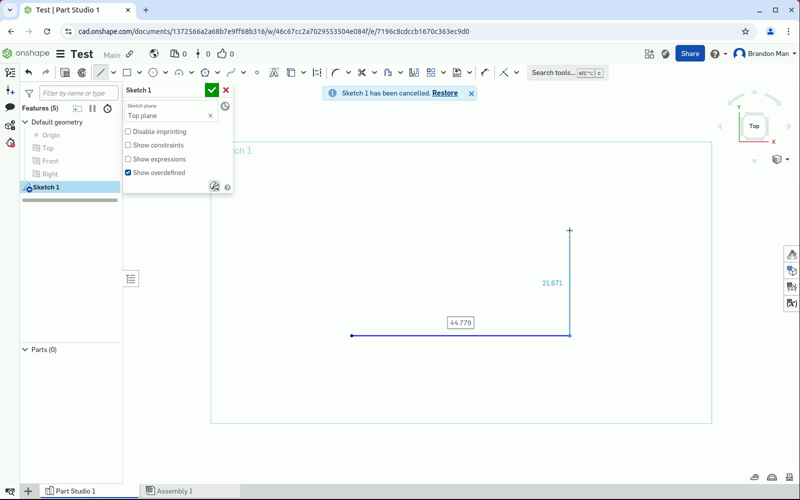
key_up(shift)
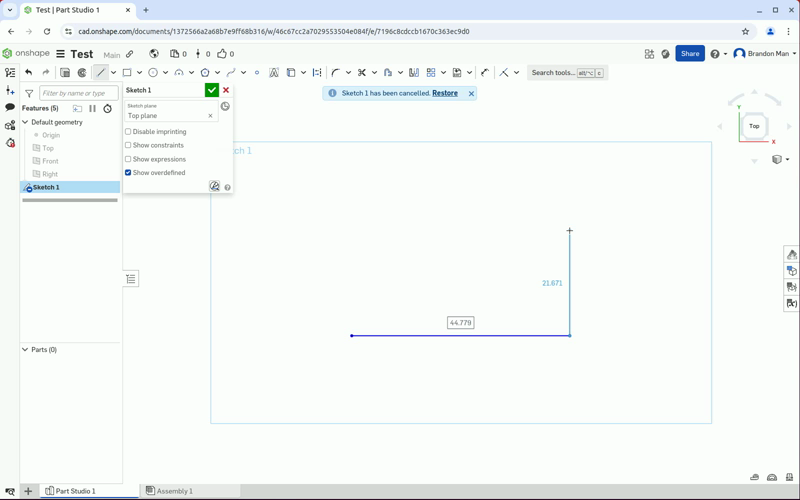
key_down(shift)
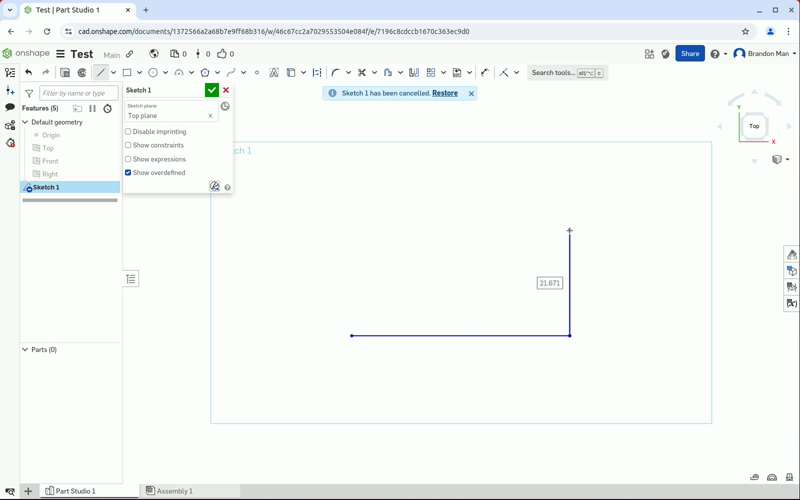
mouse_move(351, 230)
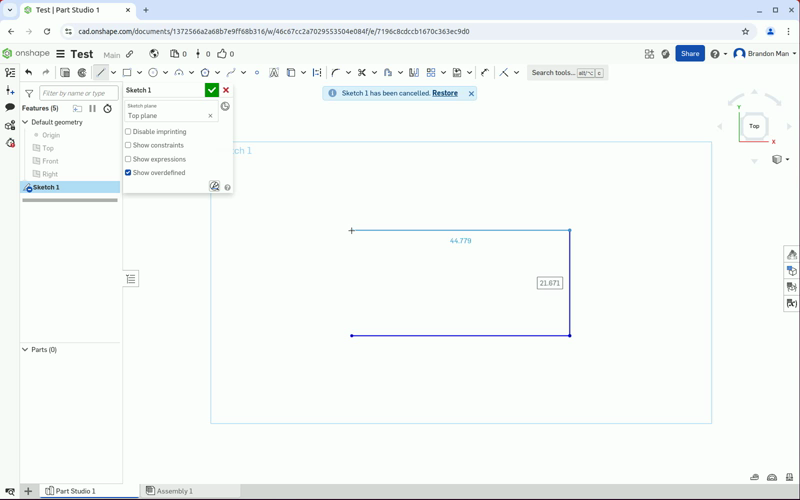
click(351, 230)
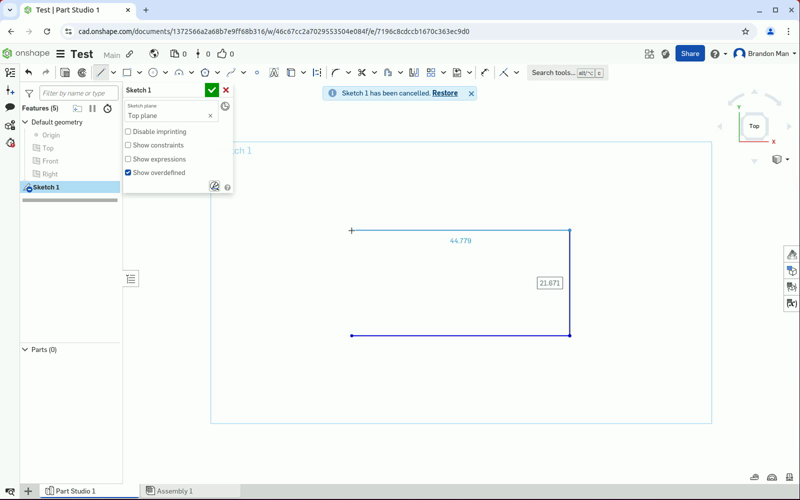
key_up(shift)
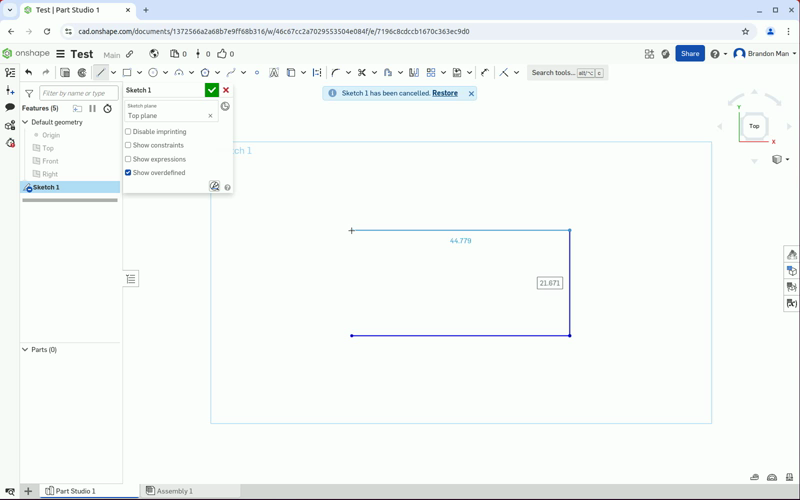
key_down(shift)
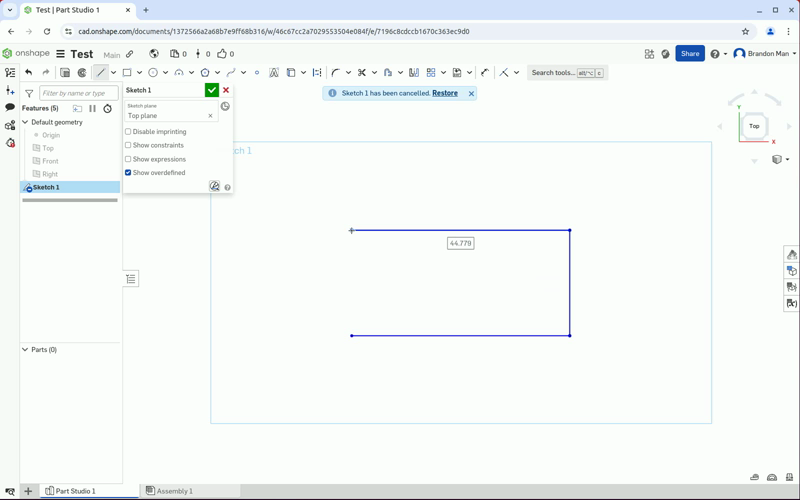
mouse_move(351, 335)
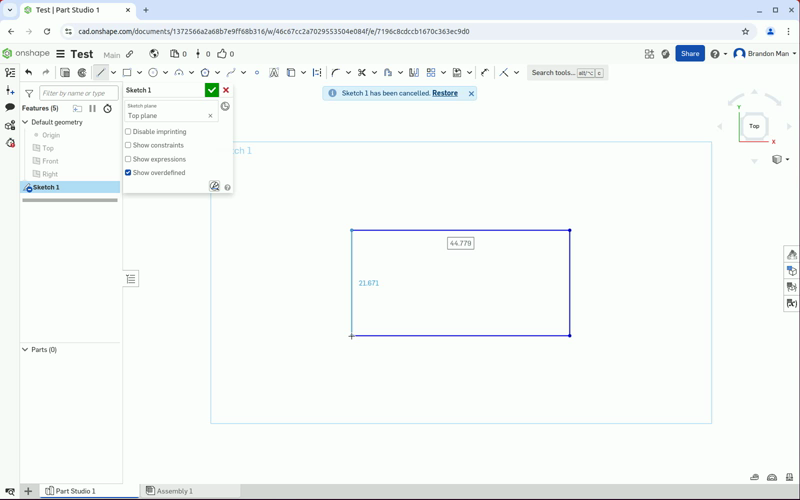
key_up(shift)
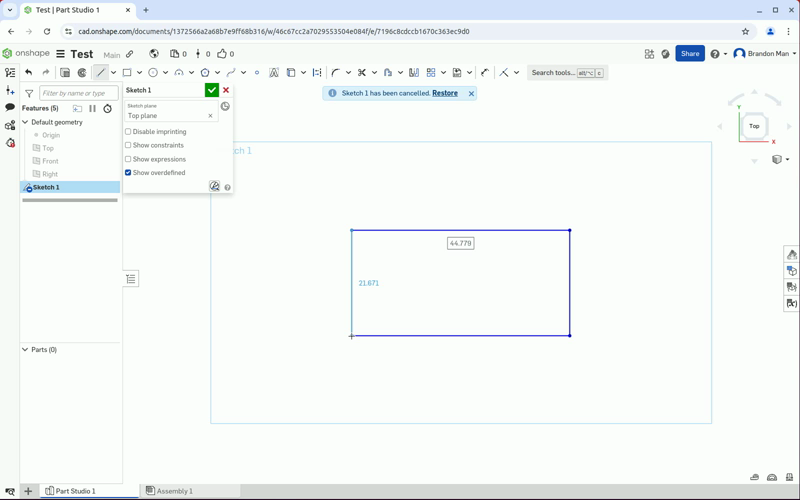
click(351, 335)
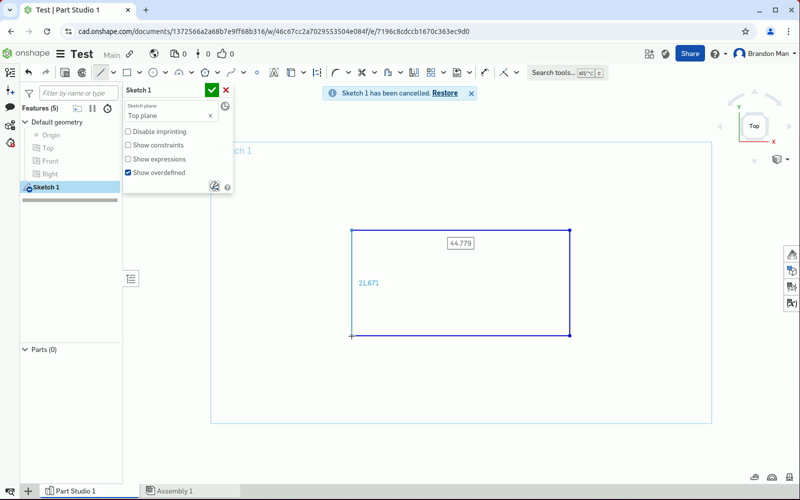
key(esc)
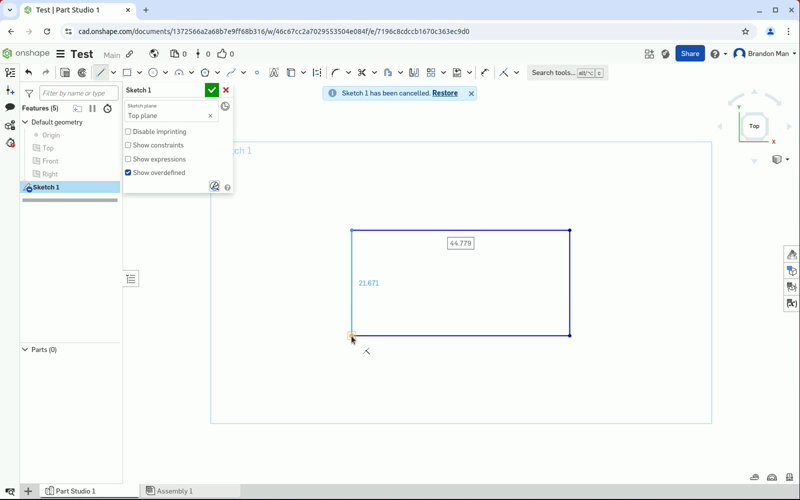
mouse_move(385, 264)
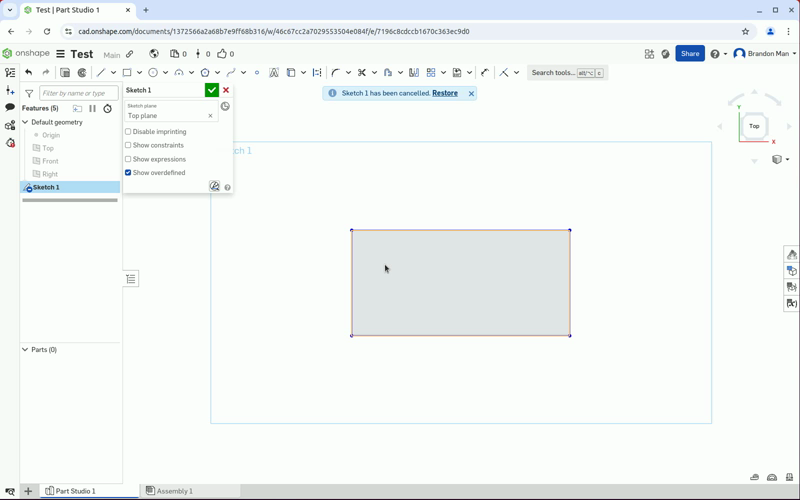
click(385, 264)
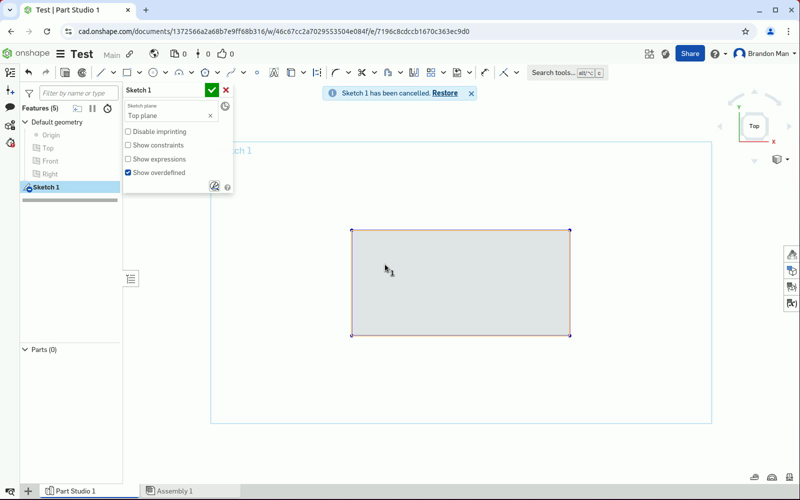
mouse_move(73, 352)
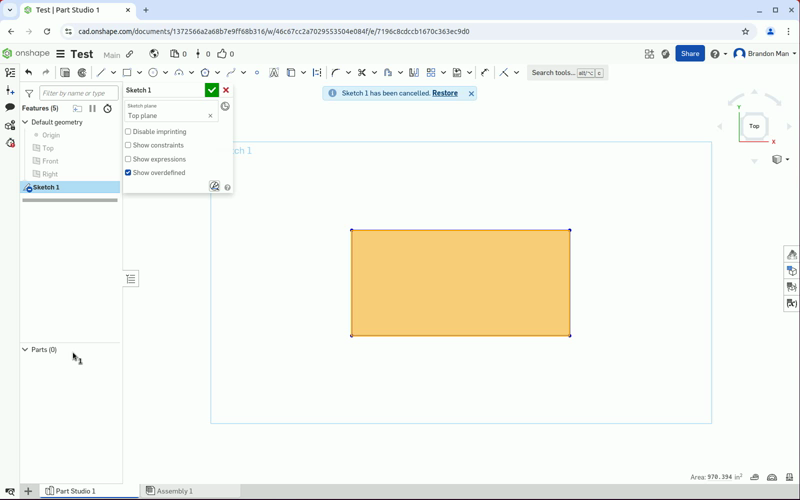
key(shift+y)
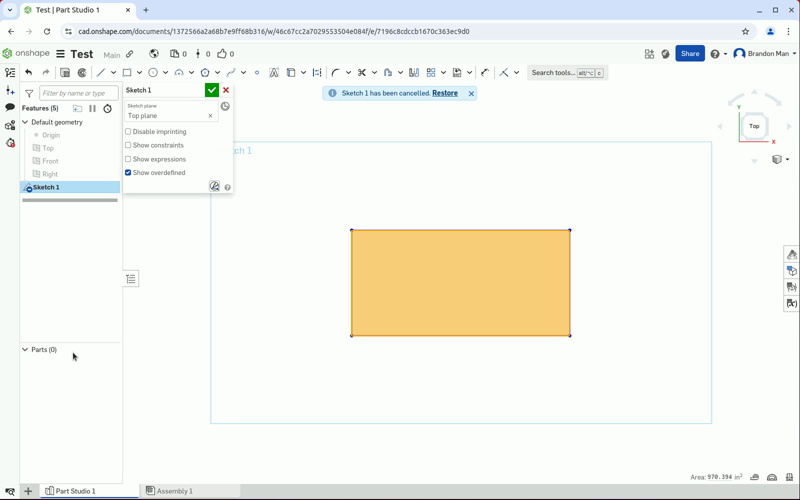
key(shift+e)
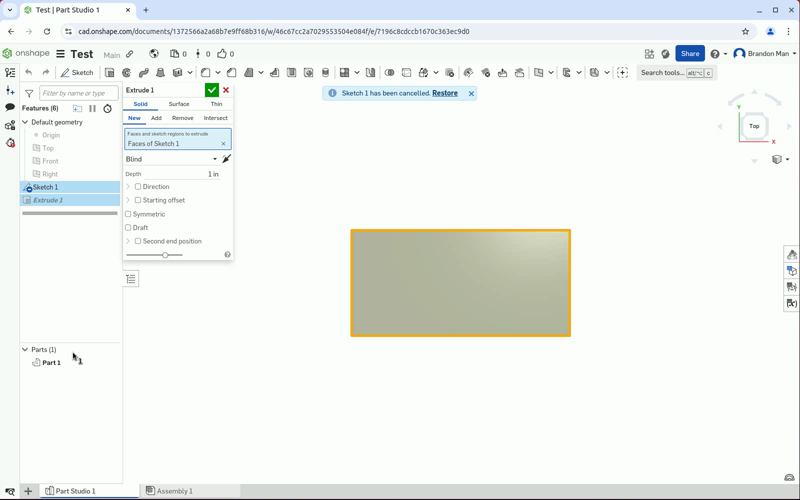
mouse_move(143, 106)
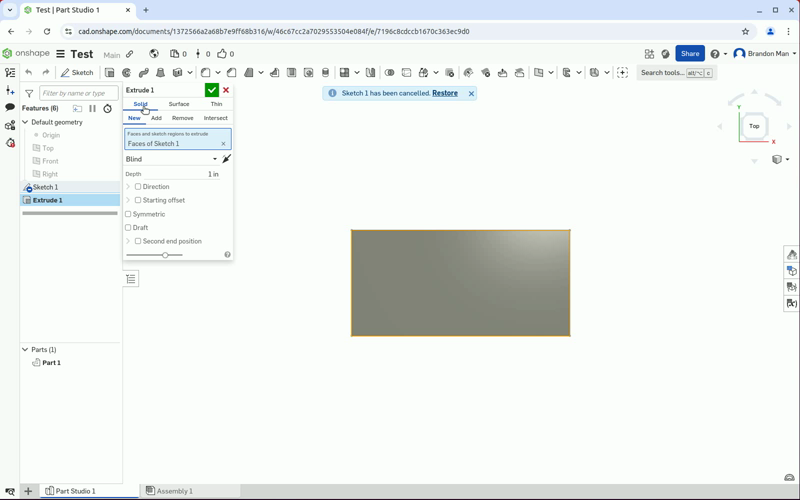
click(143, 106)
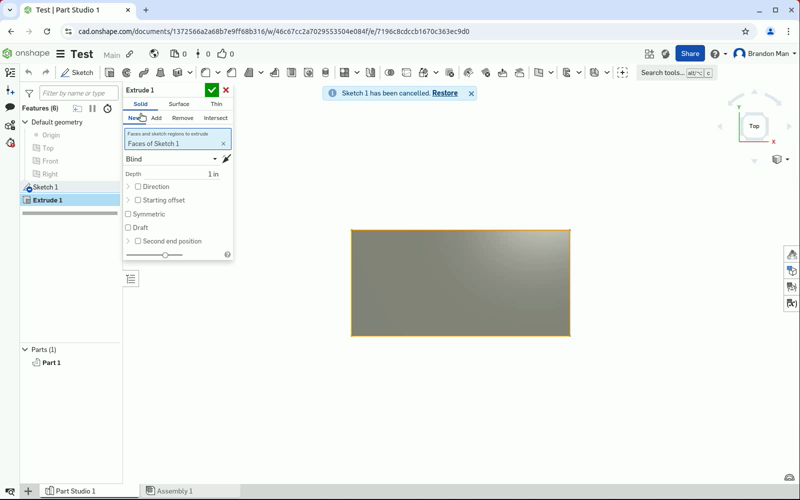
mouse_move(137, 120)
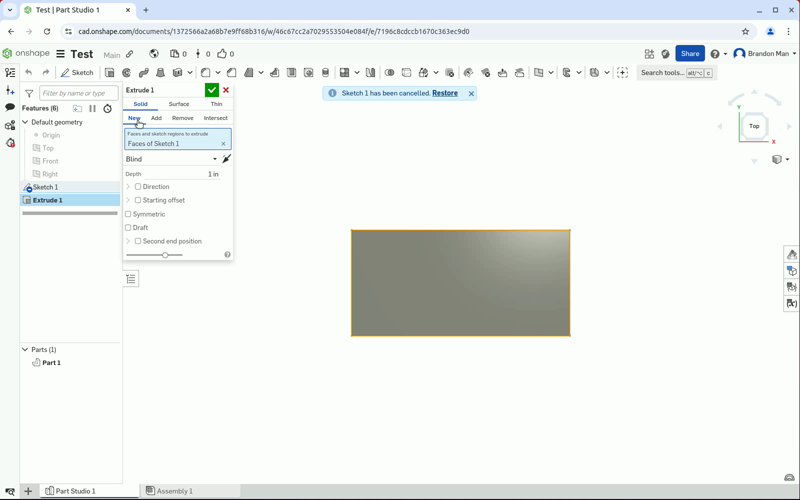
click(137, 120)
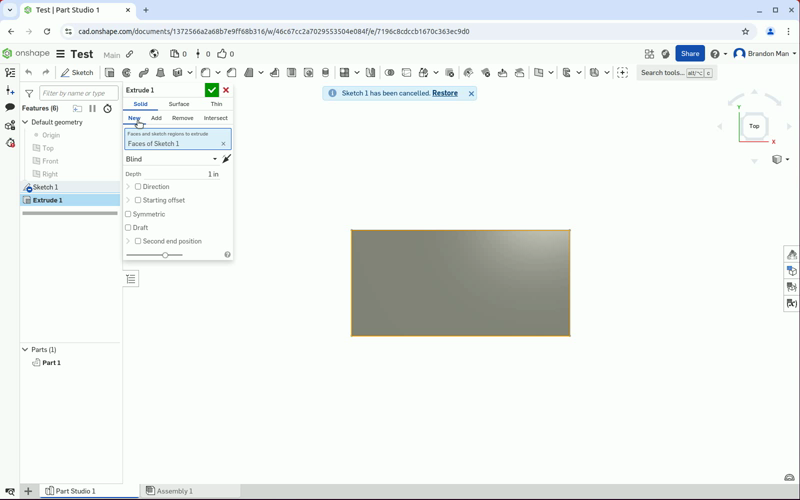
key(tab, 4)
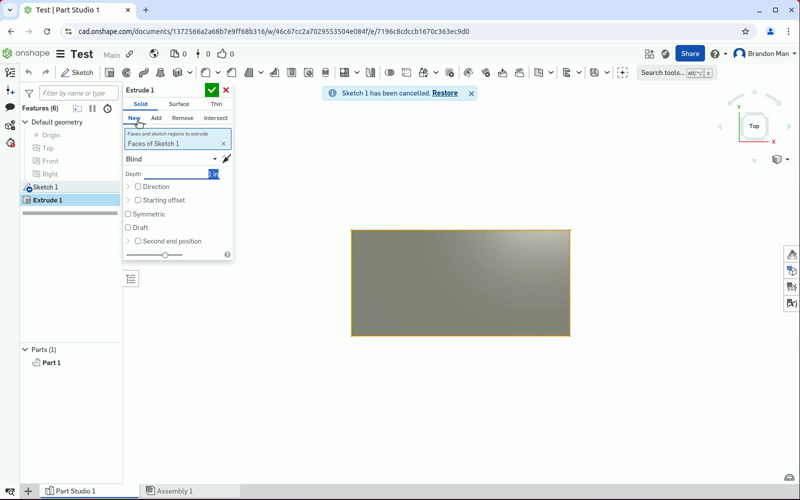
text(4.574)
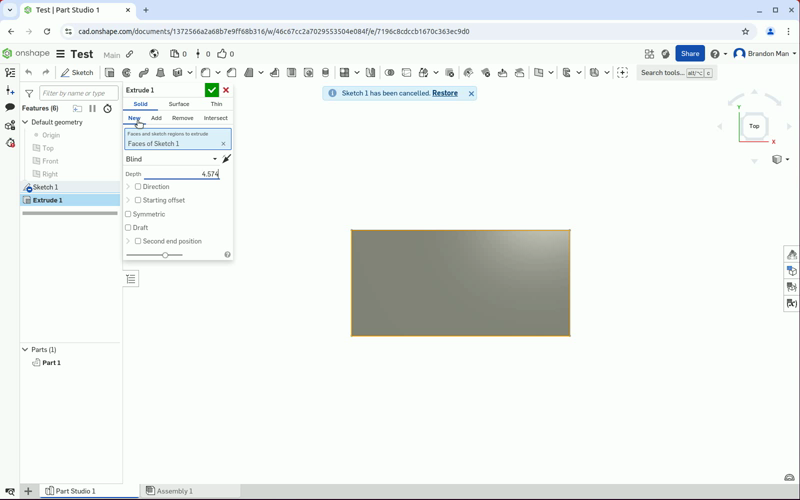
key(enter)
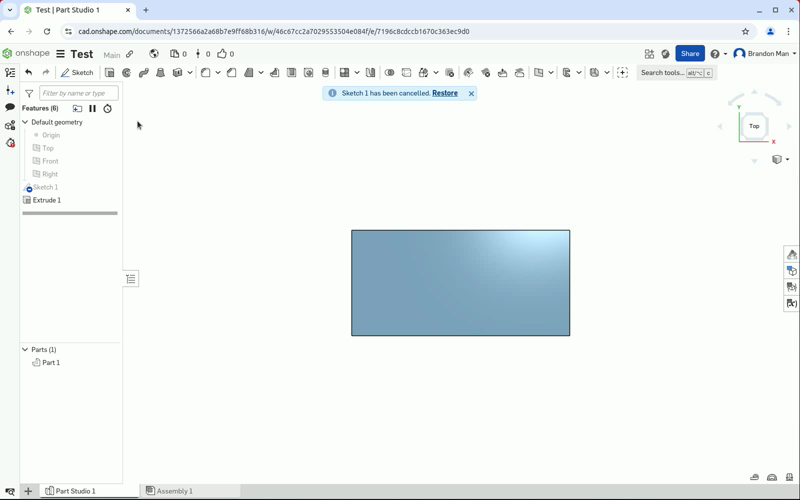
key(shift+h)
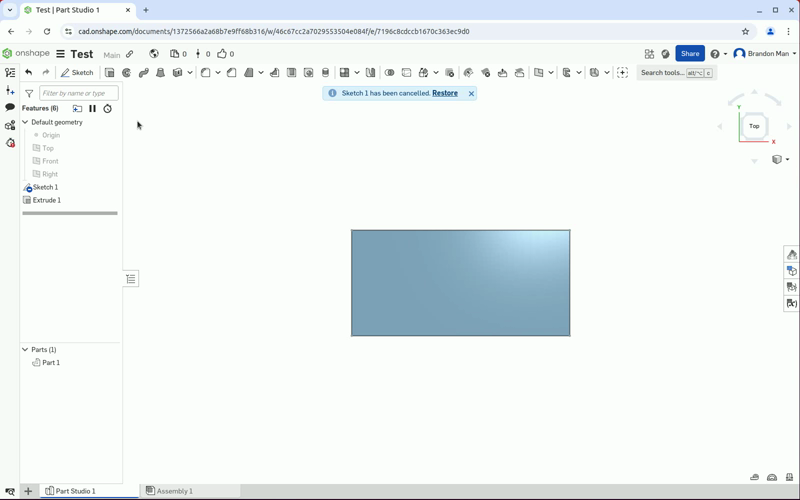
key(shift+h)
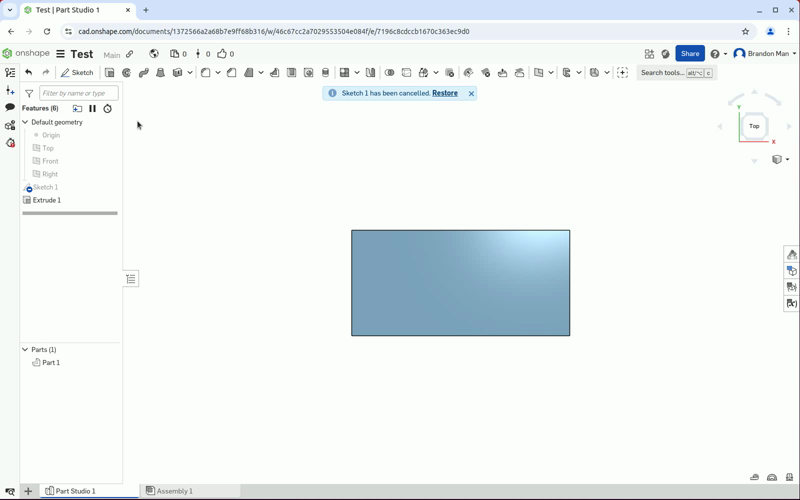
mouse_move(73, 189)
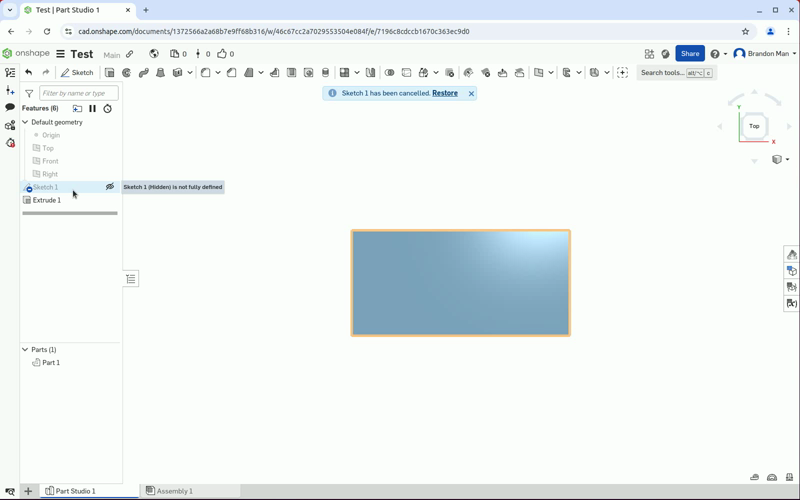
click(73, 189)
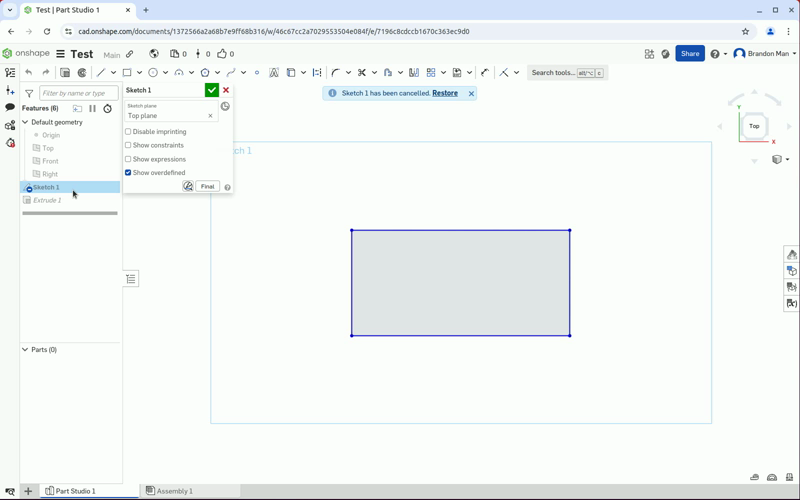
mouse_move(229, 92)
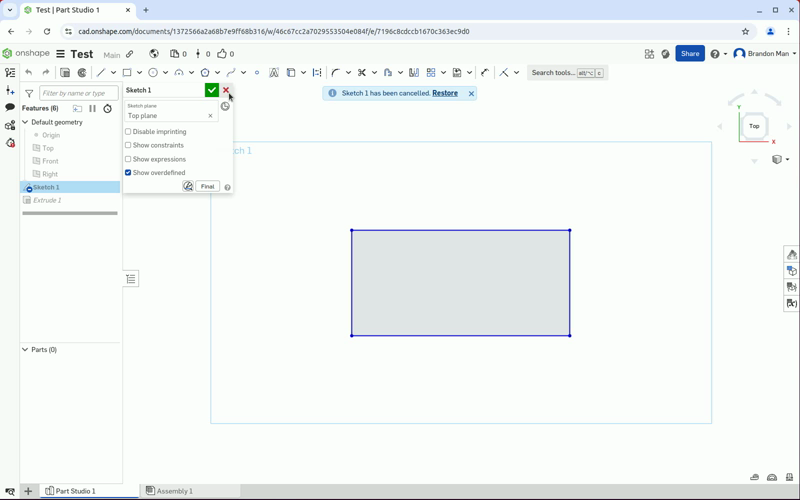
click(229, 92)
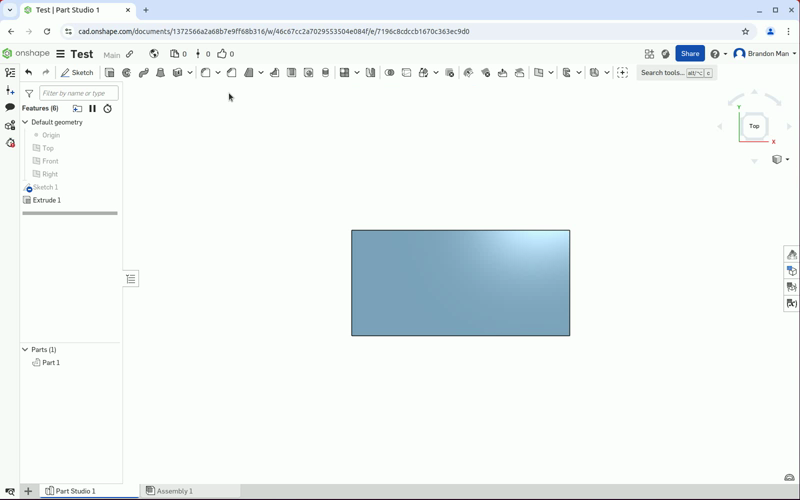
mouse_move(73, 352)
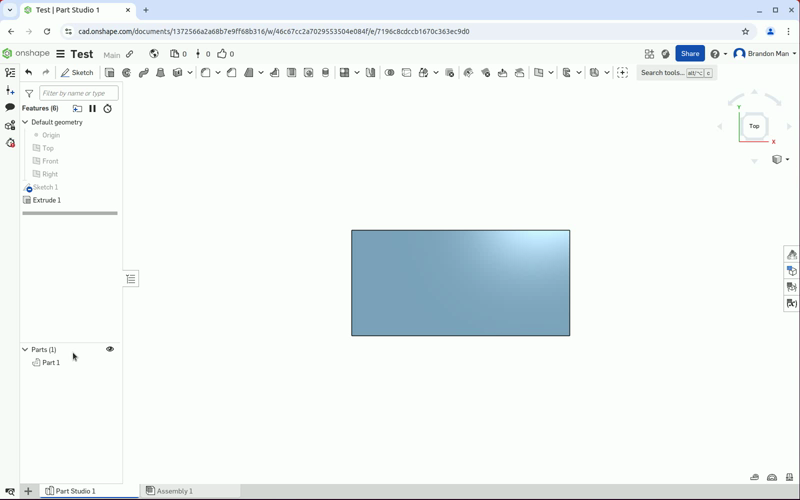
key(y)
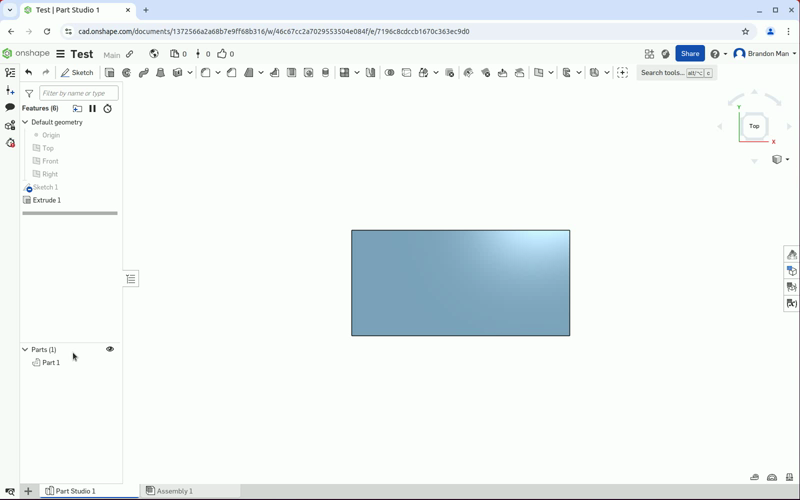
key(shift+p)
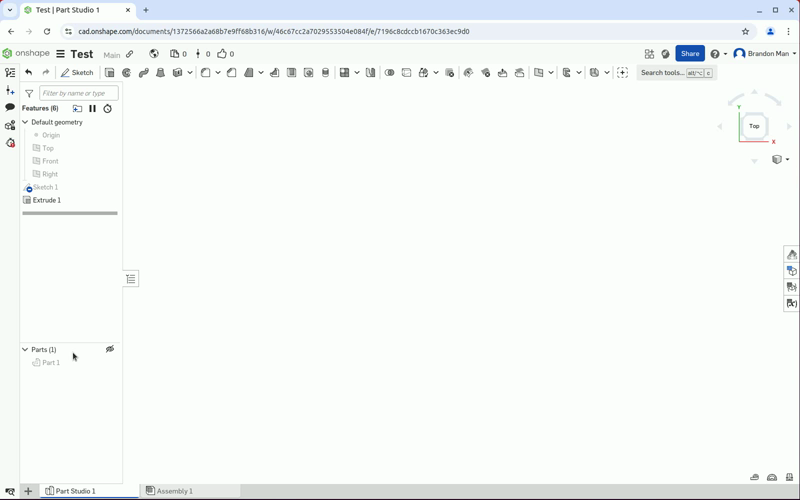
key(space)
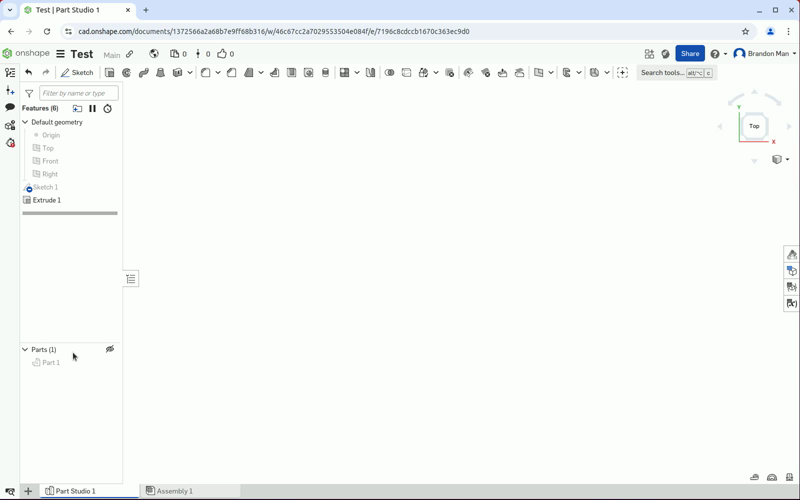
key_down(shift)
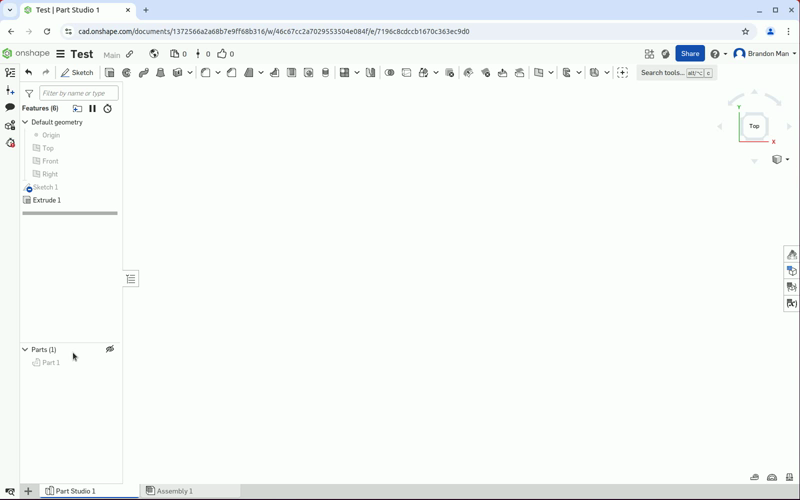
key(up)
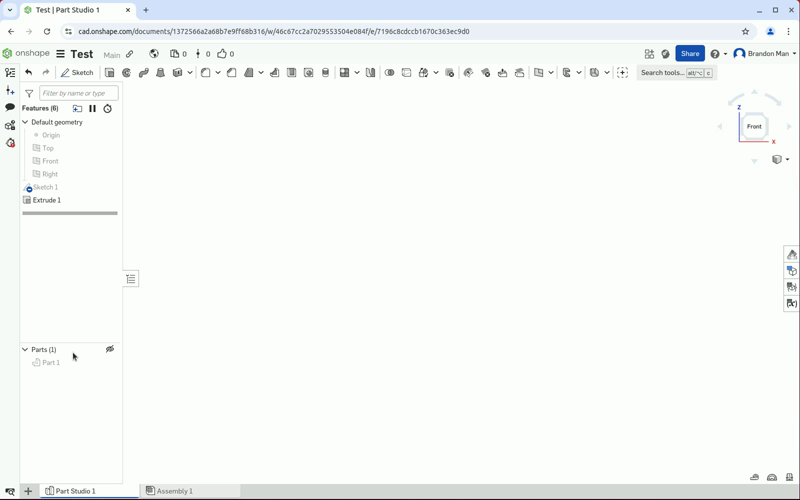
key_up(shift)
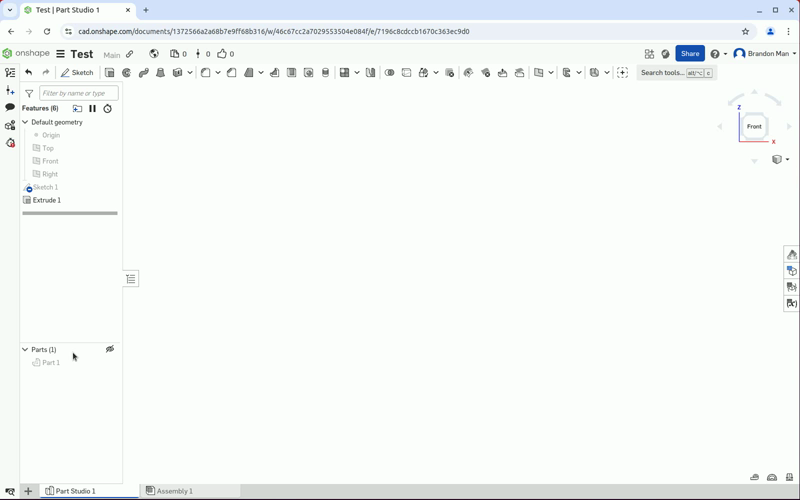
key(space)
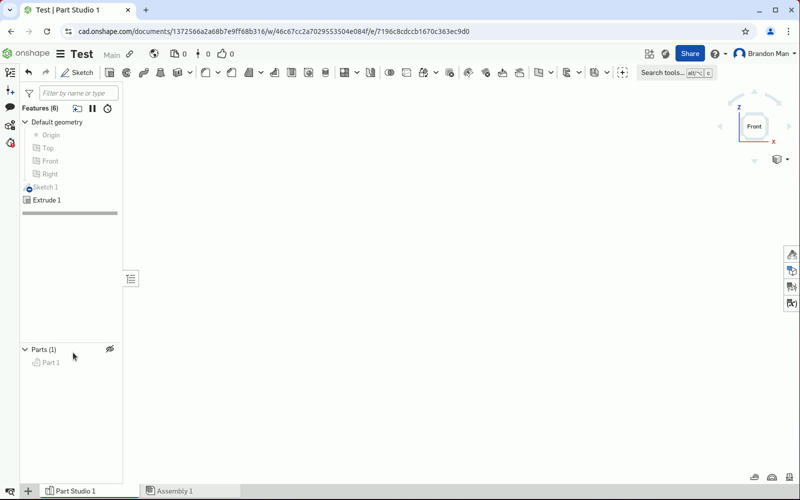
key_down(shift)
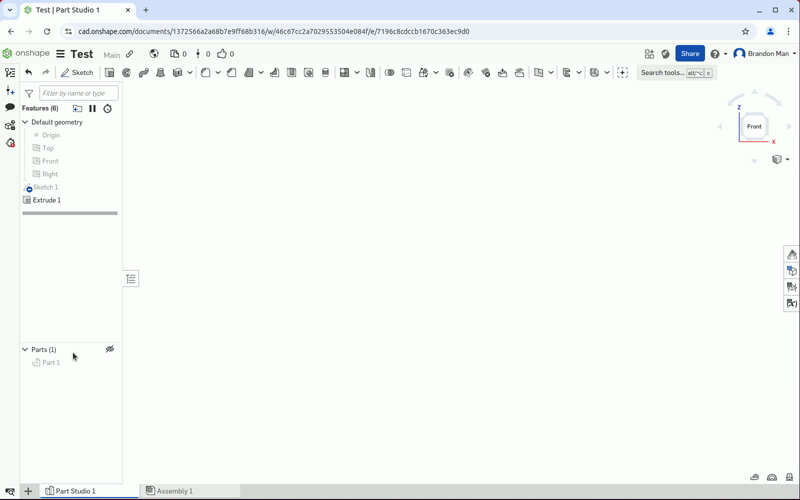
key(left)
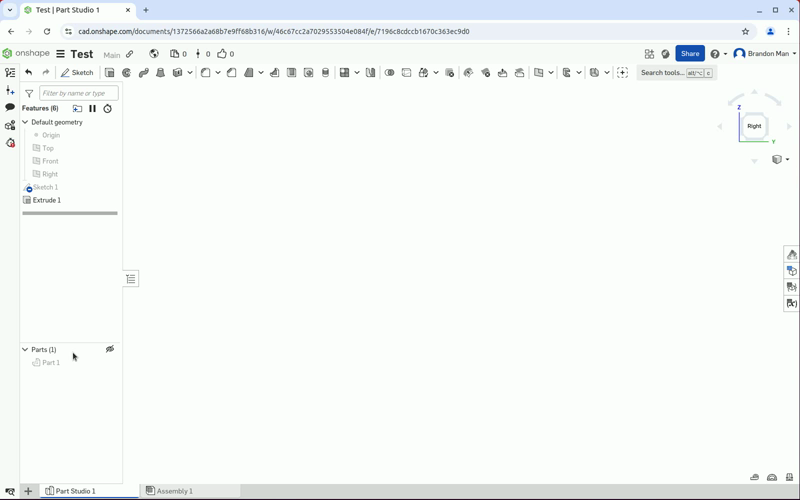
key_up(shift)
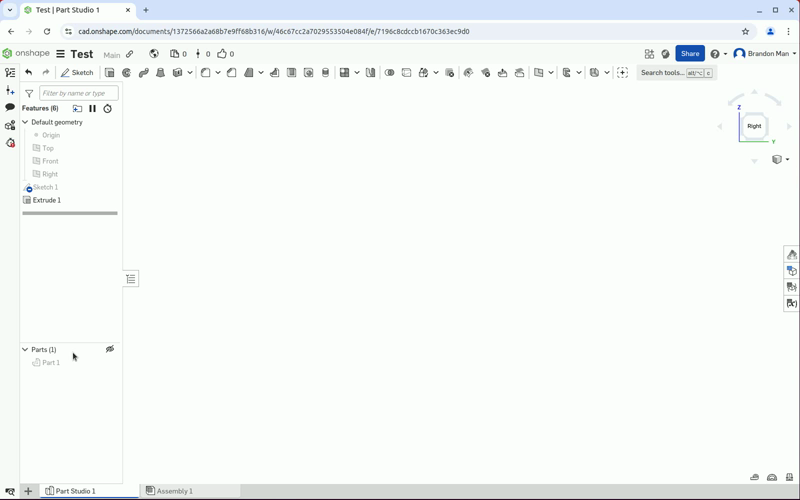
mouse_move(73, 352)
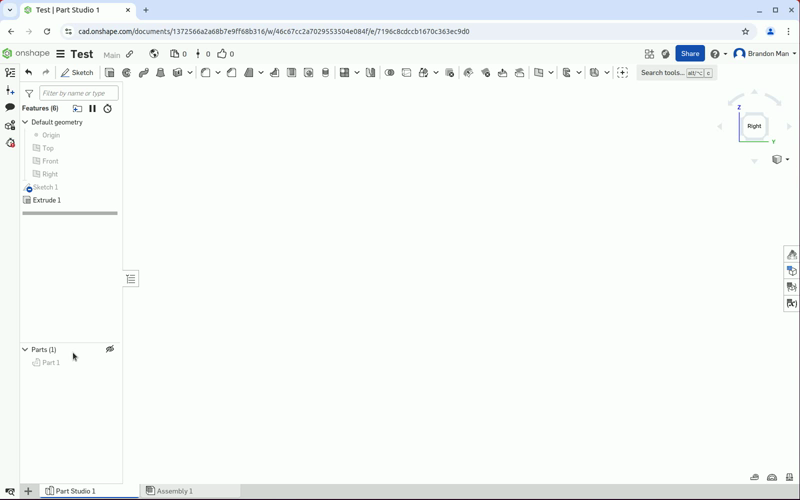
key(shift+y)
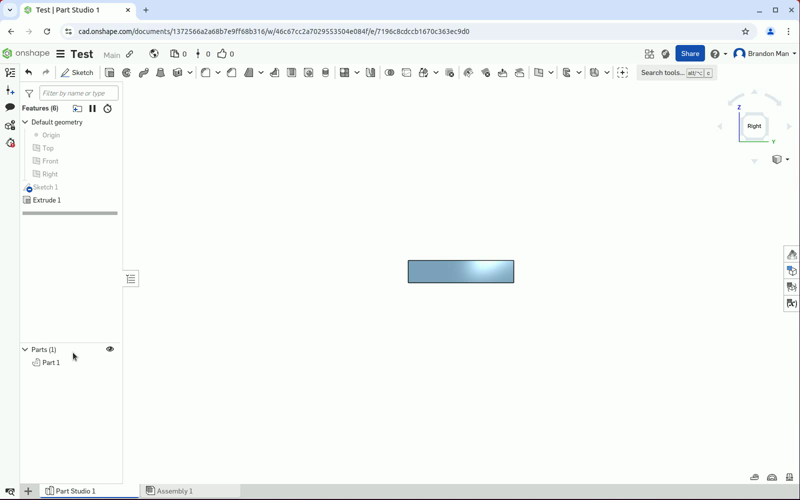
mouse_move(541, 75)
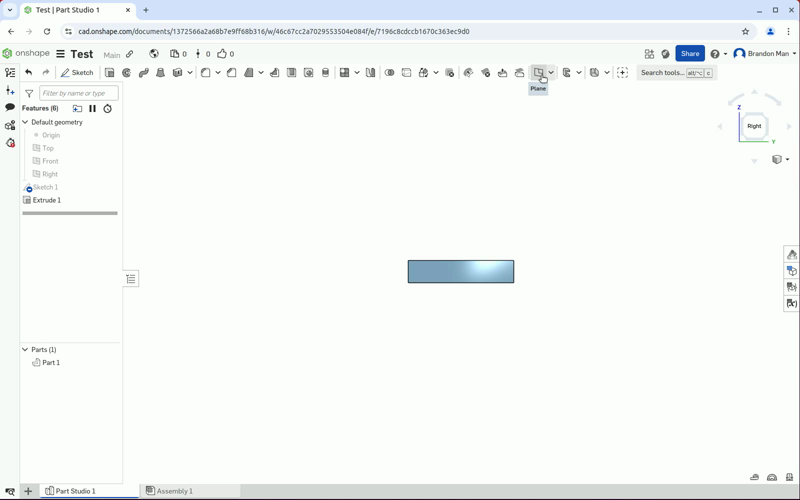
click(541, 75)
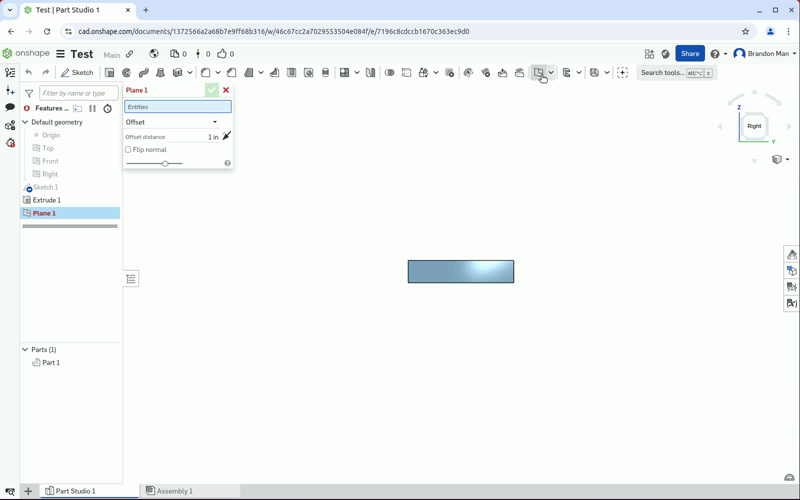
mouse_move(73, 176)
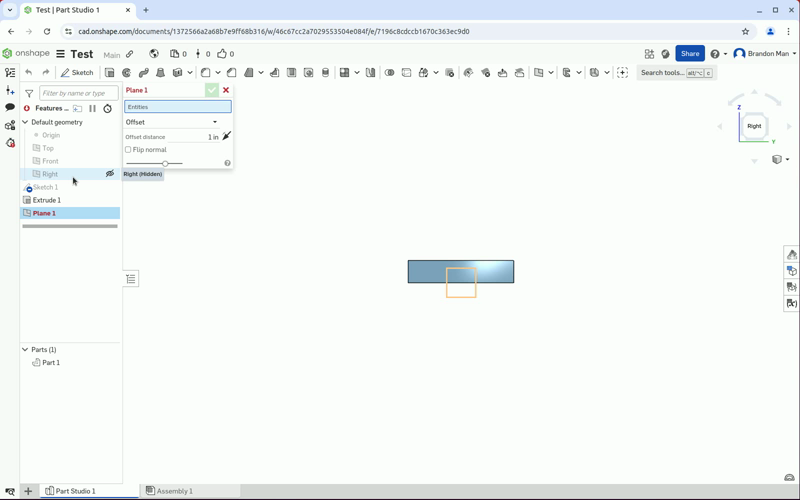
click(73, 176)
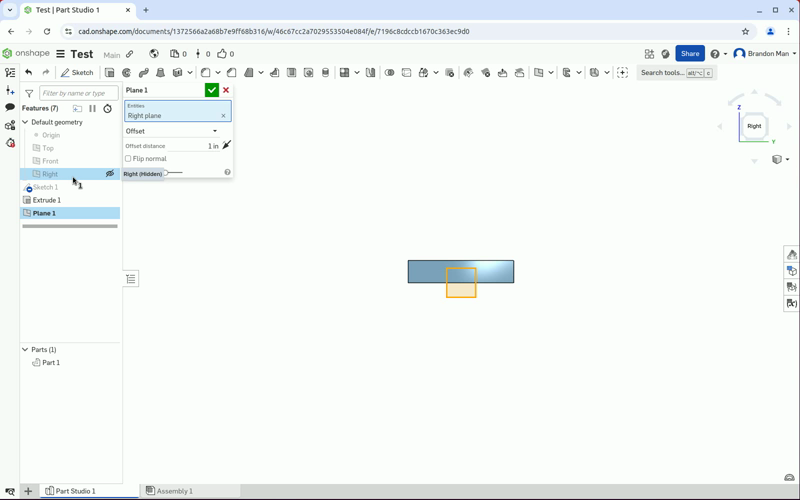
key(tab, 2)
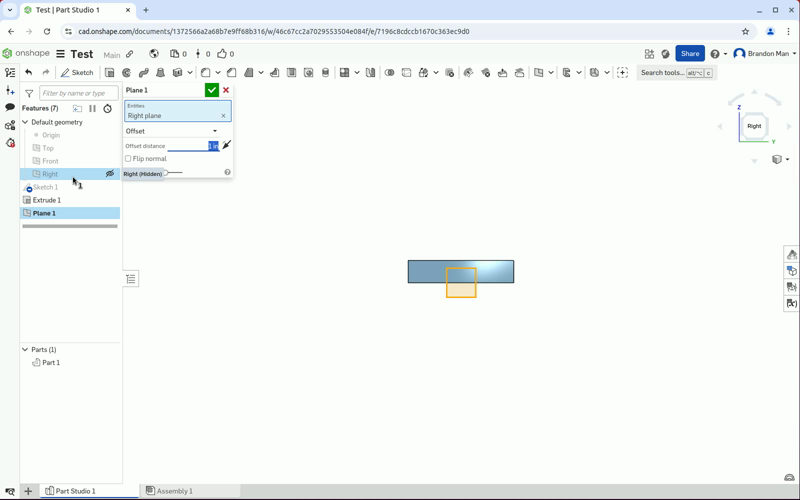
text(22.4)
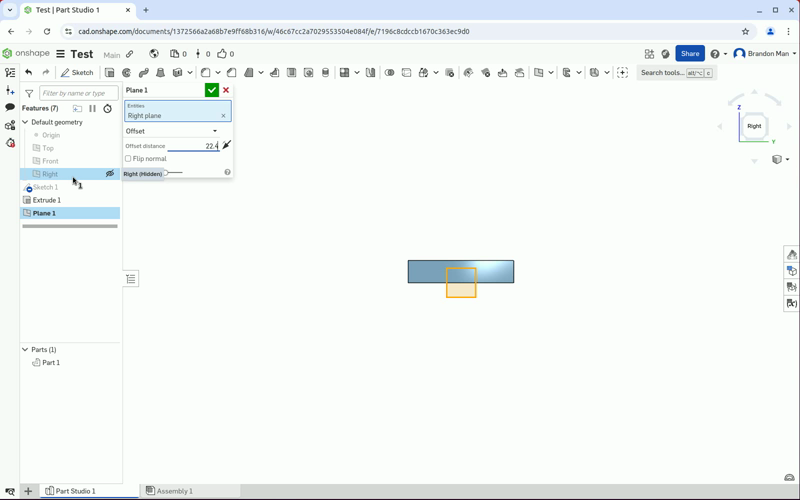
key(enter, 2)
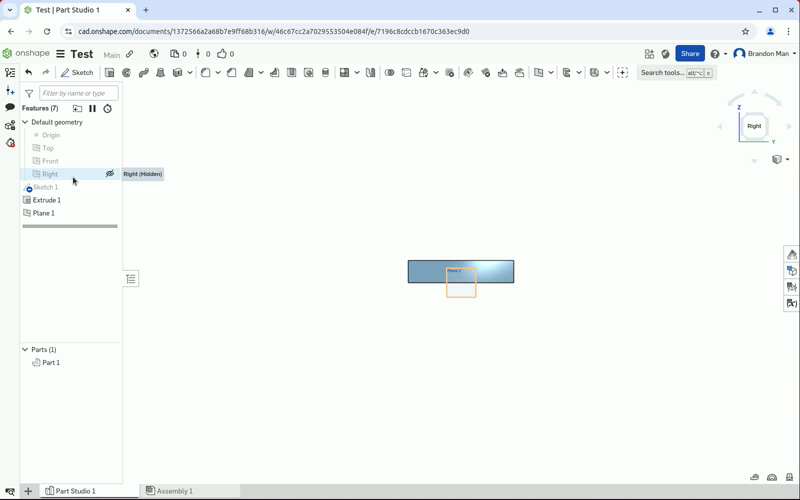
key(shift+s)
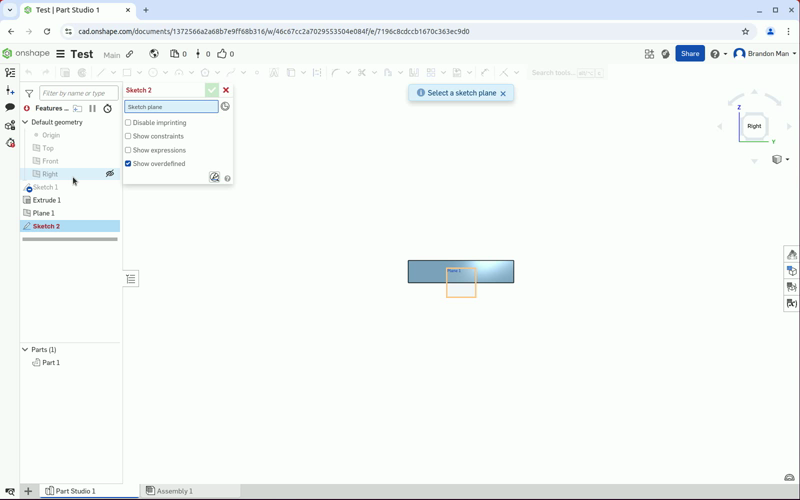
mouse_move(73, 215)
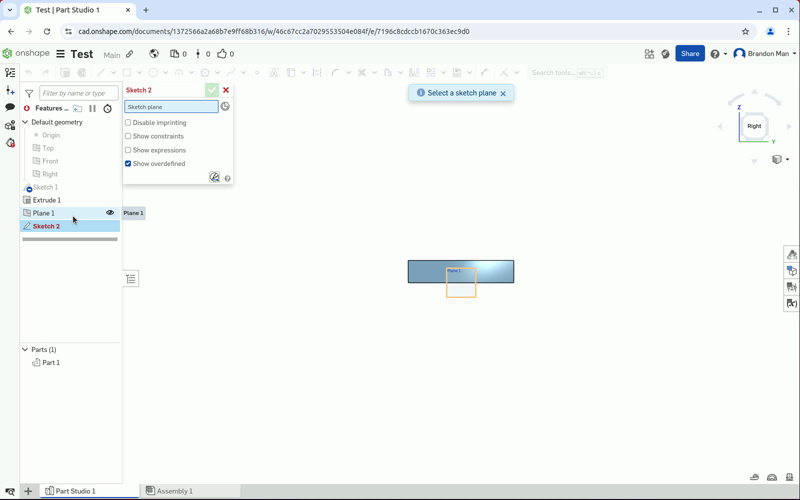
click(73, 215)
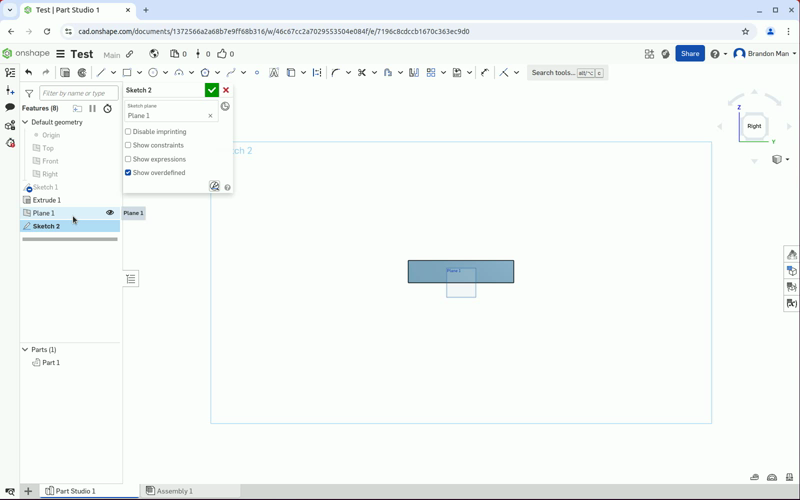
mouse_move(73, 352)
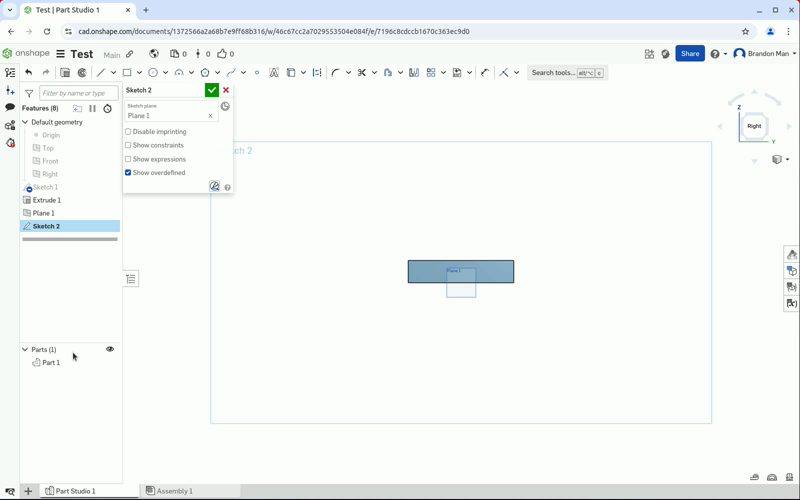
key(y)
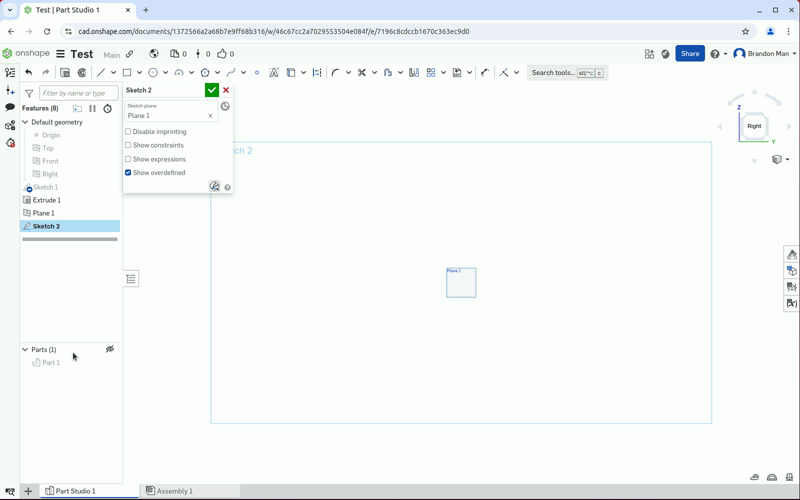
key(l)
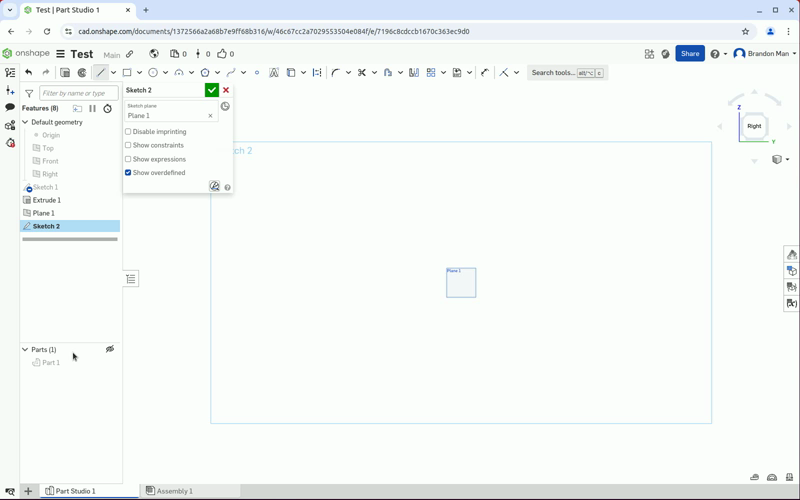
key_down(shift)
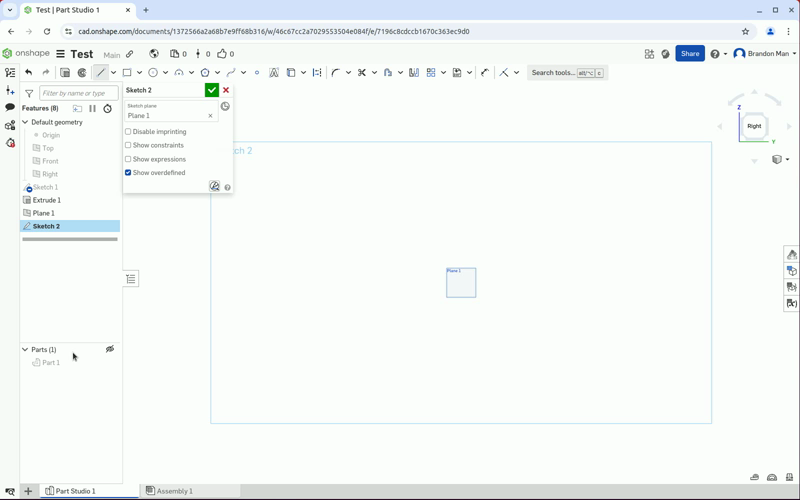
mouse_move(407, 282)
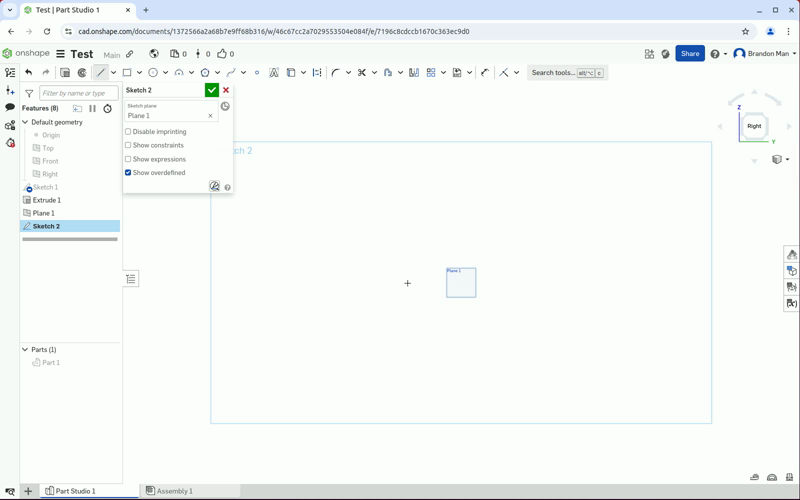
click(407, 282)
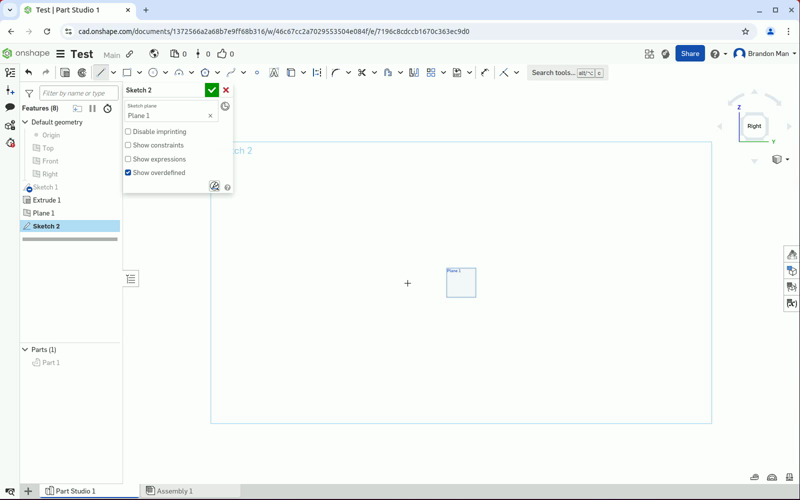
key_up(shift)
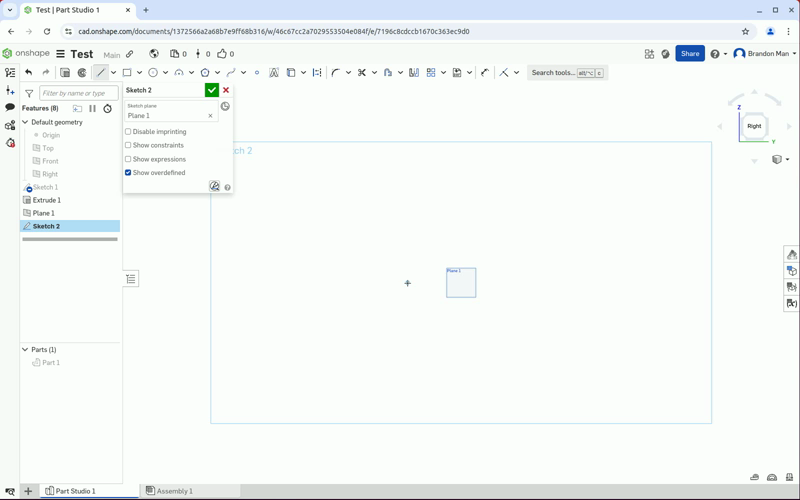
key_down(shift)
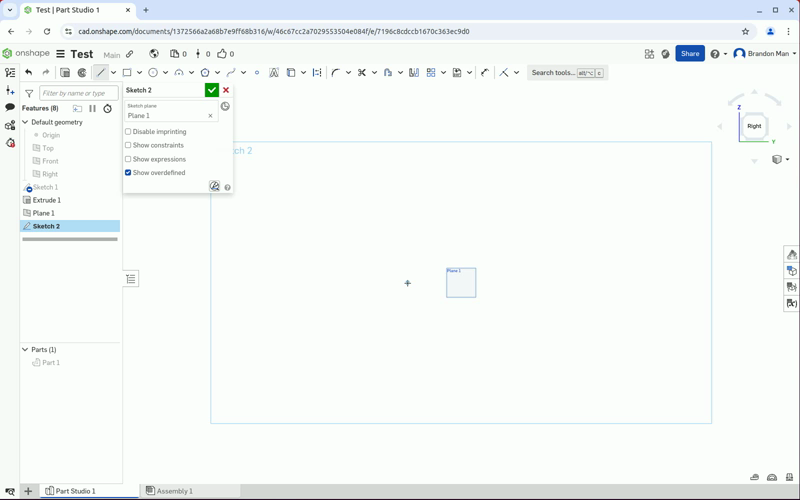
mouse_move(513, 282)
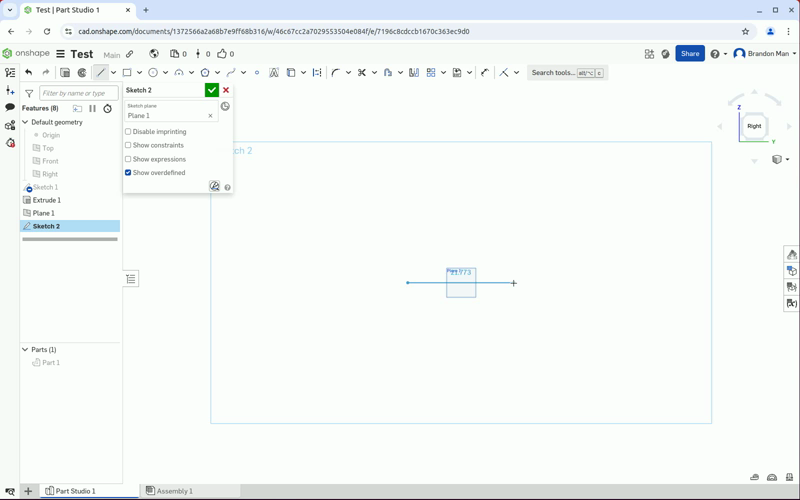
click(513, 282)
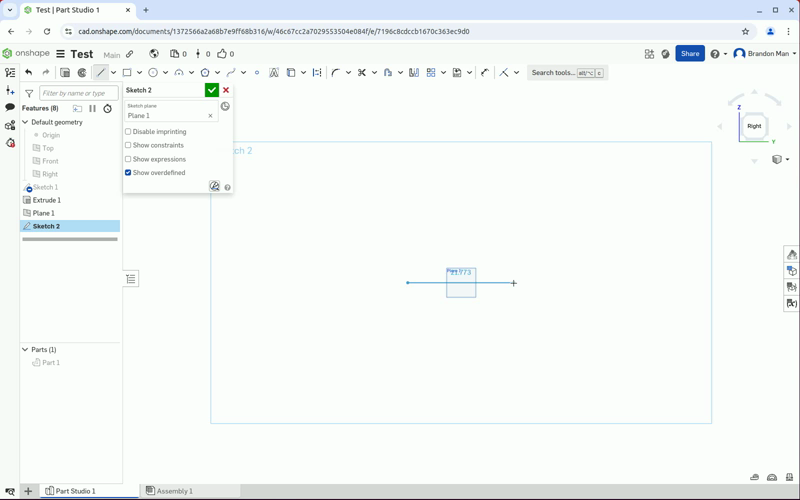
key_up(shift)
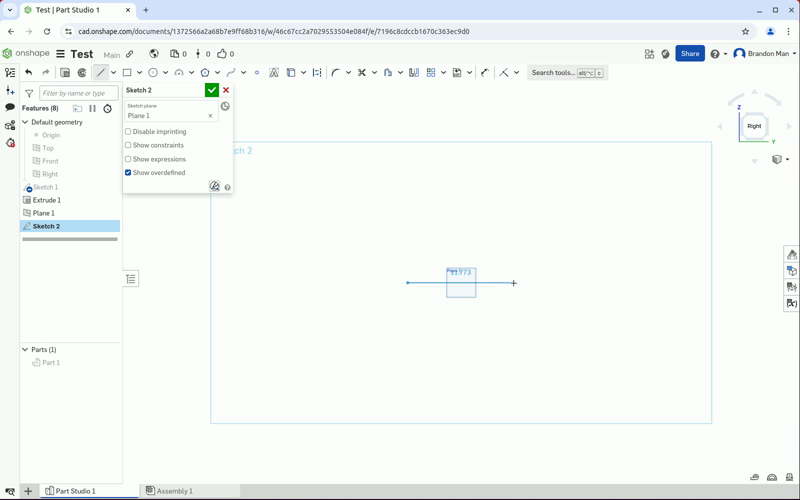
key_down(shift)
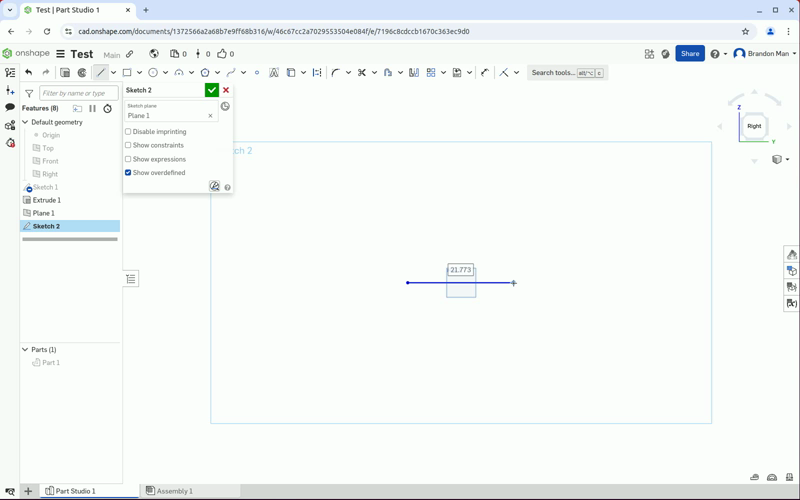
mouse_move(543, 282)
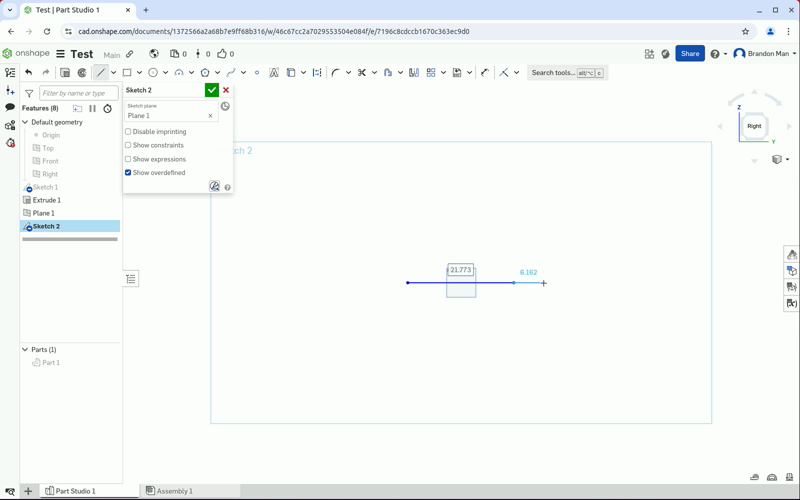
mouse_move(513, 260)
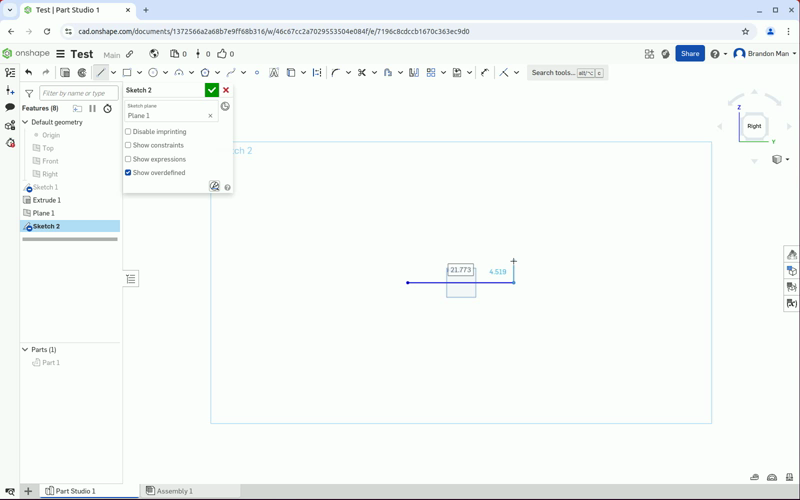
click(513, 260)
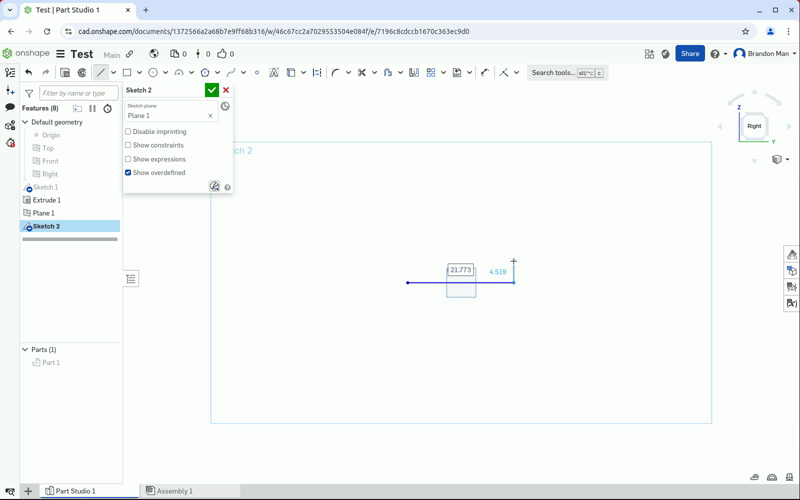
key_up(shift)
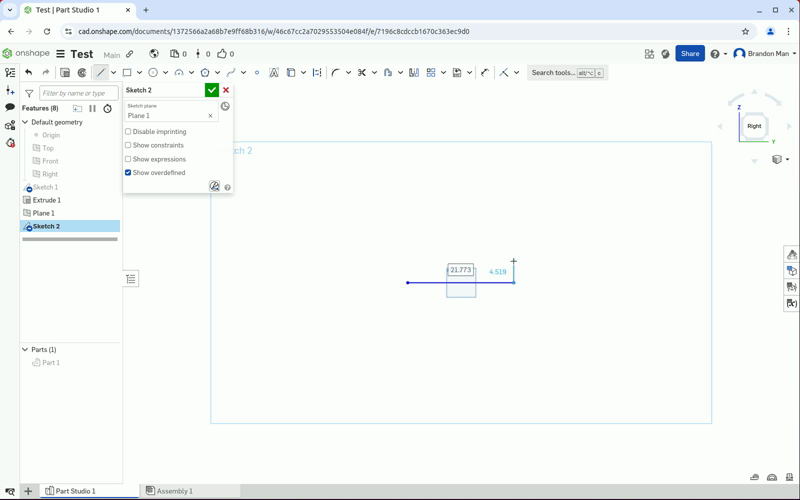
key_down(shift)
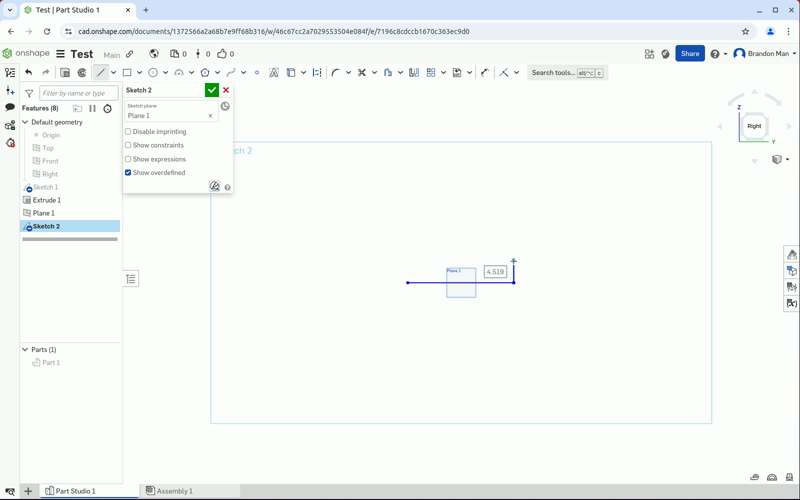
mouse_move(407, 260)
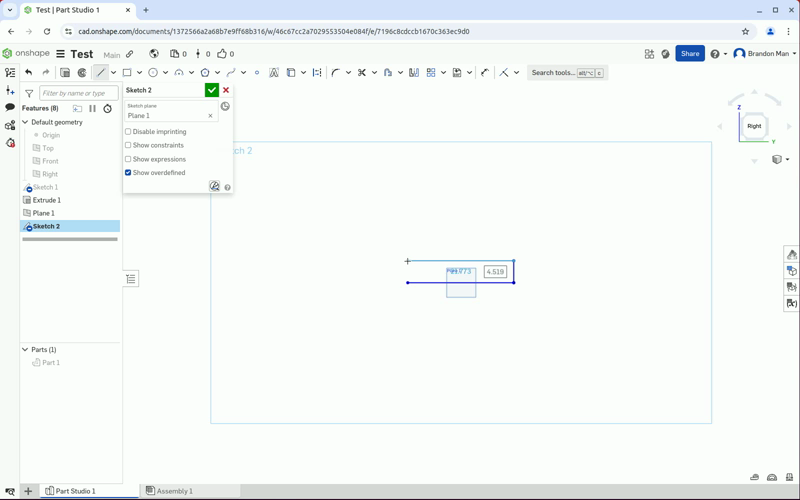
click(407, 260)
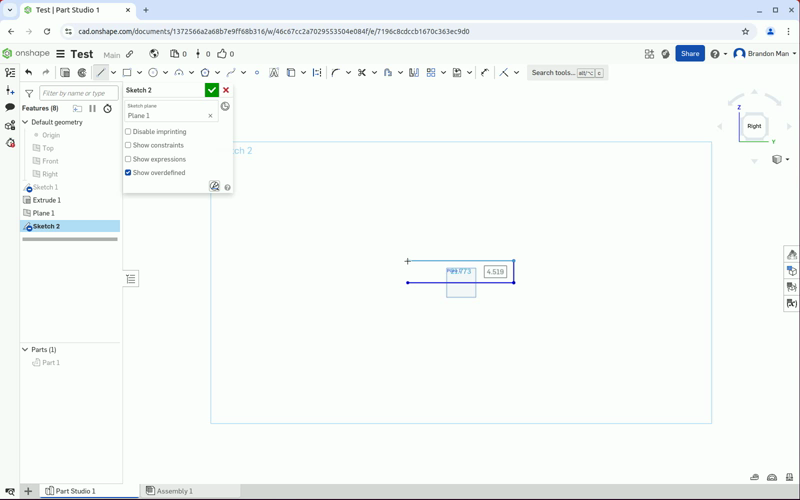
key_up(shift)
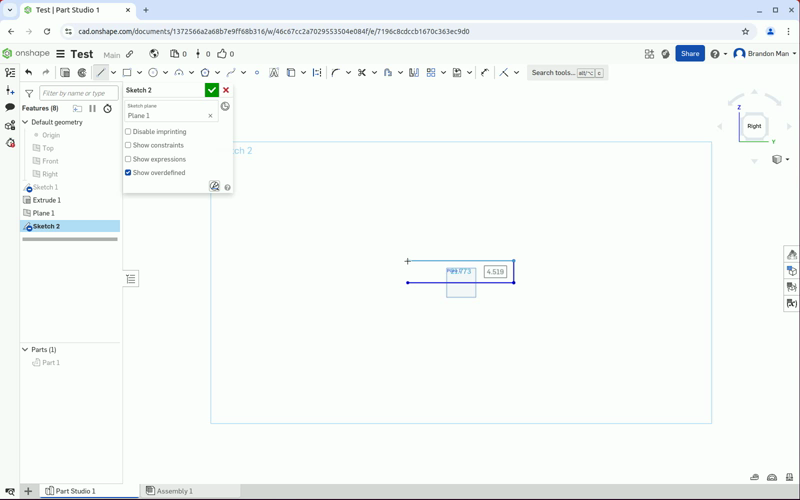
mouse_move(437, 260)
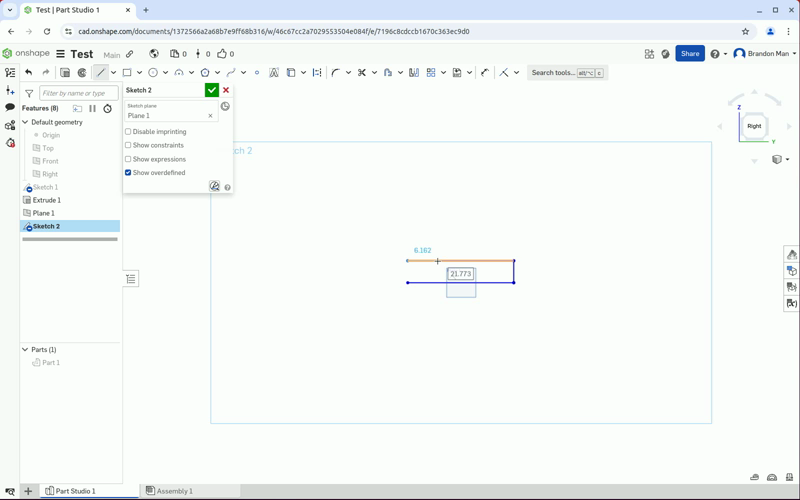
key_down(shift)
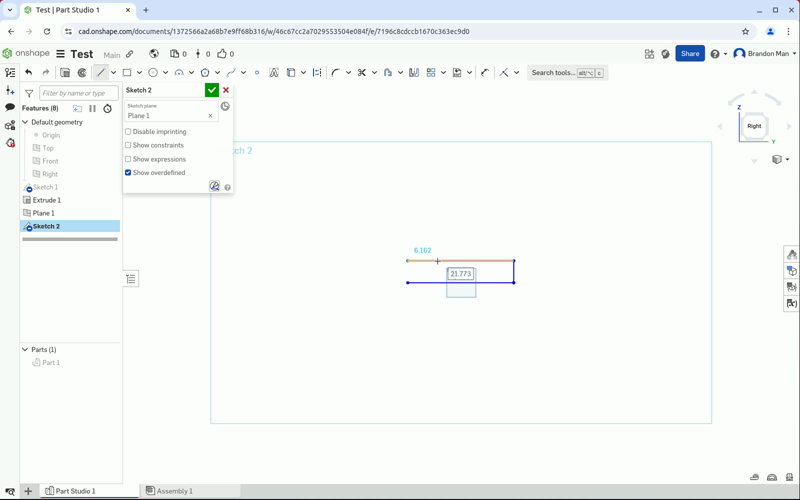
mouse_move(407, 282)
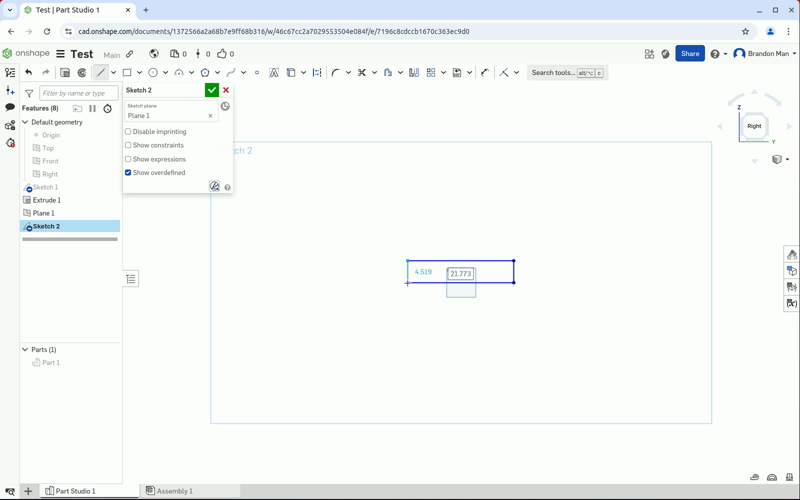
key_up(shift)
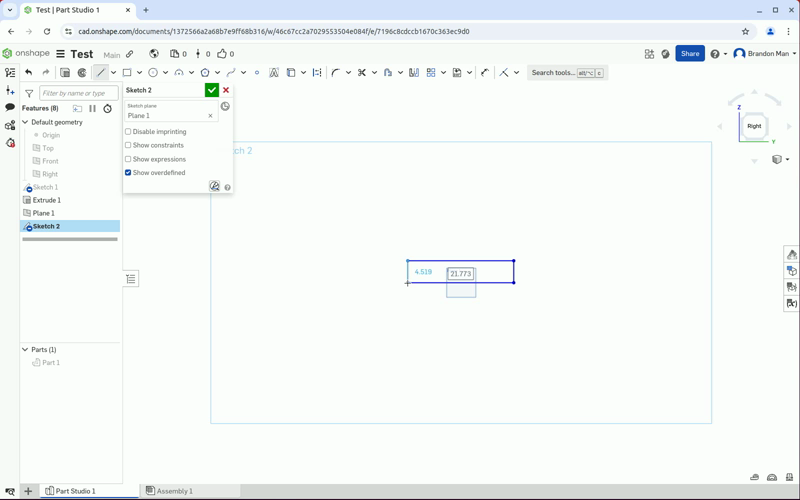
click(407, 282)
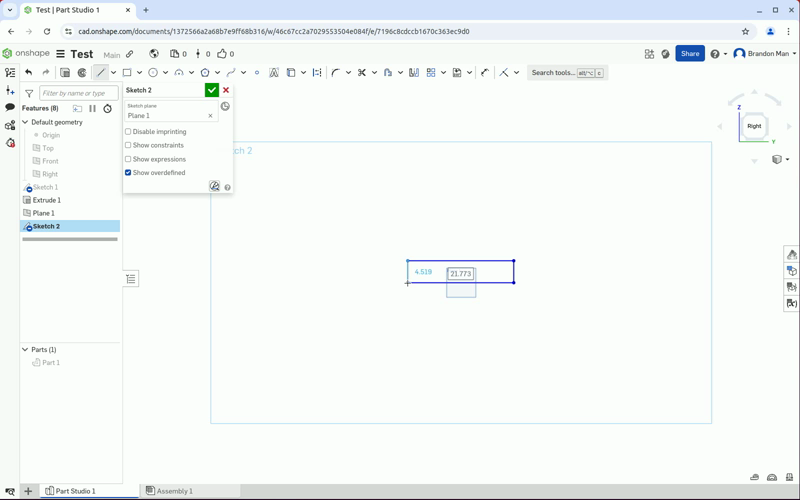
key(esc)
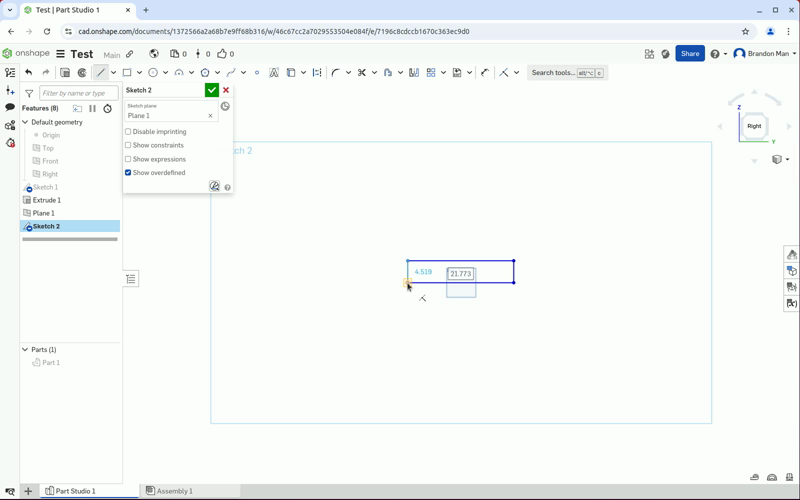
mouse_move(493, 269)
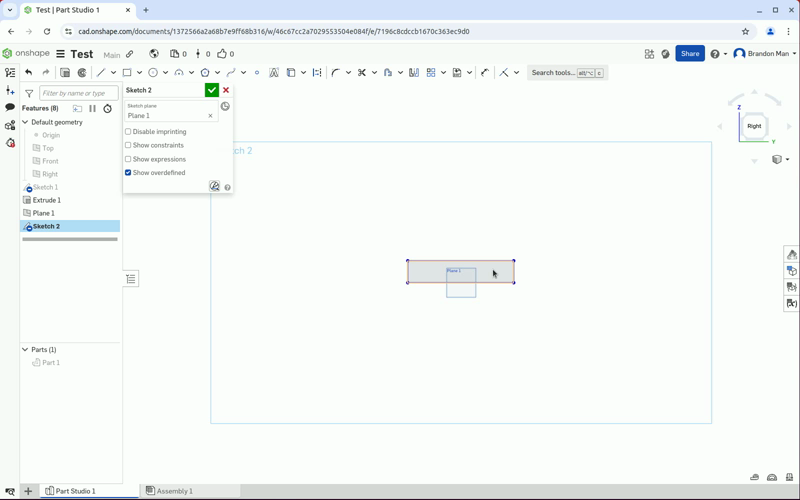
click(493, 269)
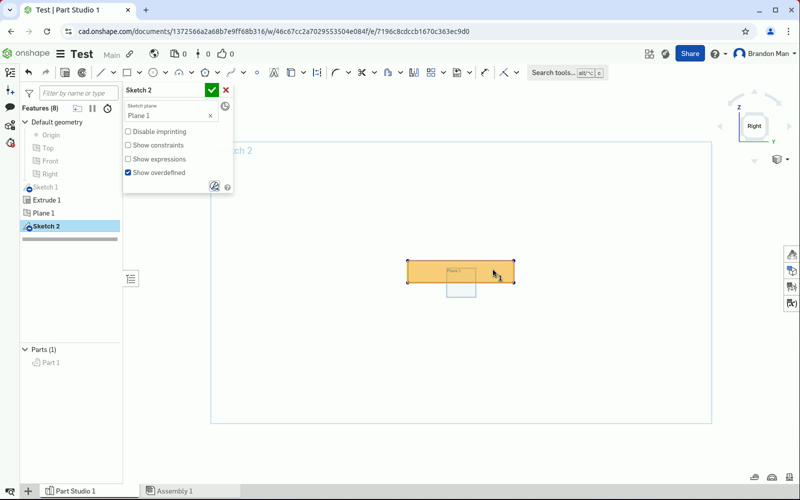
mouse_move(73, 352)
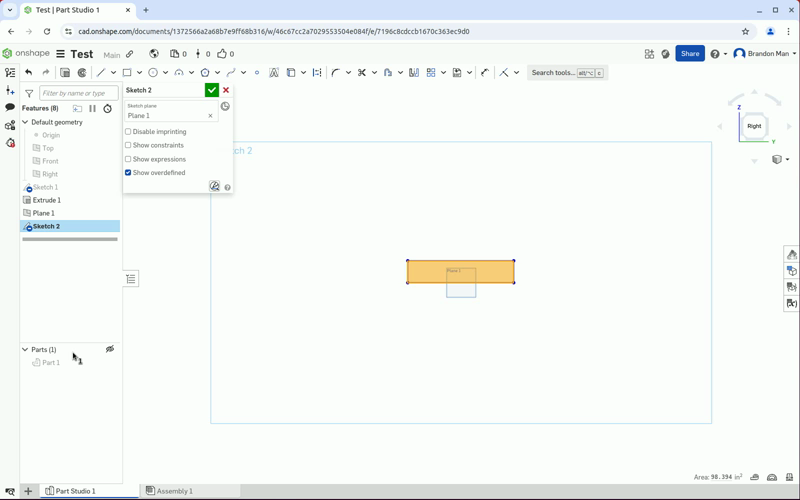
key(shift+y)
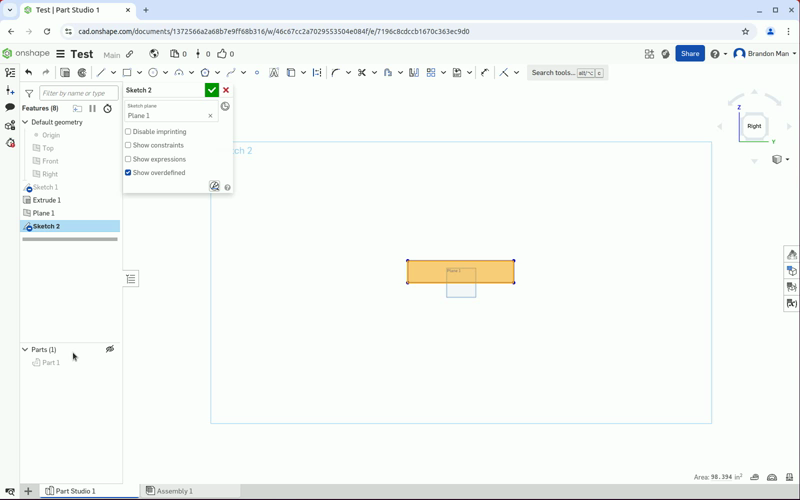
key(shift+e)
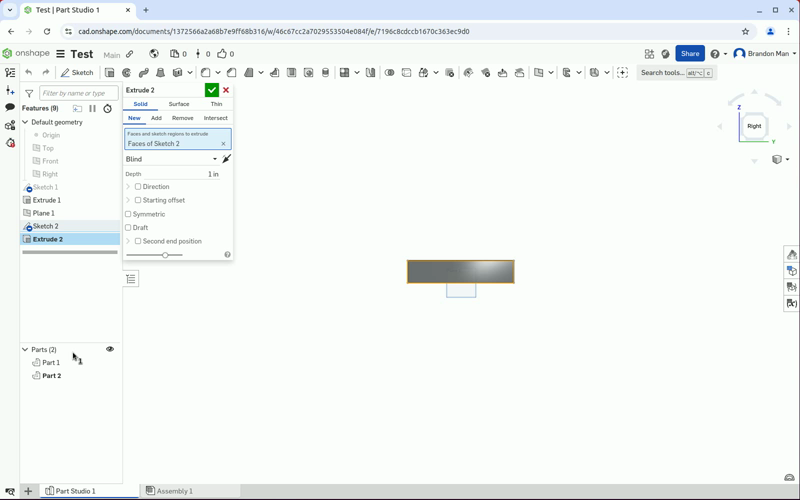
mouse_move(143, 106)
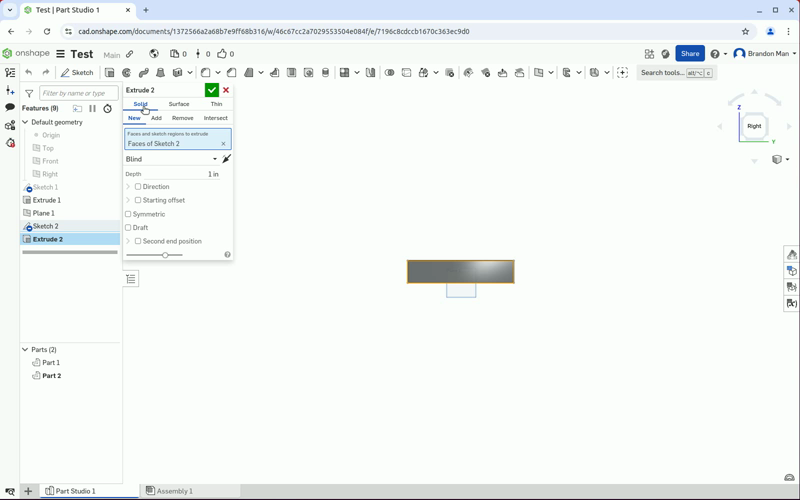
click(143, 106)
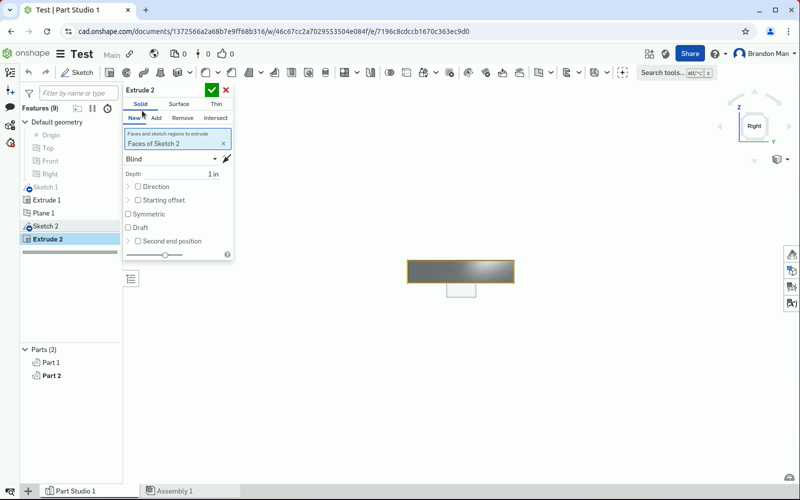
mouse_move(137, 120)
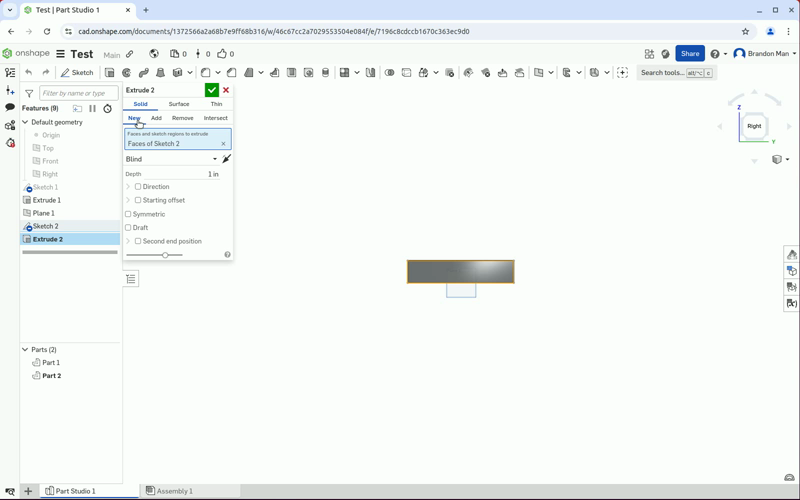
click(137, 120)
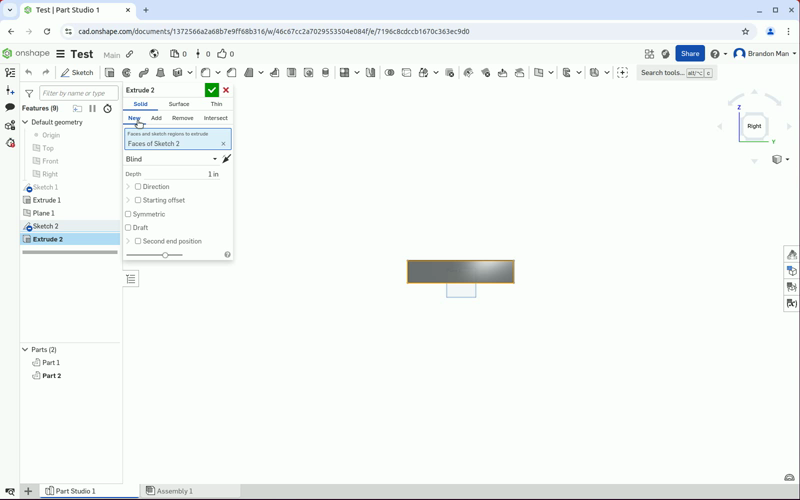
key(tab, 4)
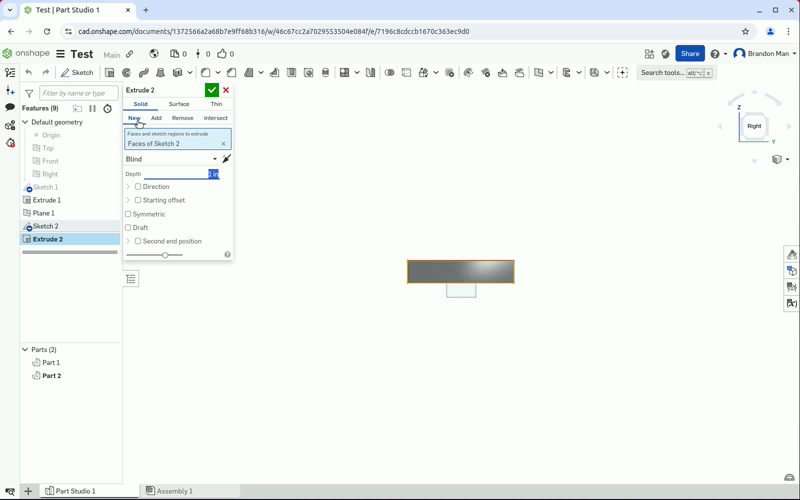
text(0.722)
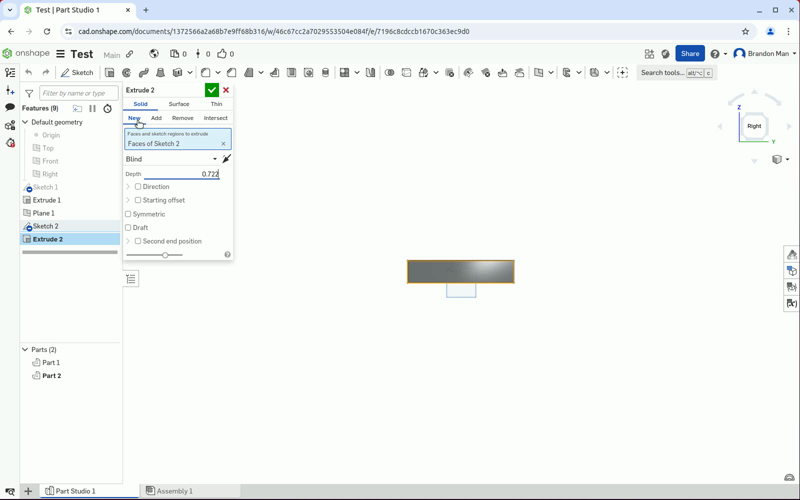
key(enter)
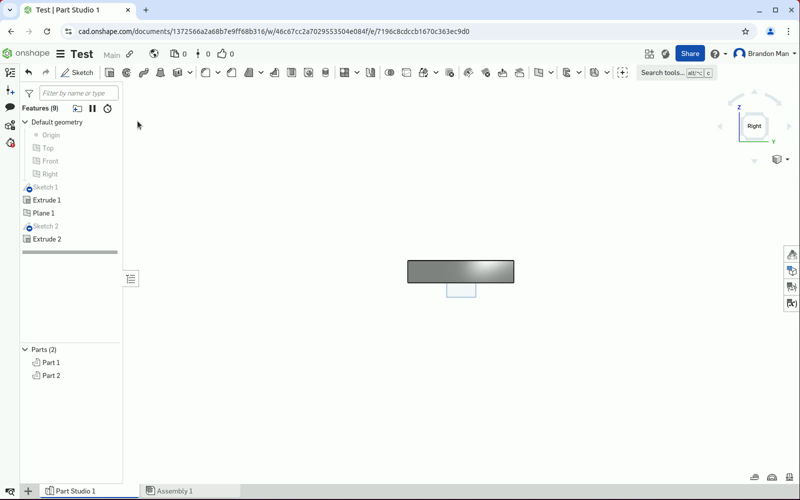
key(shift+h)
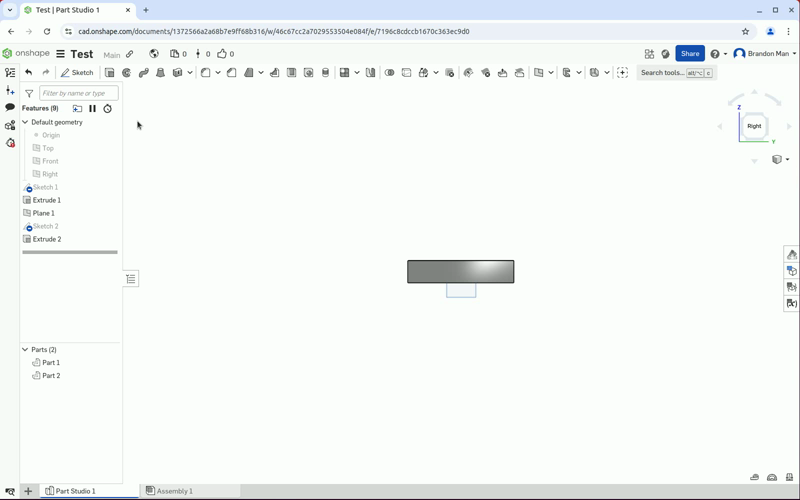
key(shift+h)
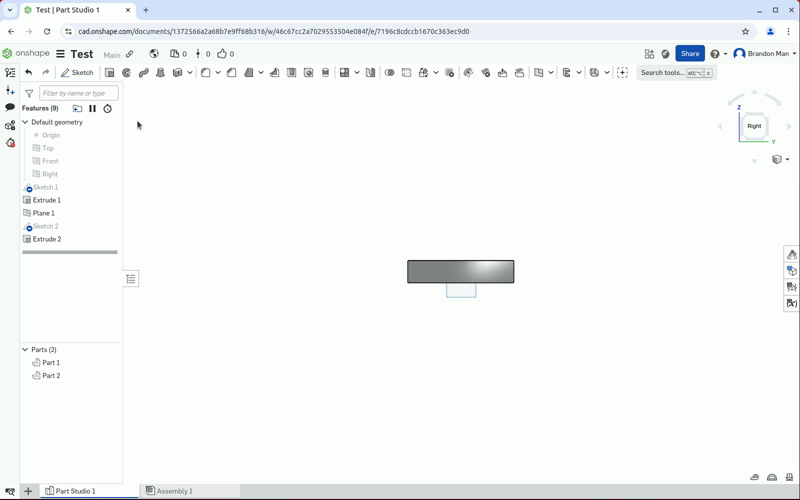
mouse_move(73, 189)
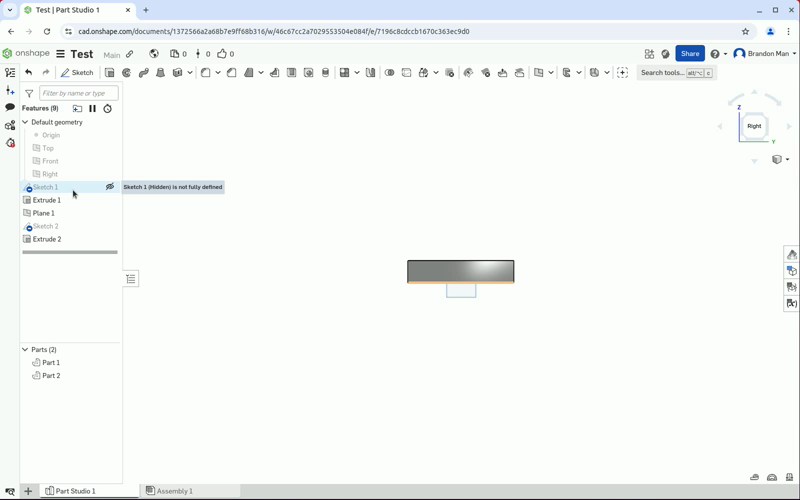
click(73, 189)
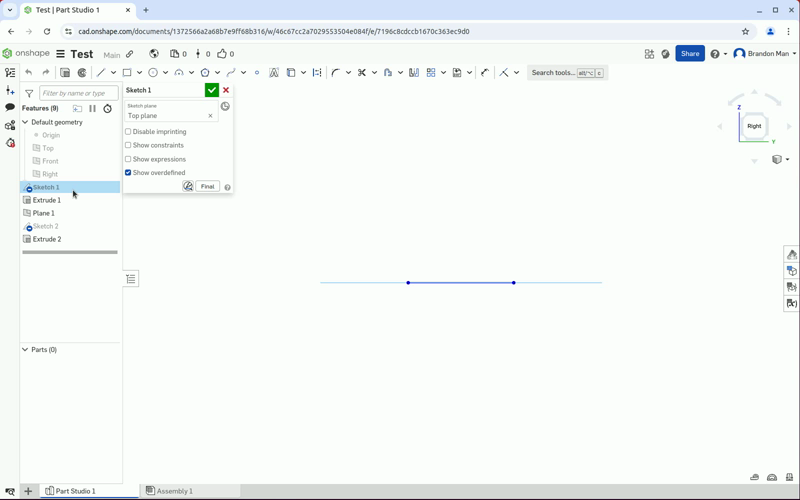
mouse_move(229, 92)
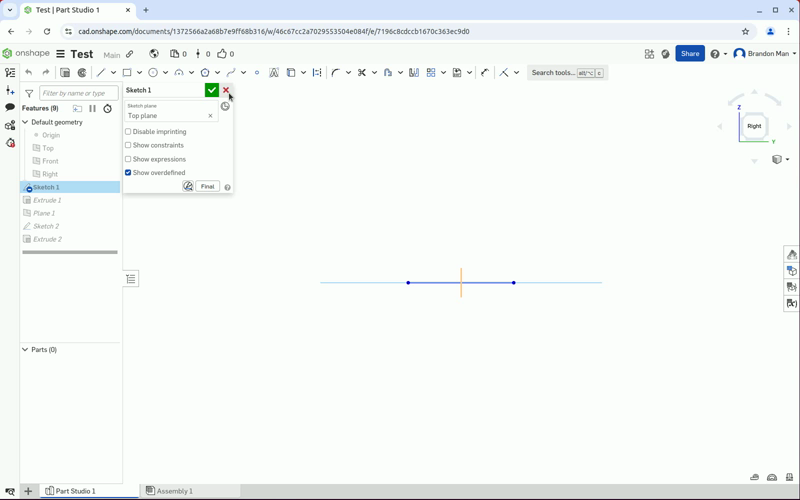
click(229, 92)
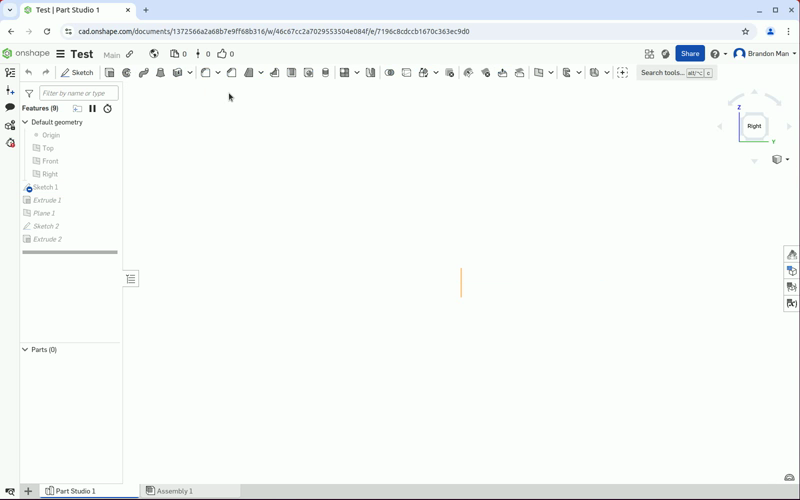
key(shift+s)
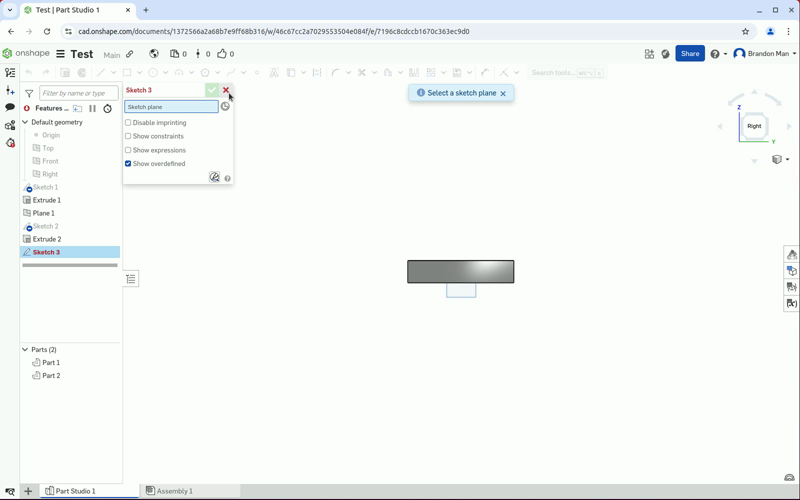
mouse_move(73, 215)
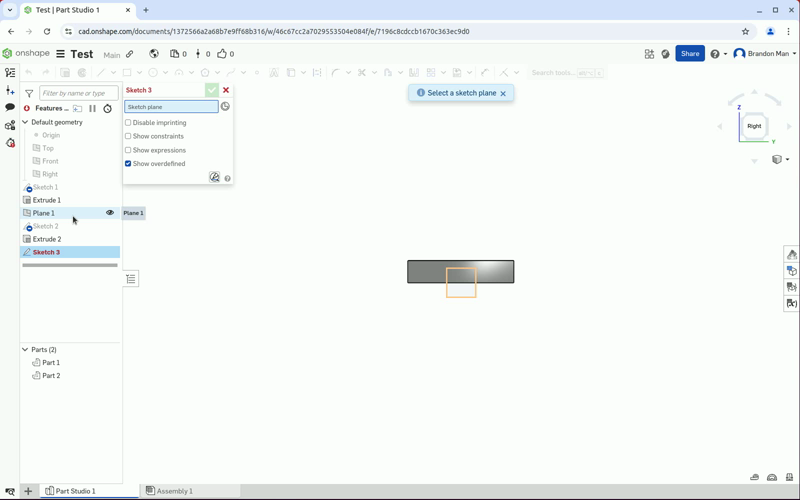
click(73, 215)
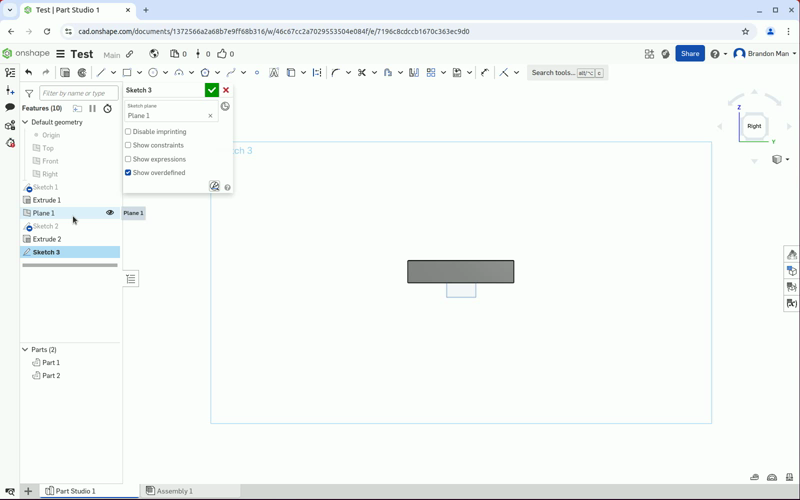
mouse_move(73, 352)
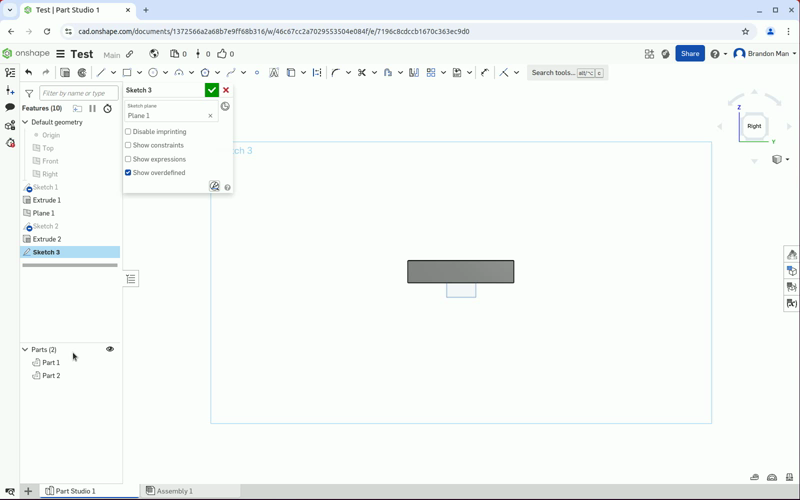
key(y)
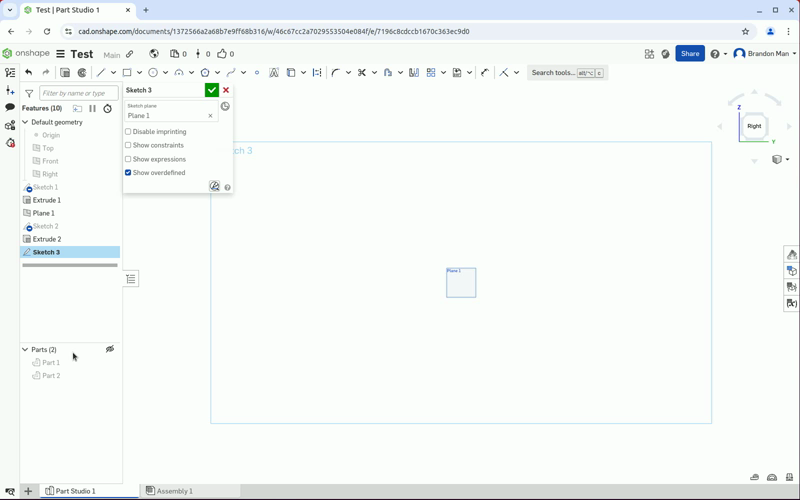
key(l)
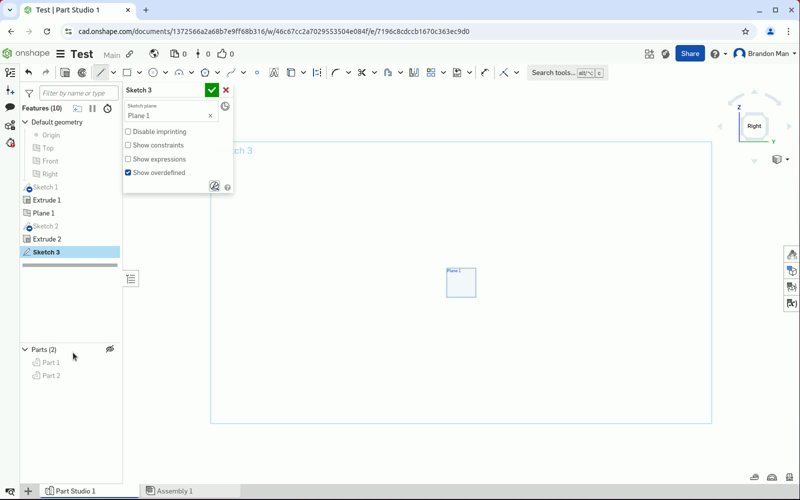
key_down(shift)
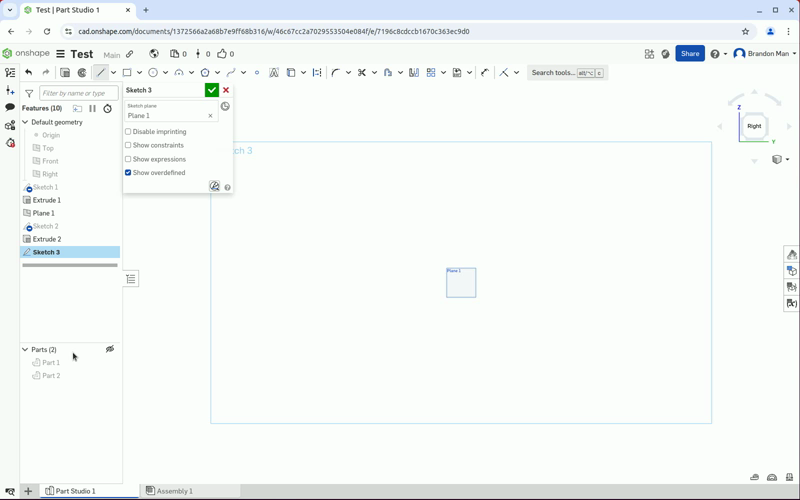
mouse_move(407, 260)
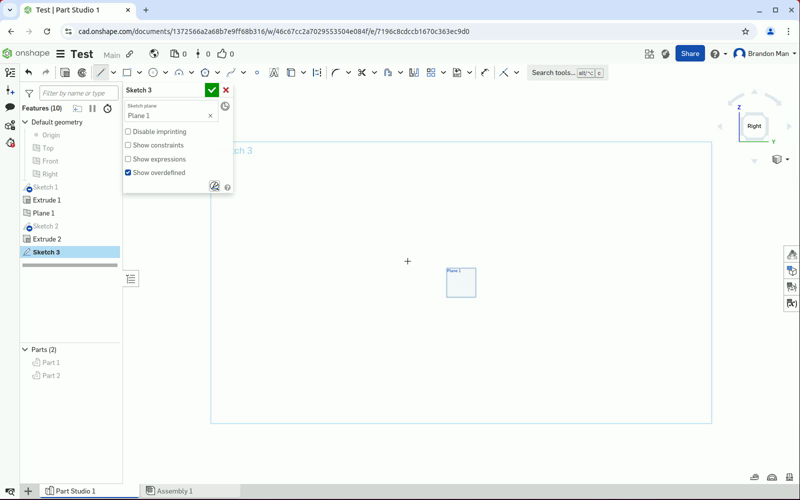
click(407, 260)
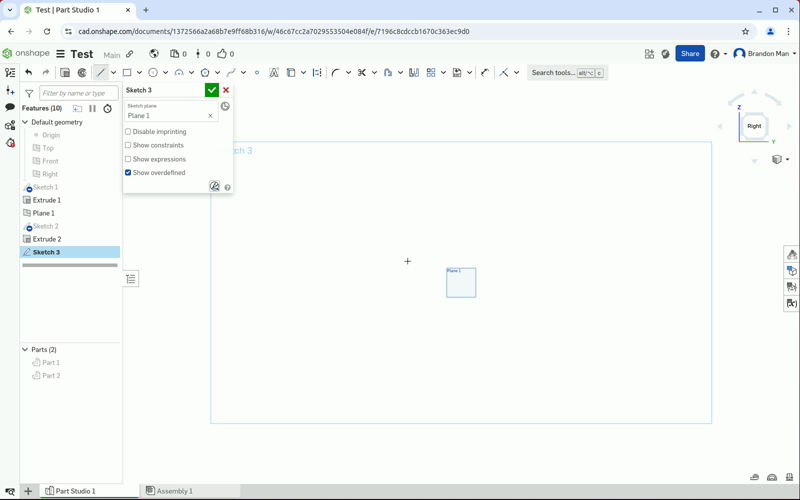
key_up(shift)
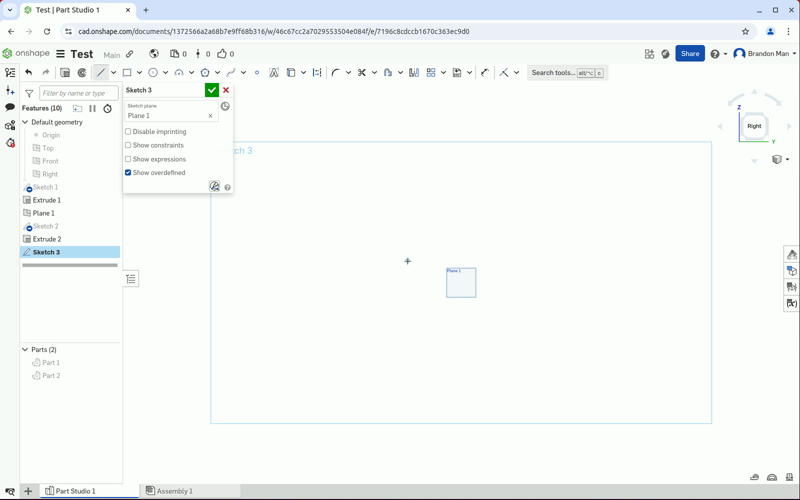
key_down(shift)
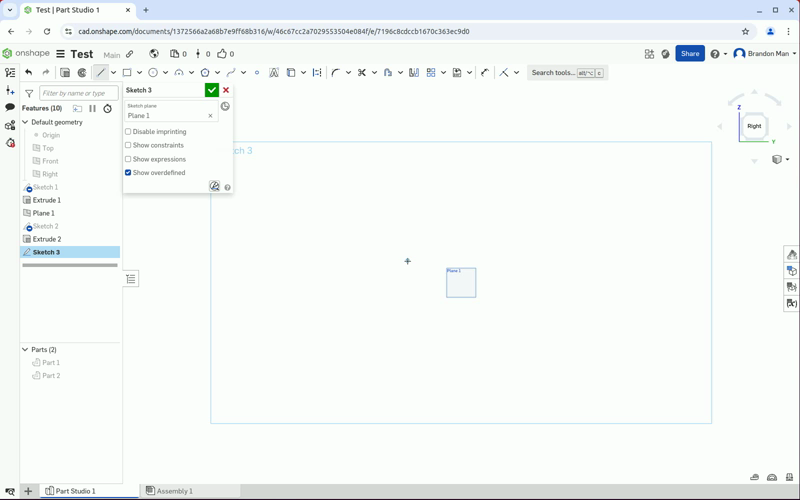
mouse_move(513, 260)
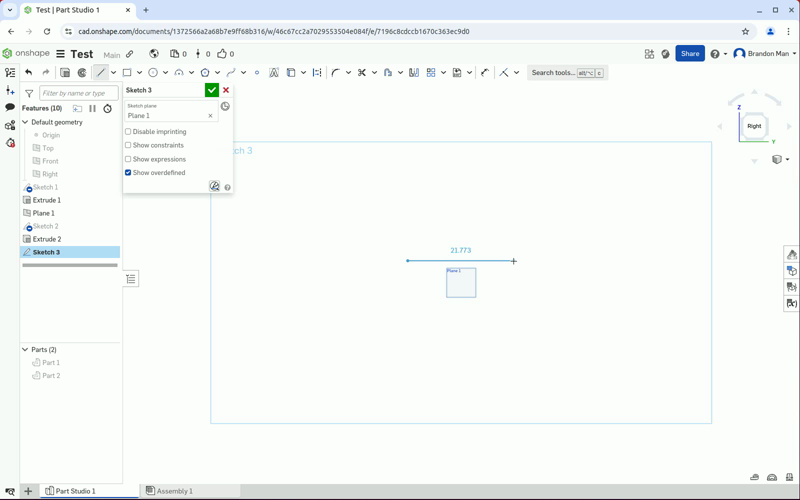
click(513, 260)
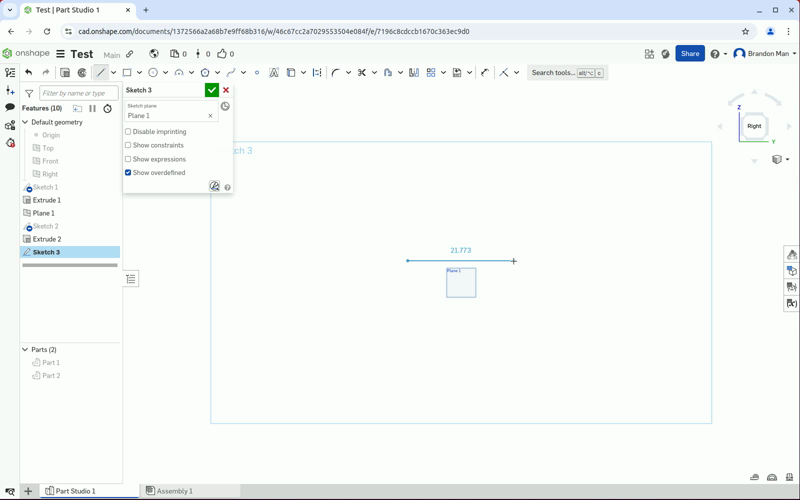
key_up(shift)
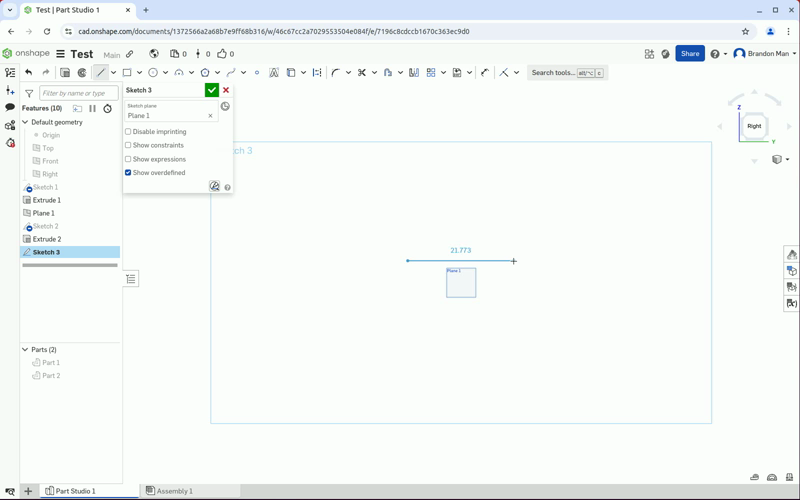
key_down(shift)
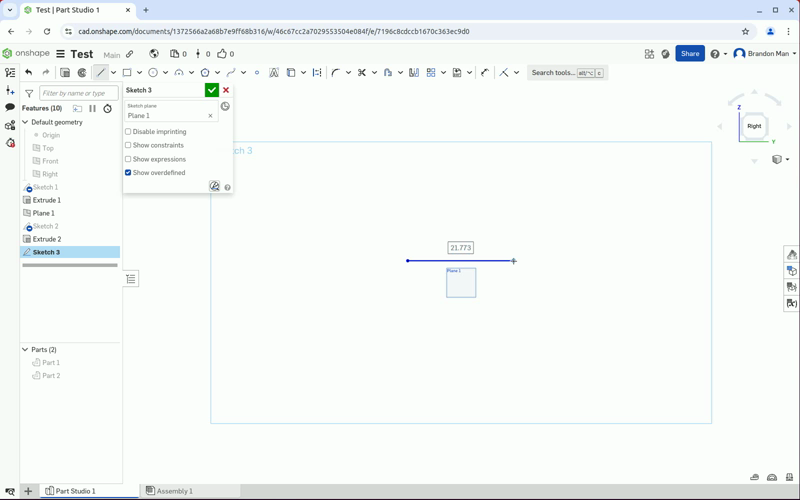
mouse_move(543, 260)
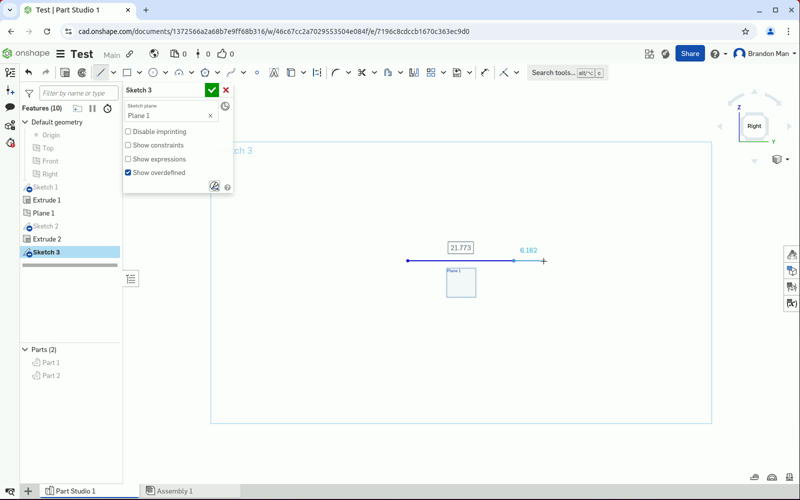
mouse_move(513, 257)
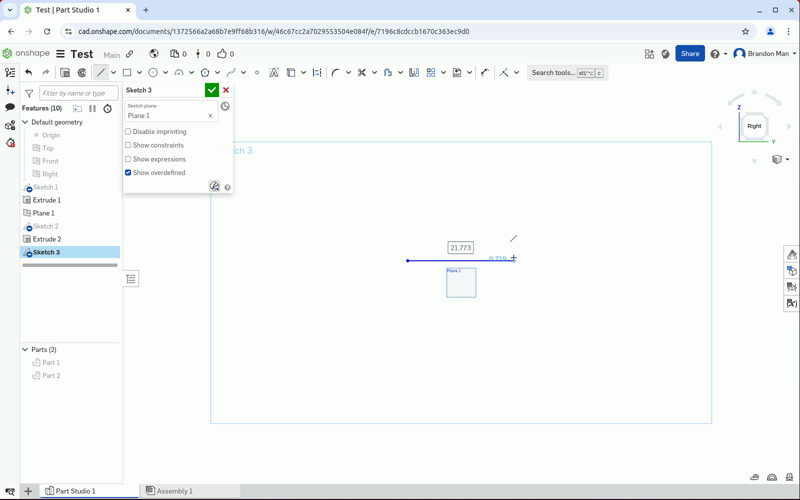
scroll(6)
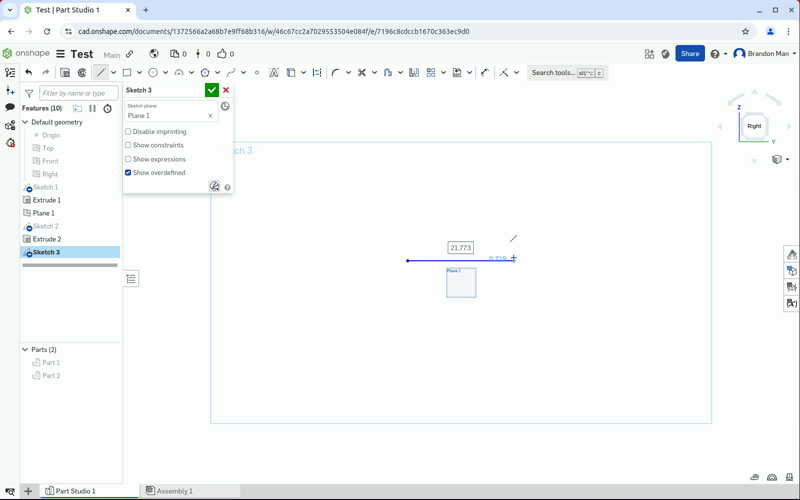
scroll(6)
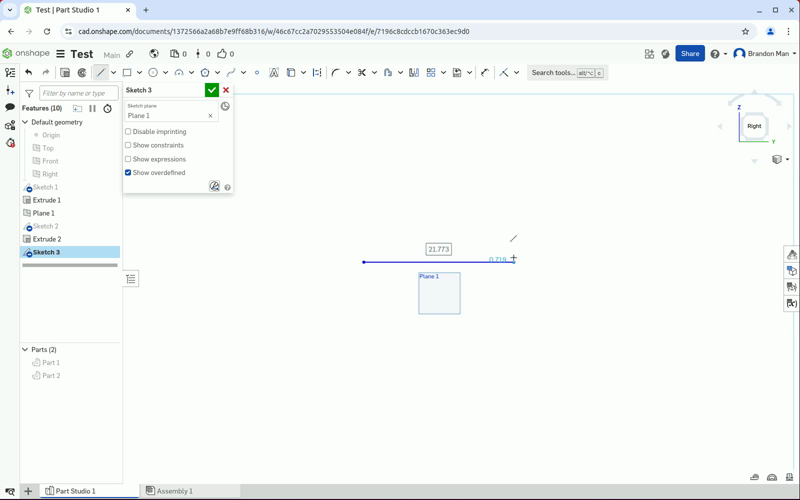
scroll(6)
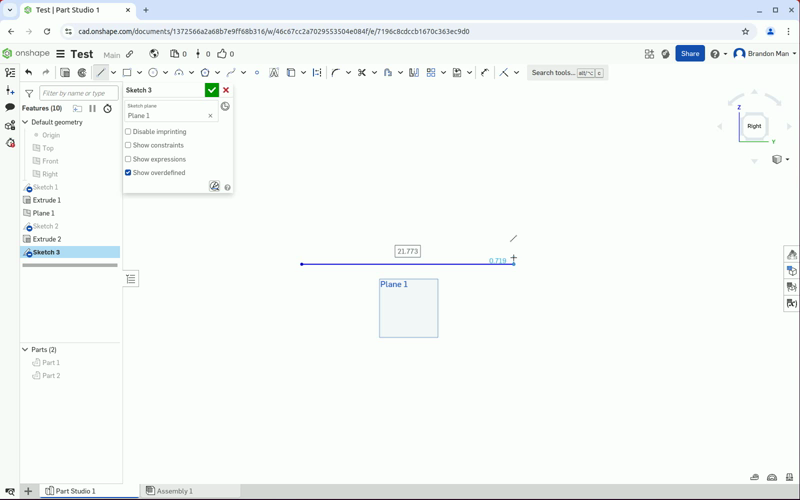
scroll(6)
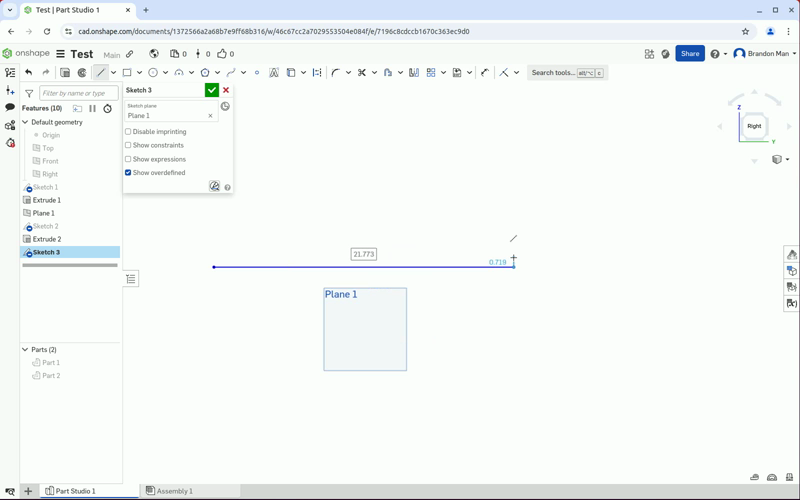
scroll(6)
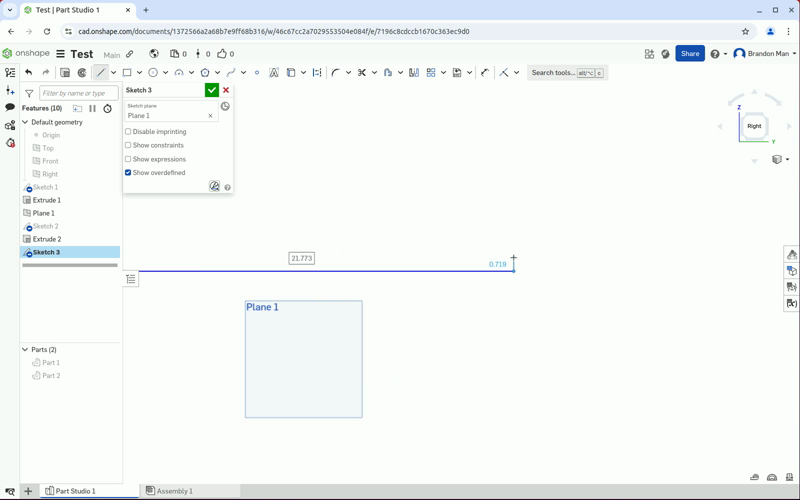
scroll(6)
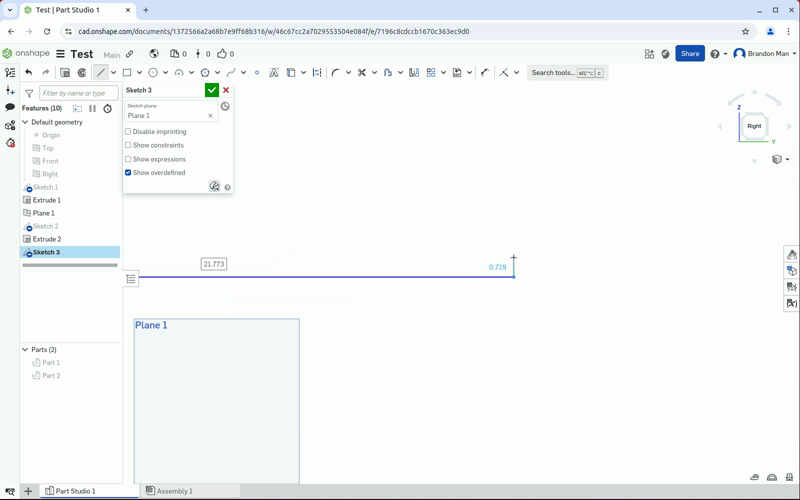
scroll(6)
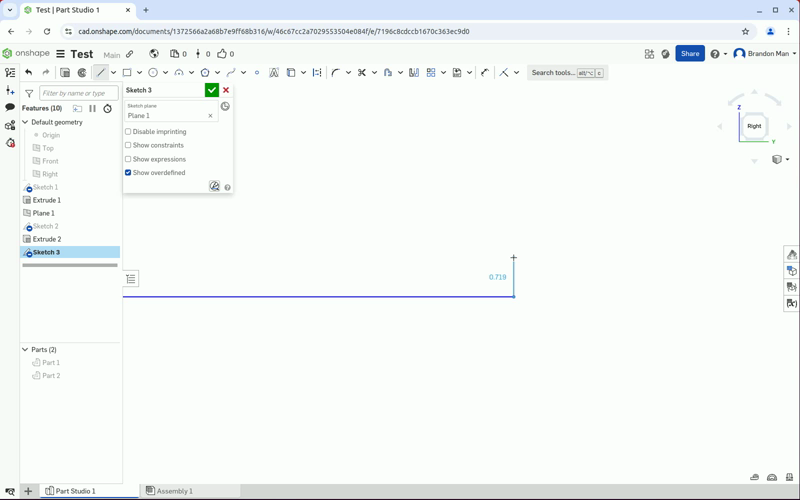
click(513, 257)
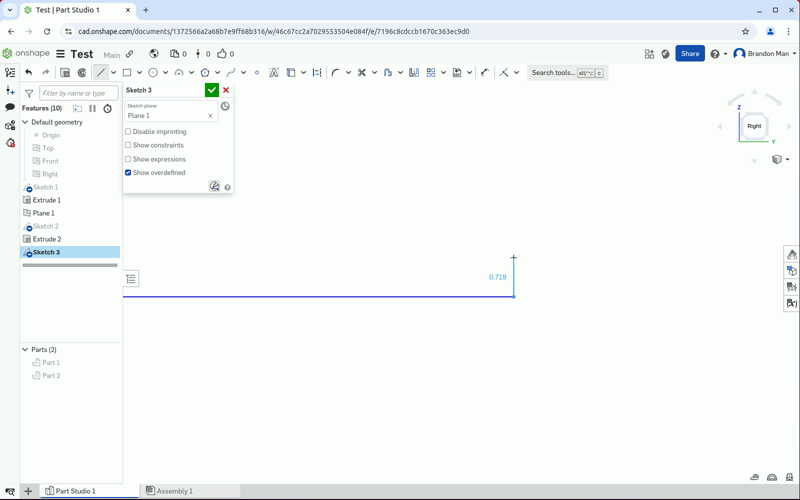
scroll(-6)
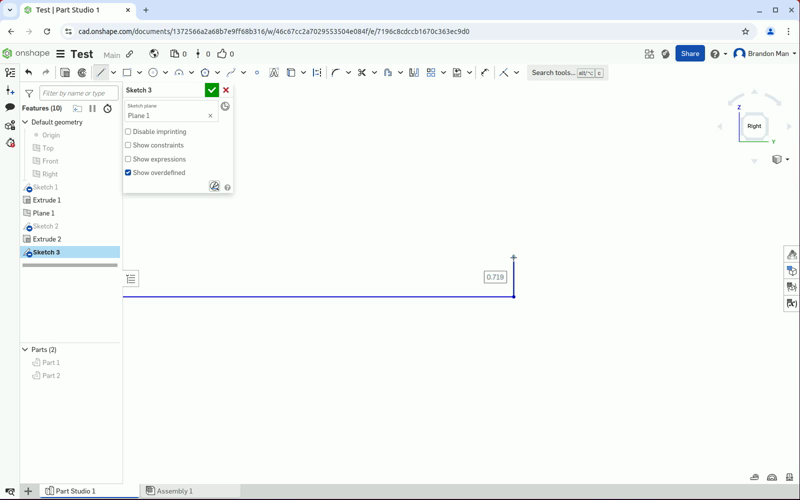
scroll(-6)
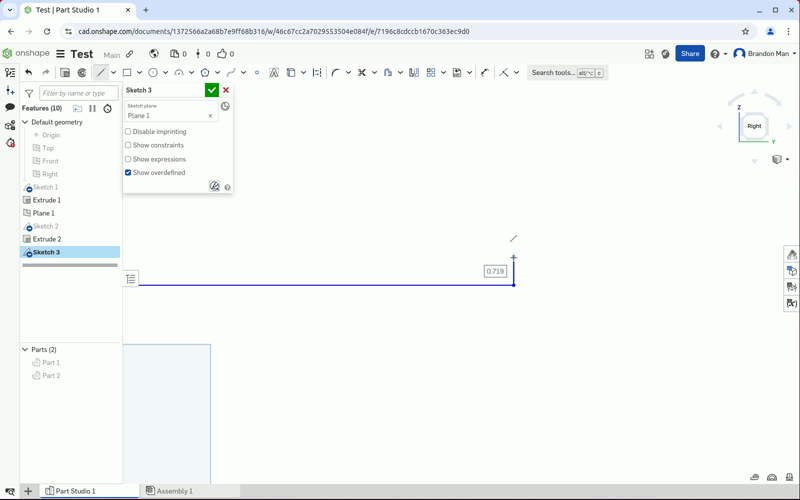
scroll(-6)
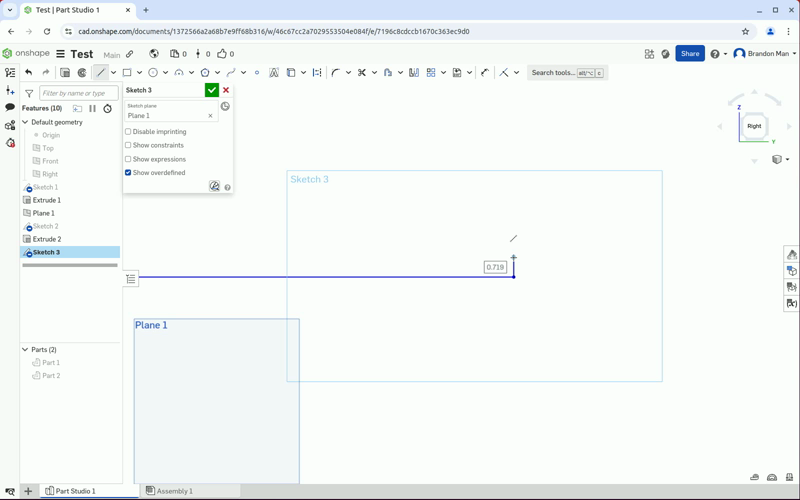
scroll(-6)
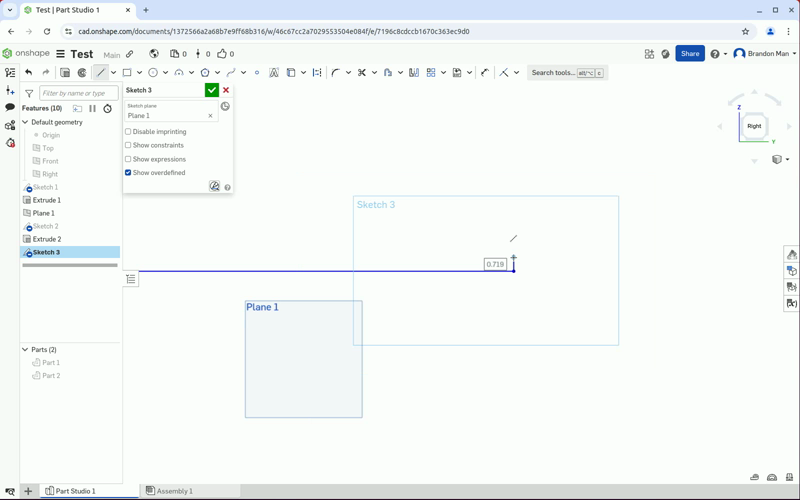
scroll(-6)
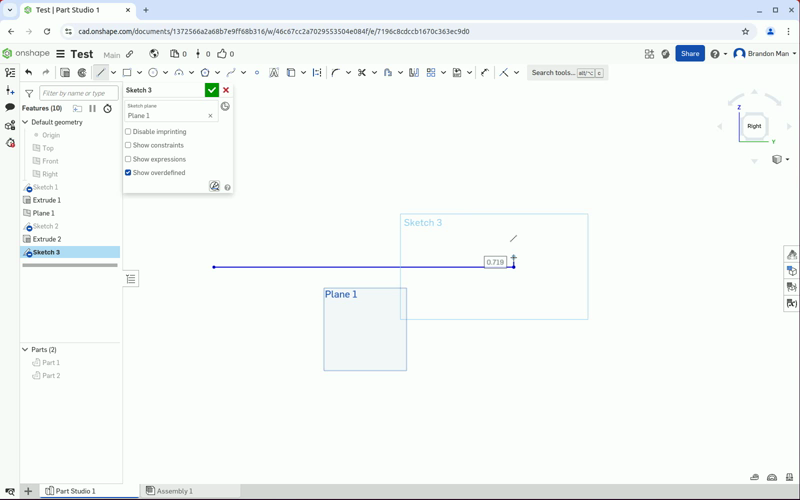
scroll(-6)
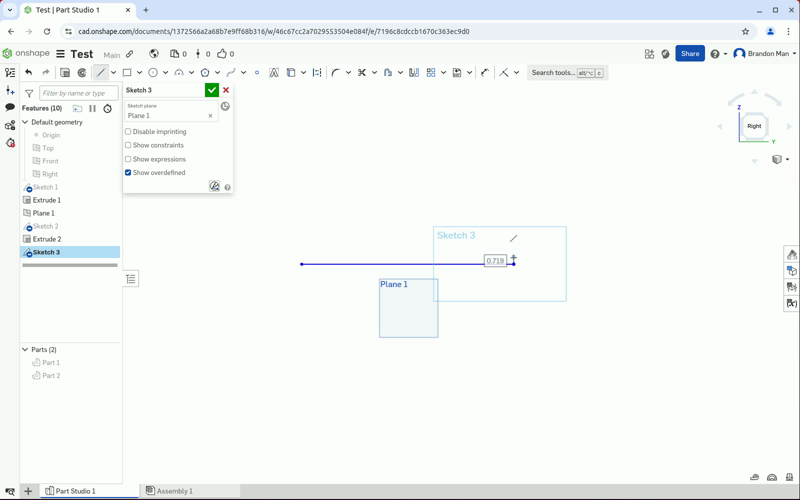
scroll(-6)
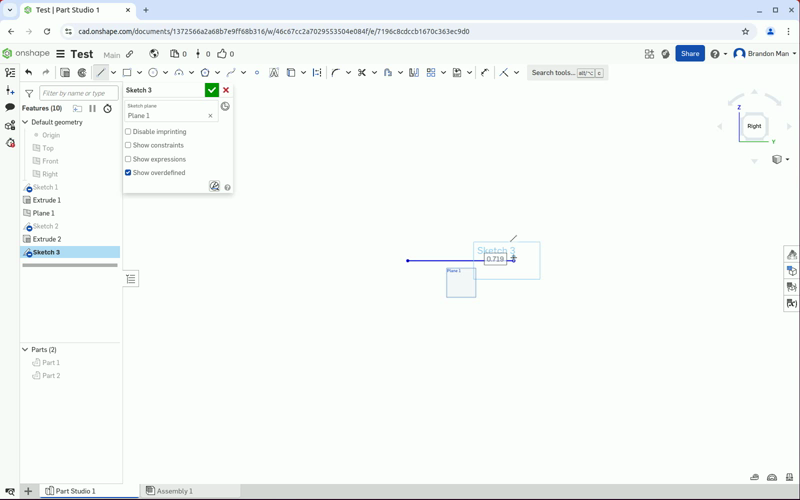
key_up(shift)
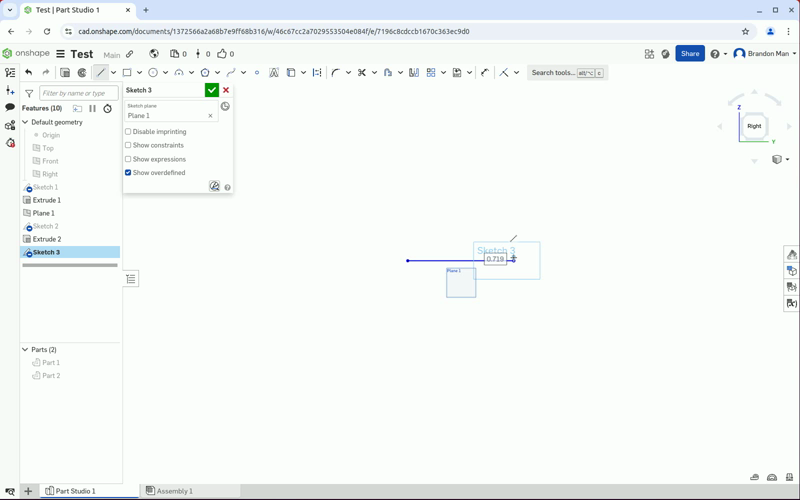
key_down(shift)
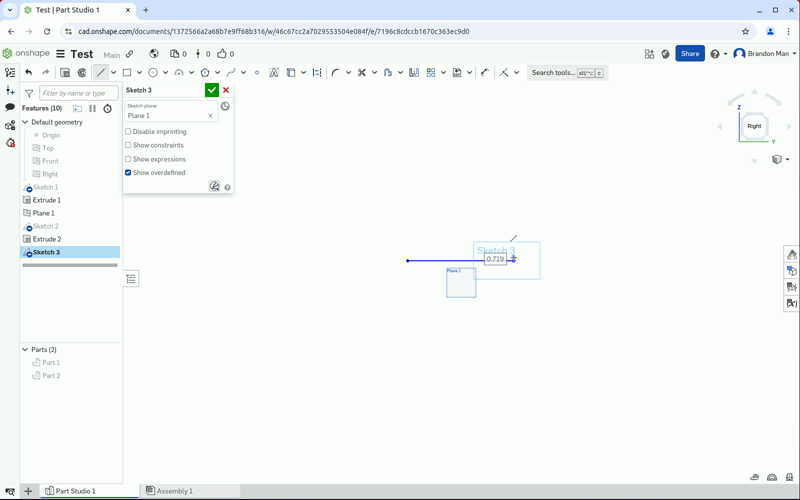
mouse_move(407, 257)
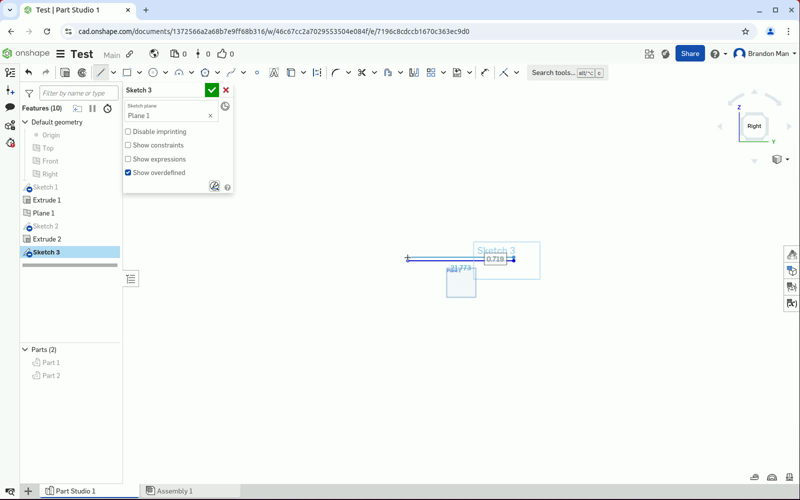
scroll(6)
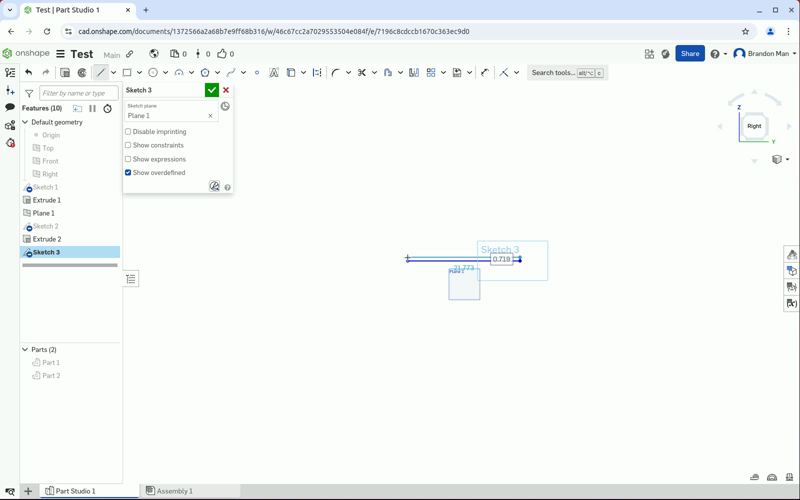
scroll(6)
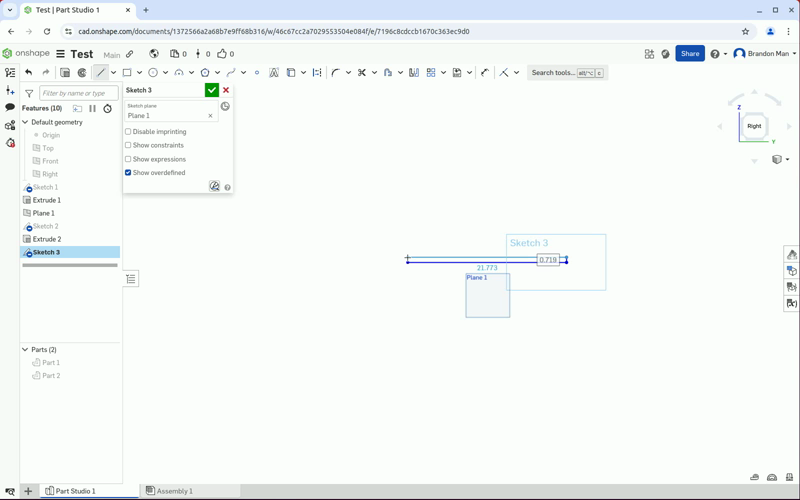
scroll(6)
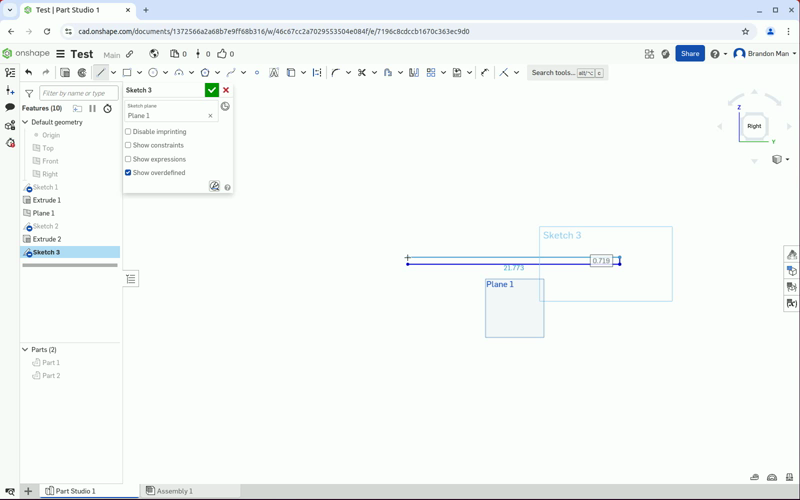
scroll(6)
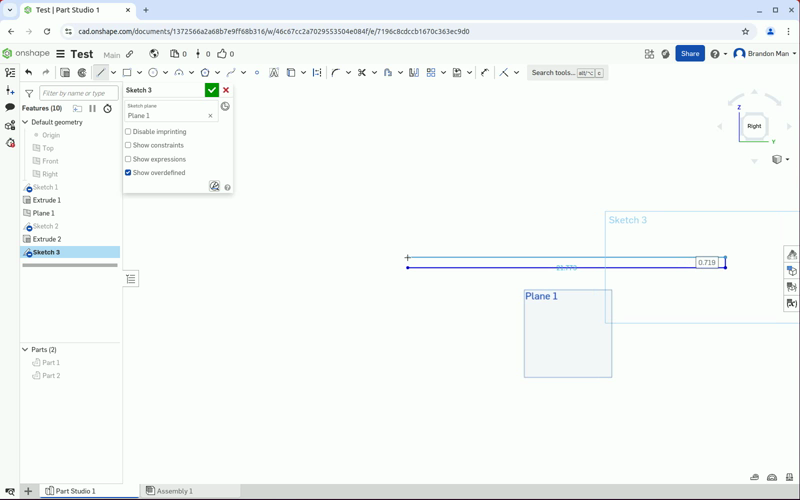
scroll(6)
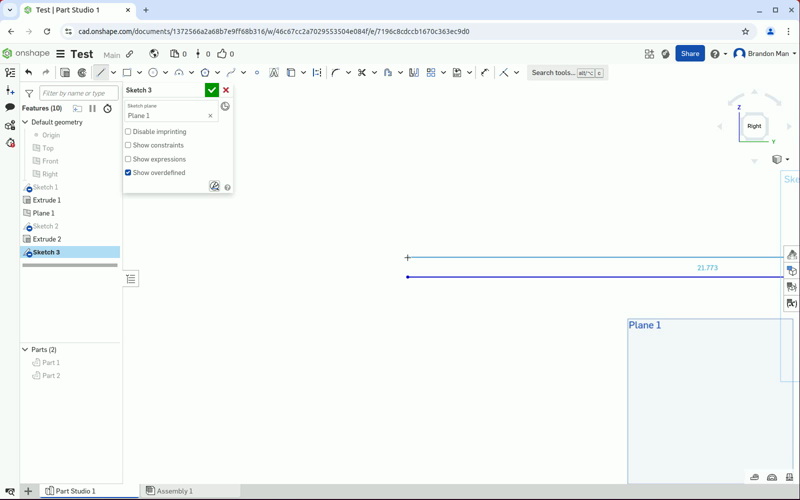
scroll(6)
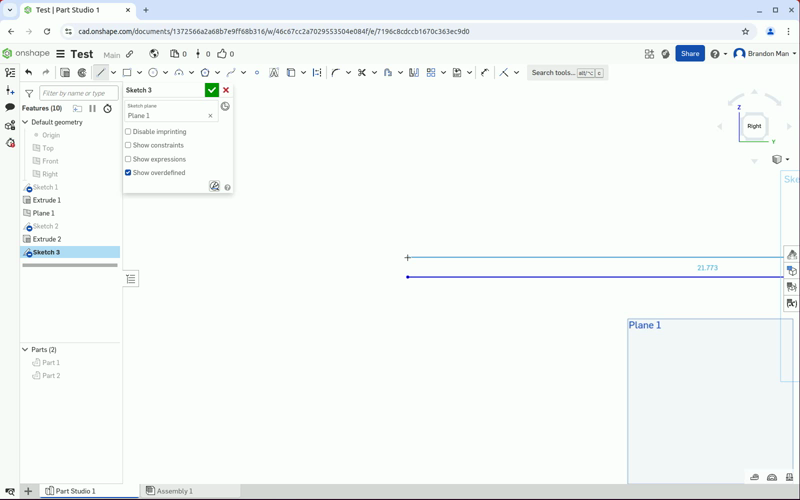
scroll(6)
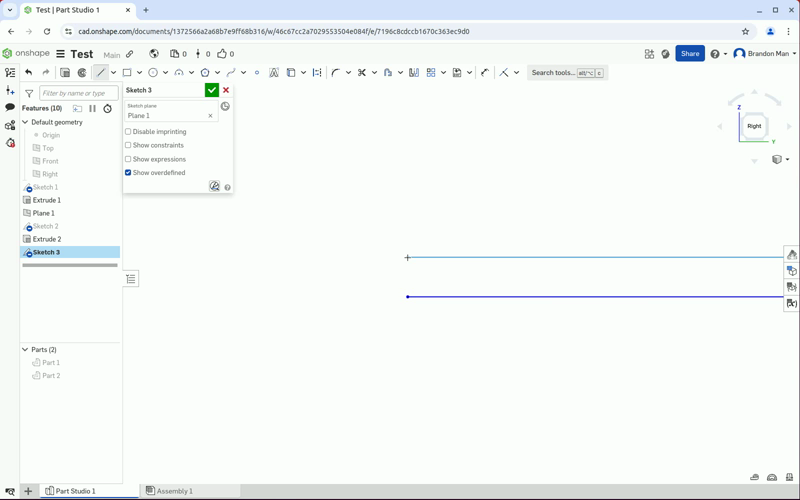
click(407, 257)
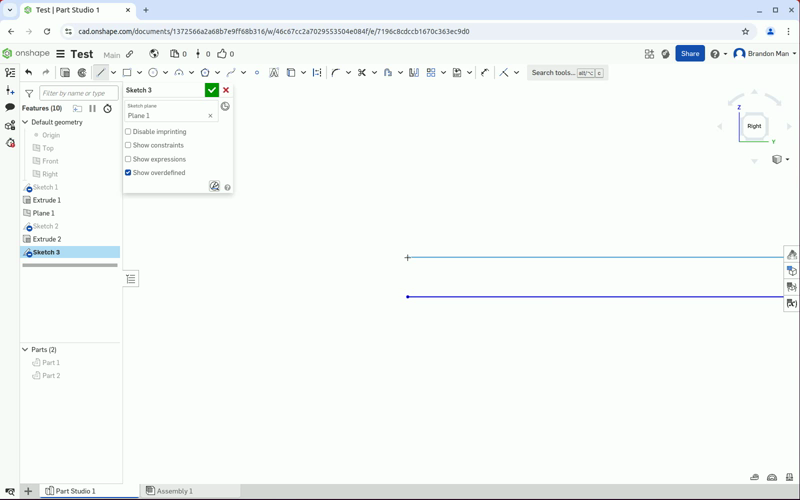
scroll(-6)
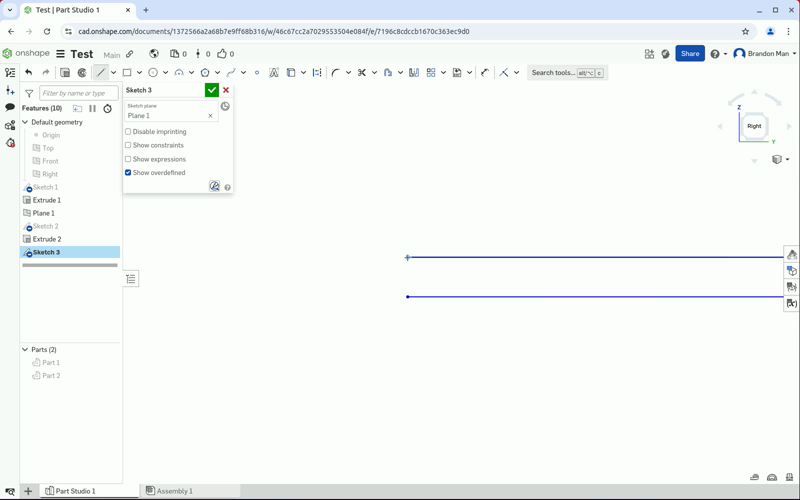
scroll(-6)
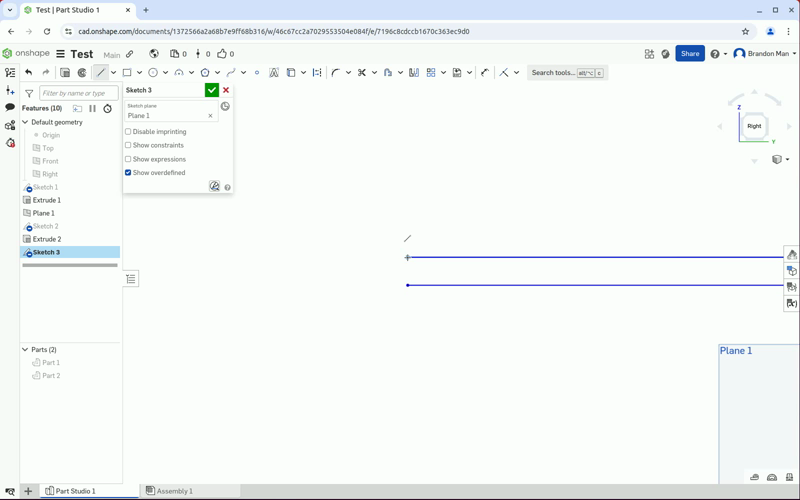
scroll(-6)
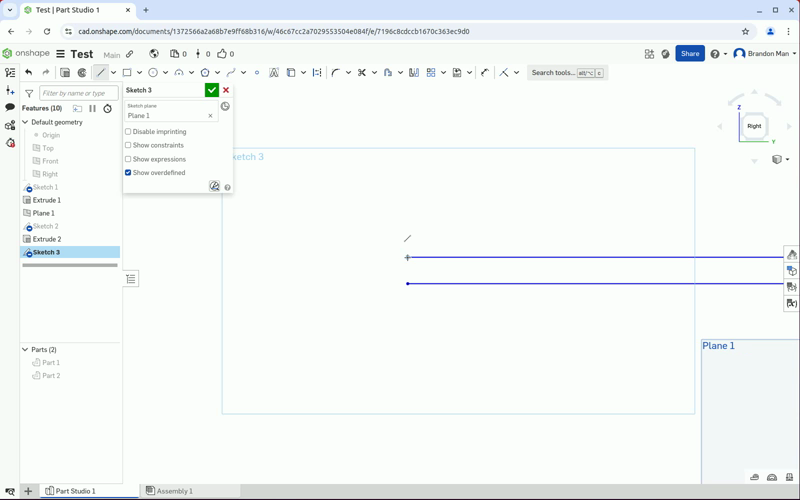
scroll(-6)
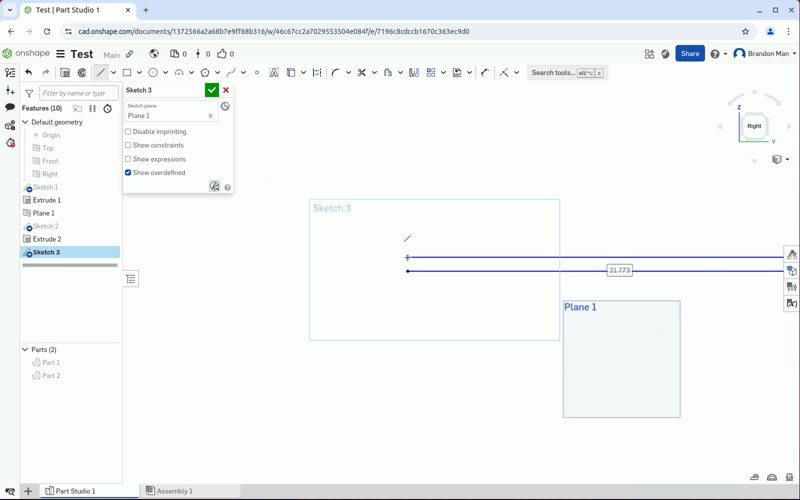
scroll(-6)
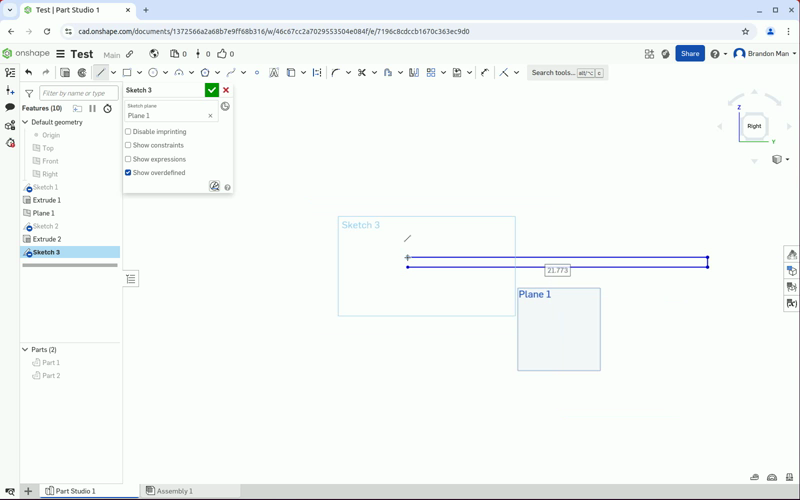
scroll(-6)
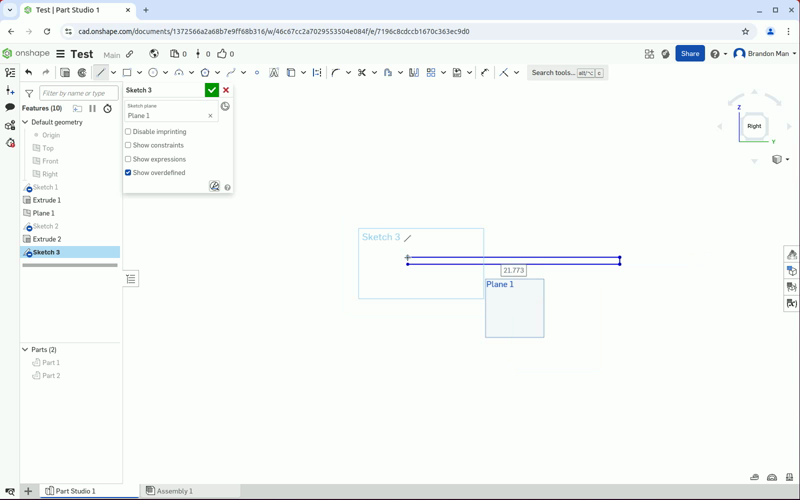
scroll(-6)
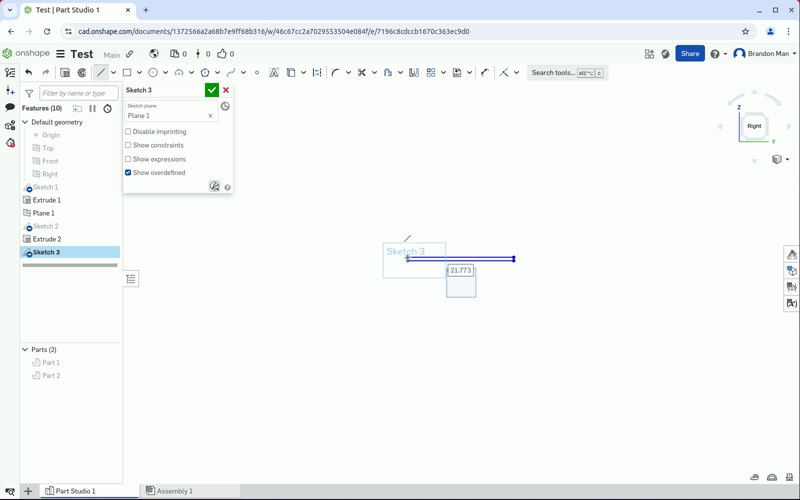
key_up(shift)
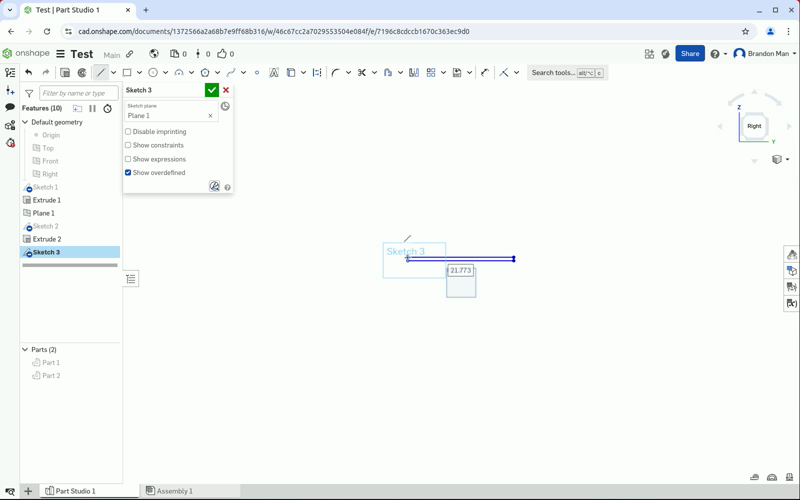
mouse_move(437, 257)
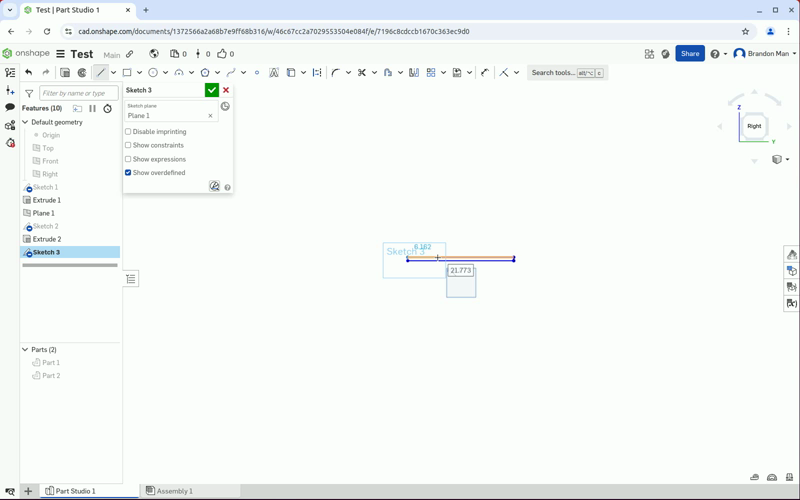
key_down(shift)
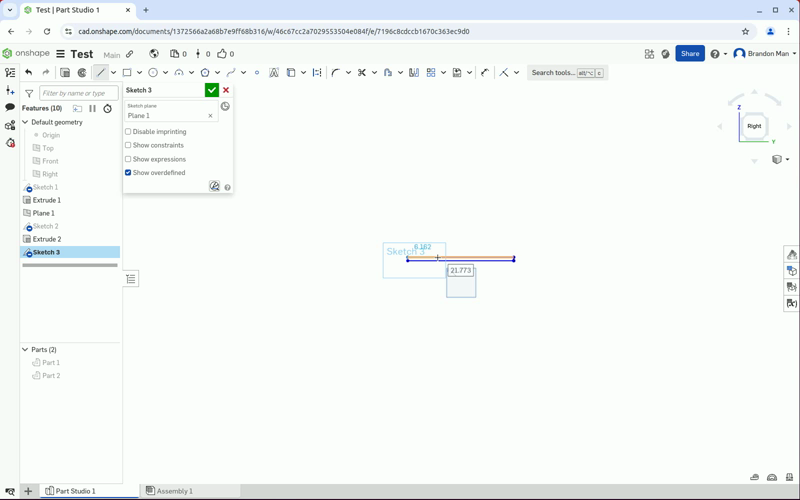
mouse_move(407, 260)
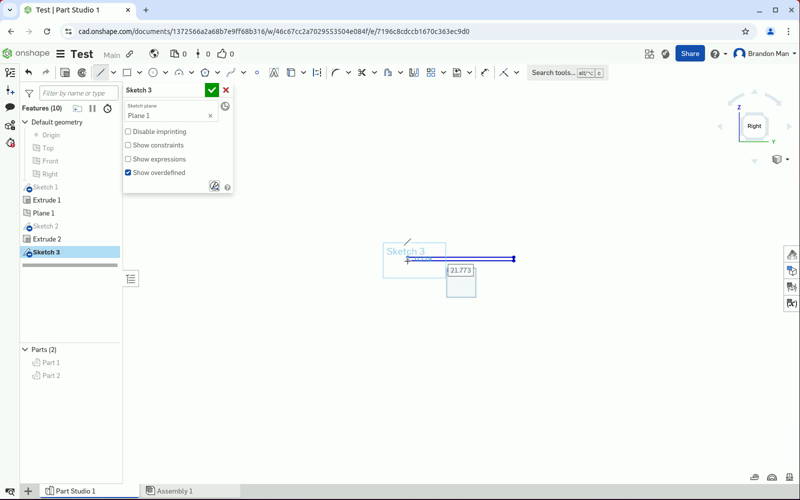
scroll(6)
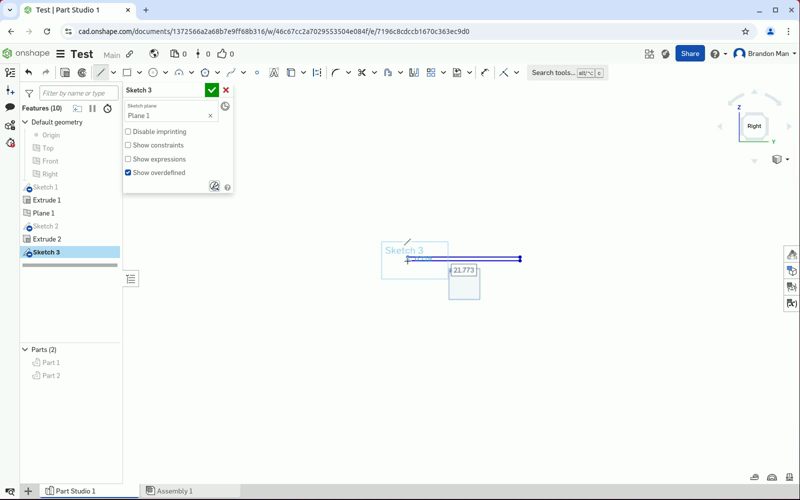
scroll(6)
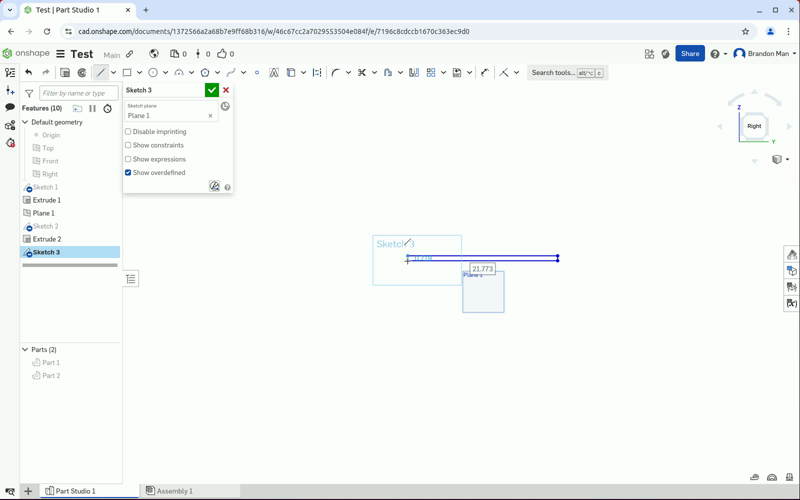
scroll(6)
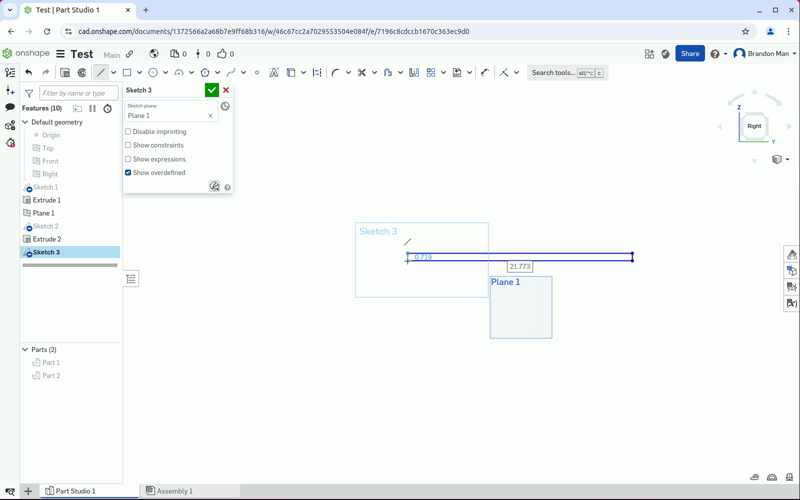
scroll(6)
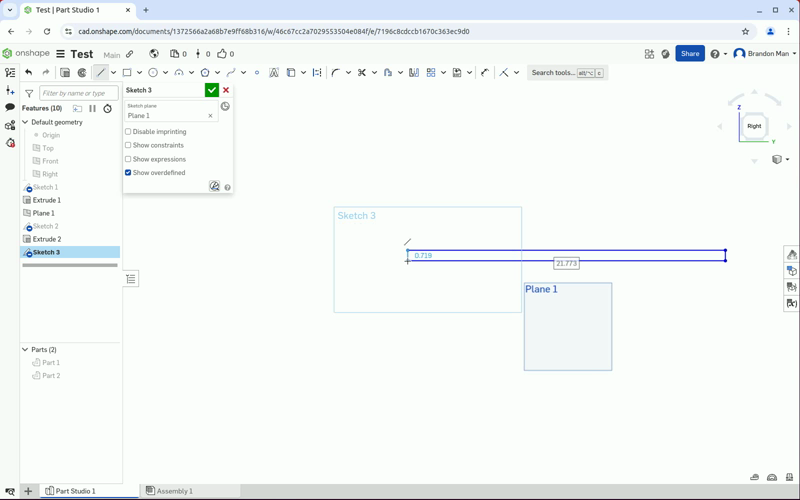
scroll(6)
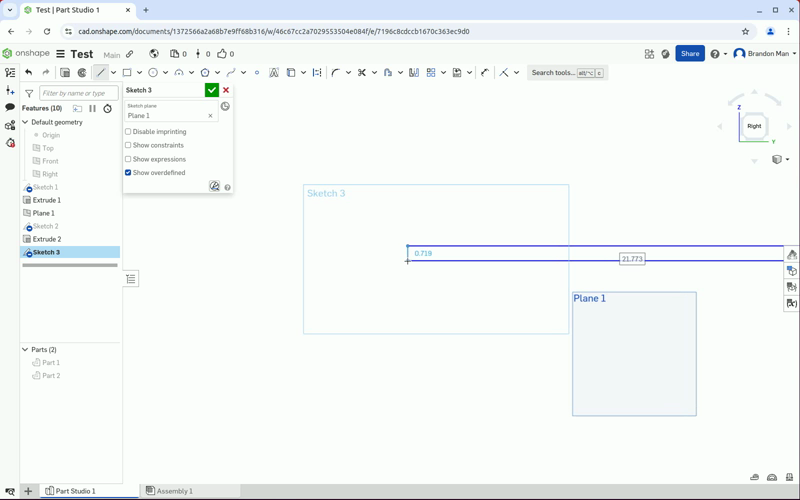
scroll(6)
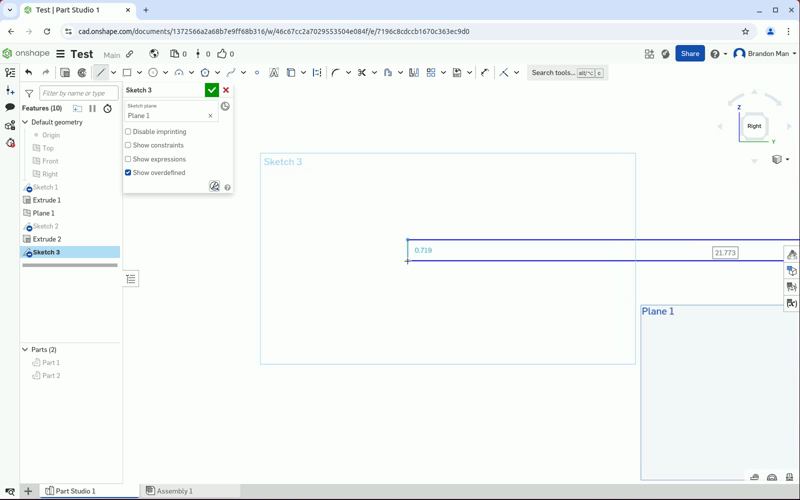
scroll(6)
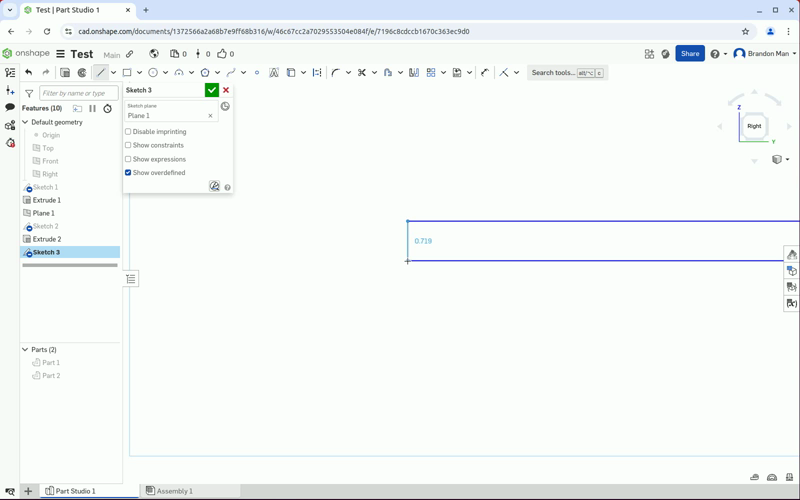
key_up(shift)
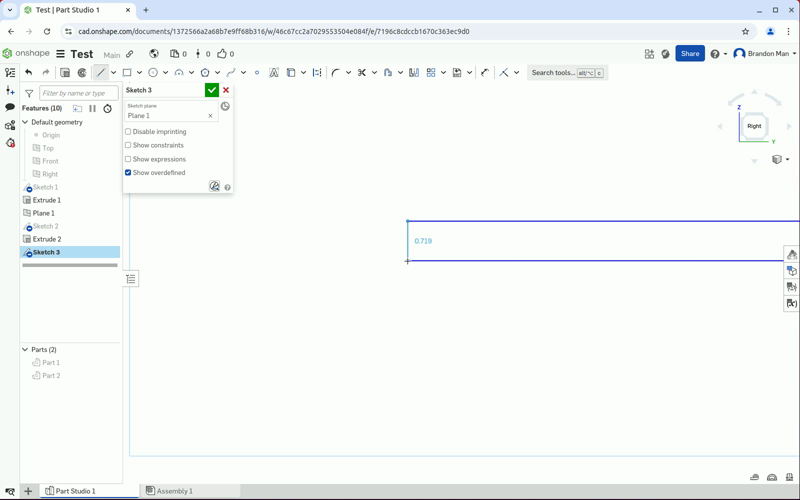
click(407, 260)
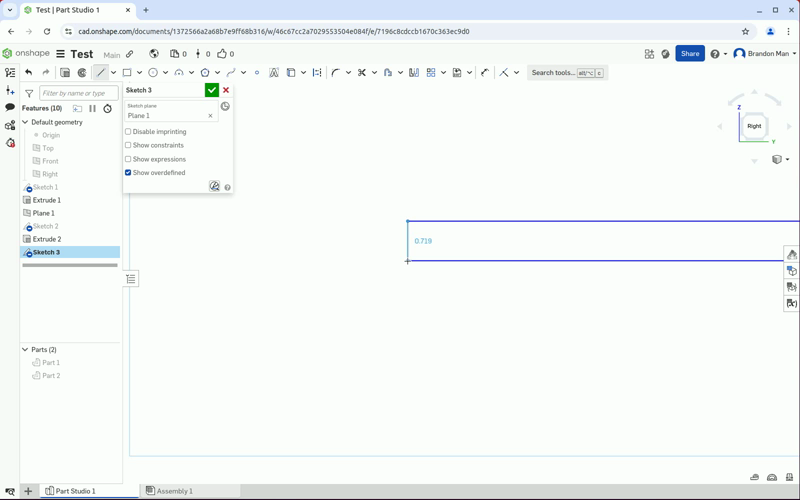
scroll(-6)
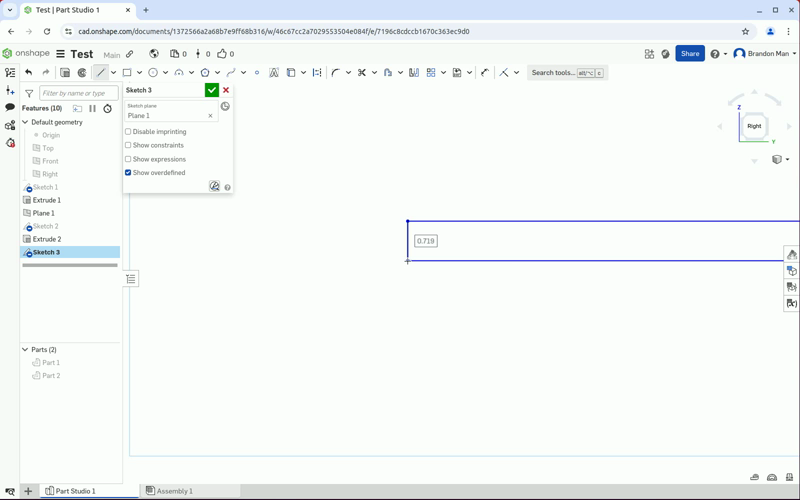
scroll(-6)
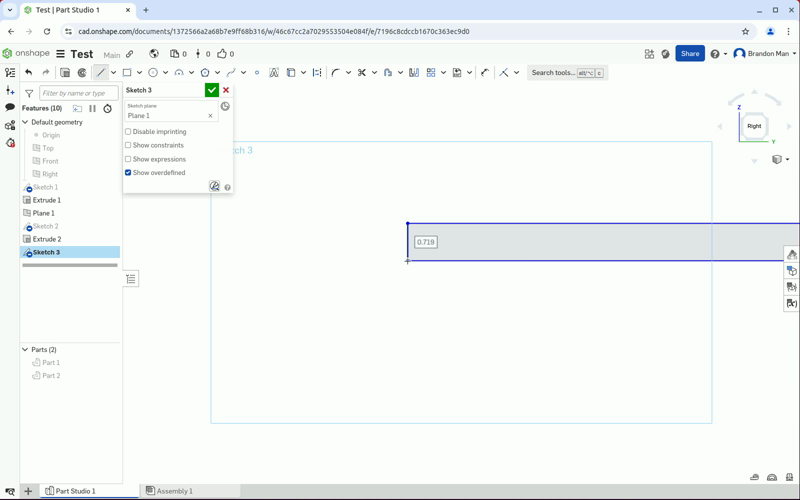
scroll(-6)
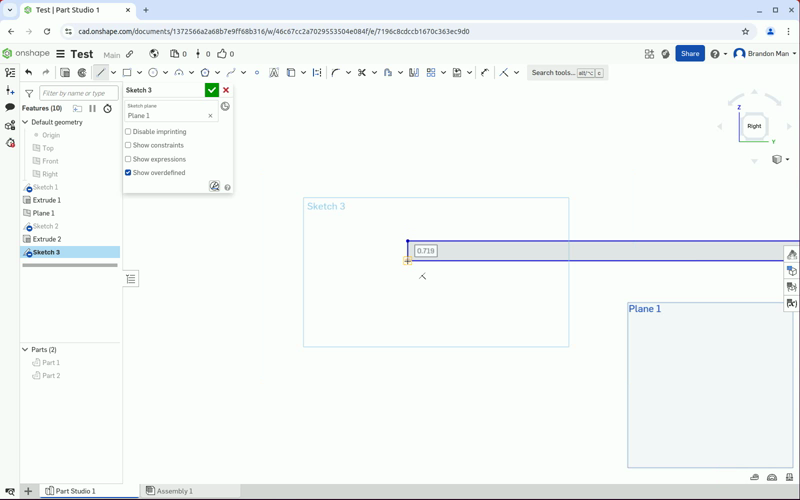
scroll(-6)
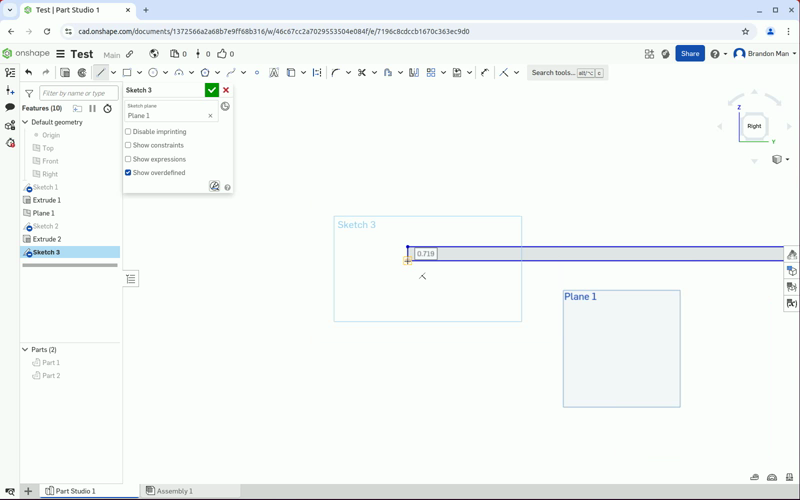
scroll(-6)
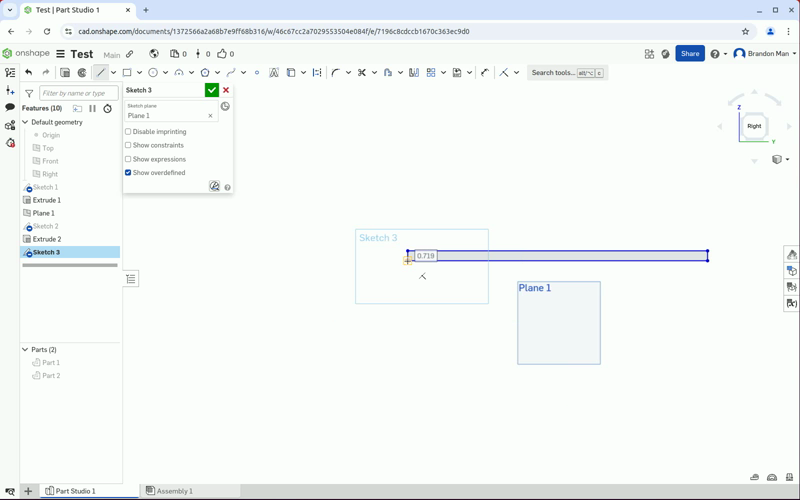
scroll(-6)
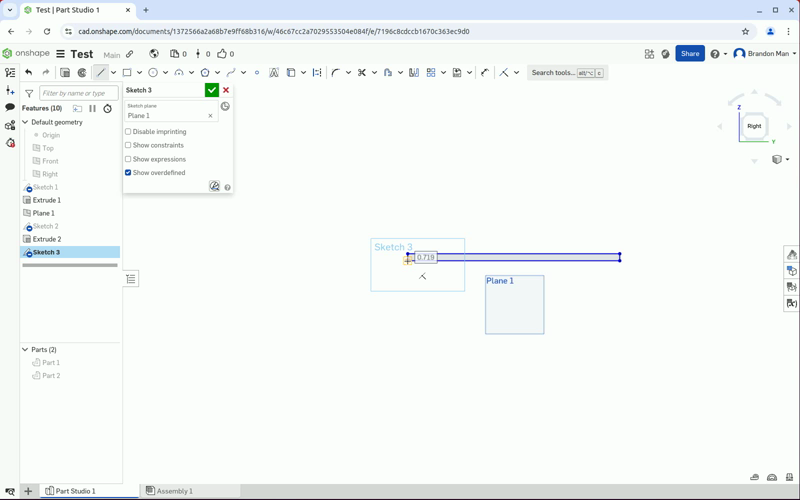
scroll(-6)
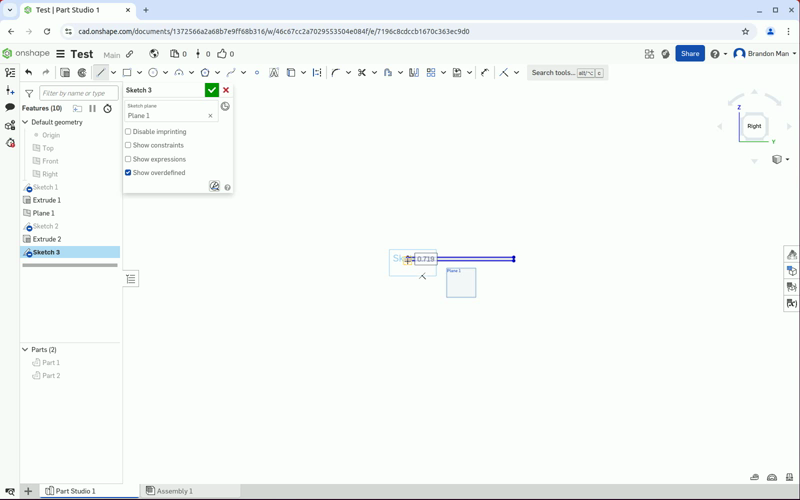
key(esc)
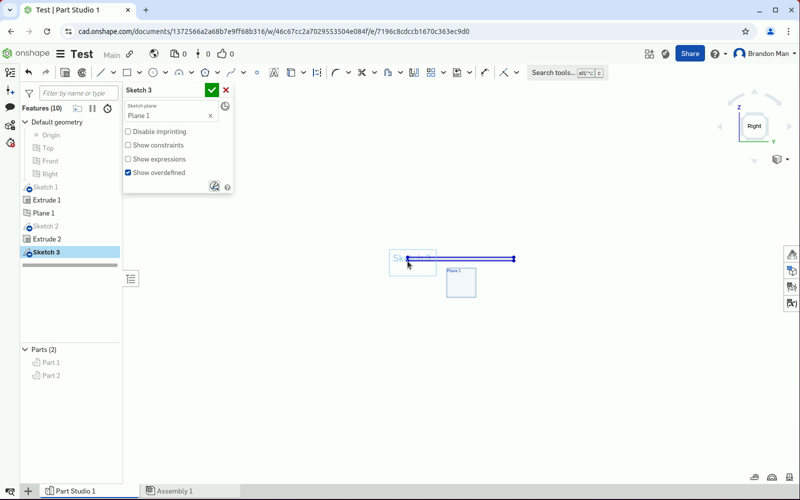
mouse_move(486, 260)
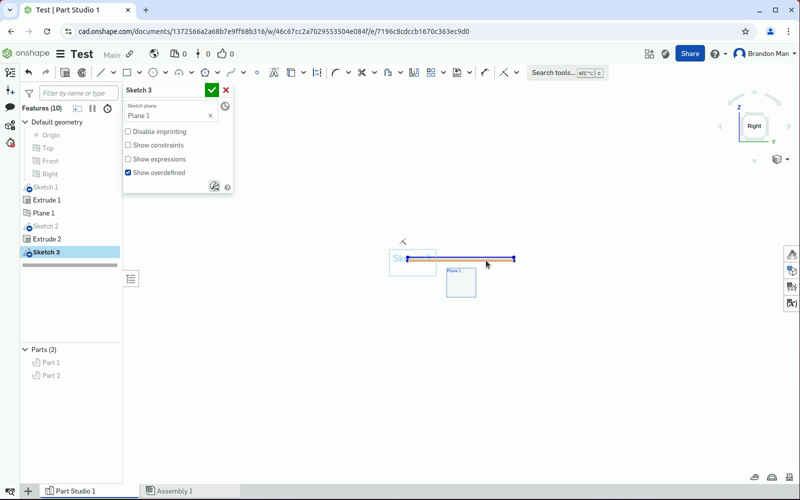
scroll(6)
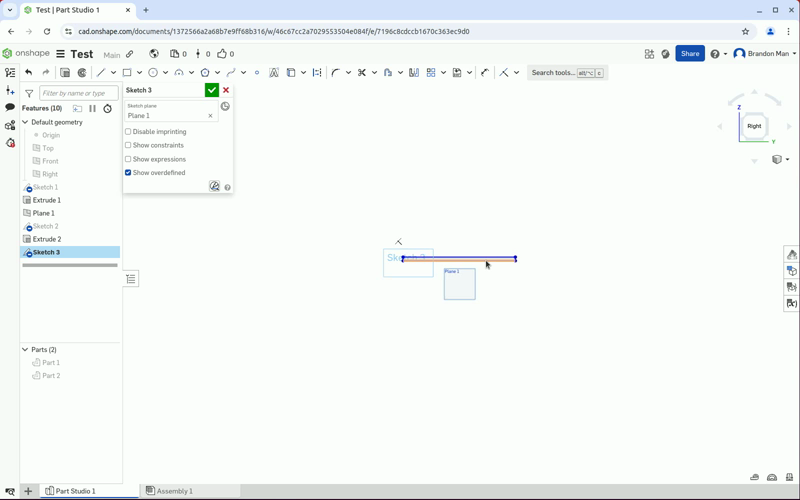
scroll(6)
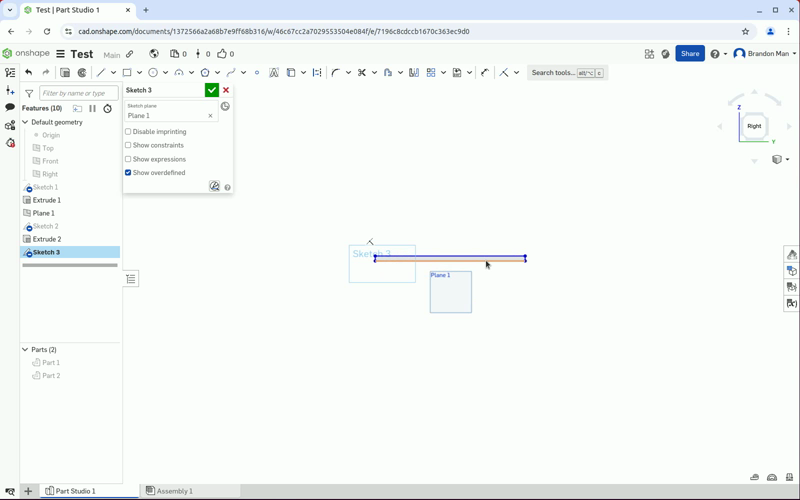
scroll(6)
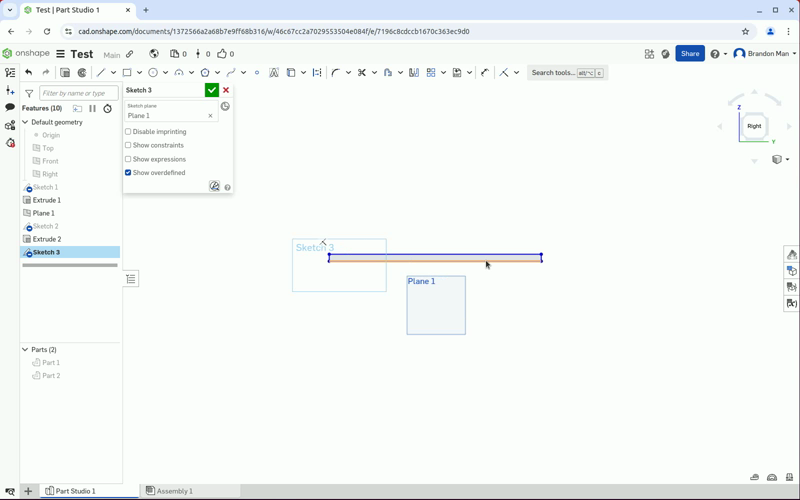
scroll(6)
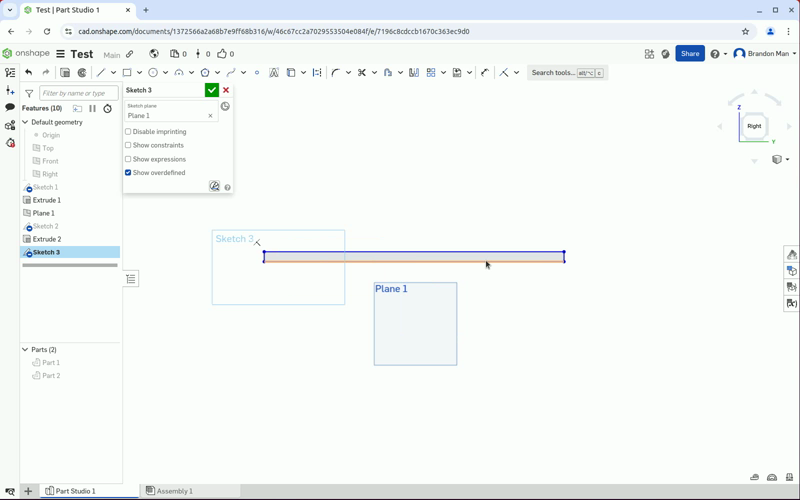
scroll(6)
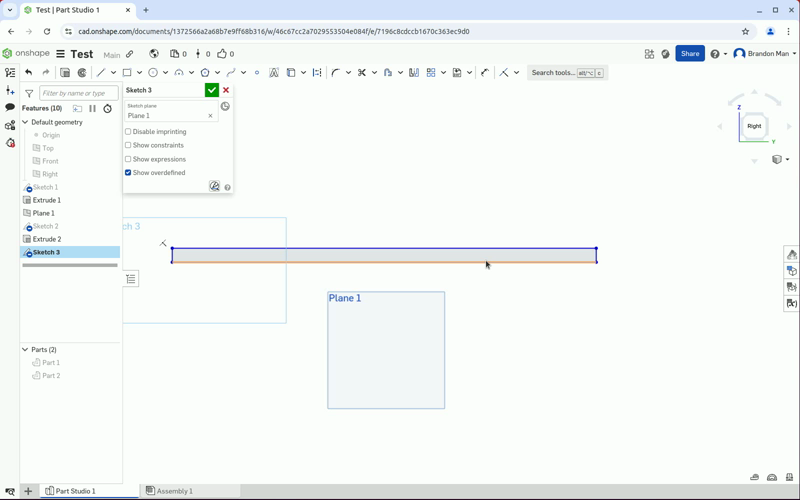
scroll(6)
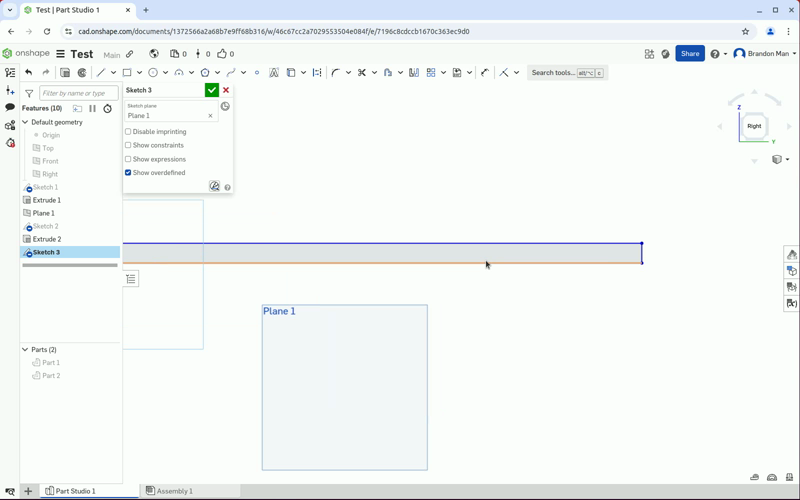
scroll(6)
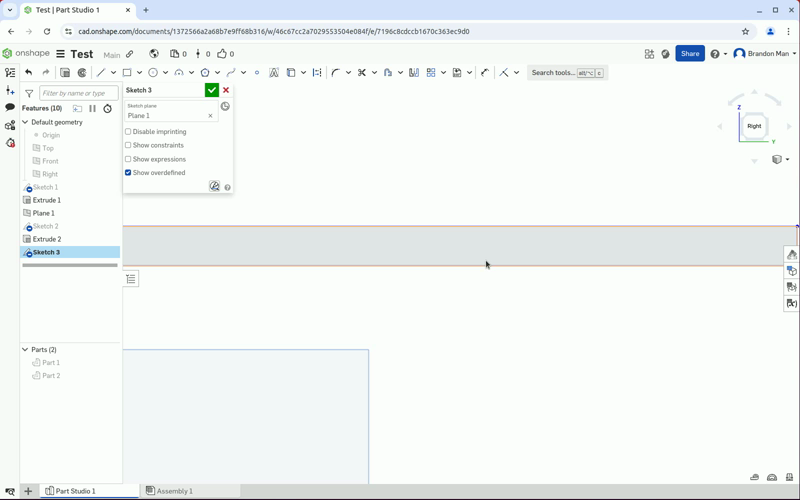
click(486, 260)
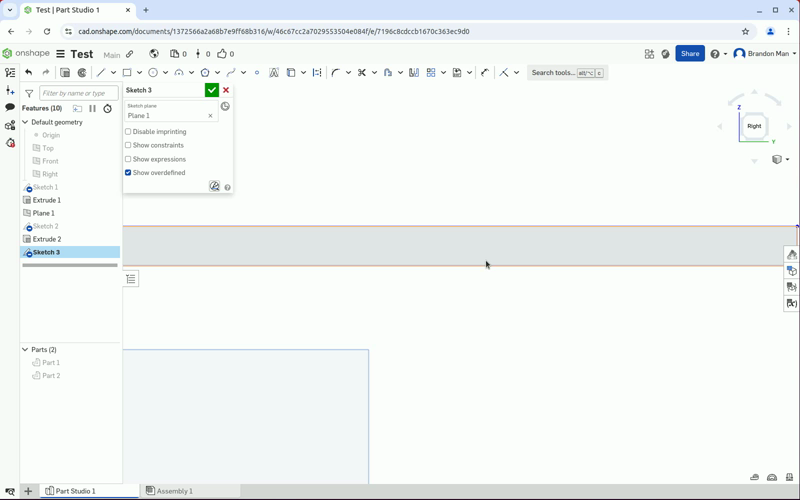
scroll(-6)
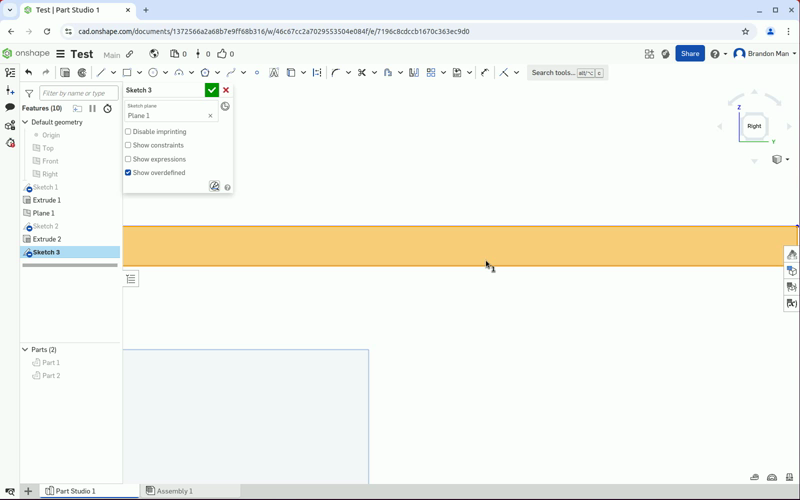
scroll(-6)
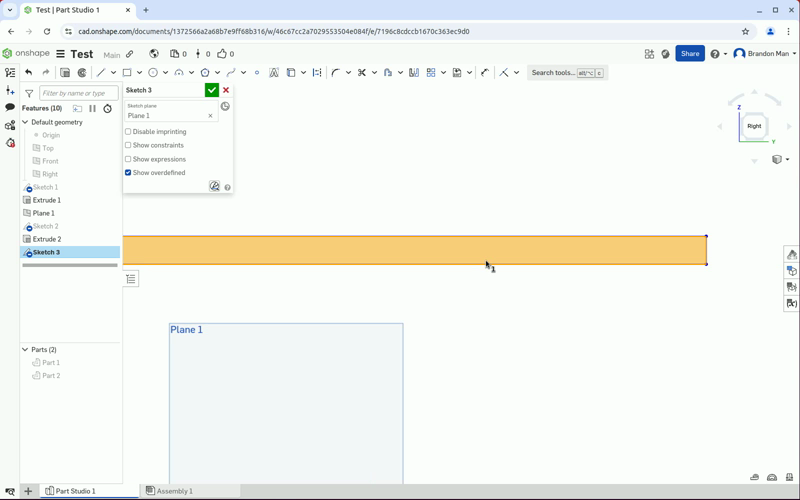
scroll(-6)
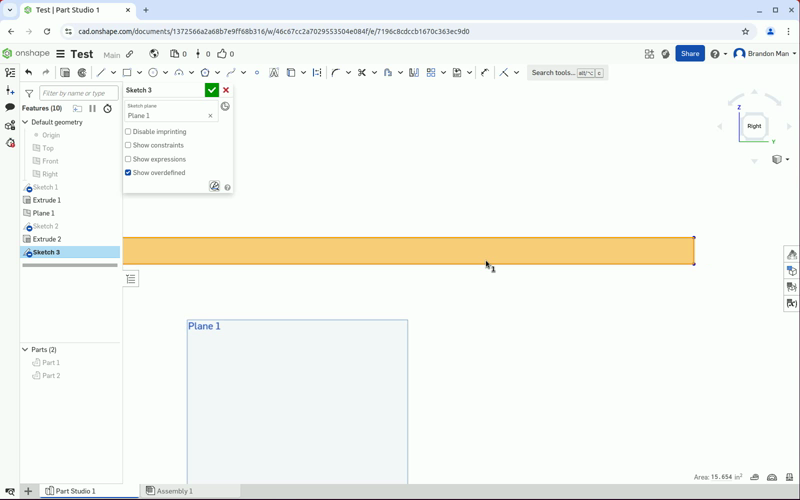
scroll(-6)
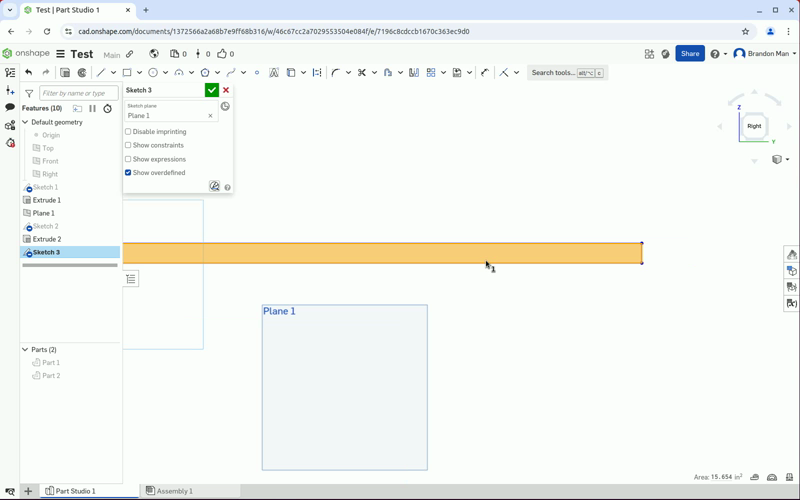
scroll(-6)
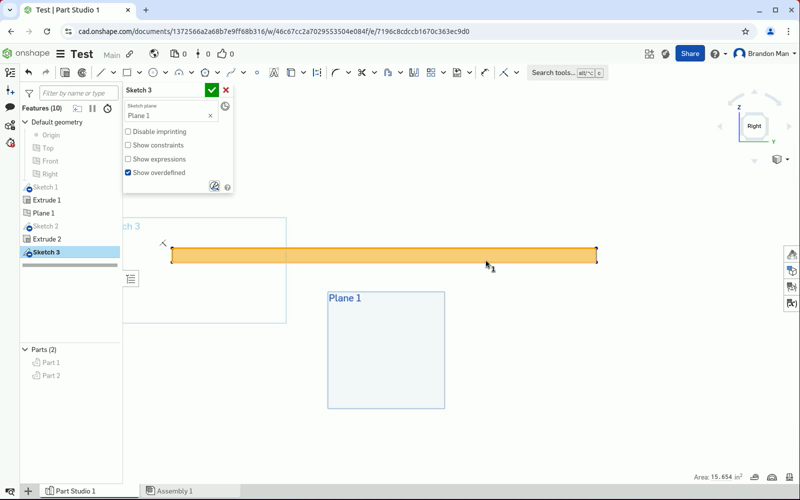
scroll(-6)
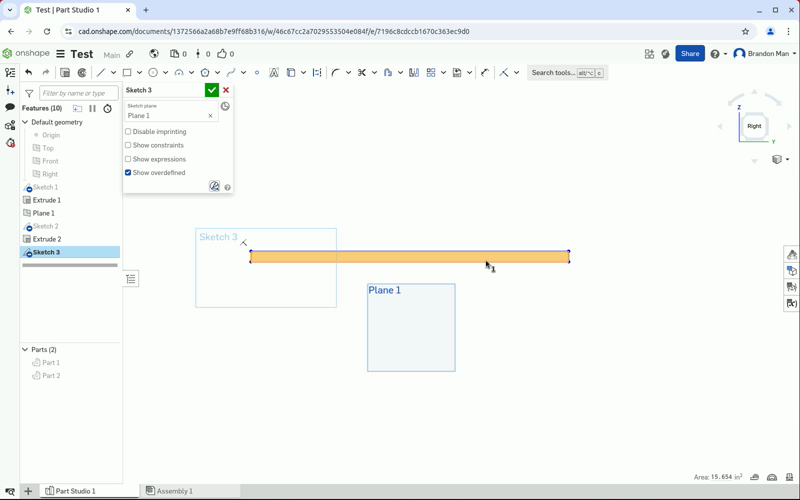
scroll(-6)
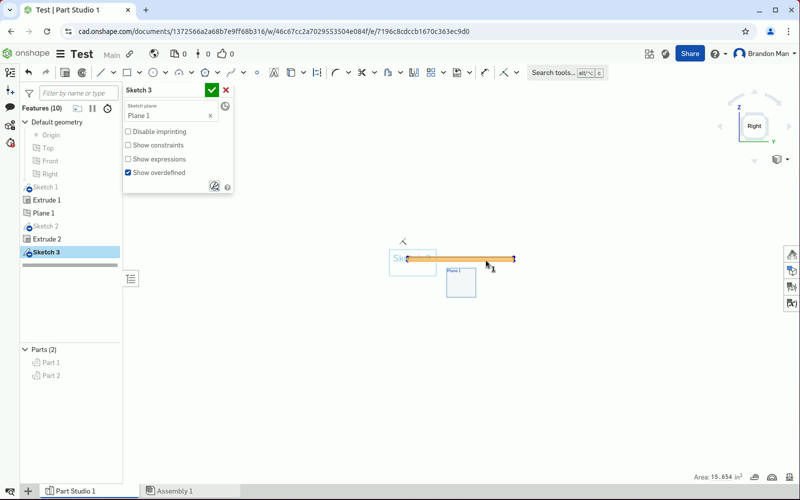
mouse_move(73, 352)
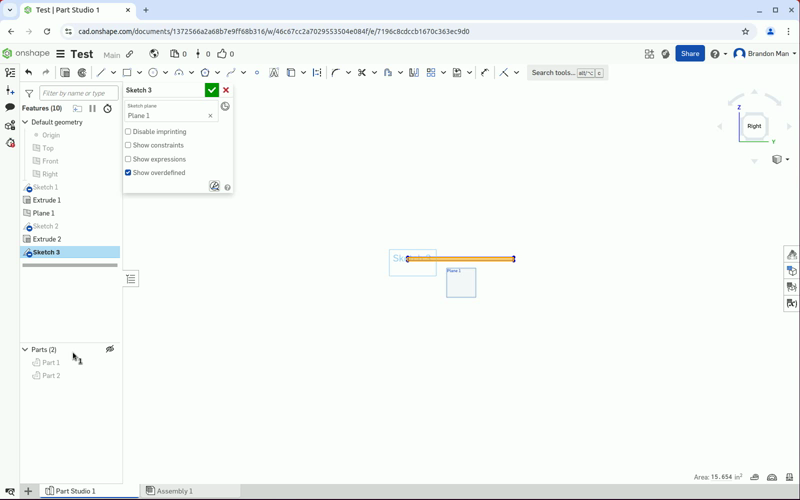
key(shift+y)
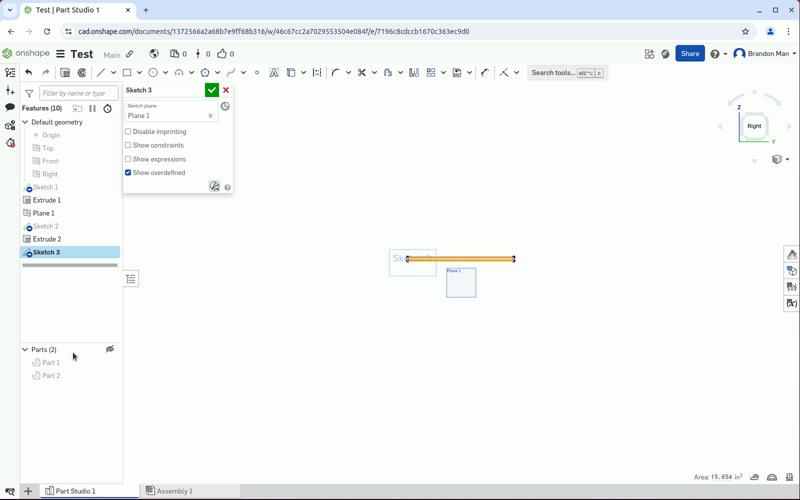
key(shift+e)
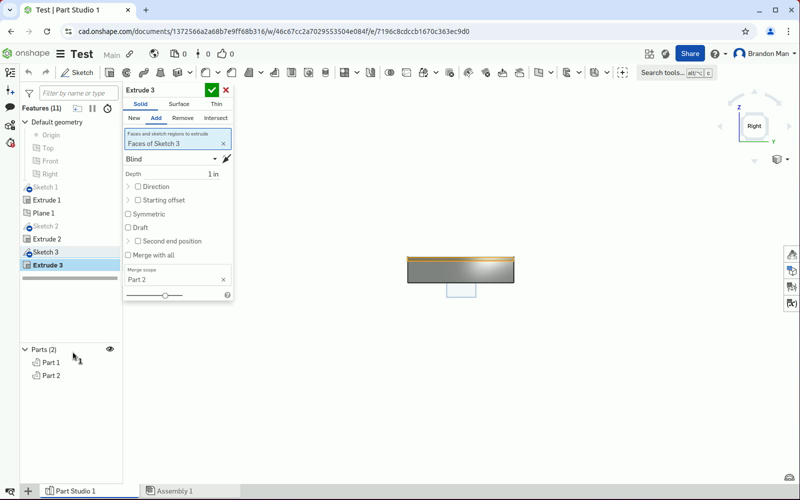
mouse_move(143, 106)
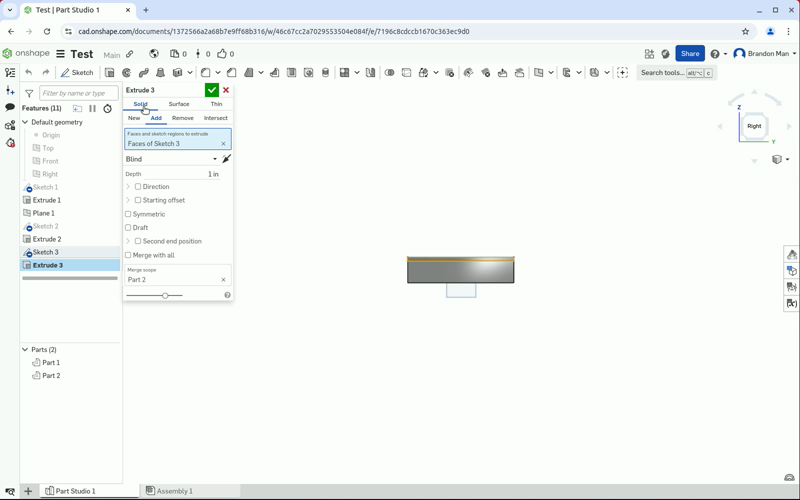
click(143, 106)
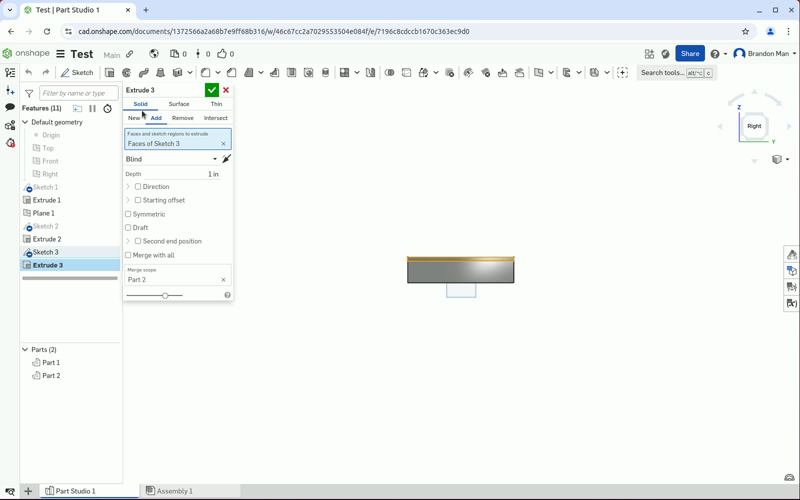
mouse_move(137, 120)
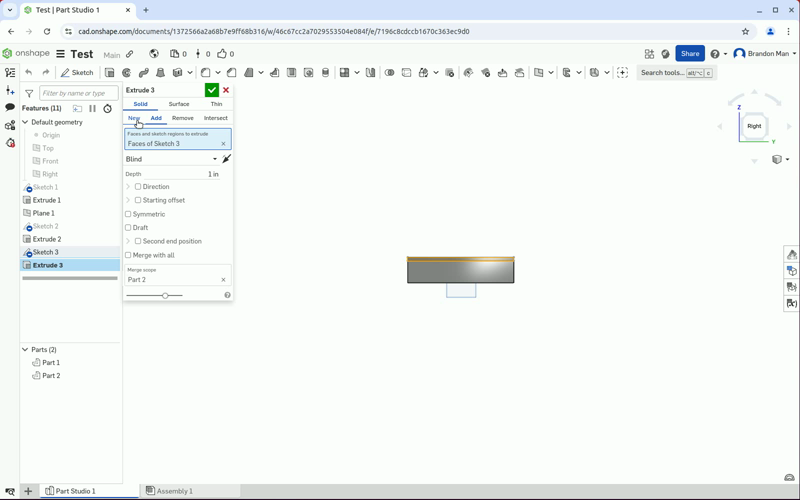
click(137, 120)
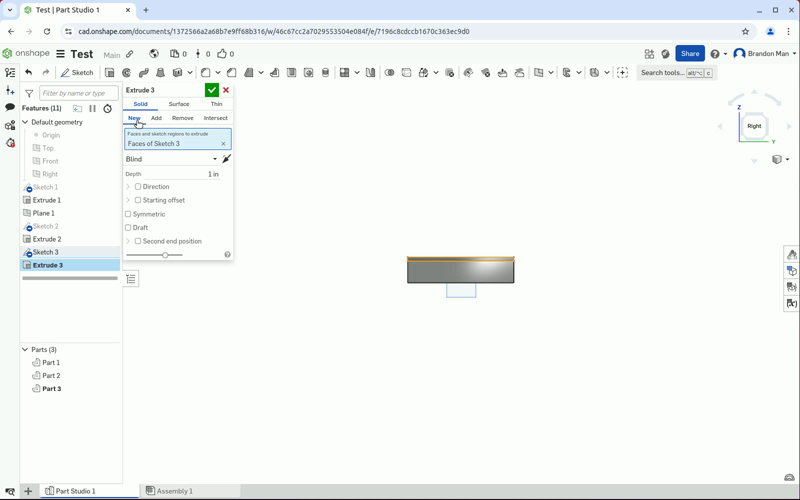
key(tab, 4)
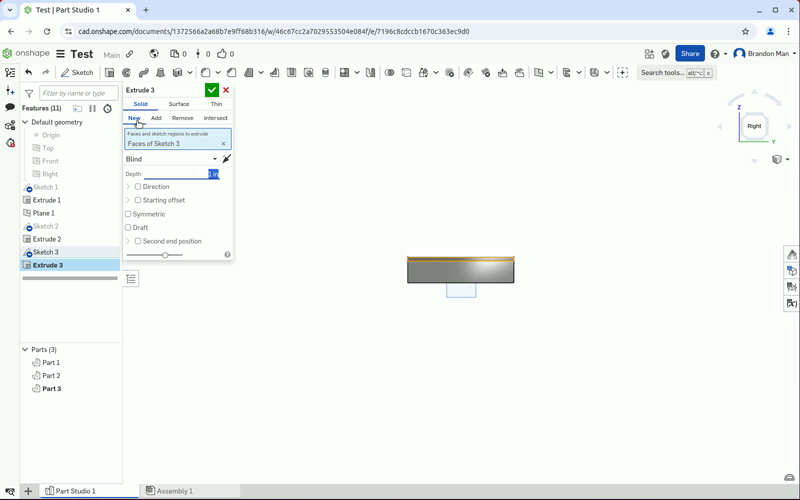
text(0.722)
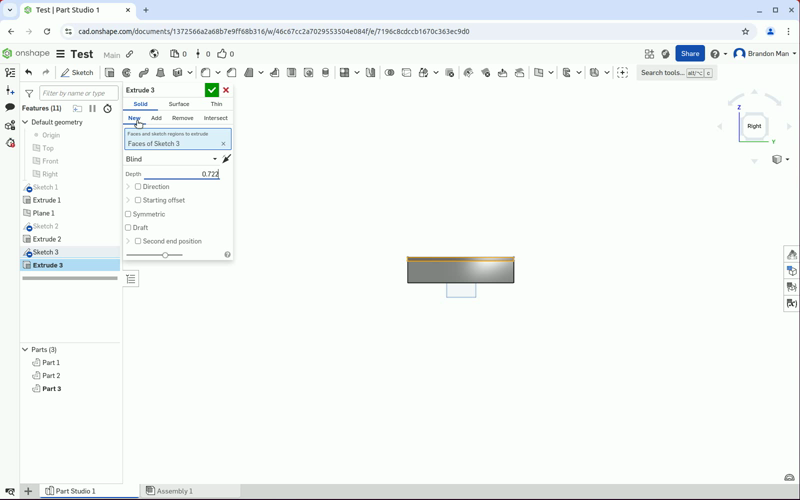
key(enter)
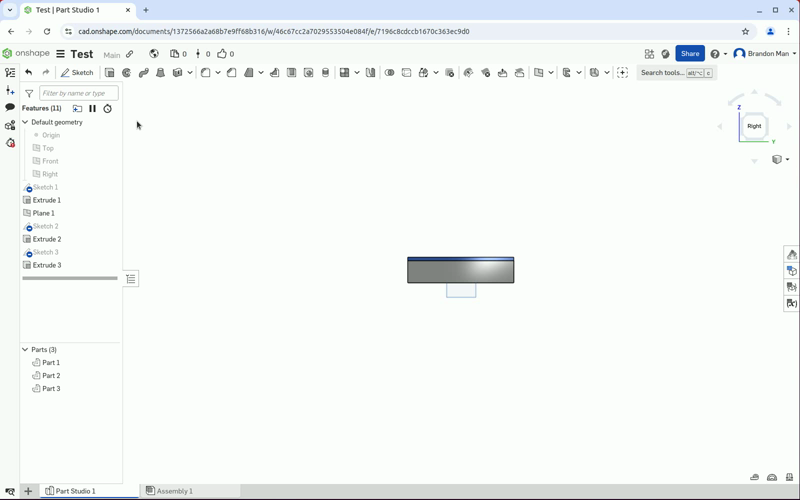
key(shift+h)
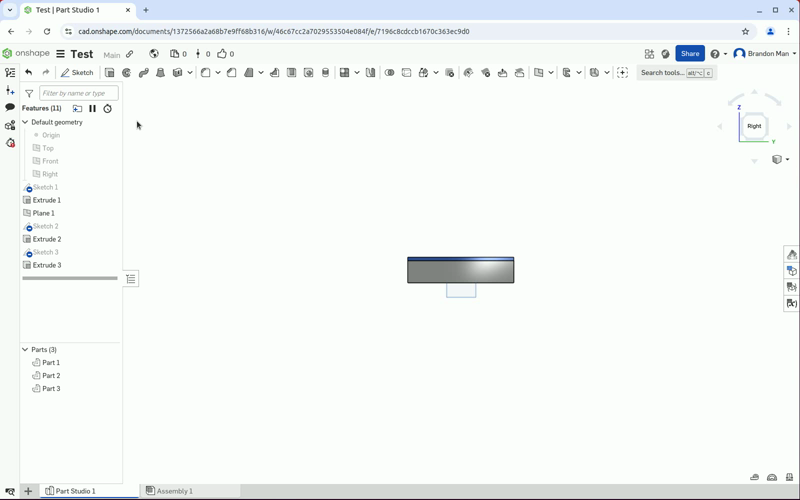
key(shift+h)
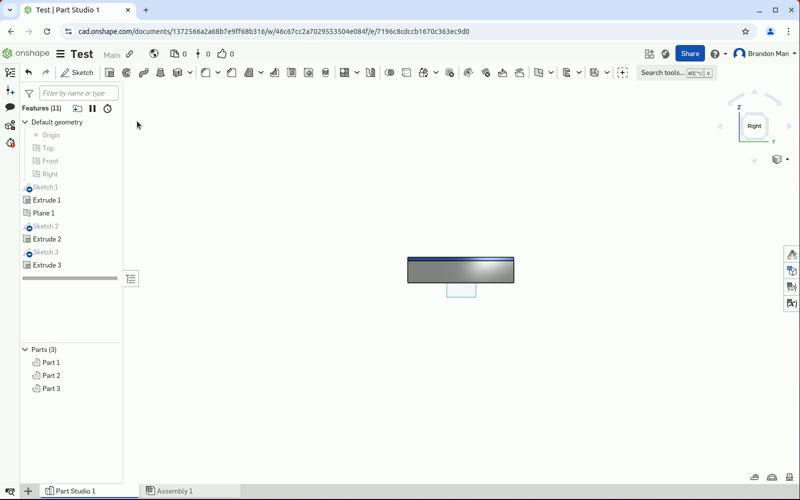
mouse_move(73, 189)
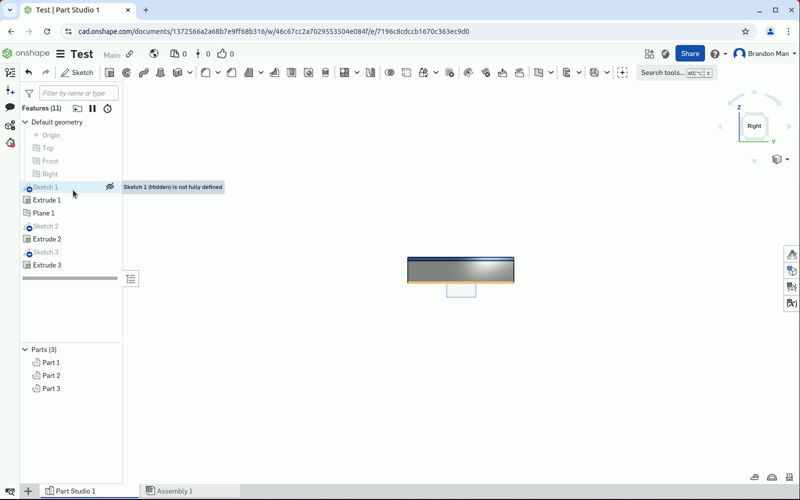
click(73, 189)
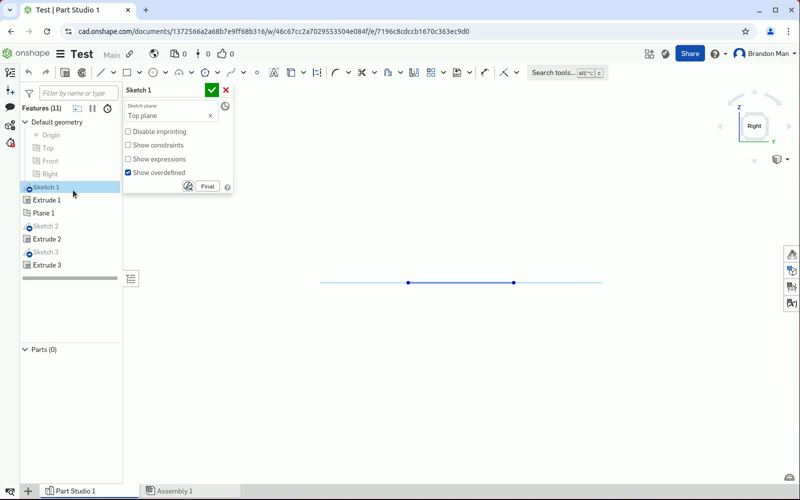
mouse_move(229, 92)
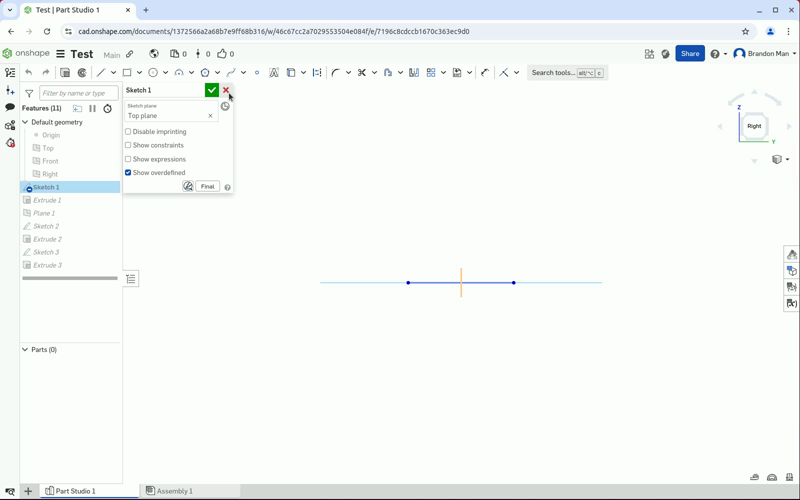
click(229, 92)
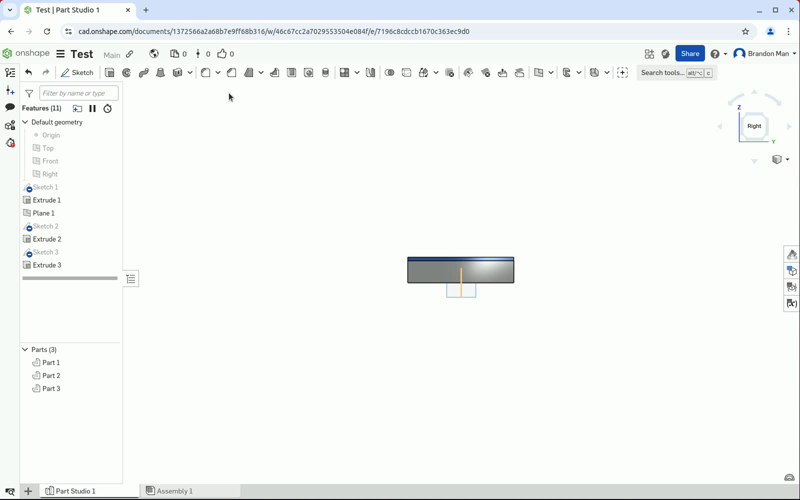
mouse_move(73, 352)
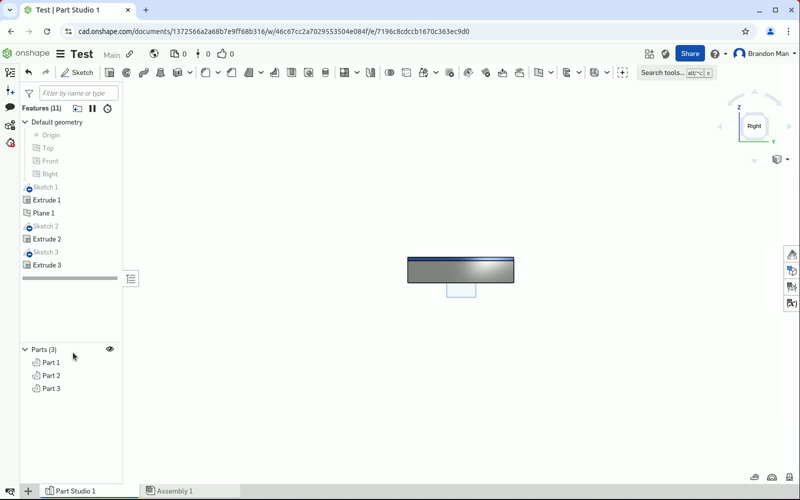
key(y)
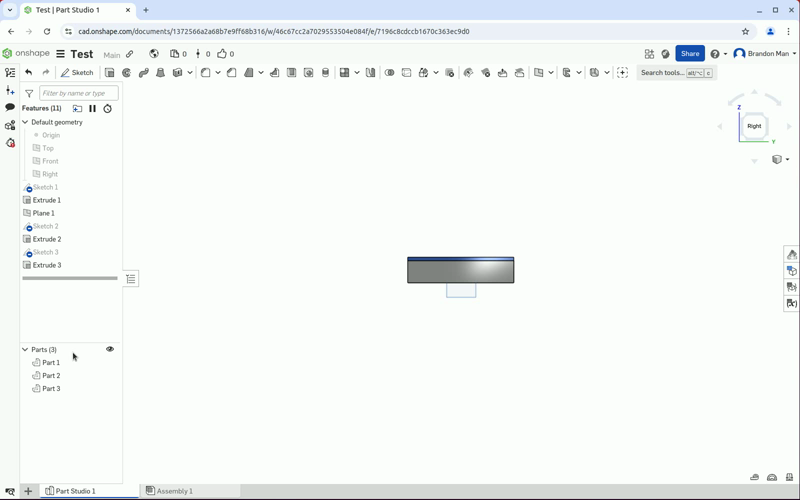
key(shift+p)
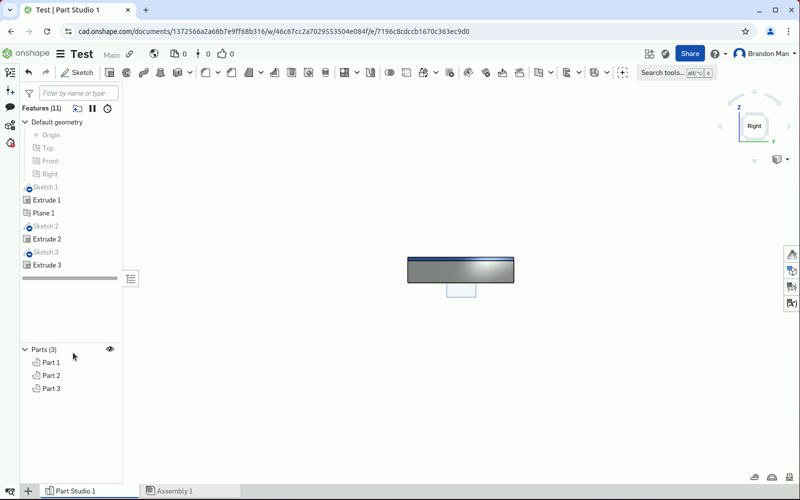
key(space)
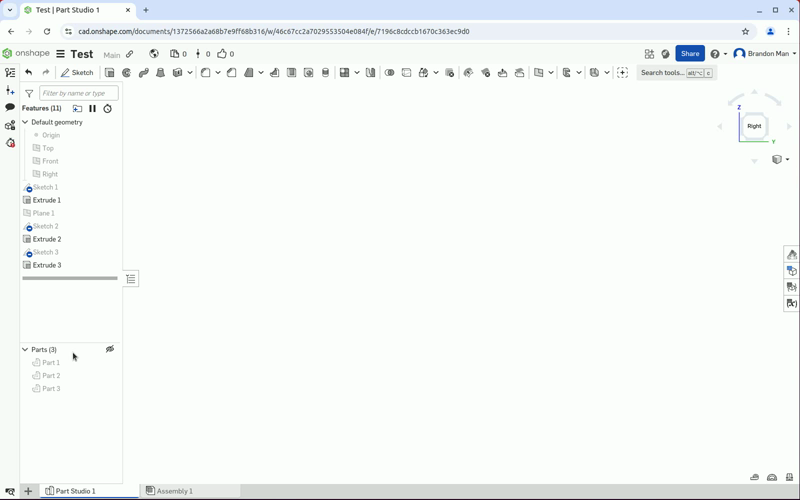
key_down(shift)
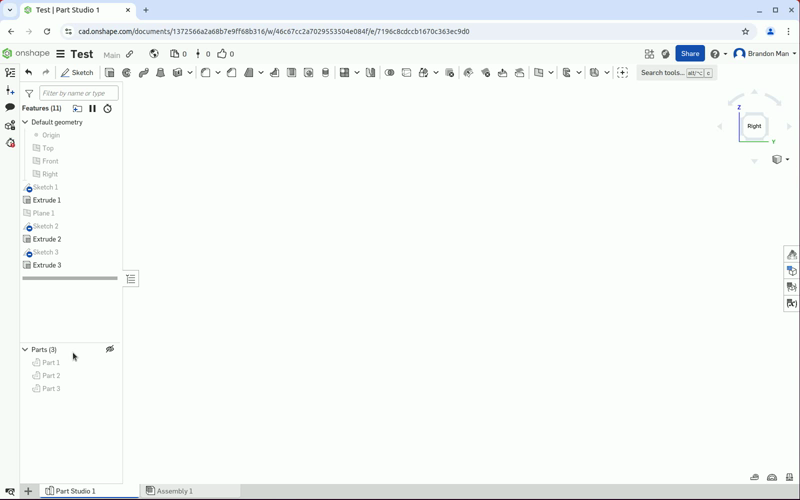
key(right)
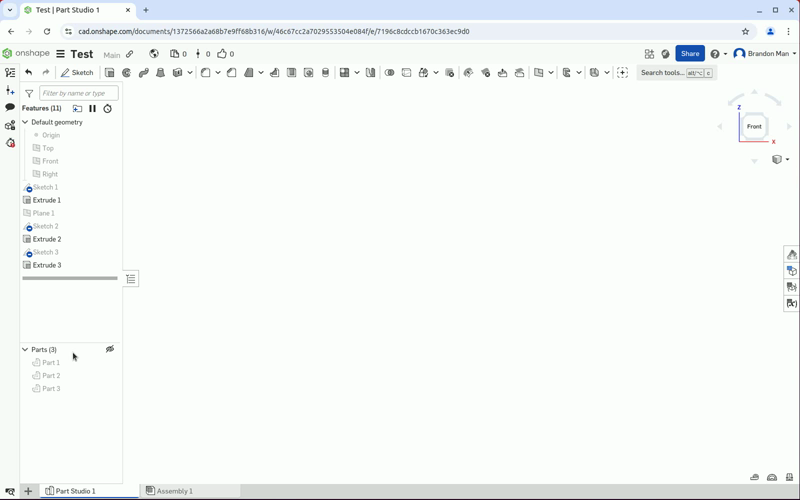
key_up(shift)
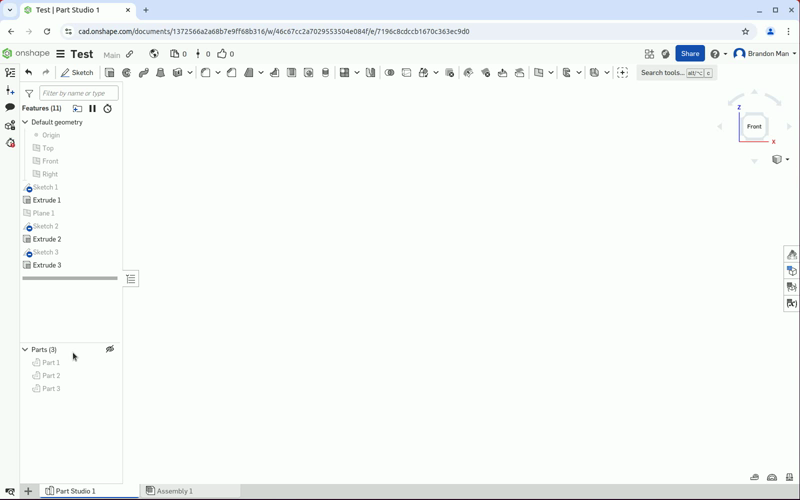
mouse_move(73, 352)
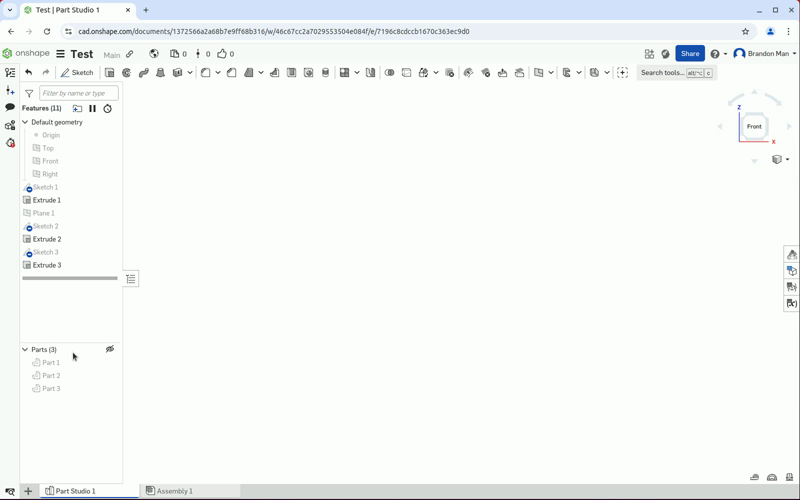
key(shift+y)
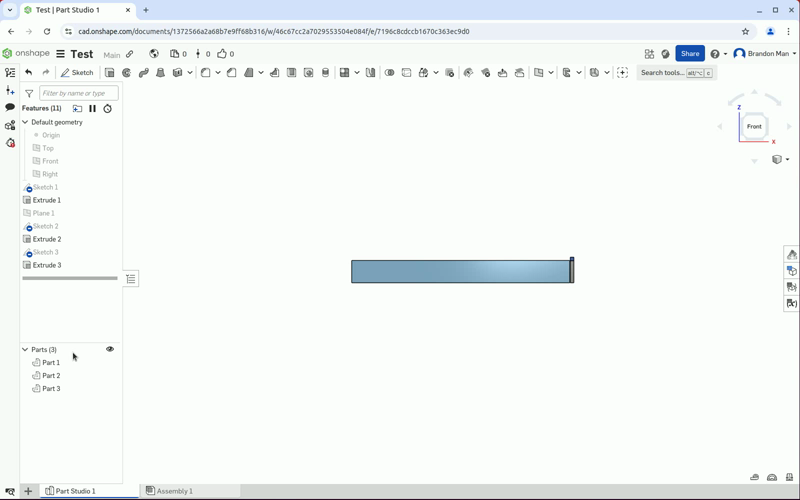
mouse_move(541, 75)
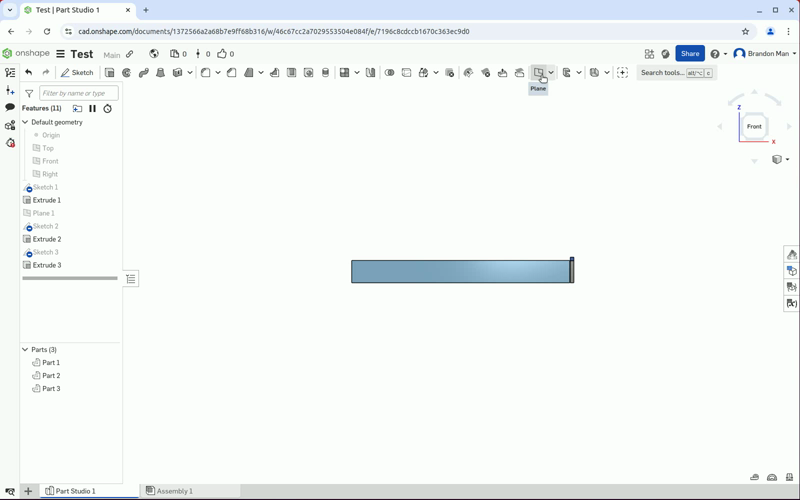
click(541, 75)
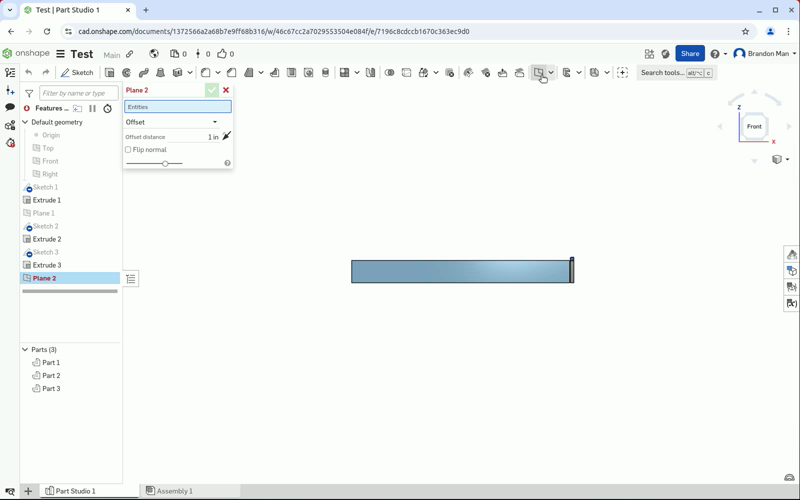
mouse_move(73, 163)
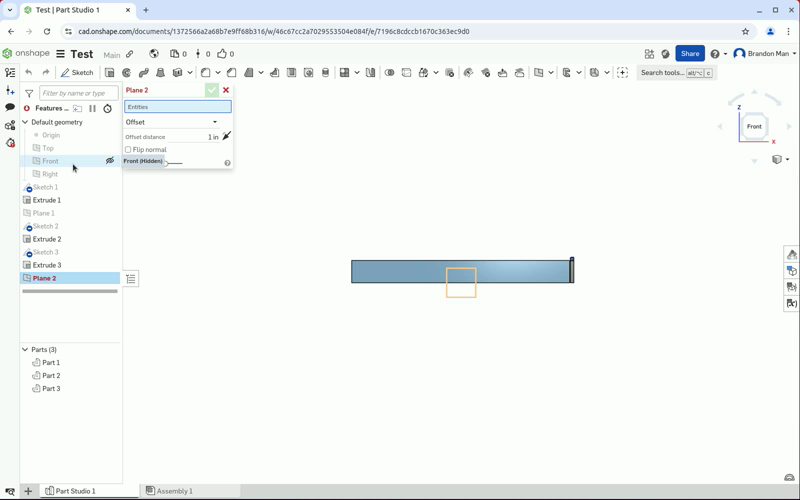
click(73, 163)
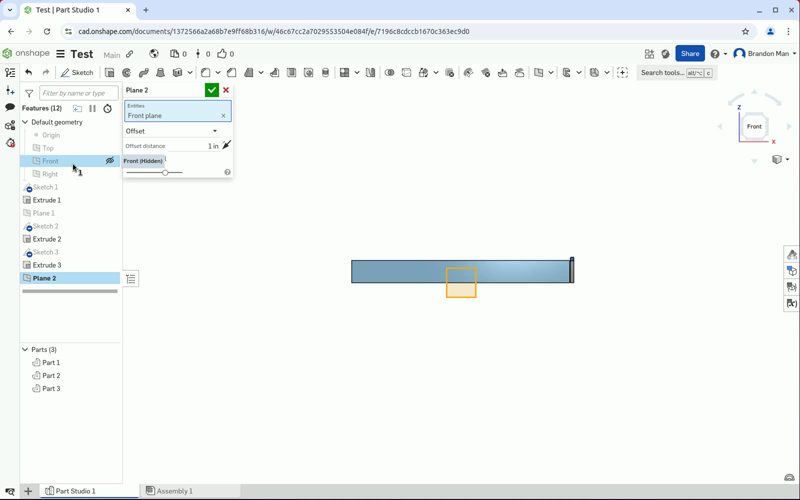
key(tab, 2)
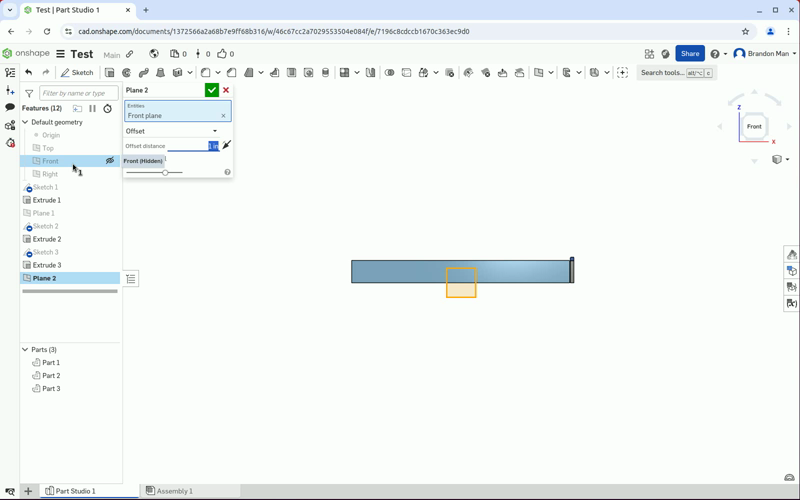
text(10.845)
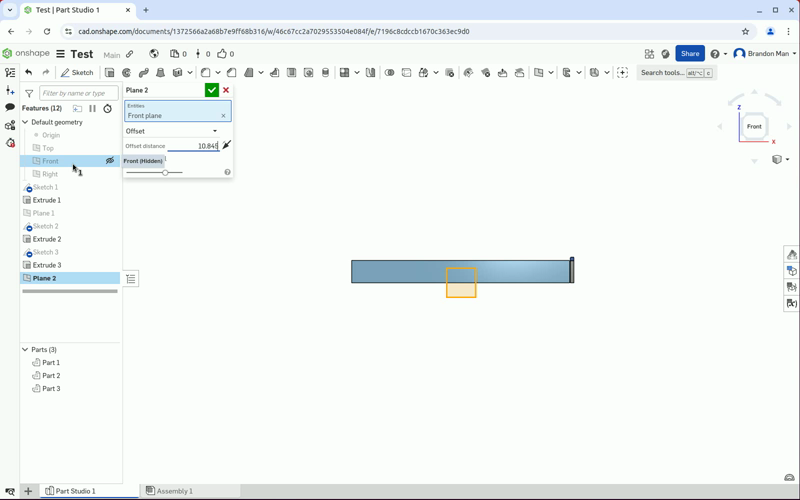
key(enter, 2)
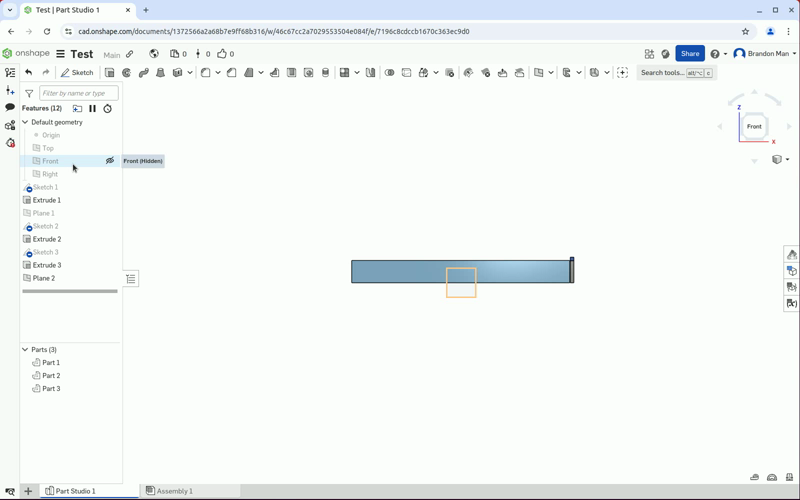
key(shift+s)
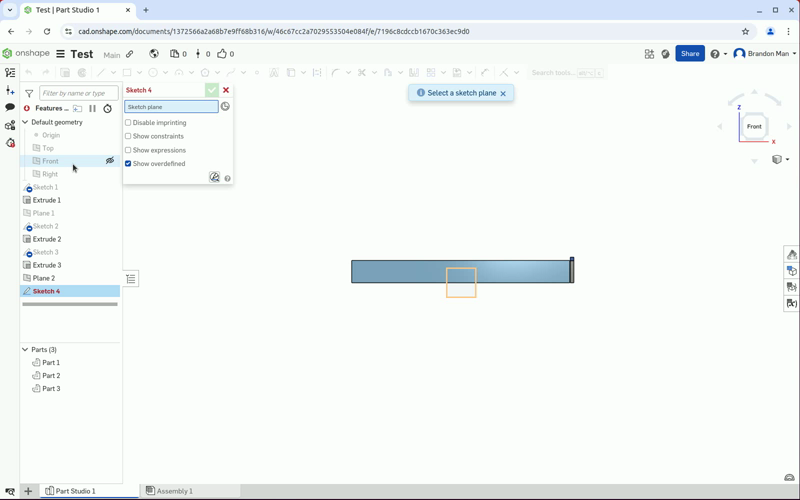
mouse_move(73, 280)
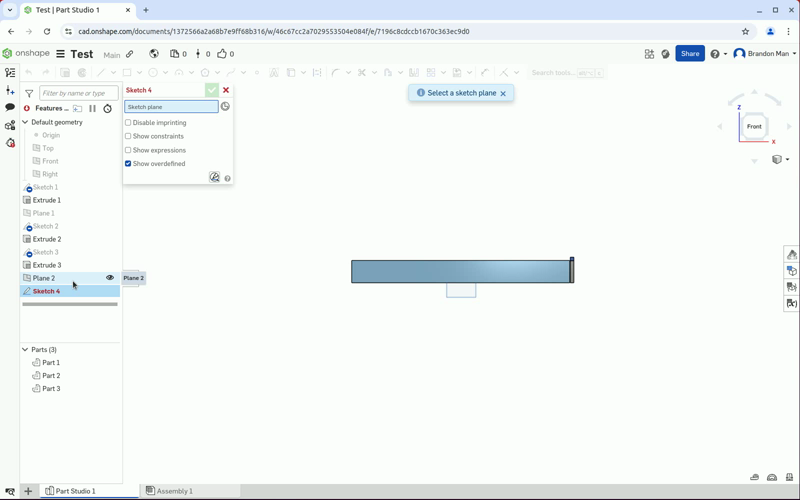
click(73, 280)
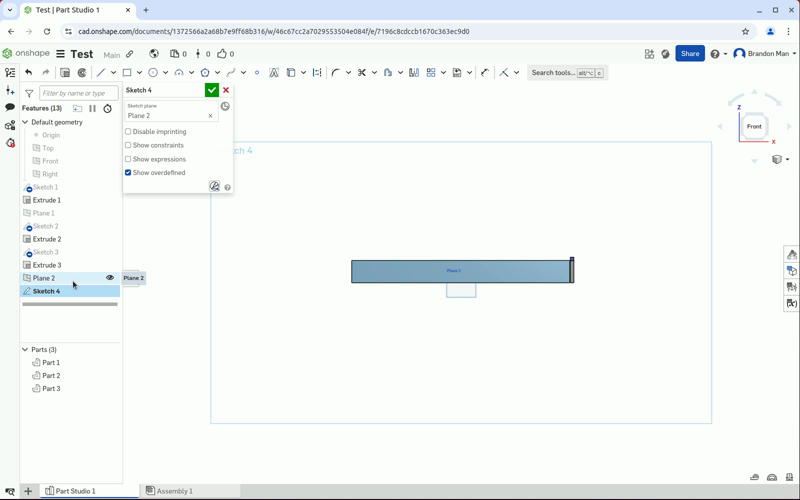
mouse_move(73, 352)
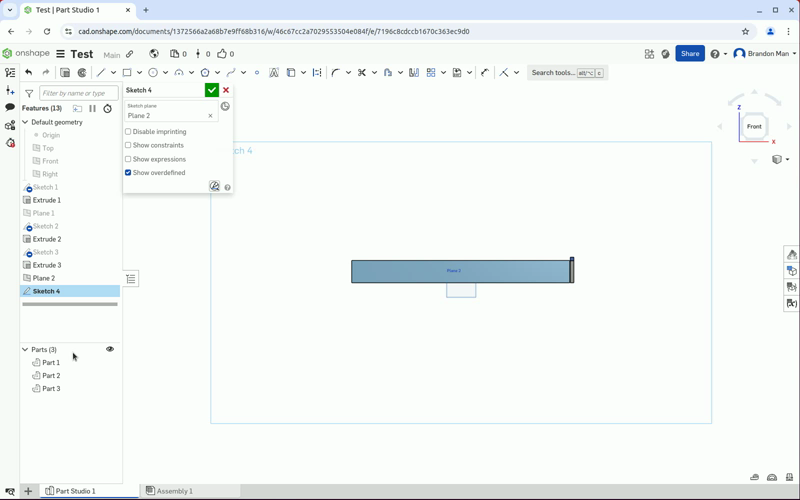
key(y)
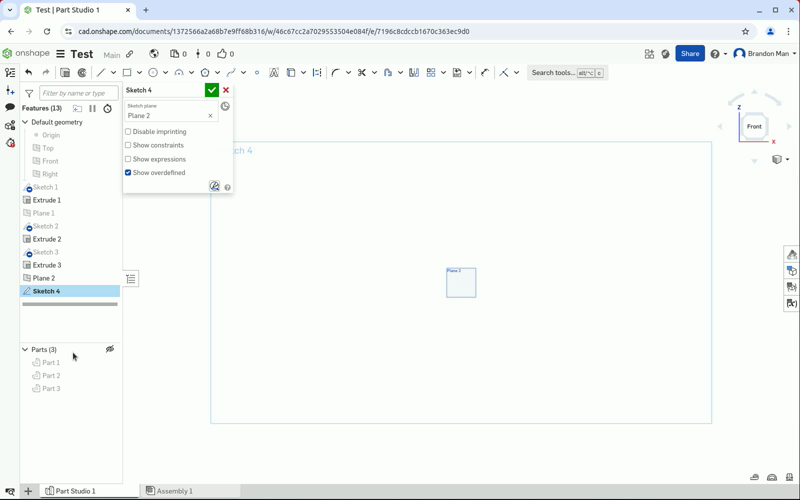
key(l)
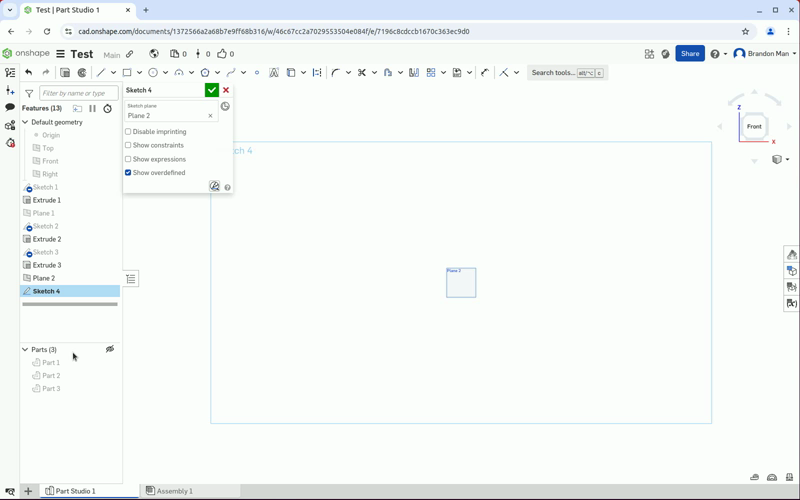
key_down(shift)
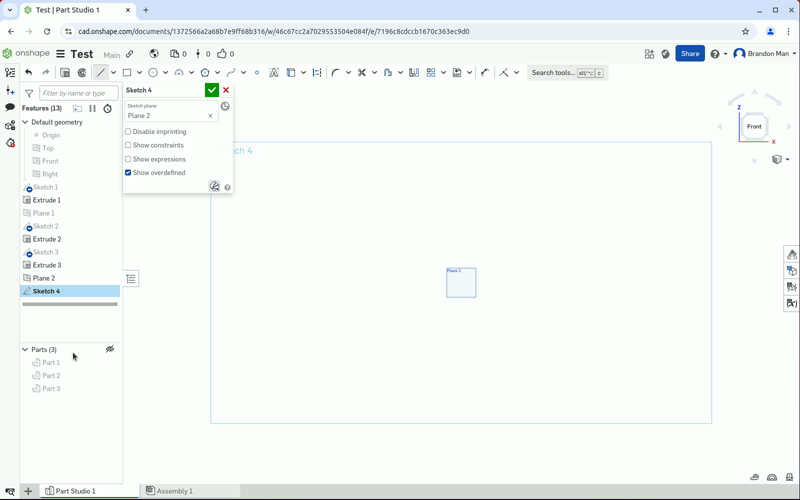
mouse_move(348, 282)
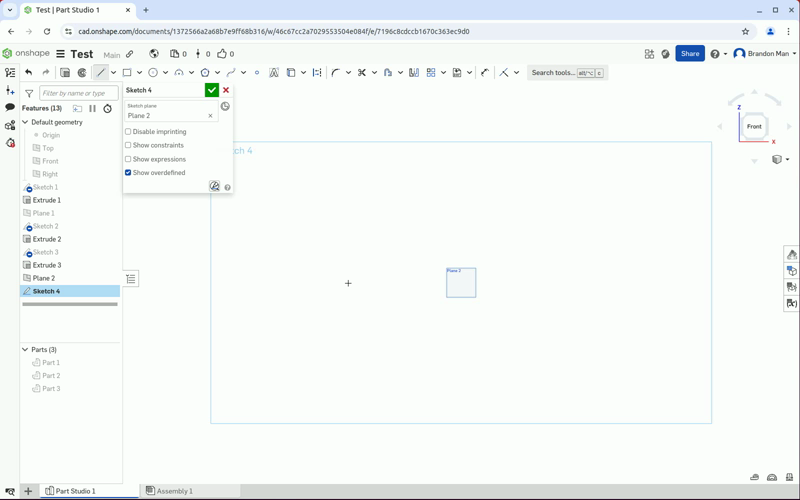
click(348, 282)
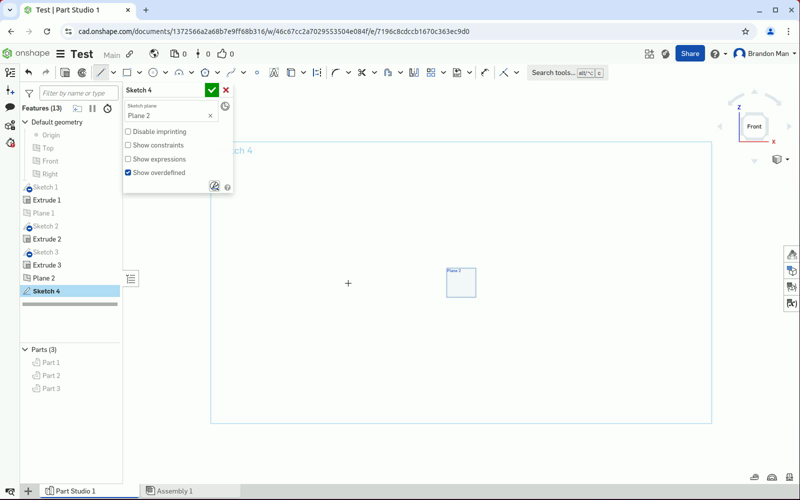
key_up(shift)
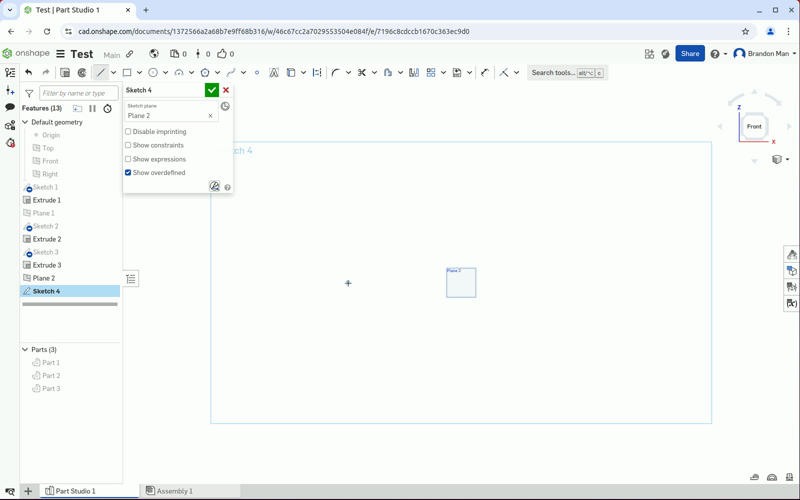
key_down(shift)
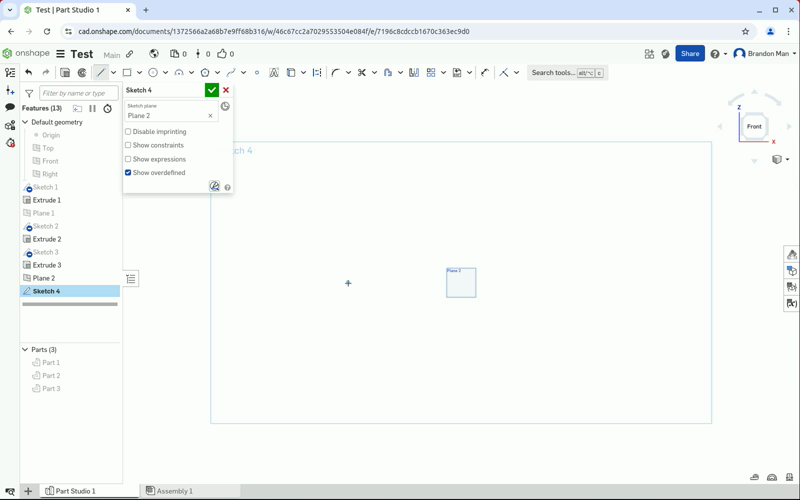
mouse_move(378, 282)
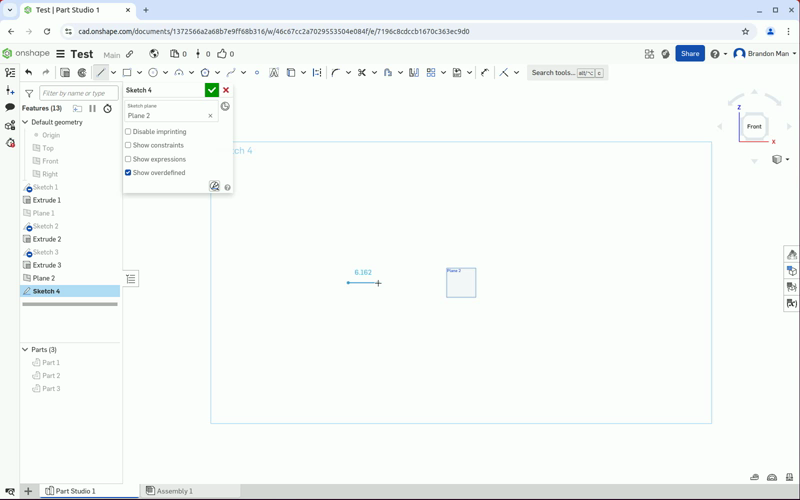
mouse_move(350, 282)
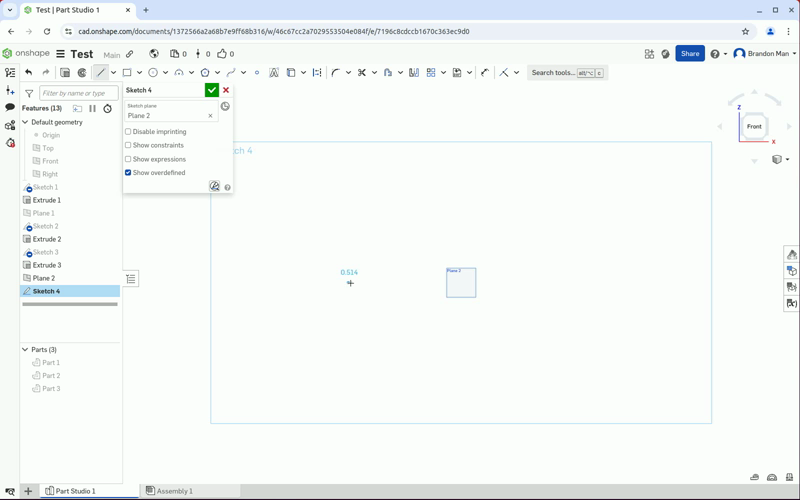
scroll(6)
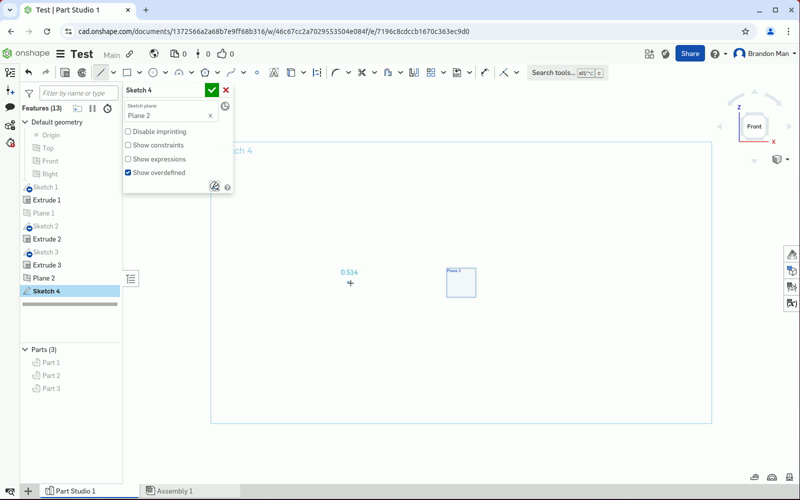
scroll(6)
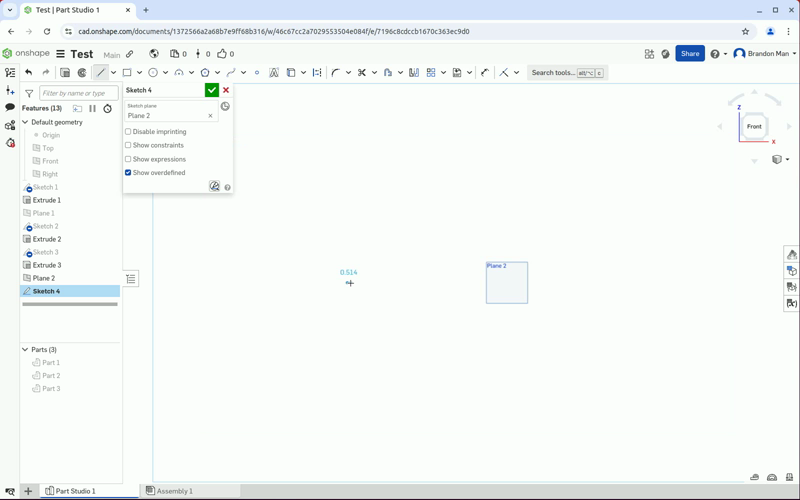
scroll(6)
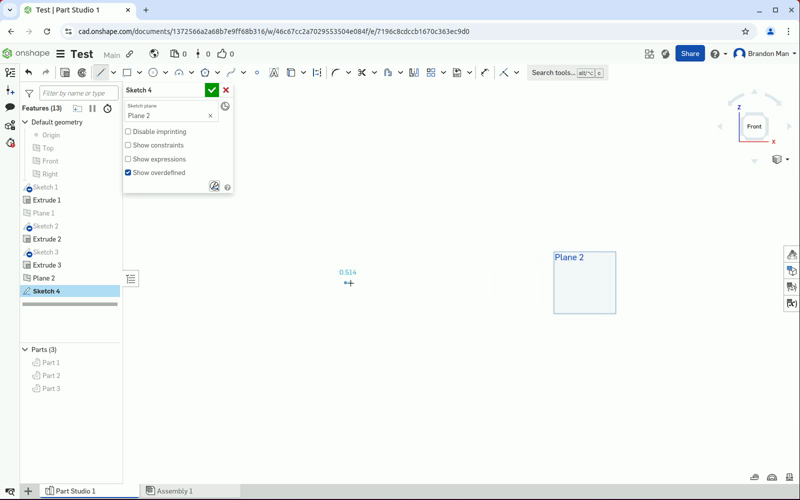
scroll(6)
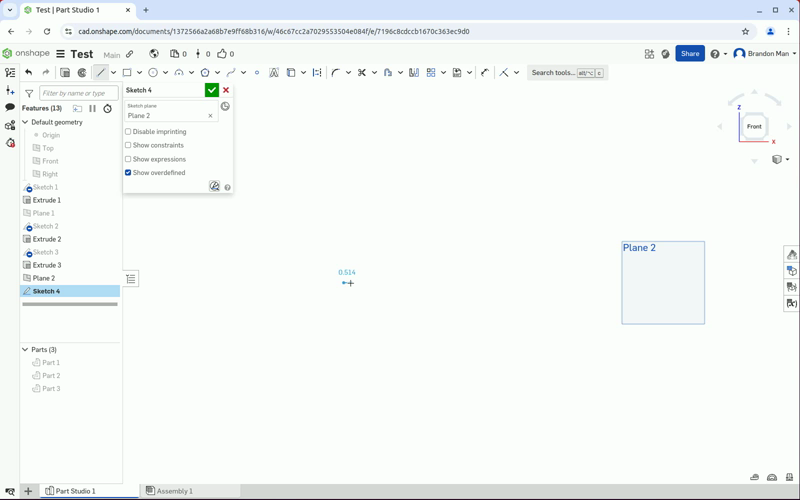
scroll(6)
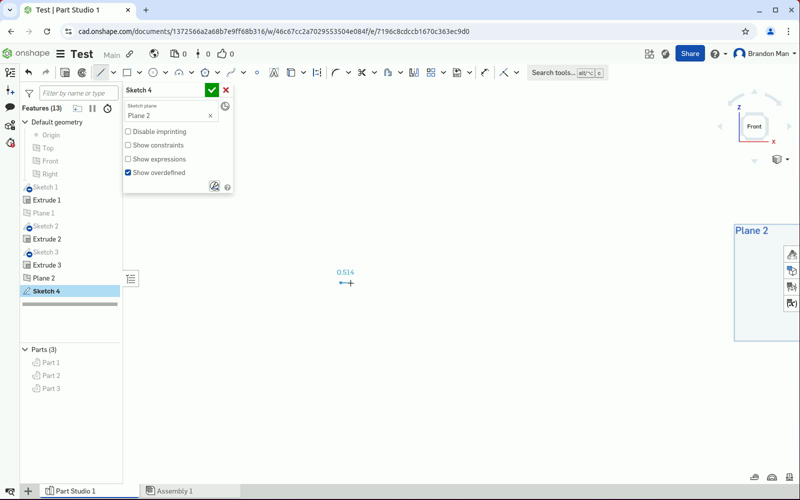
scroll(6)
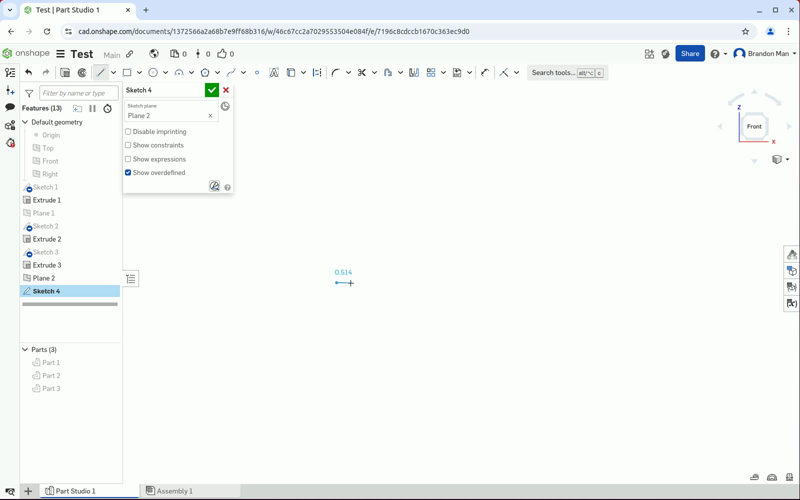
scroll(6)
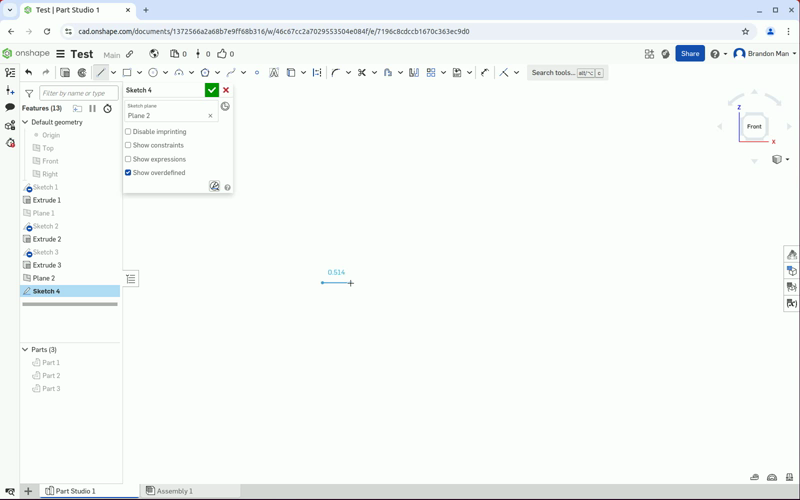
click(350, 282)
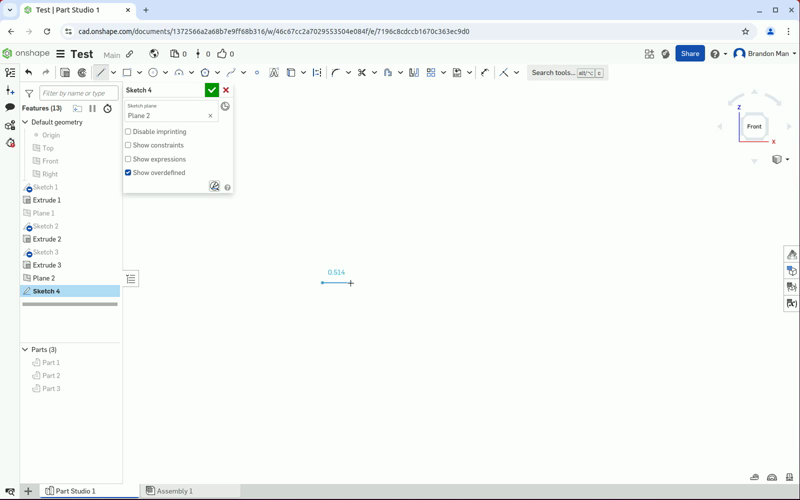
scroll(-6)
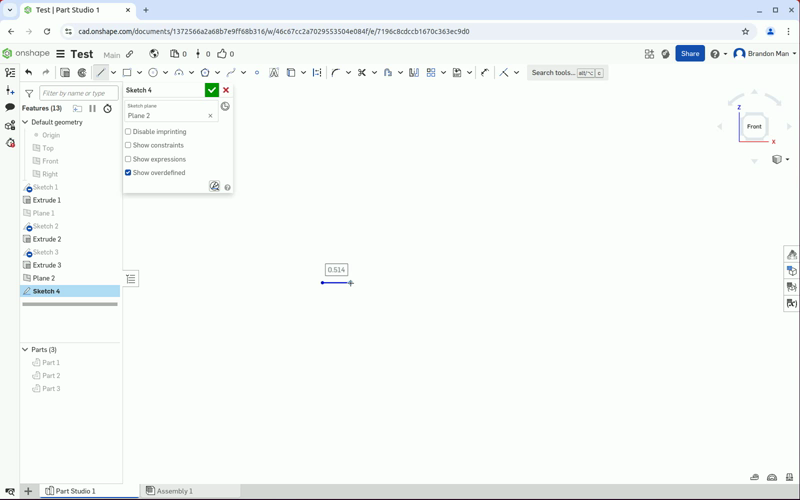
scroll(-6)
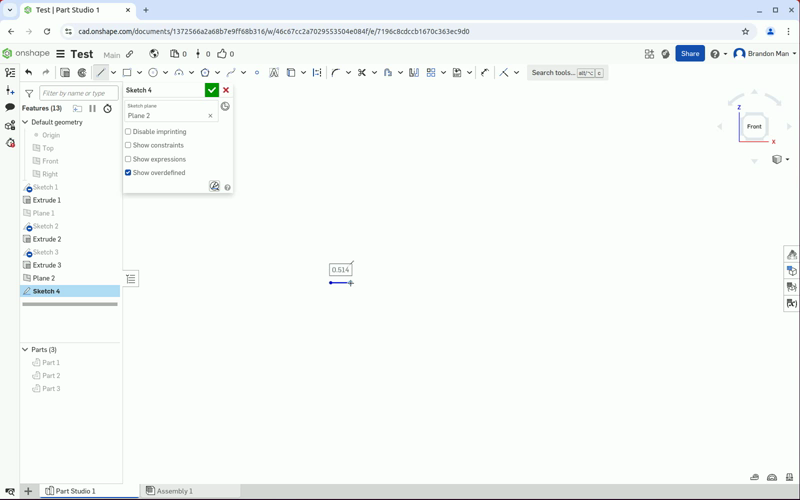
scroll(-6)
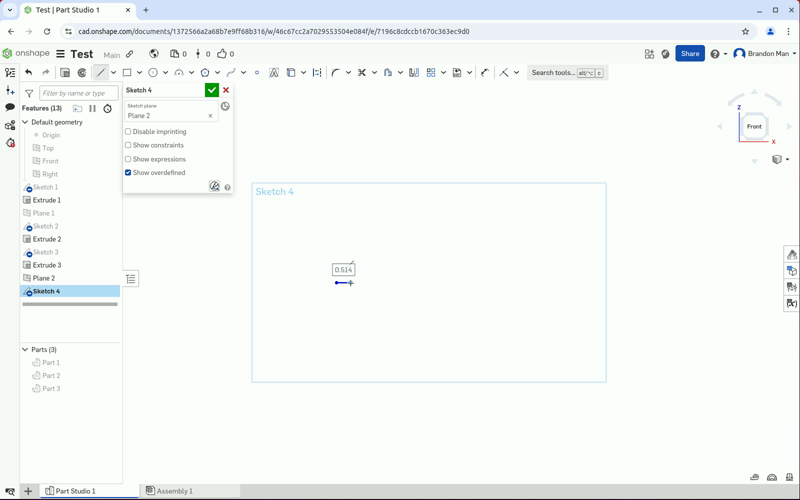
scroll(-6)
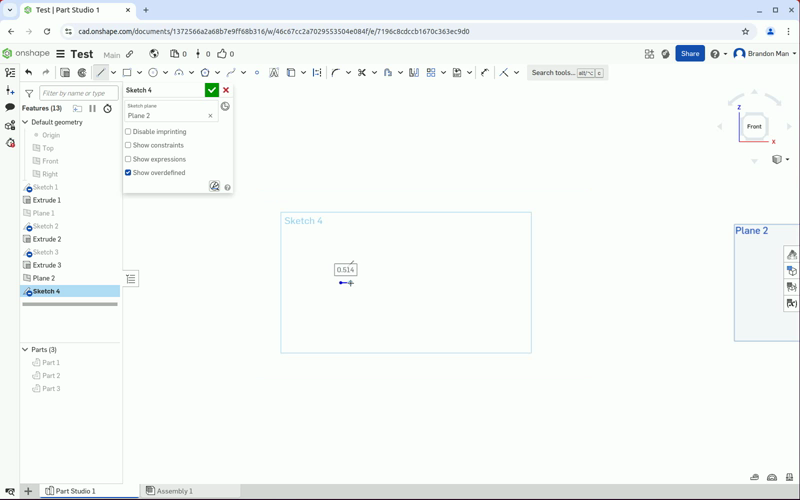
scroll(-6)
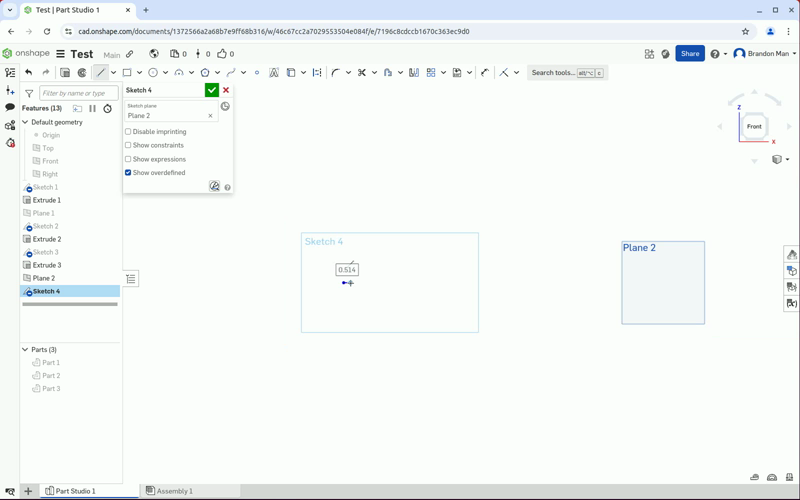
scroll(-6)
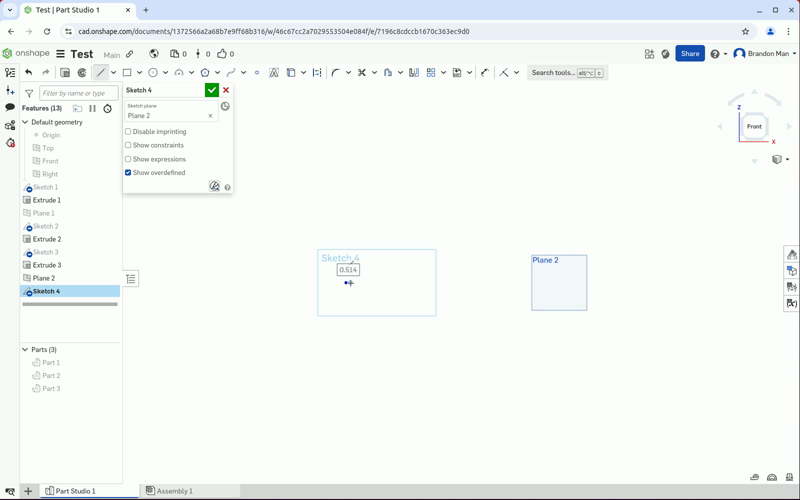
scroll(-6)
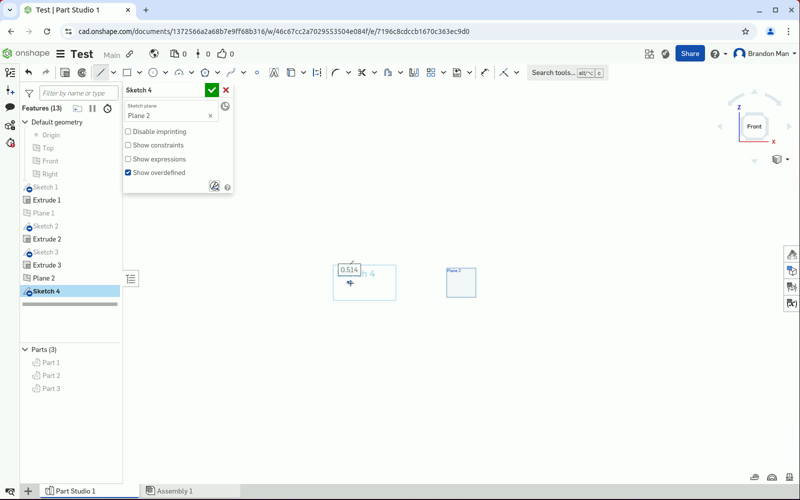
key_up(shift)
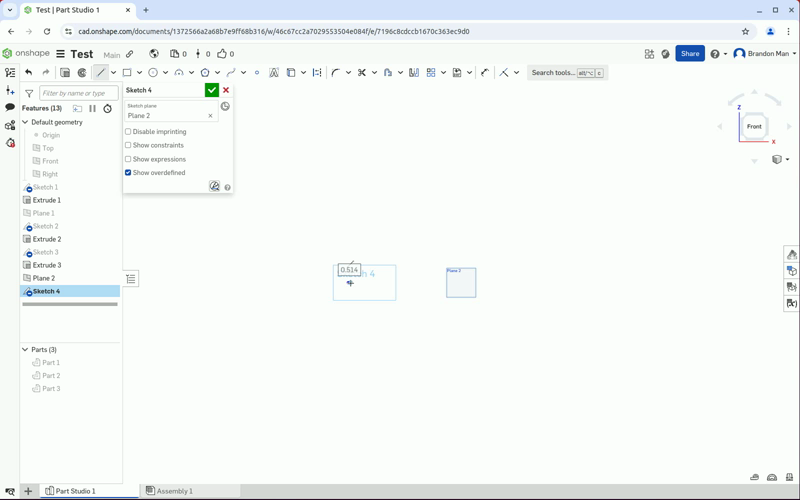
key_down(shift)
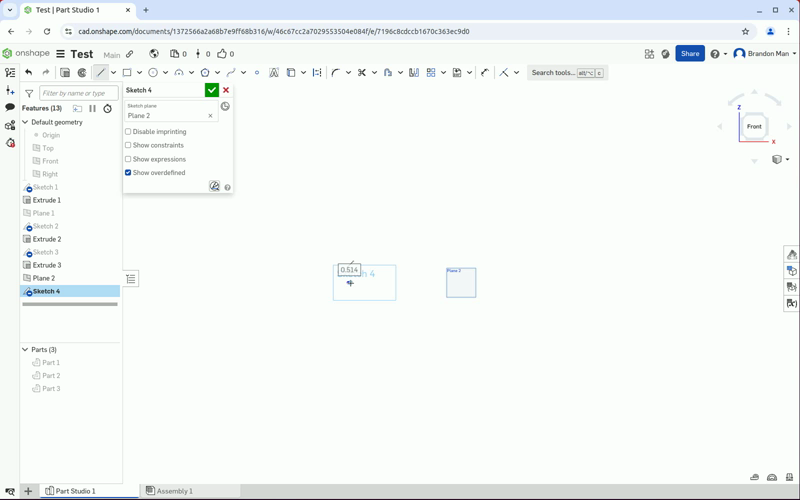
mouse_move(380, 282)
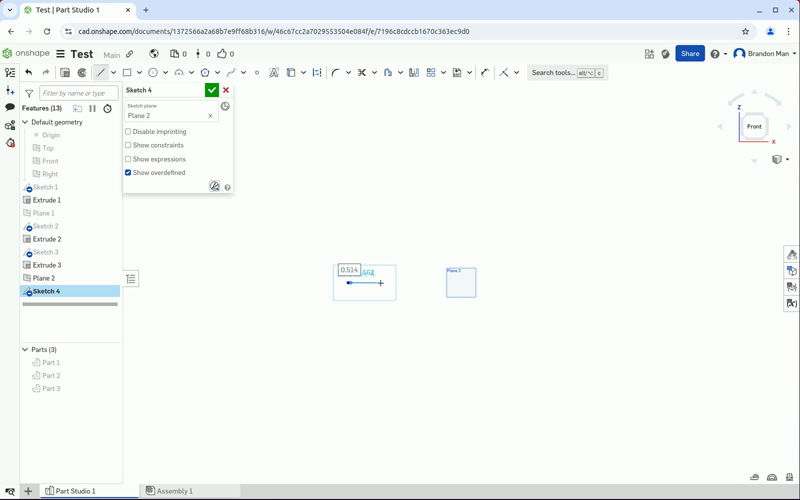
mouse_move(350, 259)
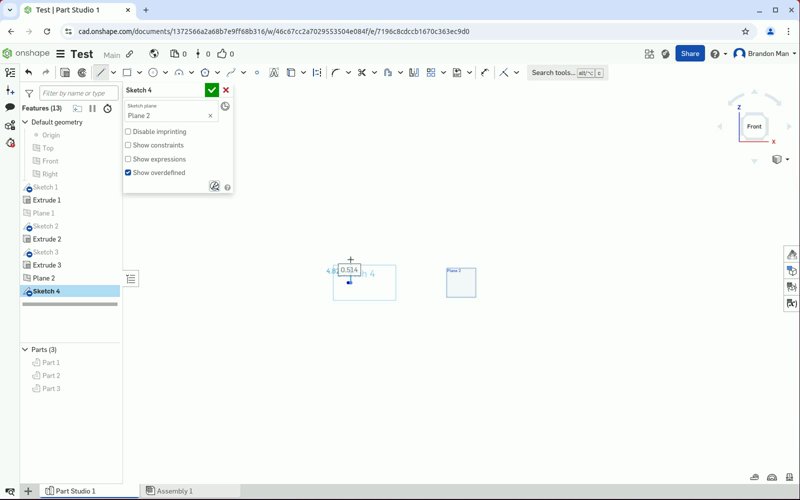
click(350, 259)
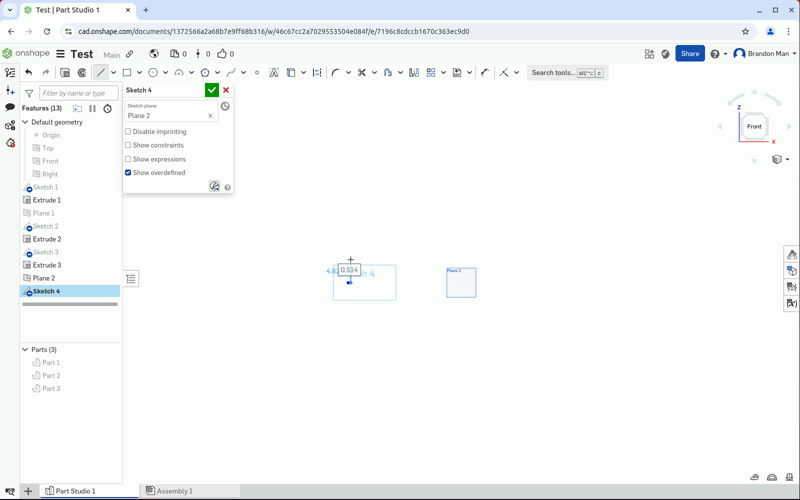
key_up(shift)
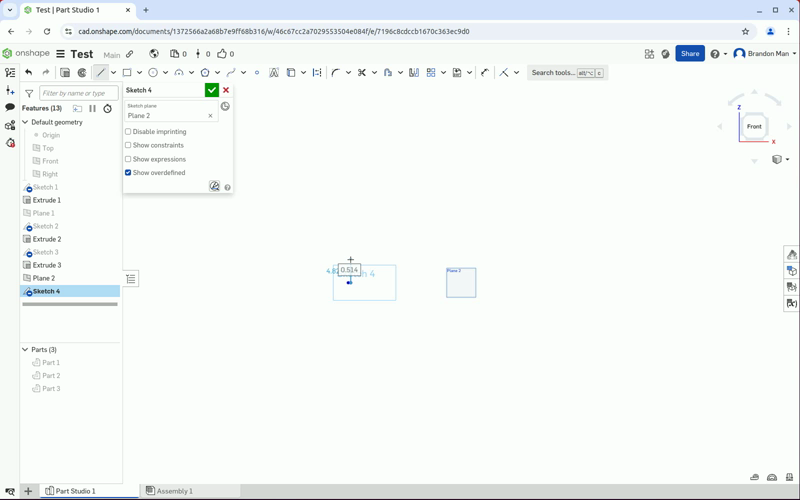
key_down(shift)
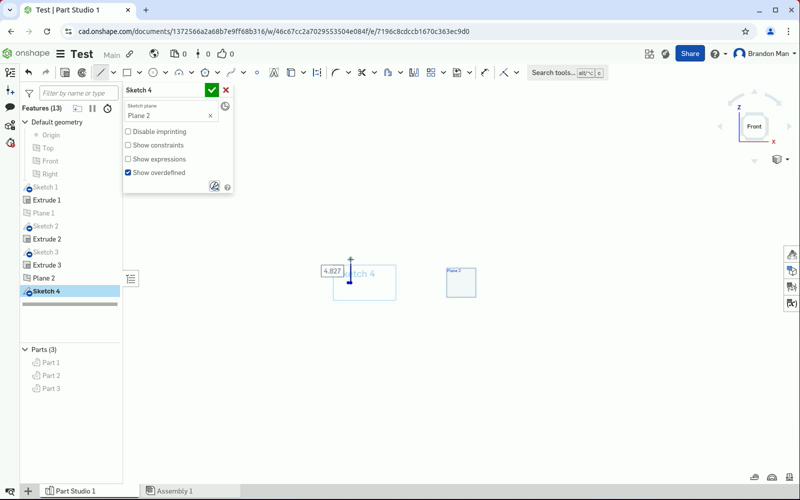
mouse_move(569, 259)
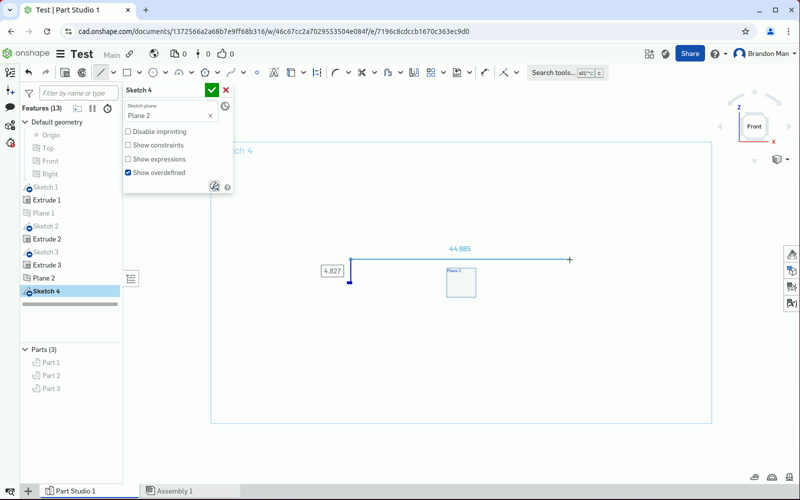
click(569, 259)
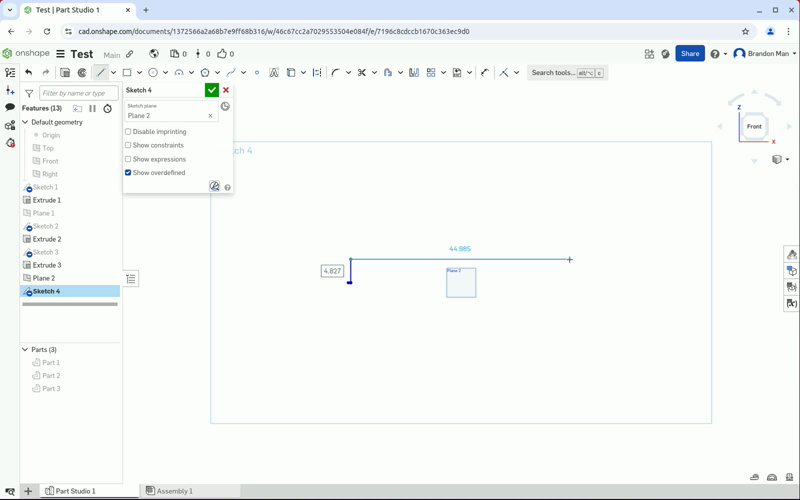
key_up(shift)
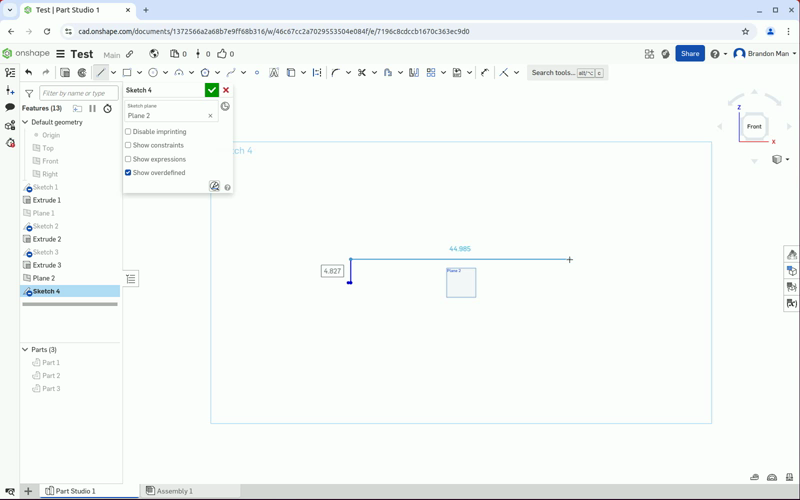
key_down(shift)
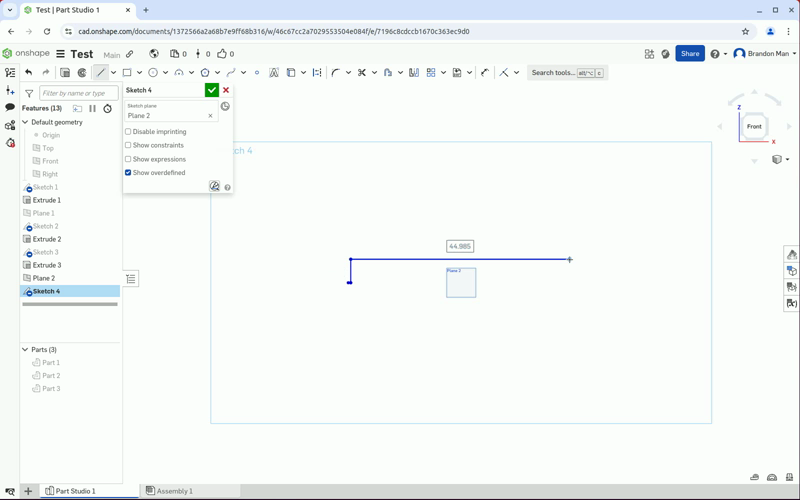
mouse_move(589, 259)
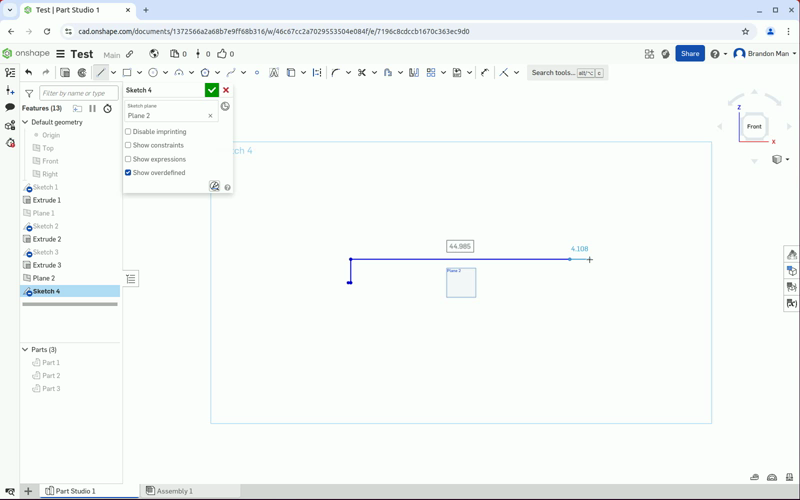
mouse_move(569, 282)
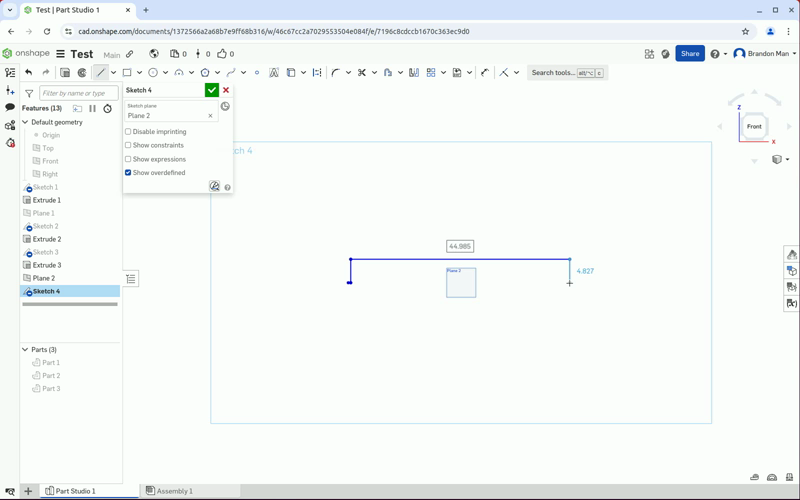
click(569, 282)
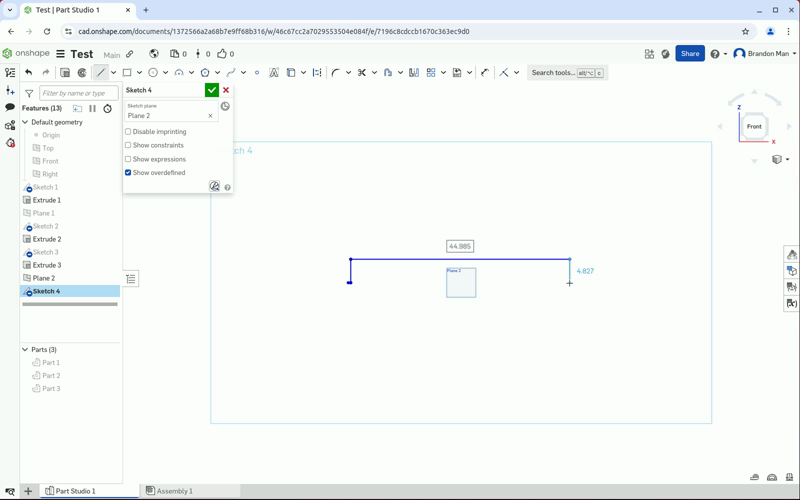
key_up(shift)
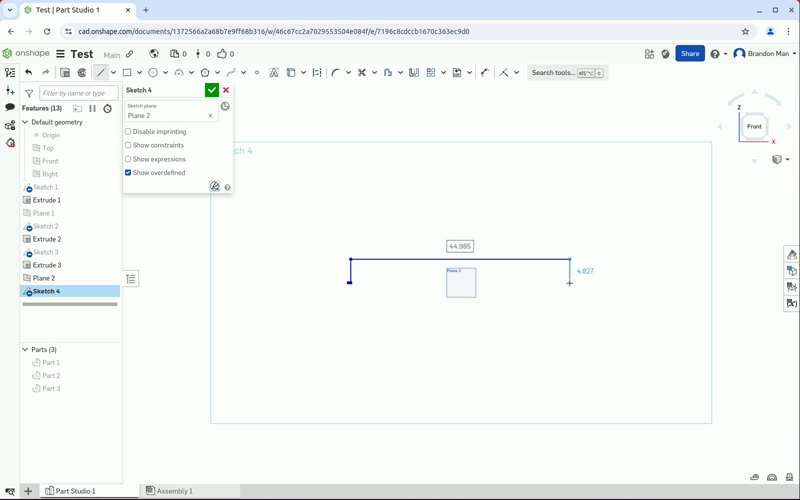
key_down(shift)
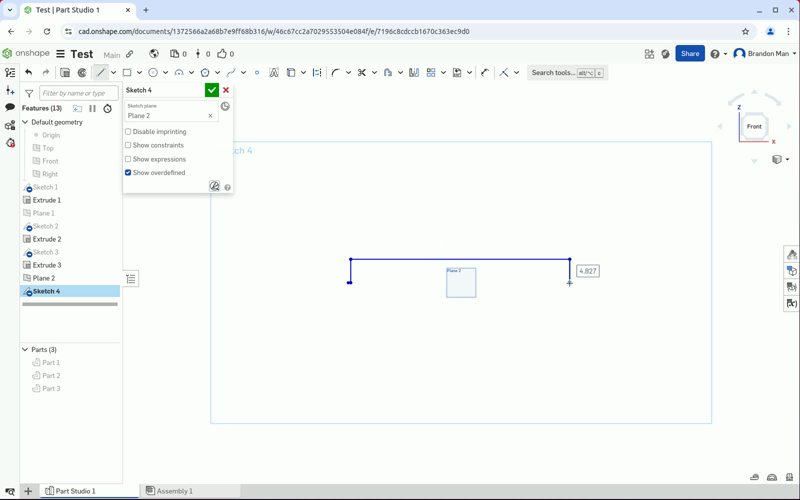
mouse_move(589, 282)
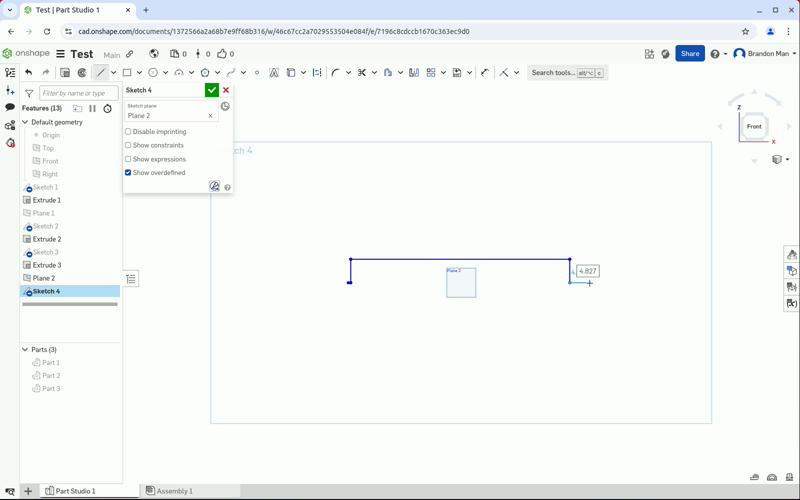
mouse_move(572, 282)
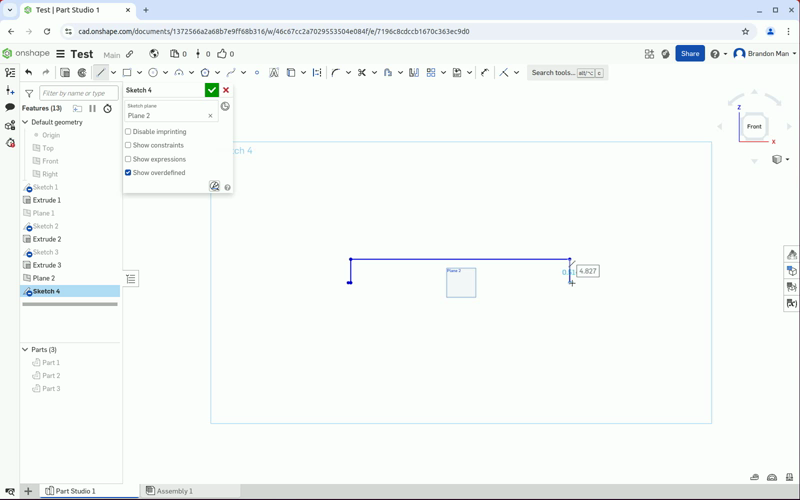
scroll(6)
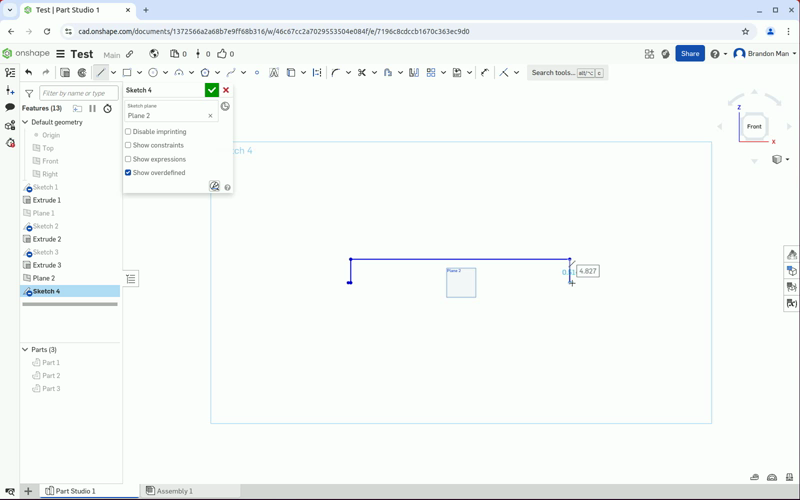
scroll(6)
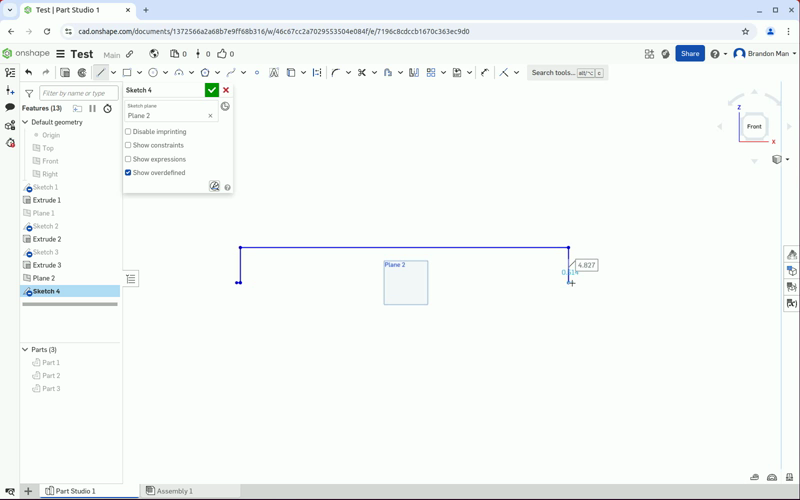
scroll(6)
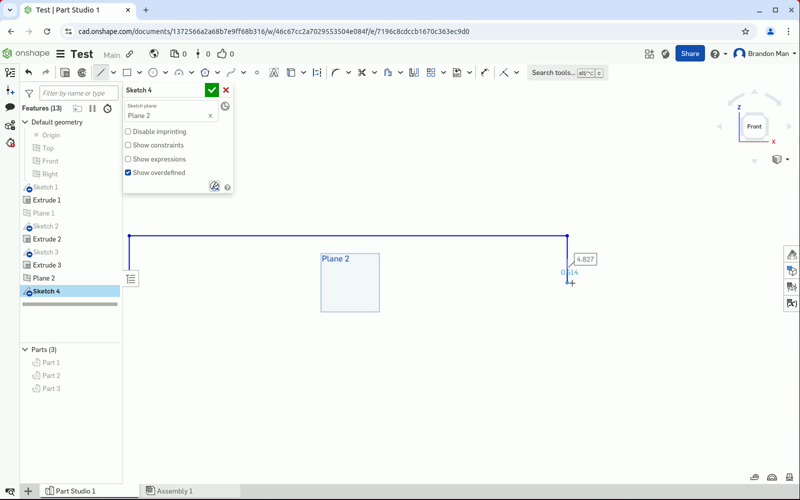
scroll(6)
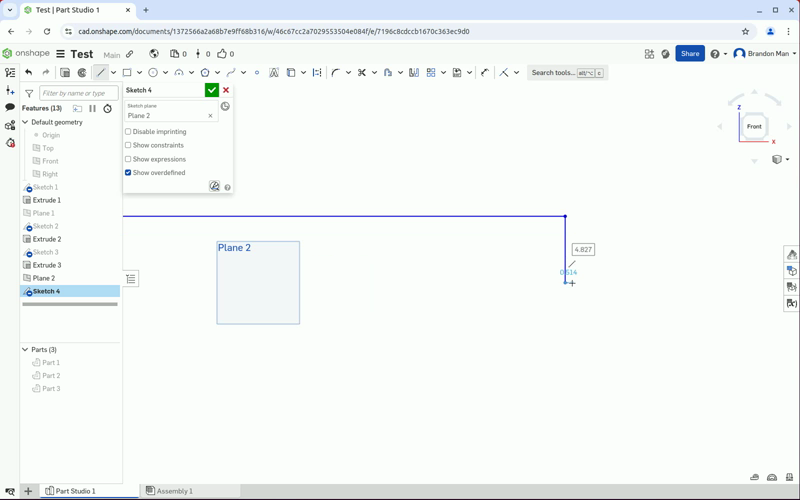
scroll(6)
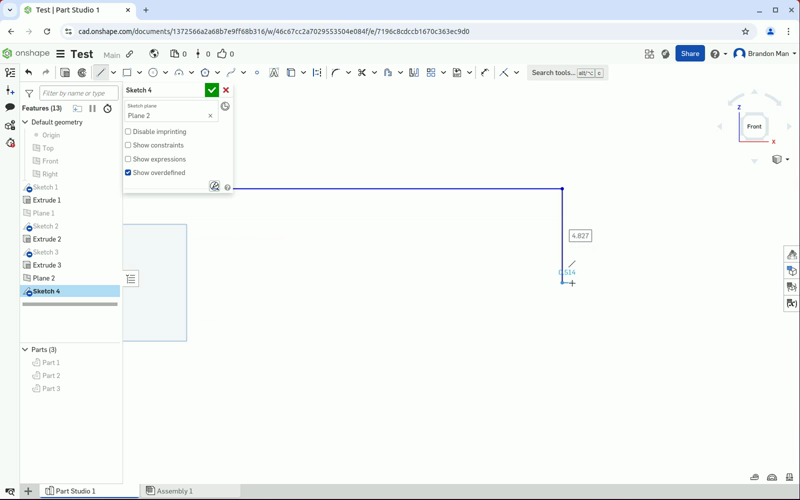
scroll(6)
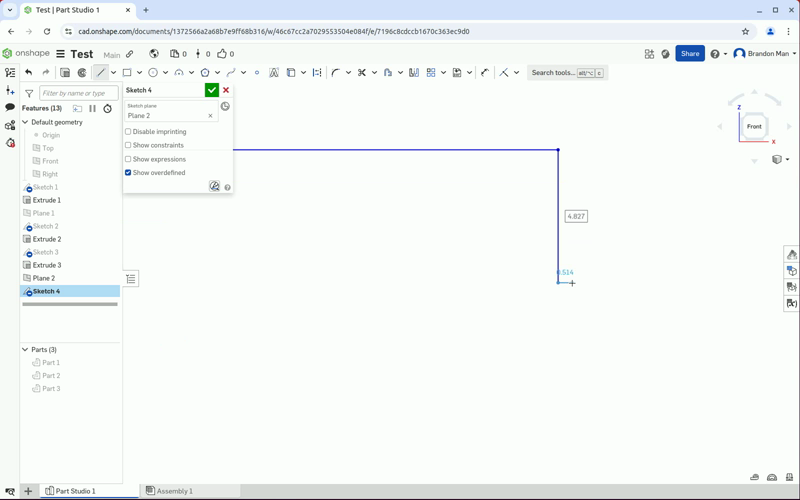
scroll(6)
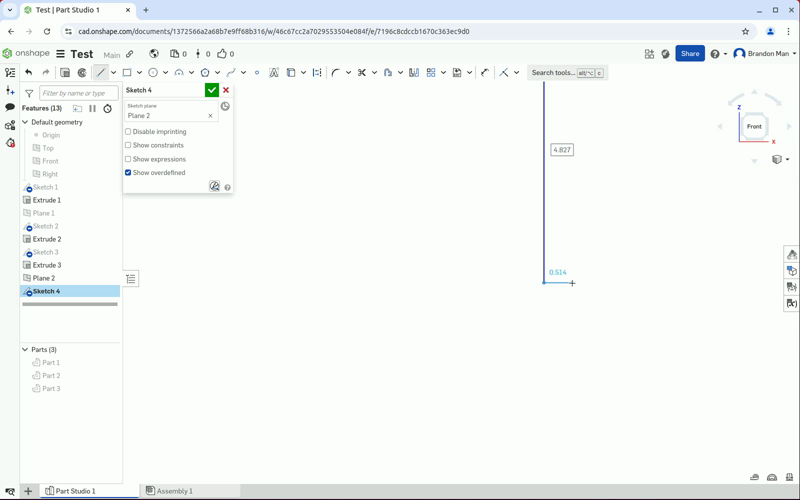
click(572, 282)
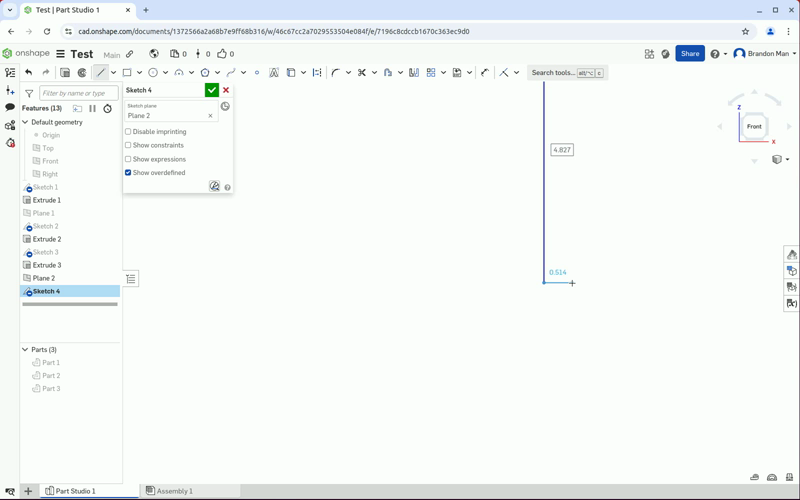
scroll(-6)
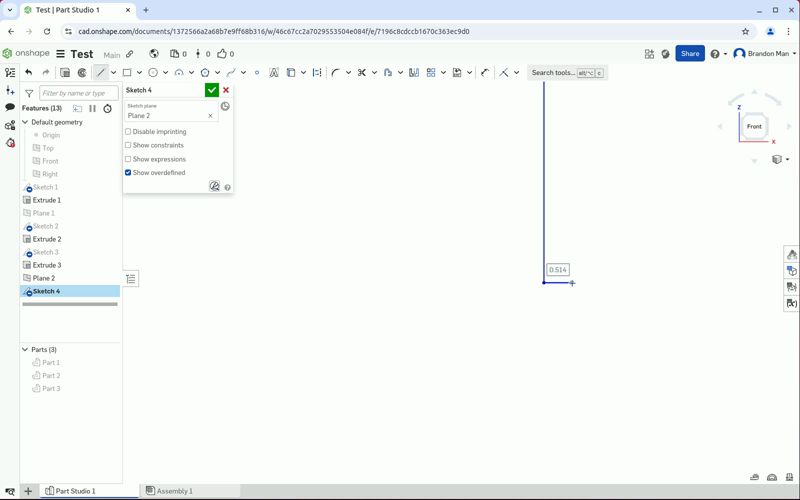
scroll(-6)
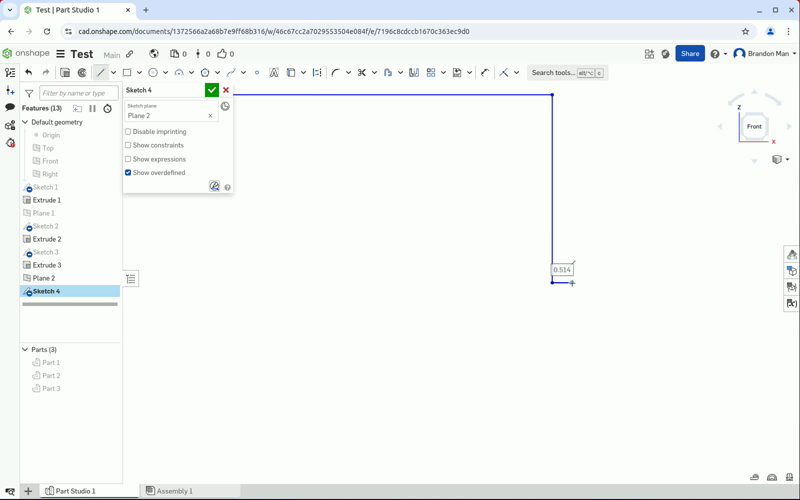
scroll(-6)
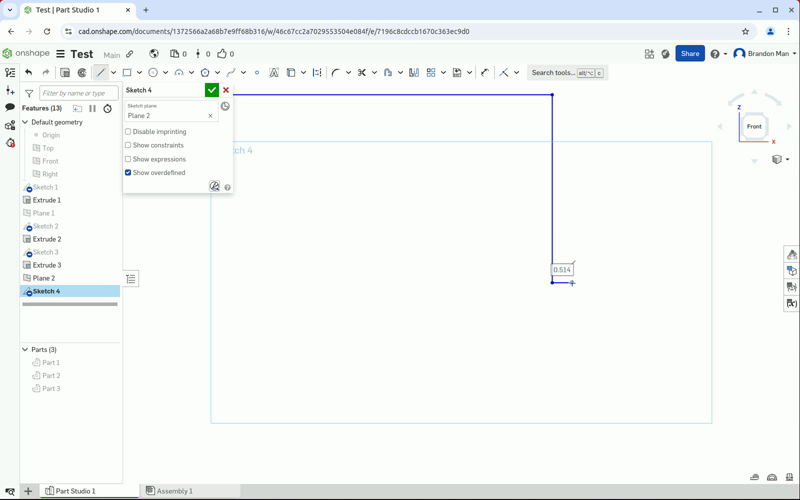
scroll(-6)
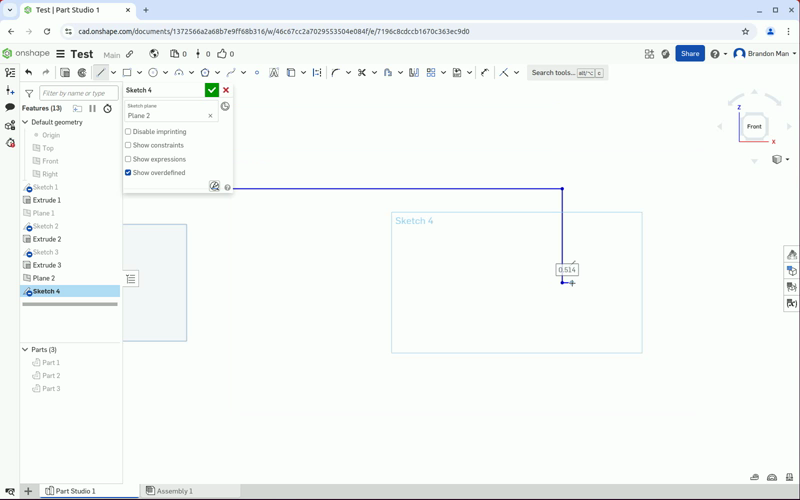
scroll(-6)
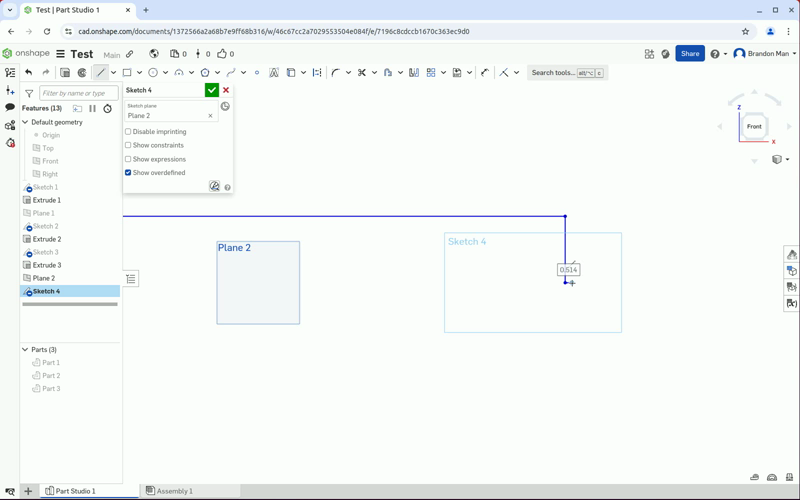
scroll(-6)
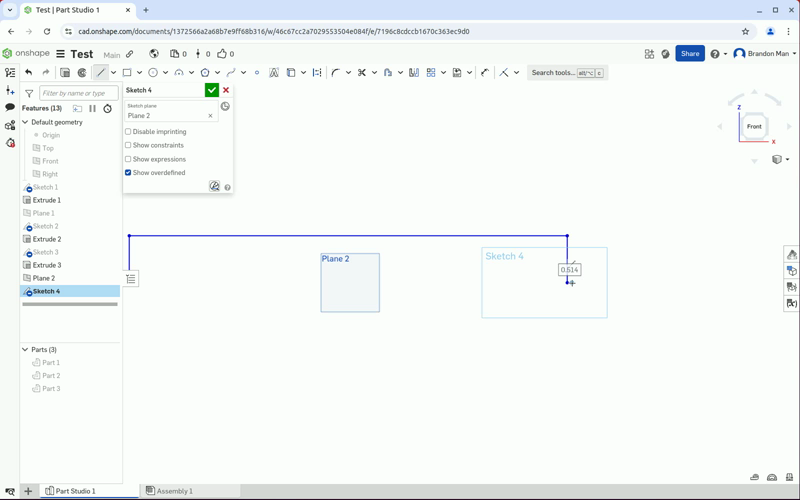
scroll(-6)
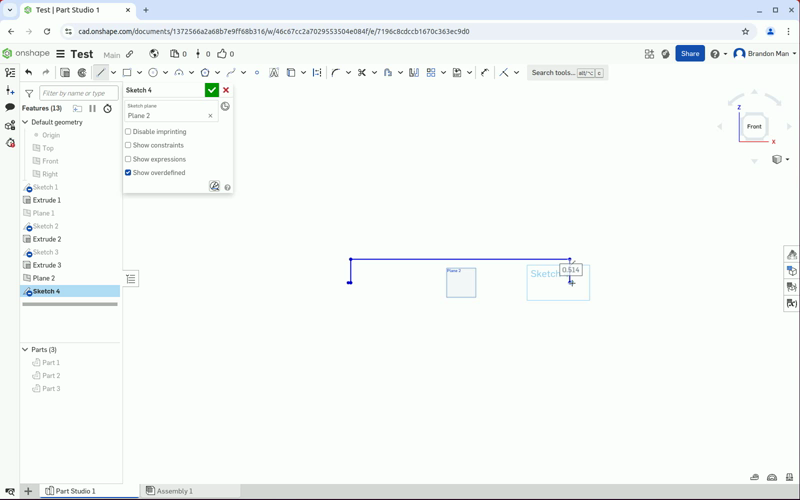
key_up(shift)
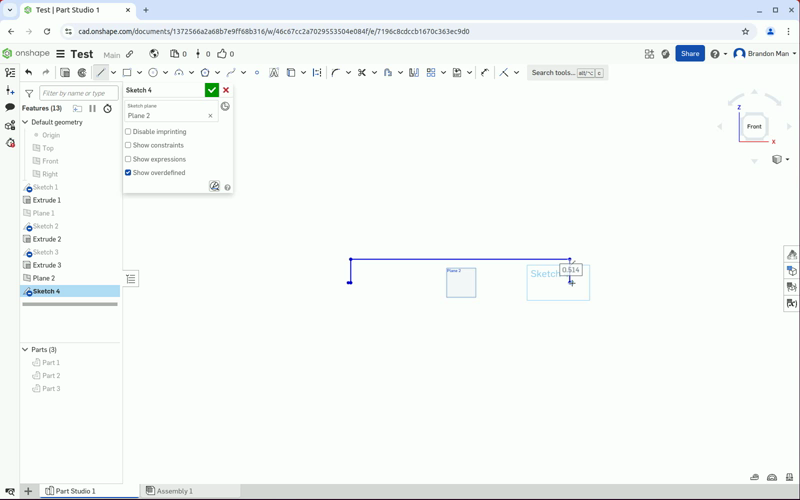
key_down(shift)
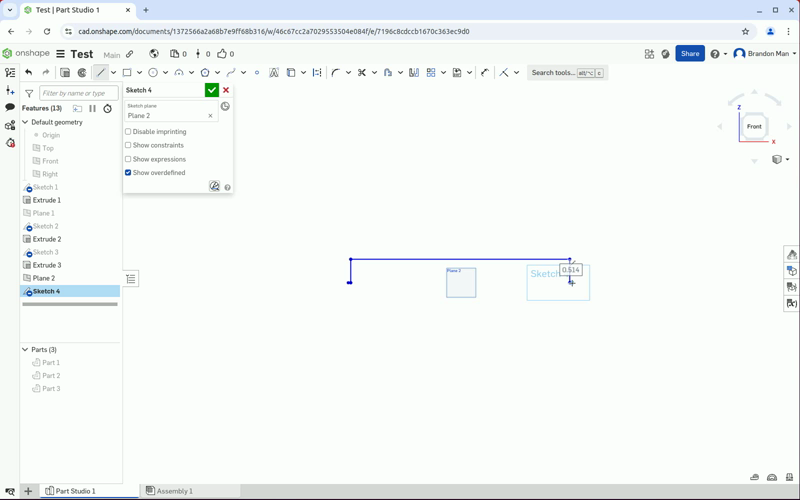
mouse_move(589, 282)
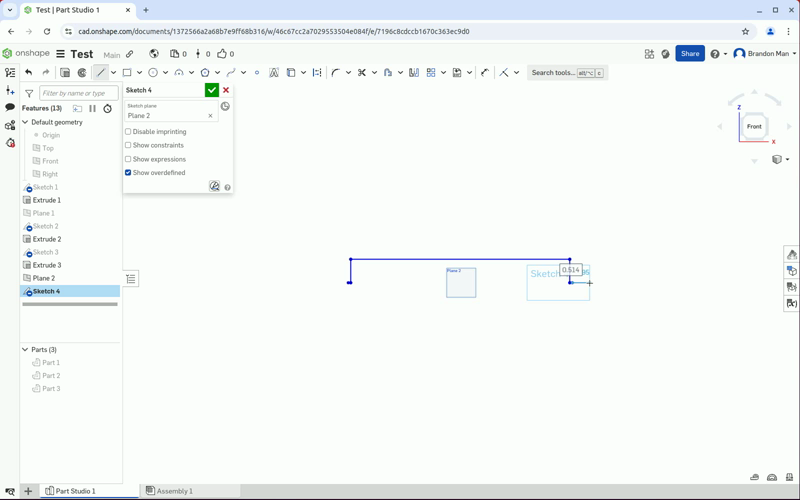
mouse_move(572, 257)
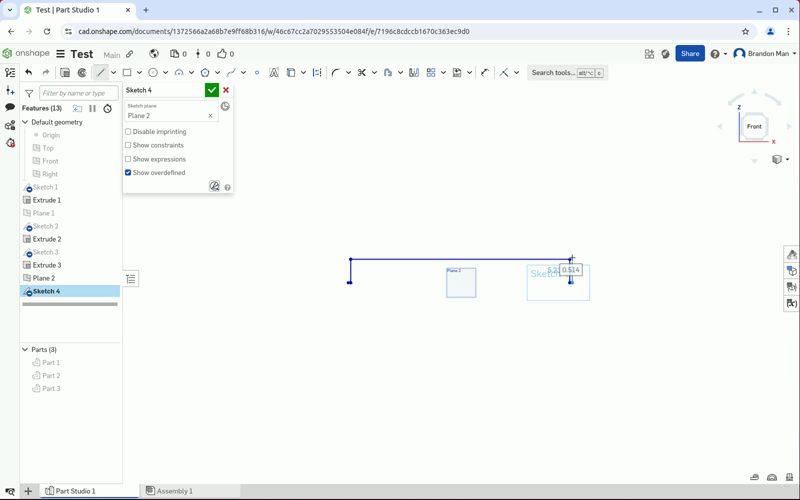
scroll(6)
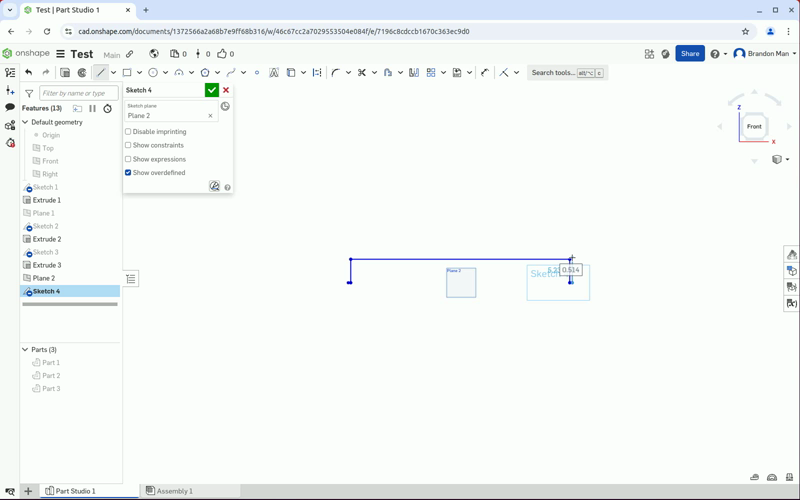
scroll(6)
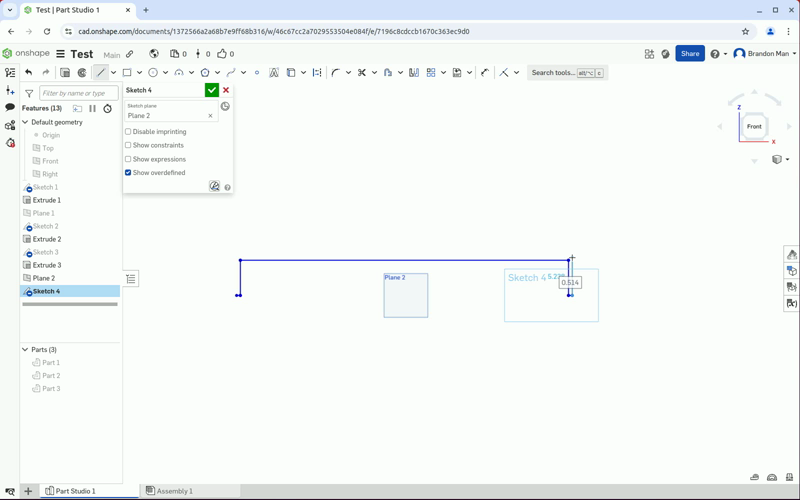
scroll(6)
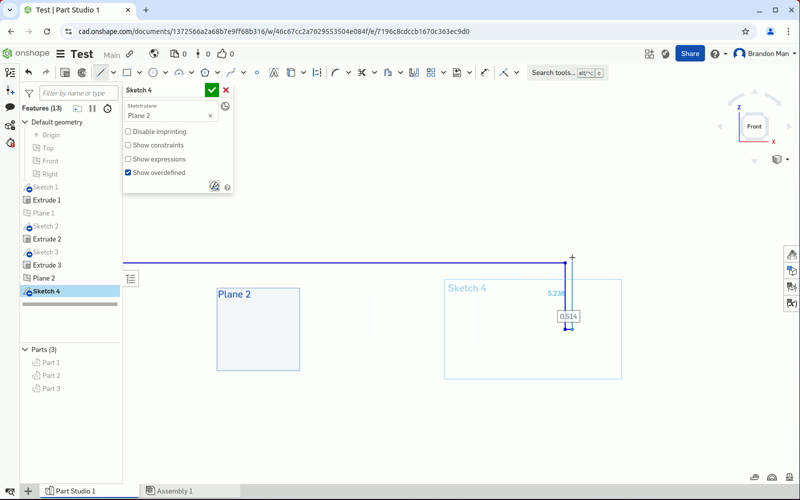
scroll(6)
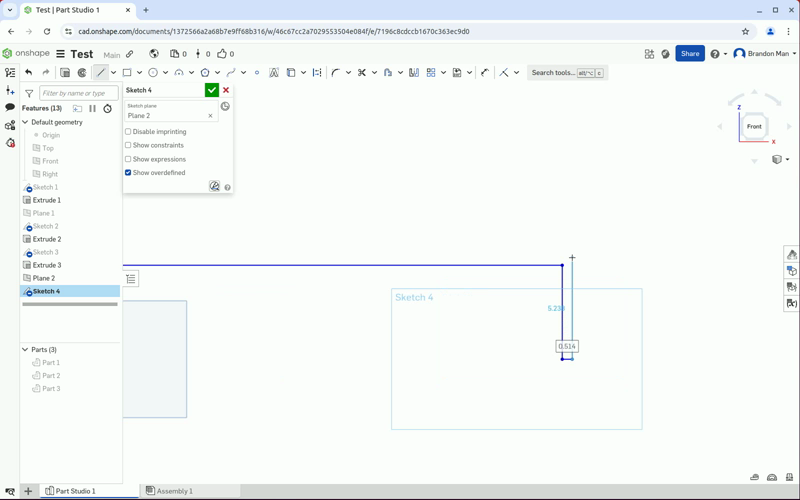
scroll(6)
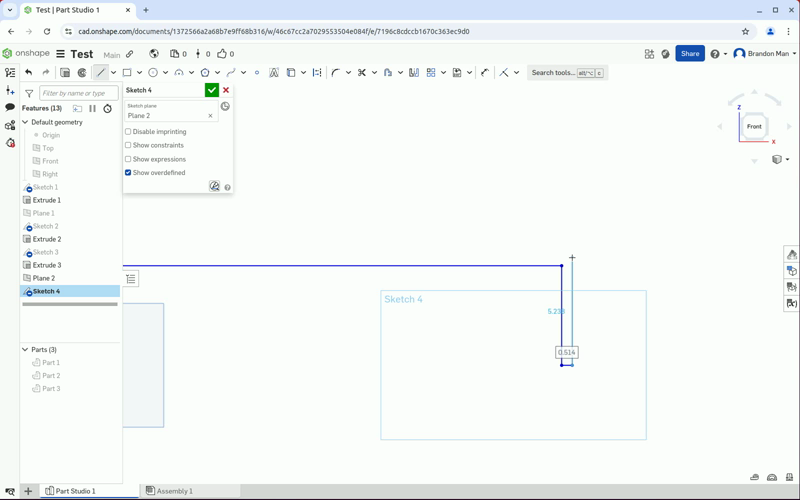
scroll(6)
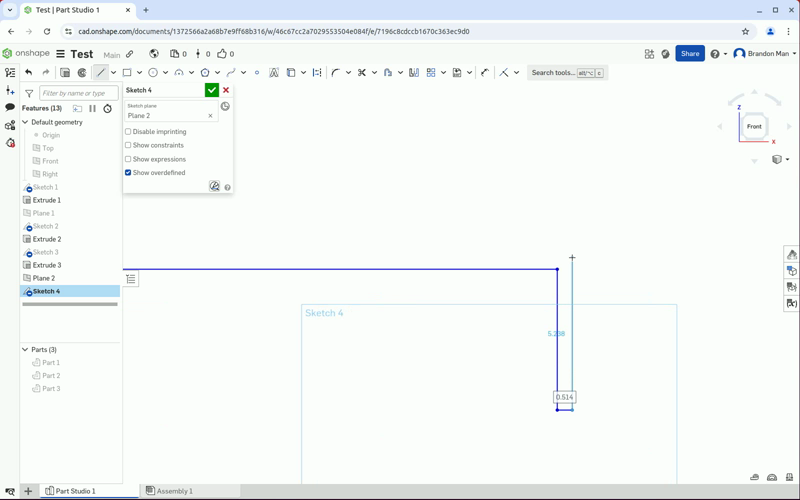
scroll(6)
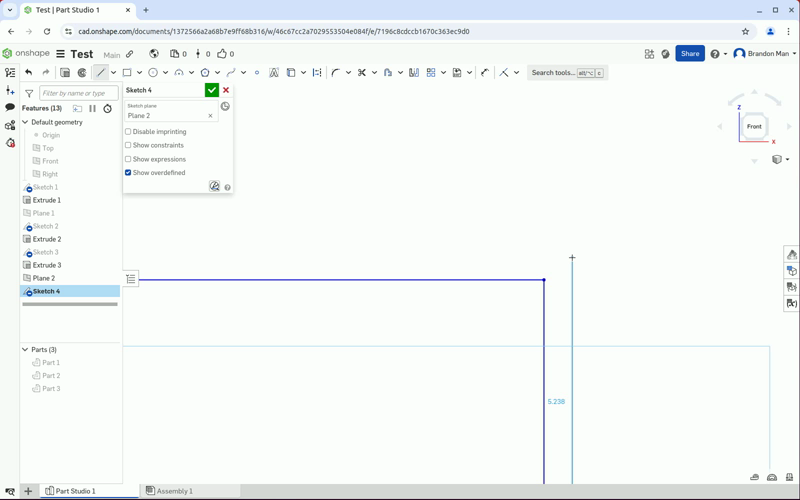
click(572, 257)
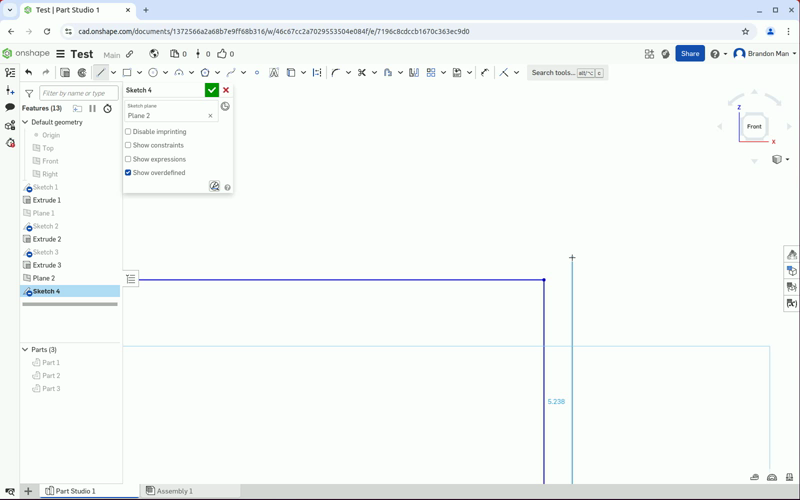
scroll(-6)
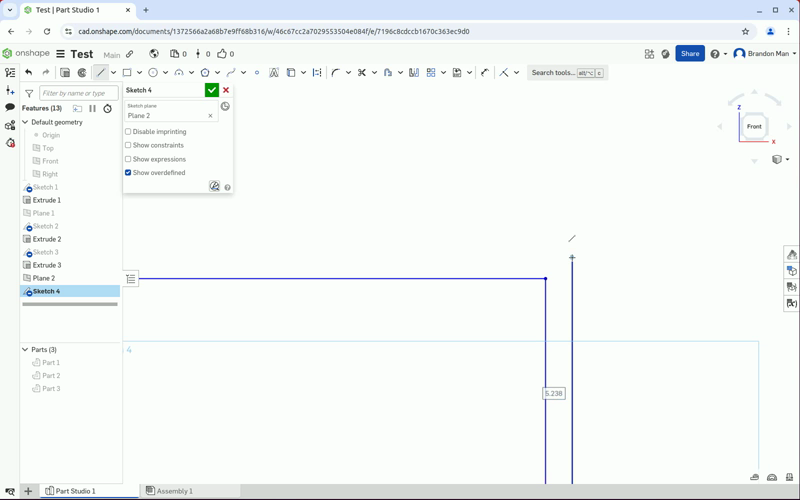
scroll(-6)
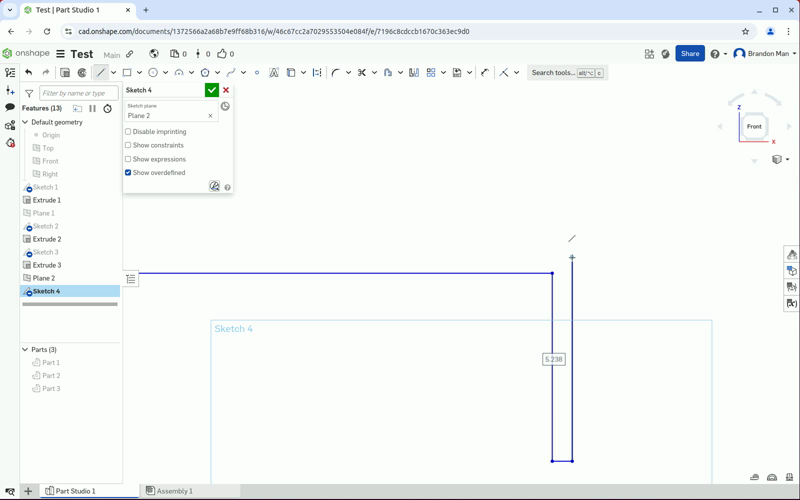
scroll(-6)
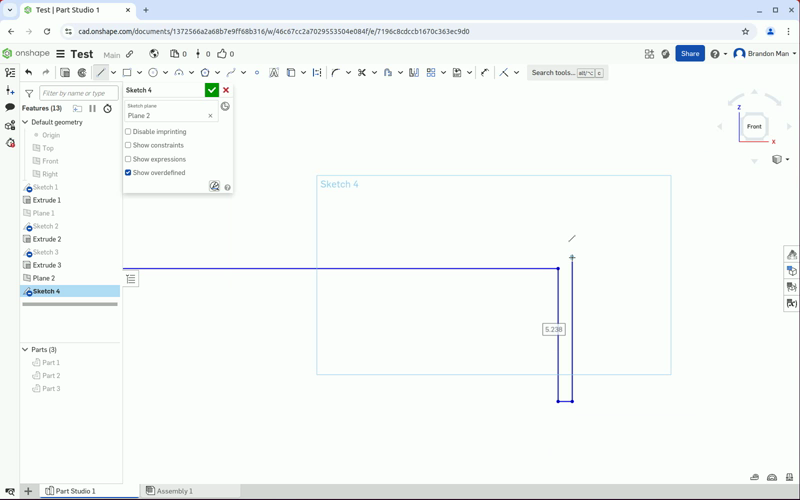
scroll(-6)
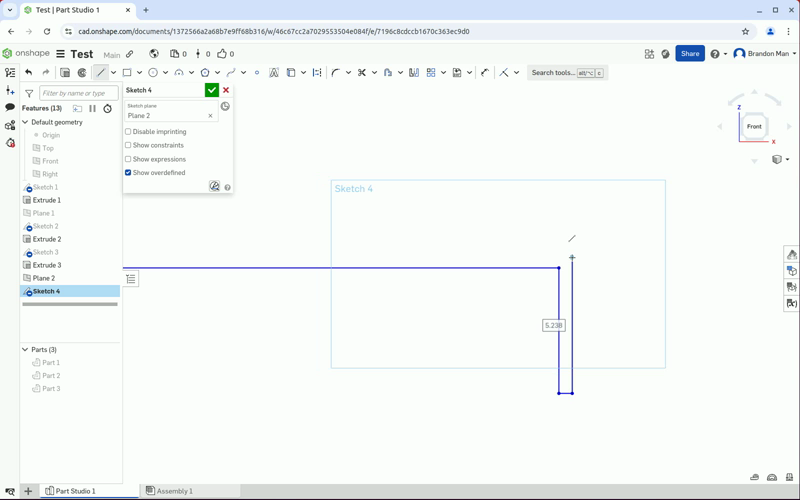
scroll(-6)
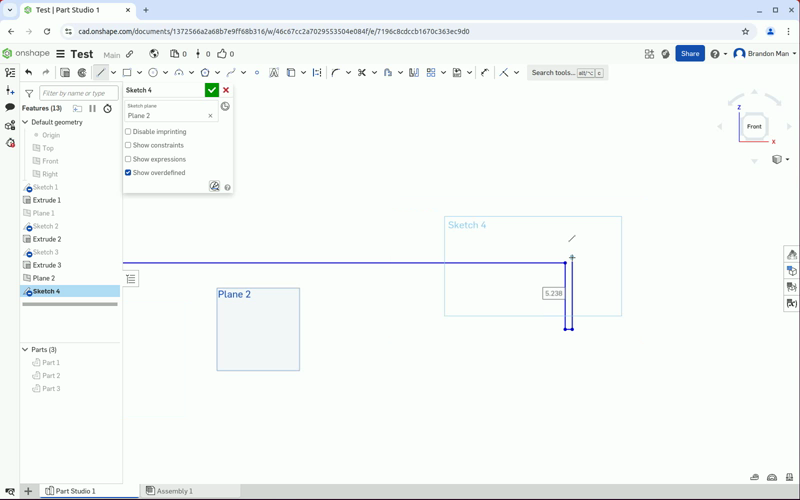
scroll(-6)
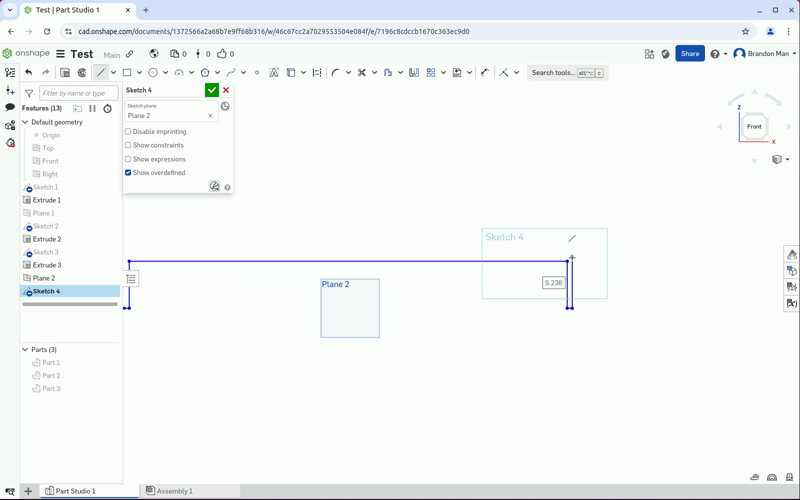
scroll(-6)
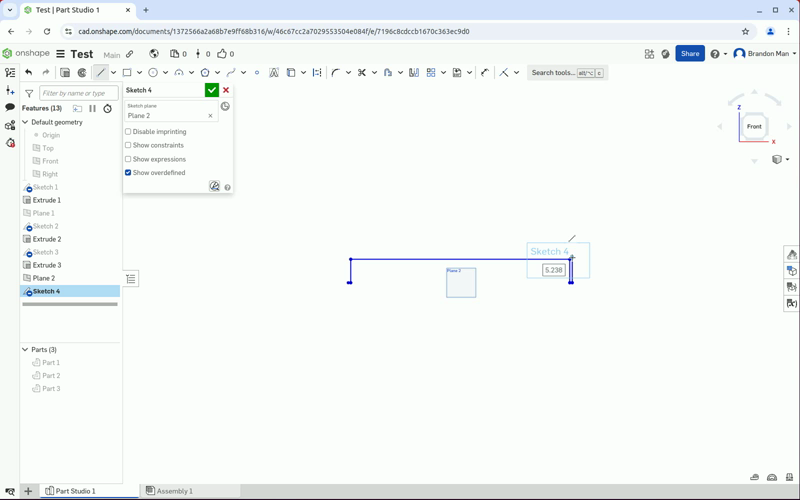
key_up(shift)
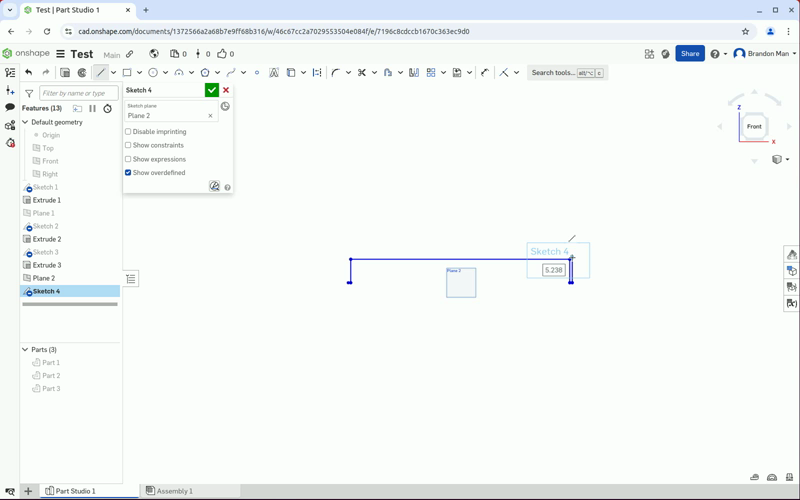
key_down(shift)
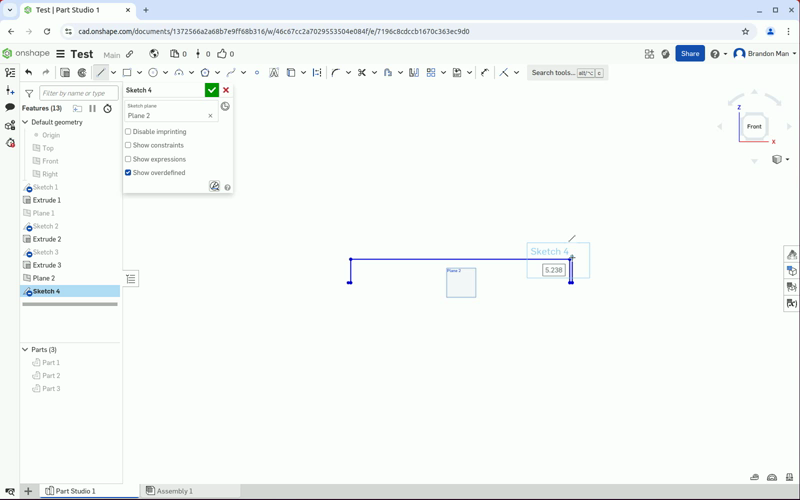
mouse_move(348, 257)
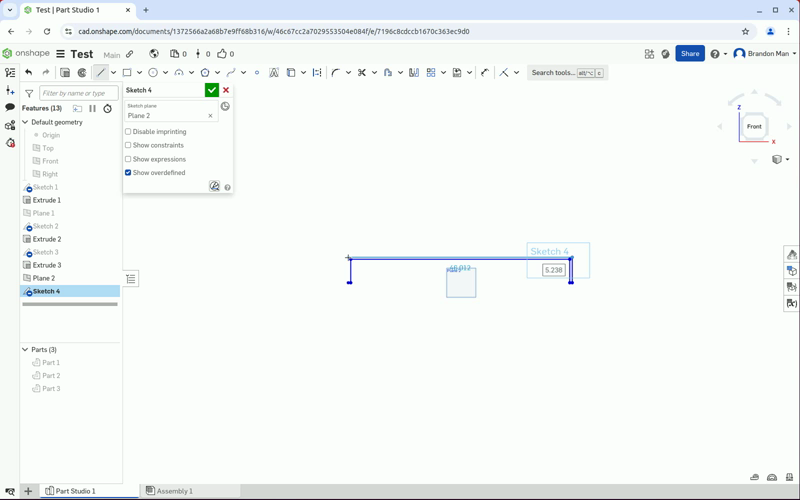
scroll(6)
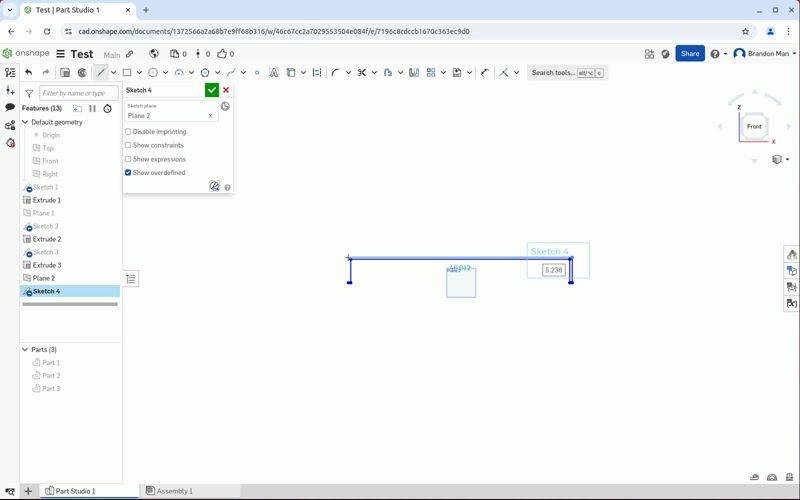
scroll(6)
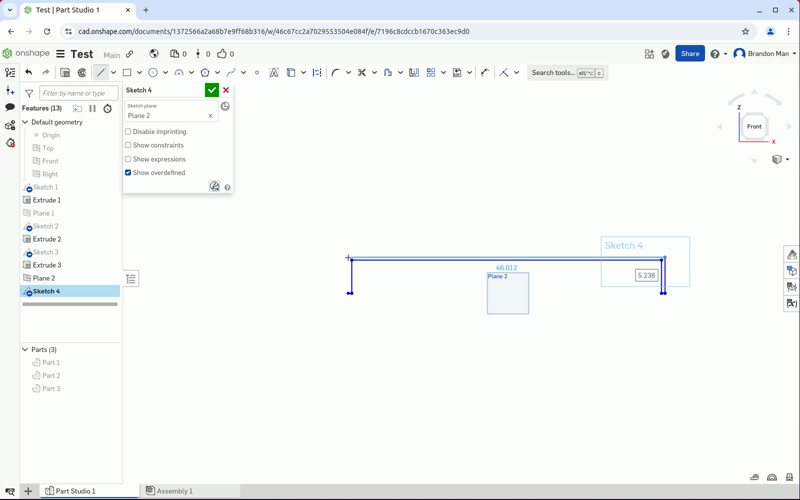
scroll(6)
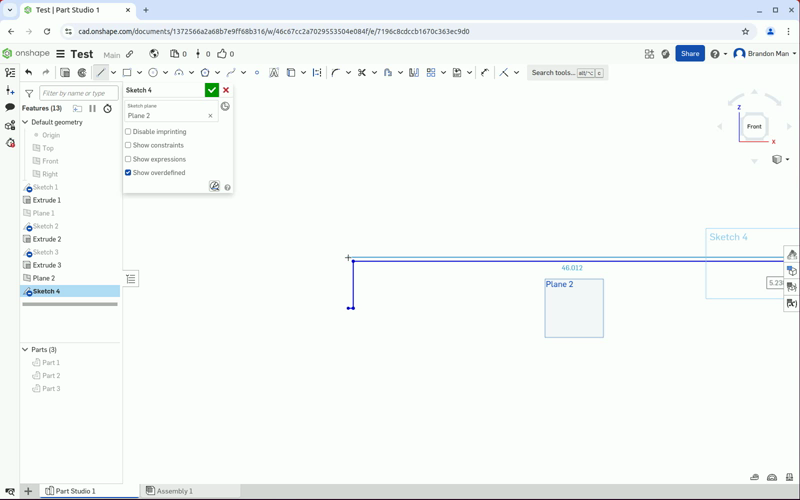
scroll(6)
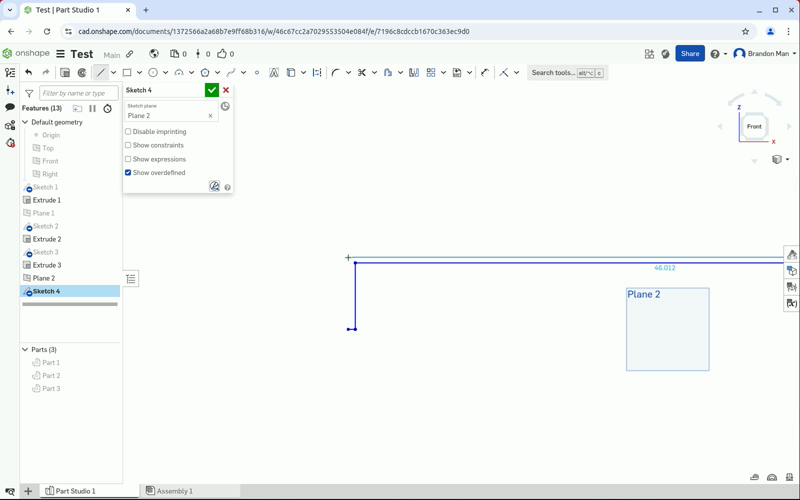
scroll(6)
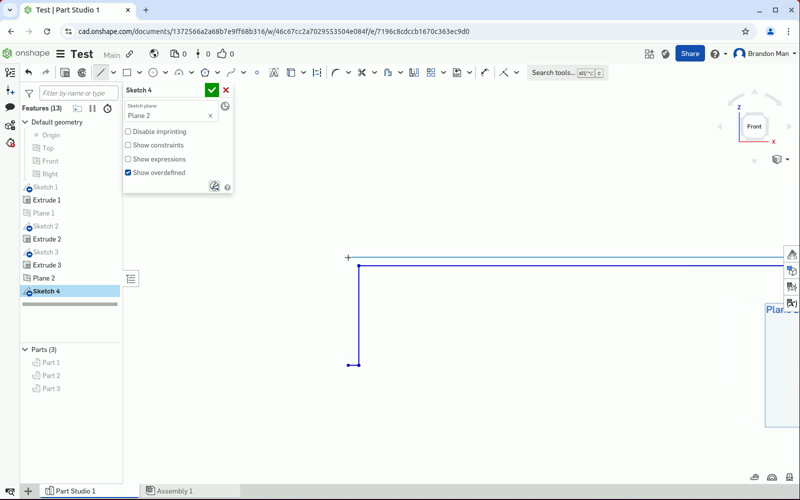
scroll(6)
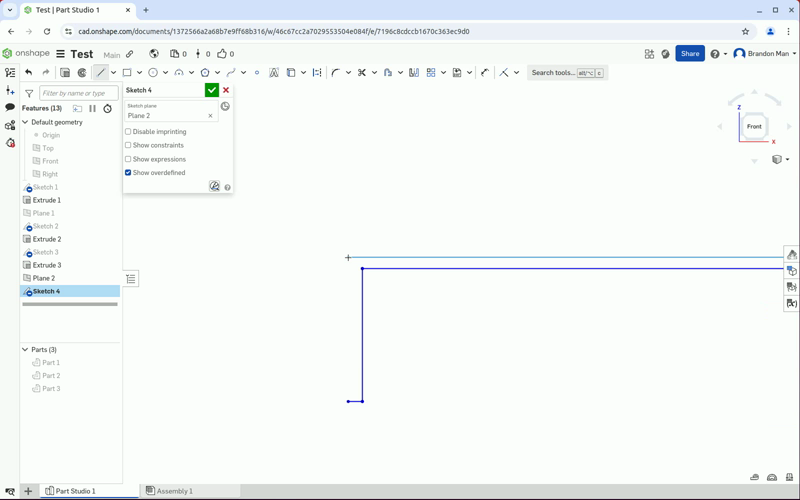
scroll(6)
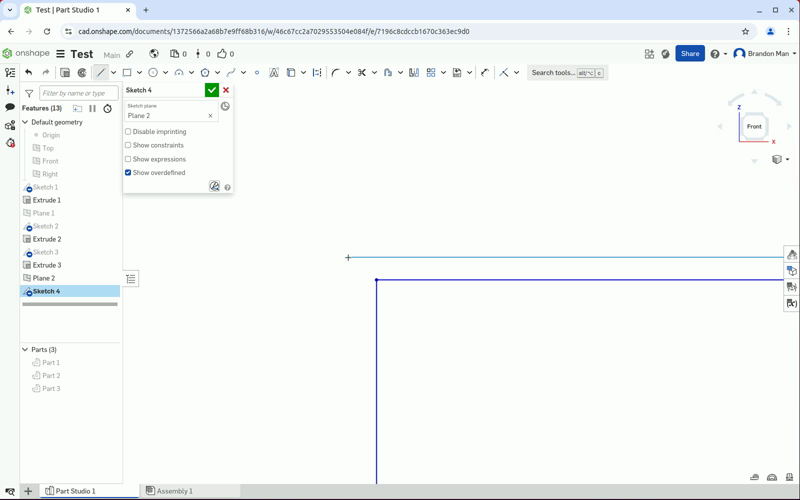
click(348, 257)
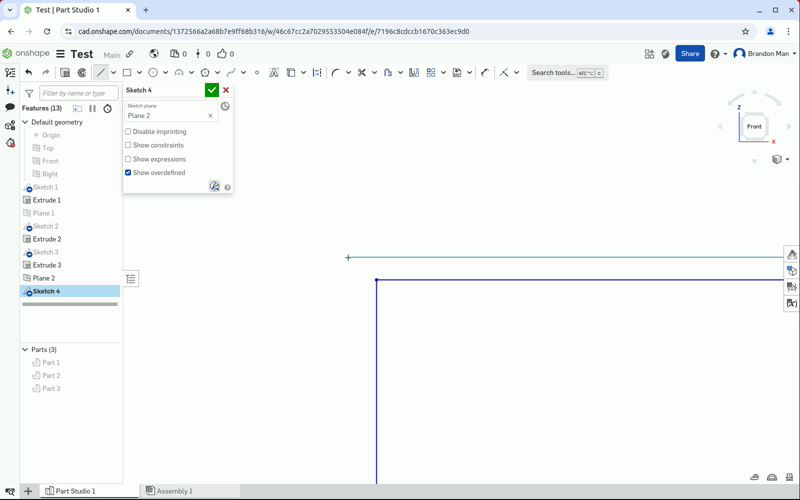
scroll(-6)
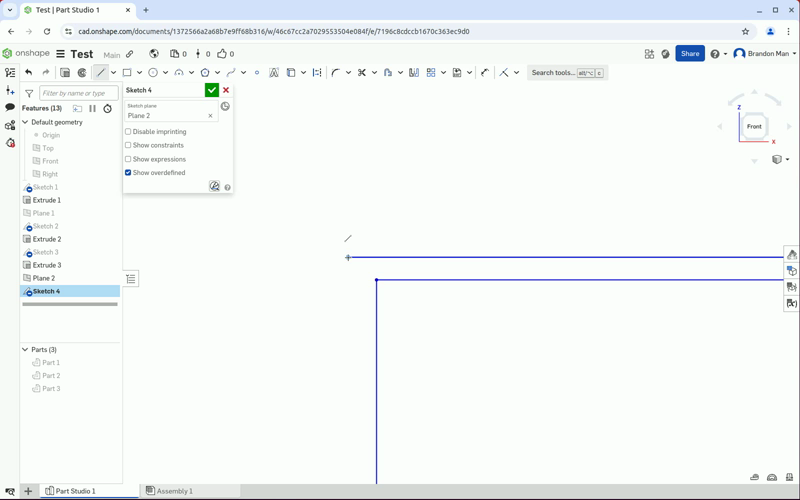
scroll(-6)
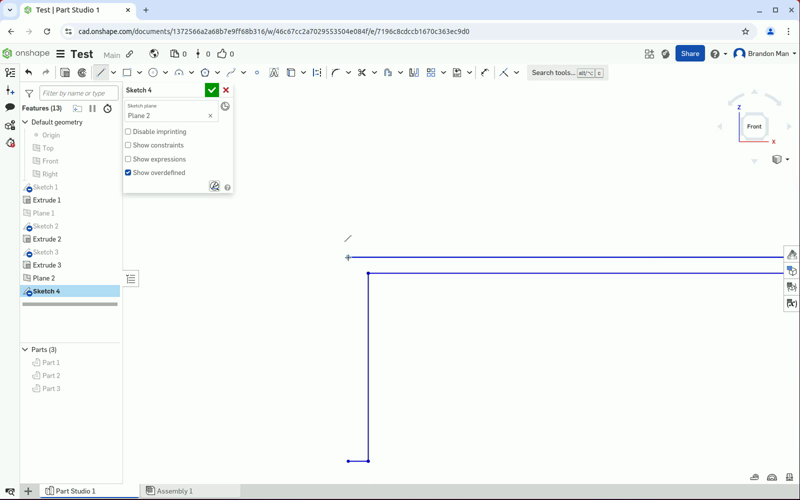
scroll(-6)
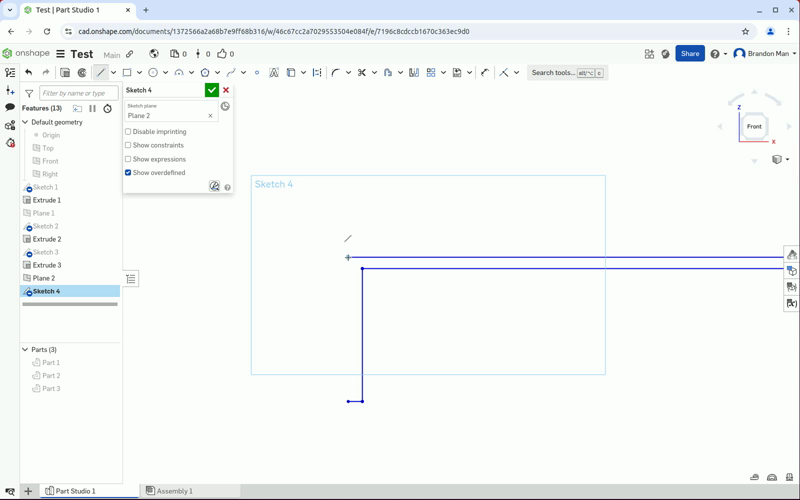
scroll(-6)
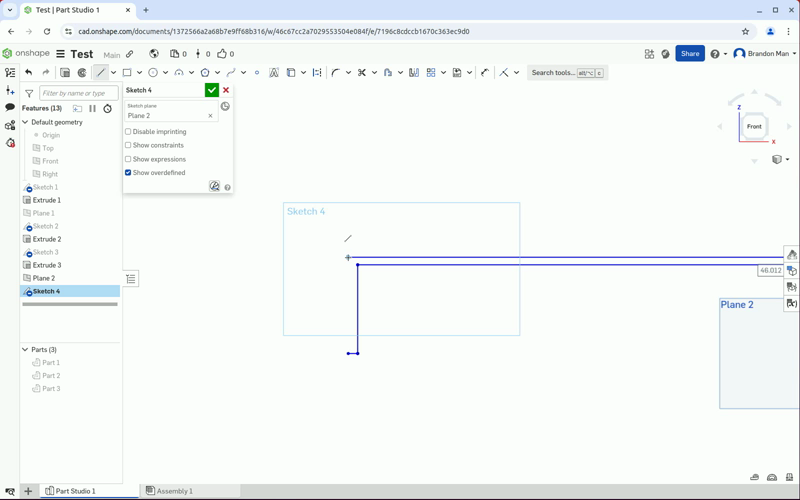
scroll(-6)
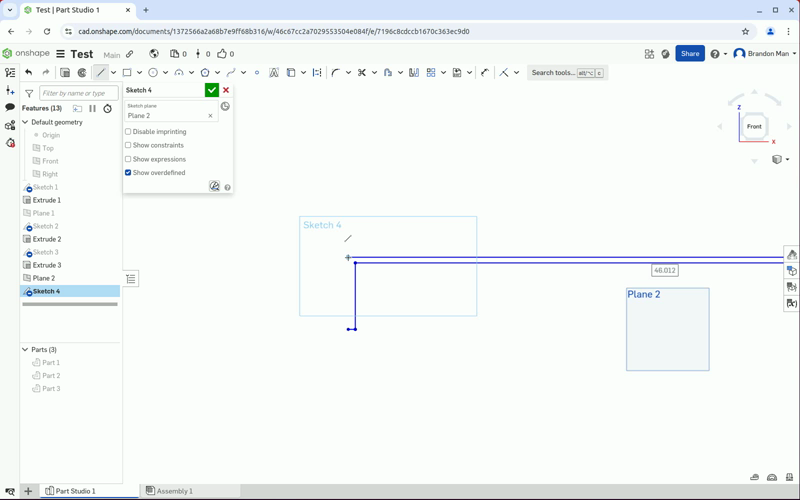
scroll(-6)
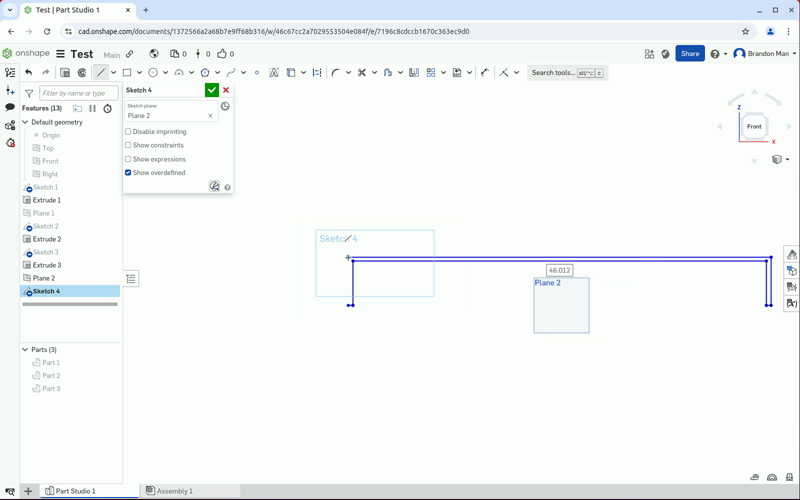
scroll(-6)
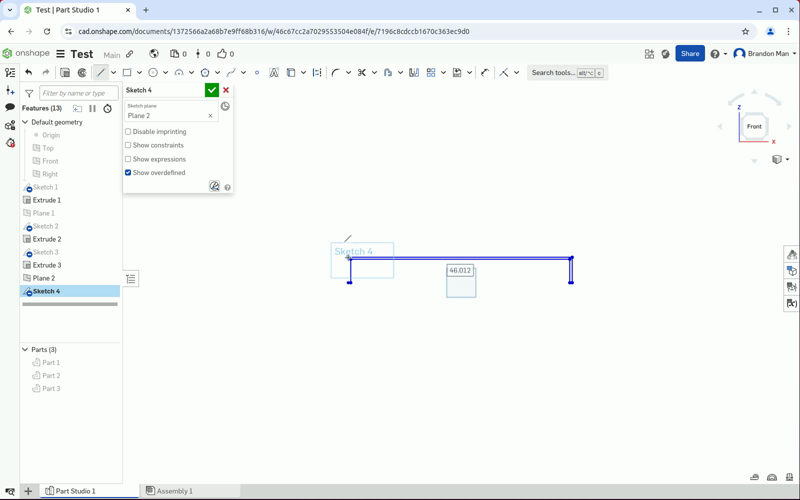
key_up(shift)
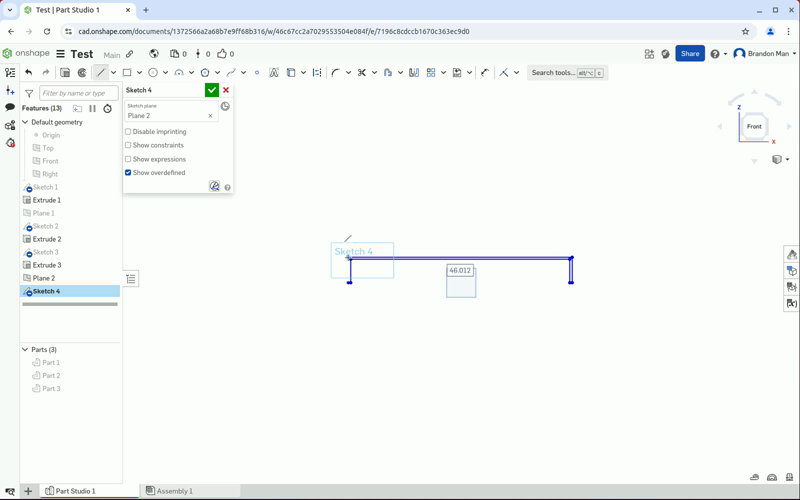
mouse_move(378, 257)
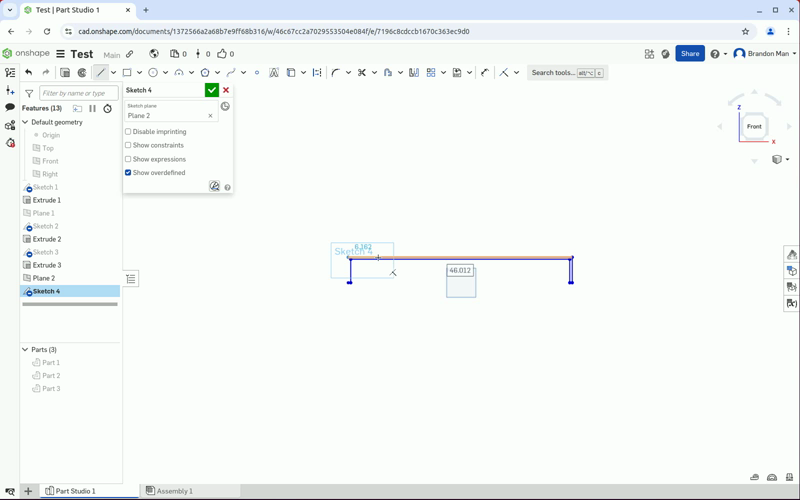
key_down(shift)
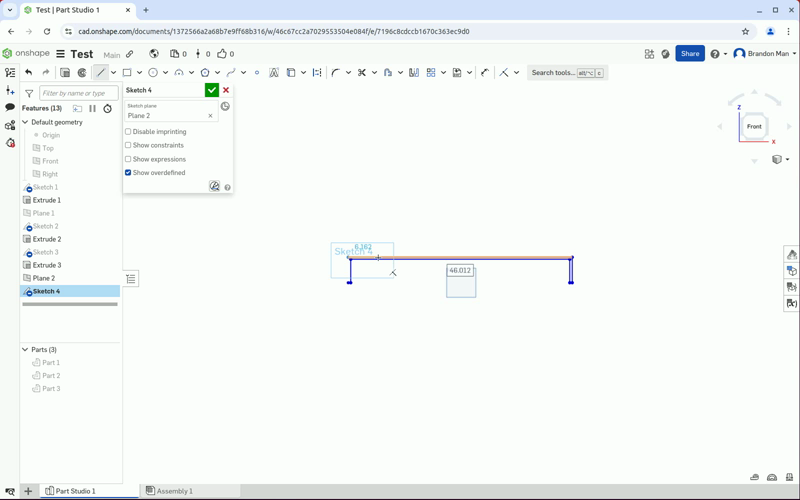
mouse_move(348, 282)
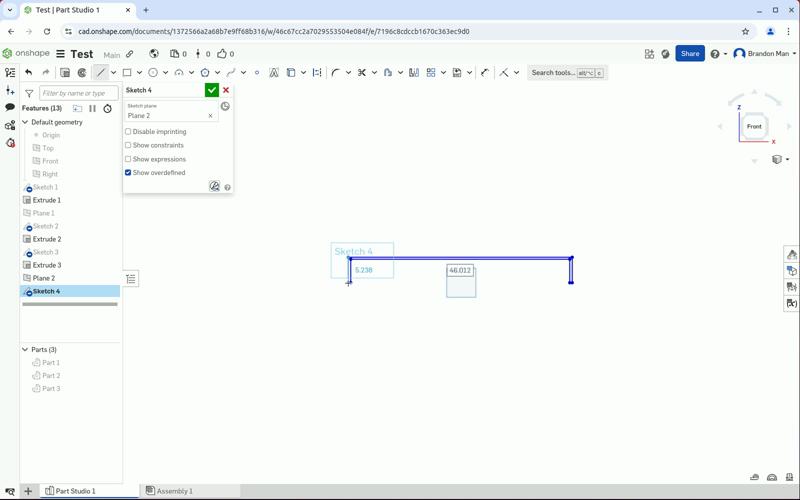
scroll(6)
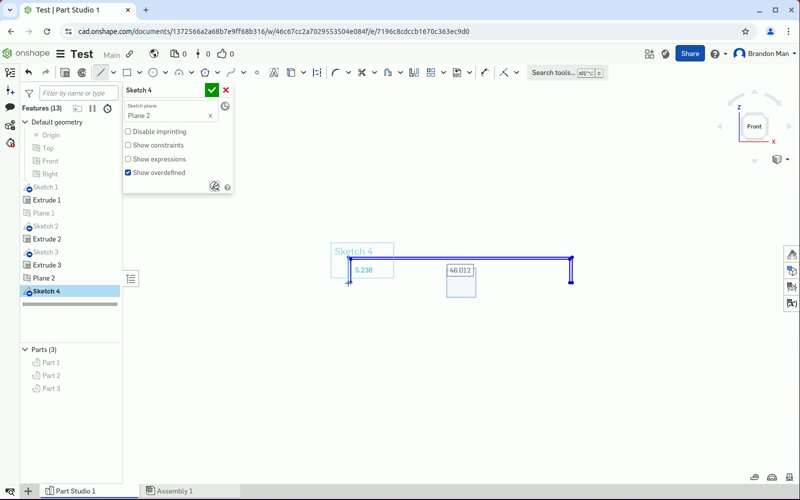
scroll(6)
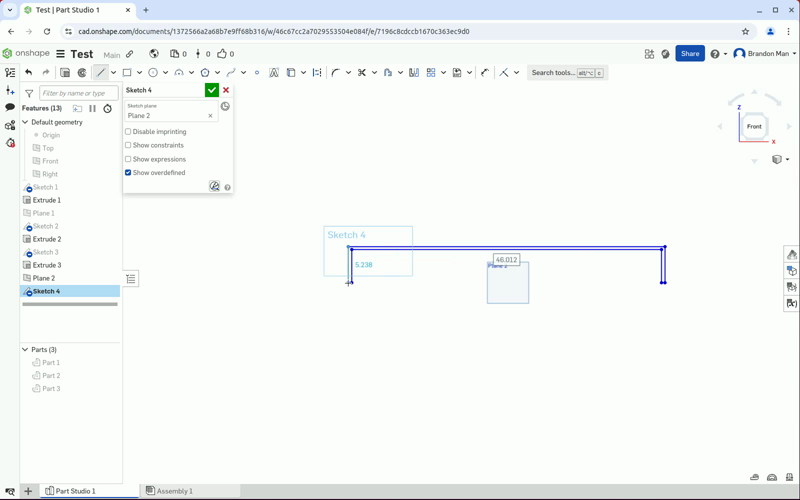
scroll(6)
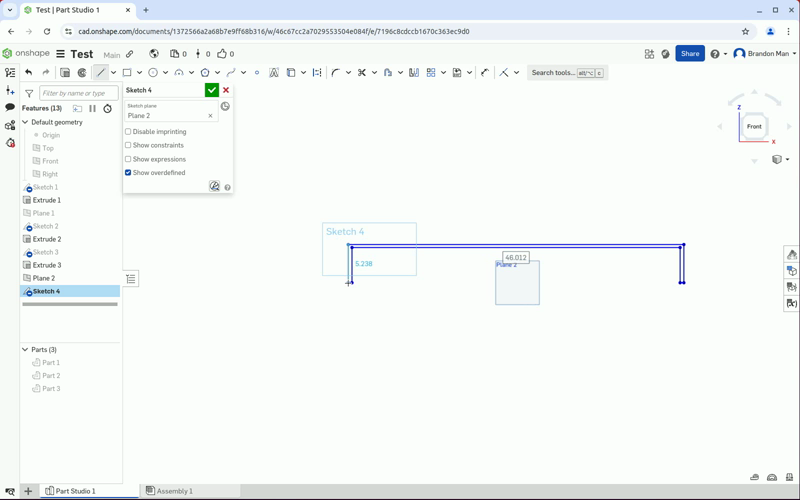
scroll(6)
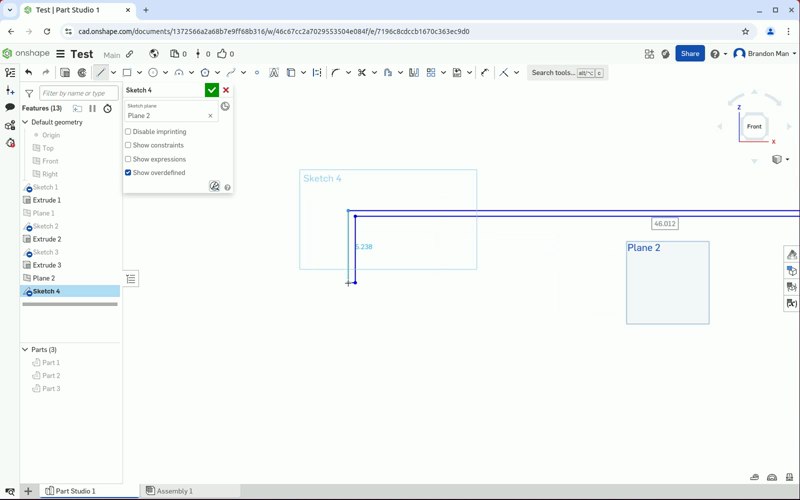
scroll(6)
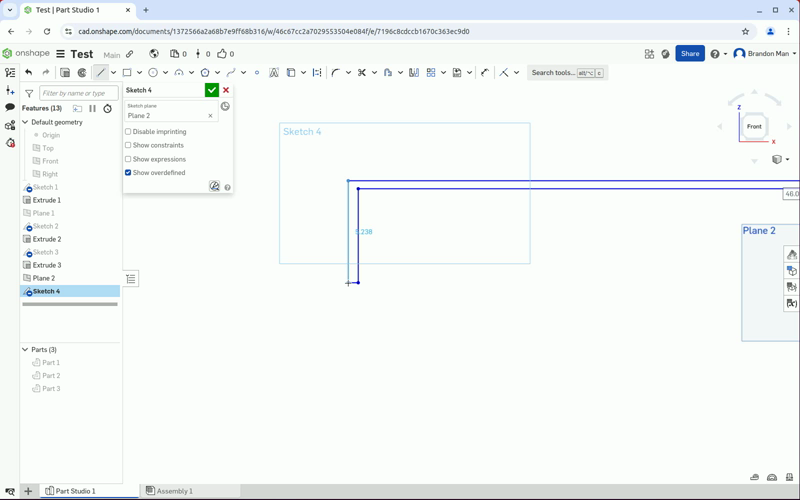
scroll(6)
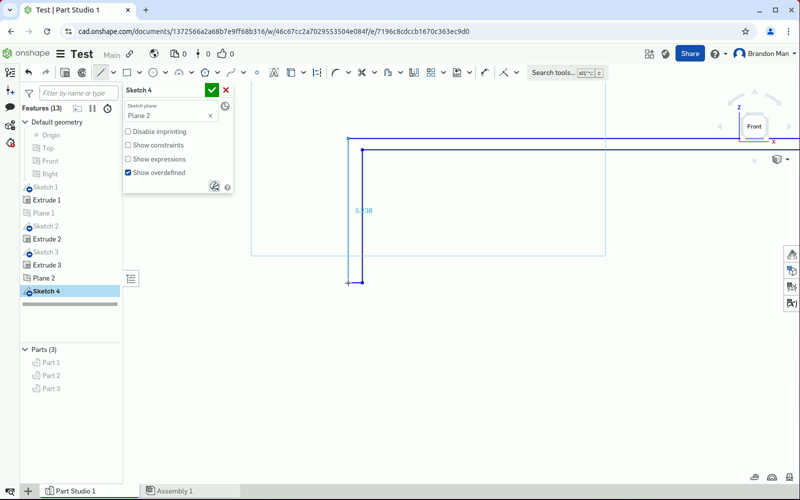
scroll(6)
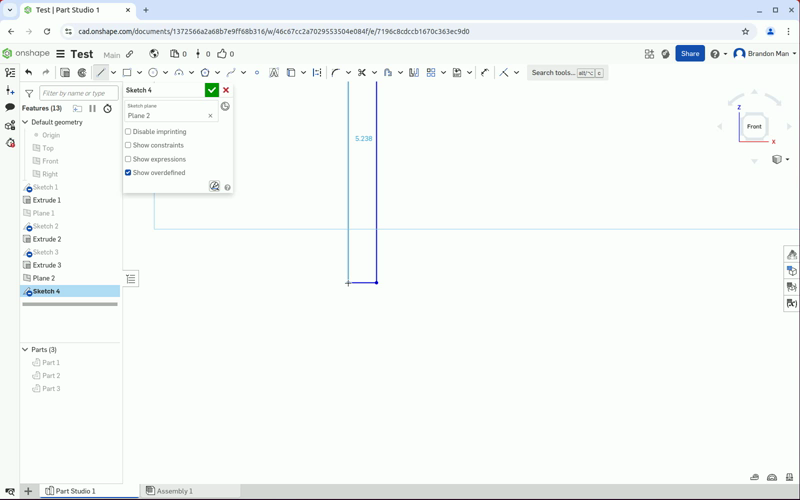
key_up(shift)
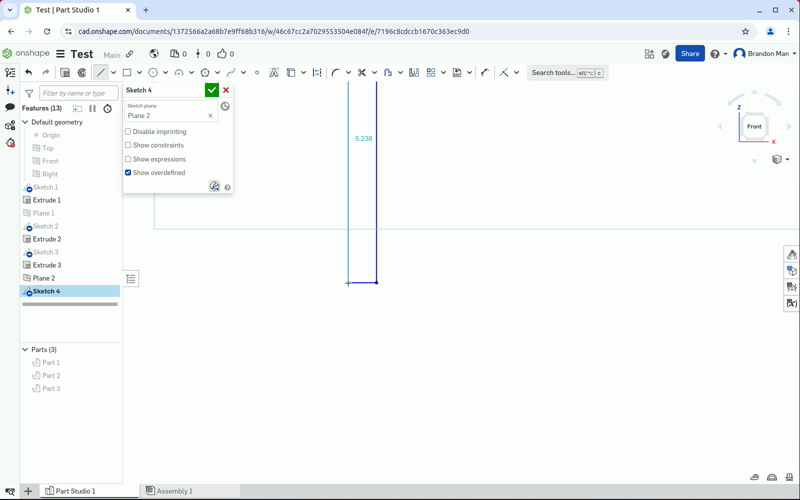
click(348, 282)
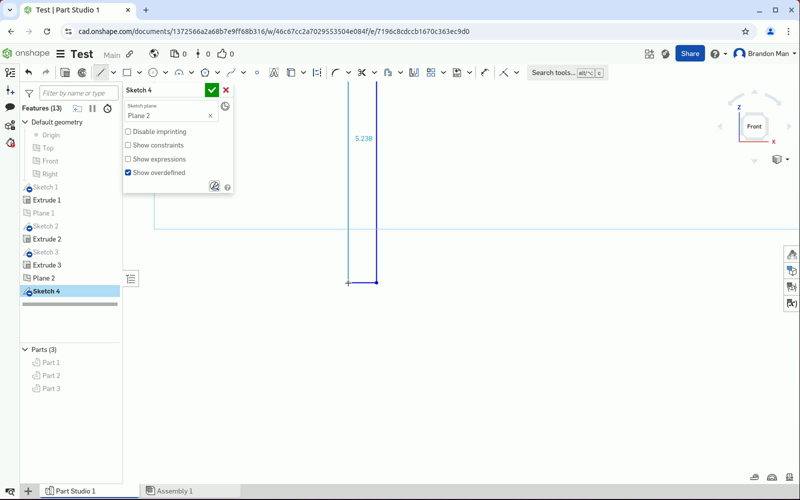
scroll(-6)
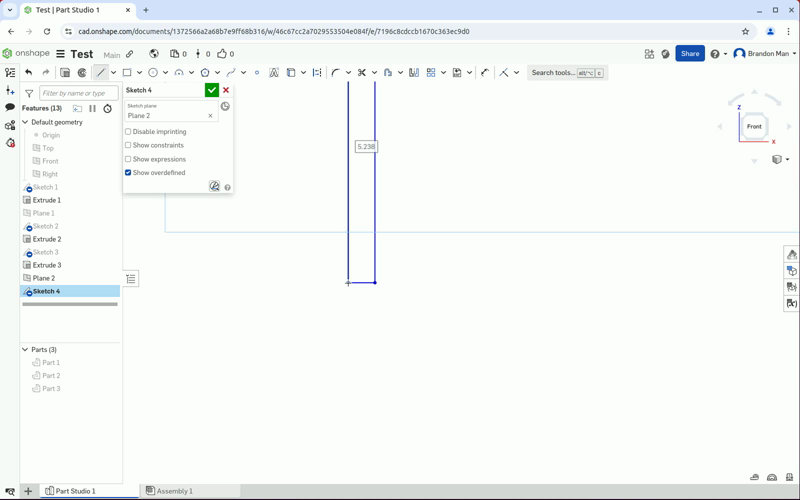
scroll(-6)
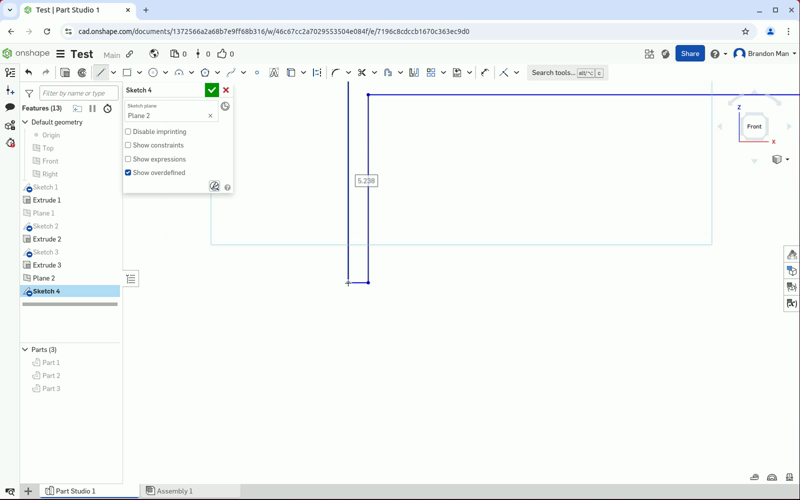
scroll(-6)
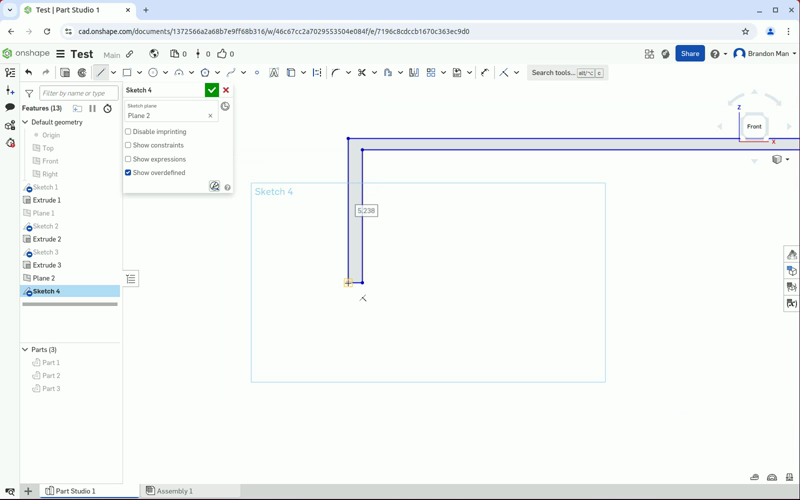
scroll(-6)
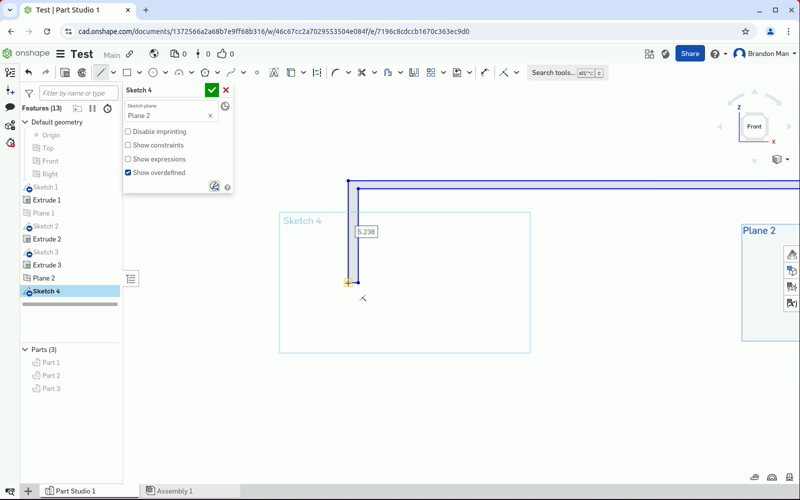
scroll(-6)
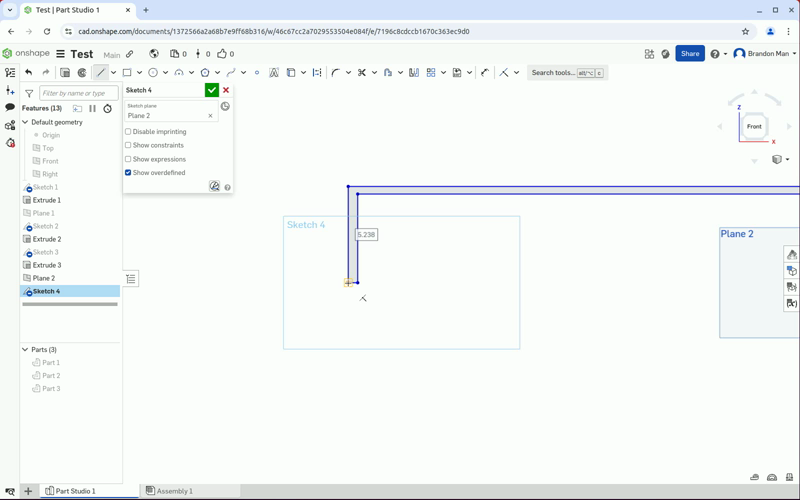
scroll(-6)
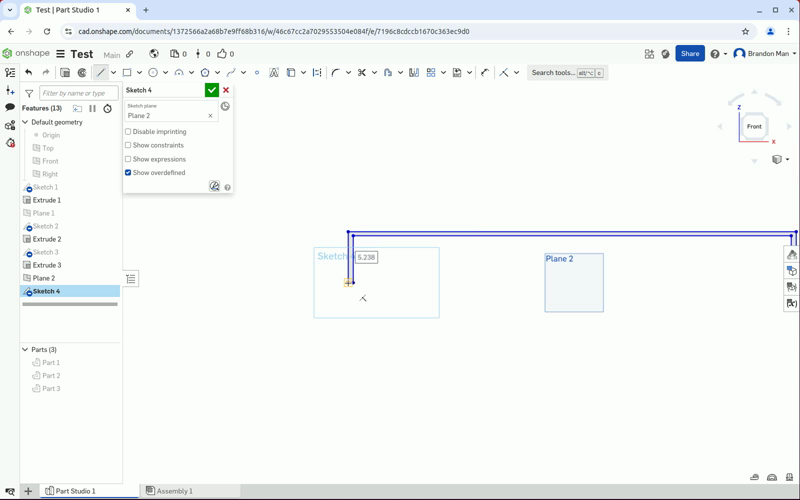
scroll(-6)
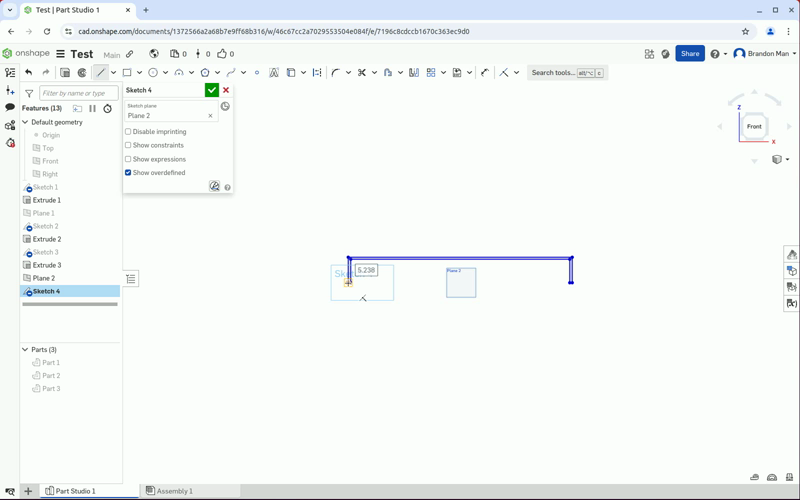
key(esc)
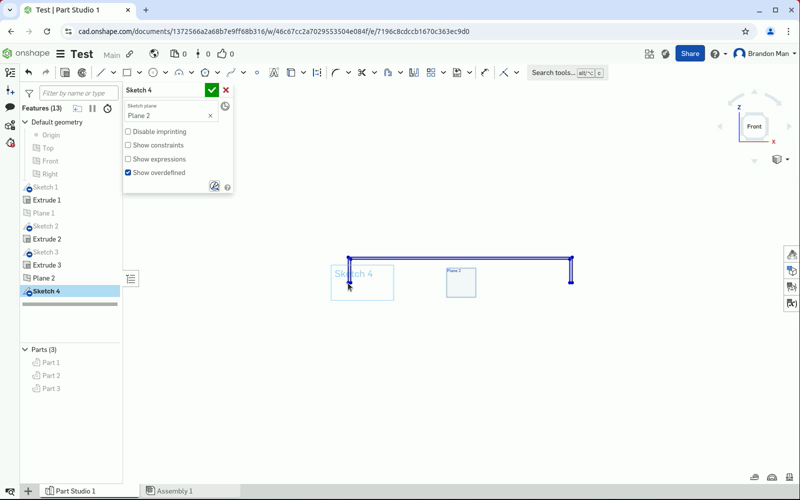
mouse_move(387, 258)
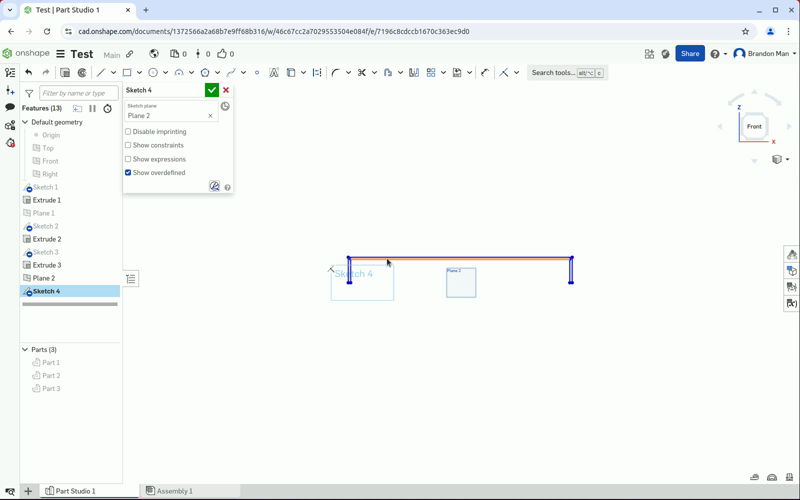
scroll(6)
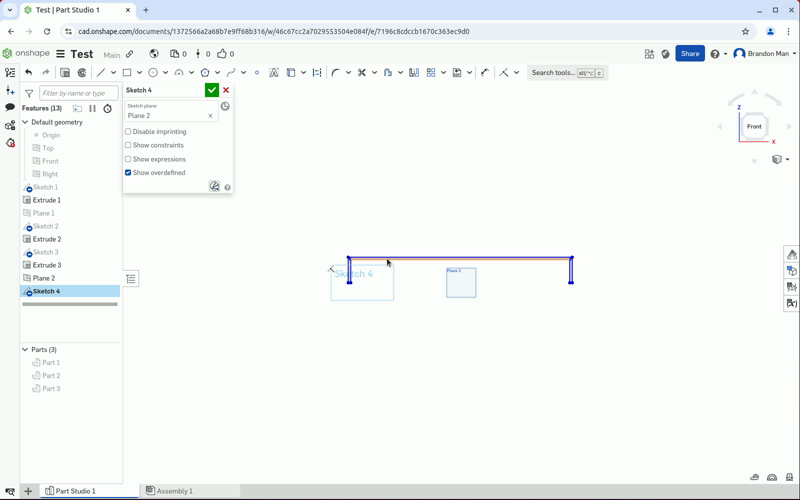
scroll(6)
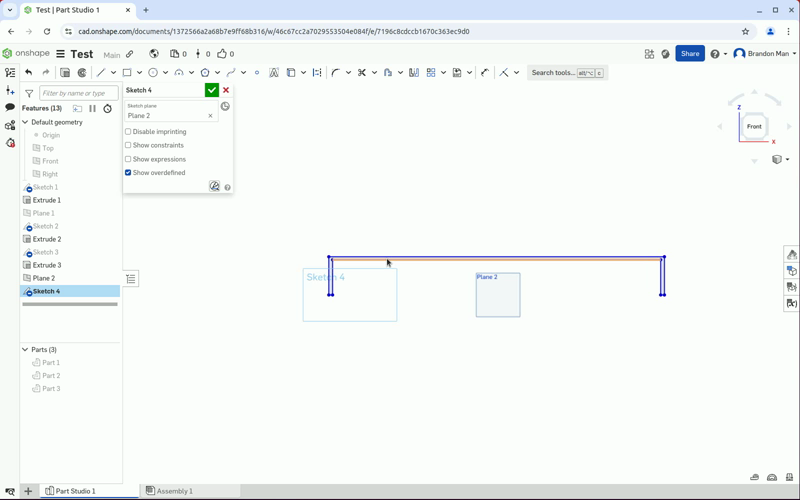
scroll(6)
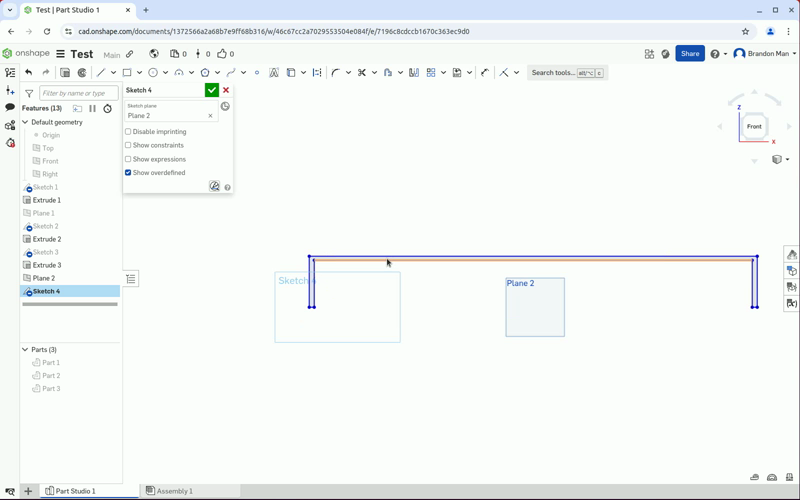
scroll(6)
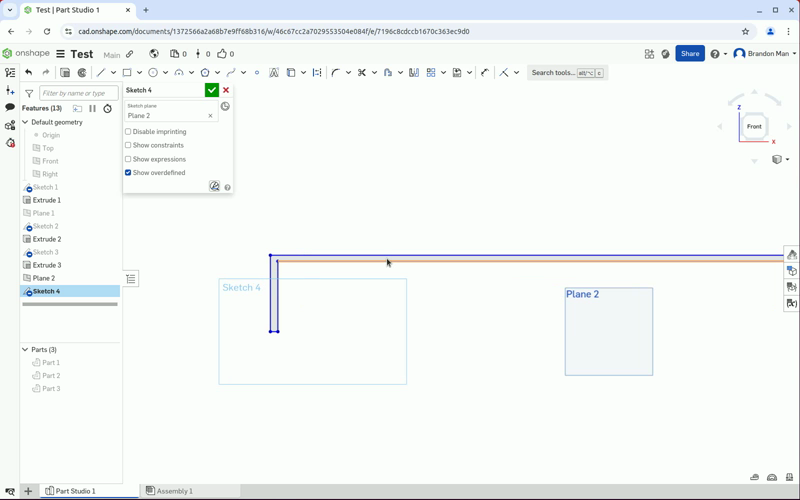
scroll(6)
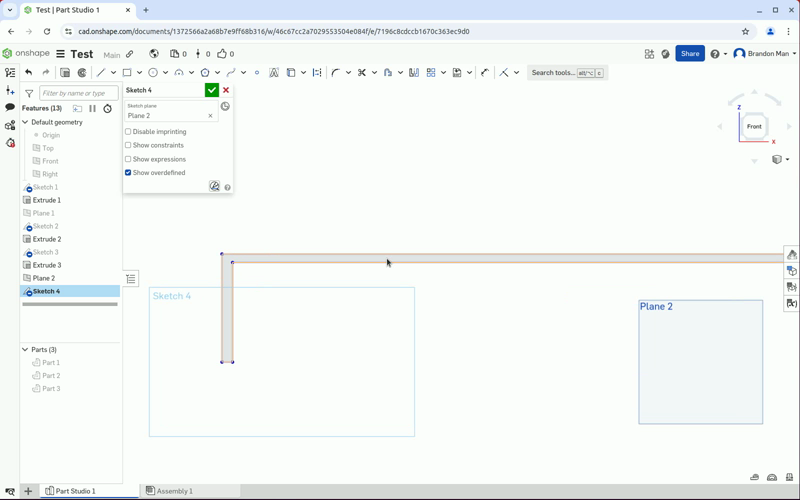
scroll(6)
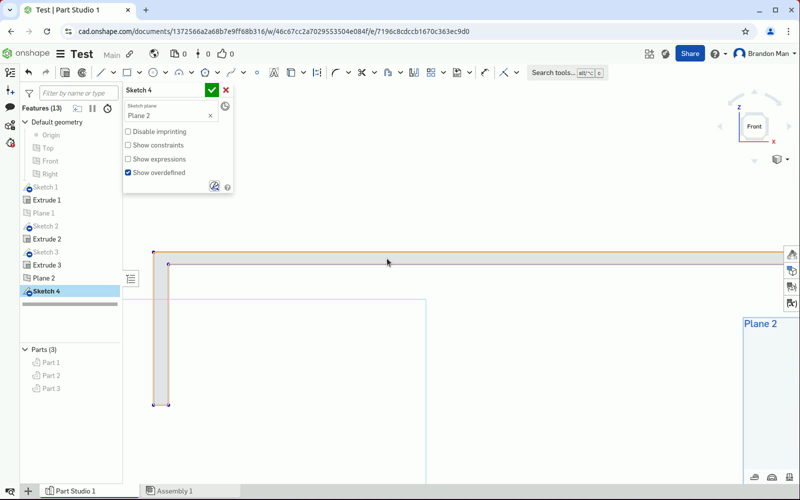
scroll(6)
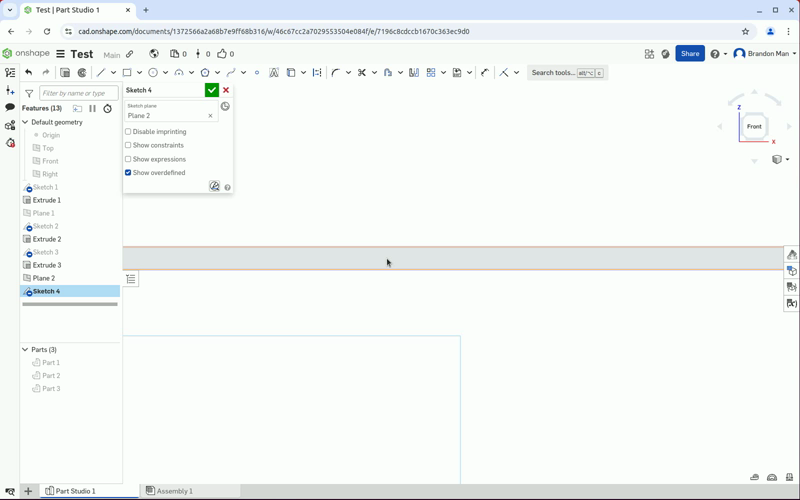
click(387, 258)
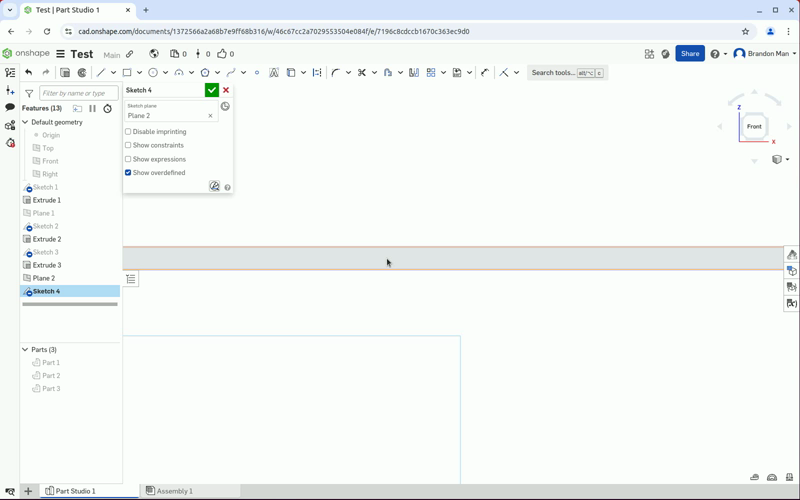
scroll(-6)
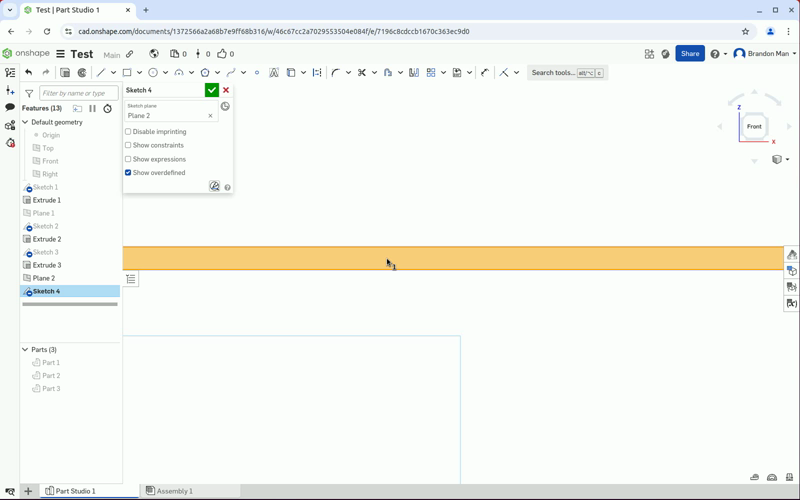
scroll(-6)
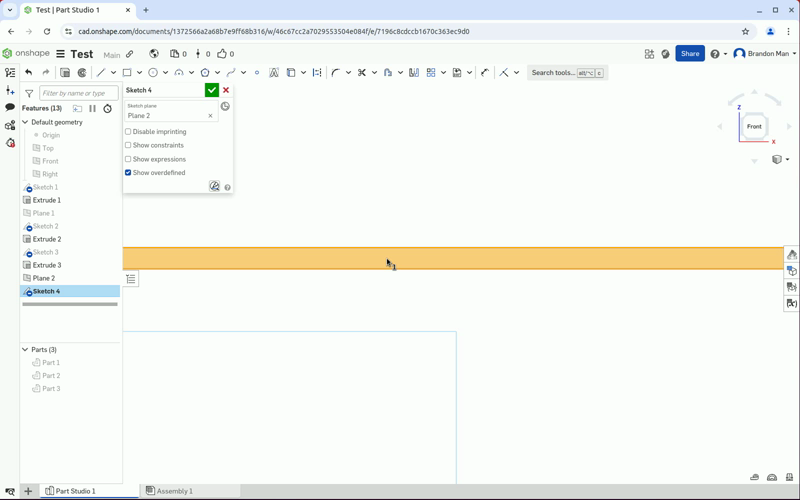
scroll(-6)
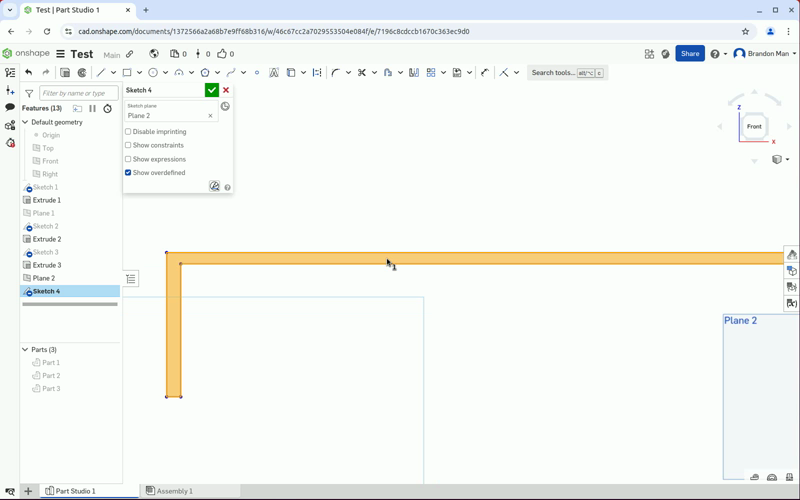
scroll(-6)
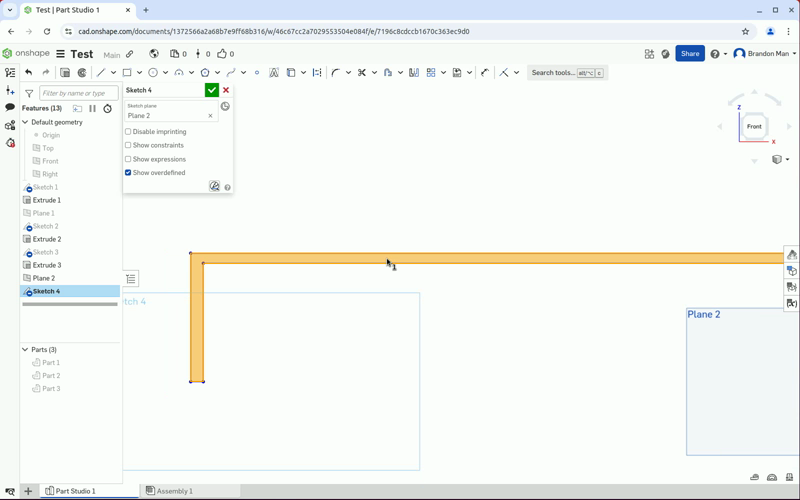
scroll(-6)
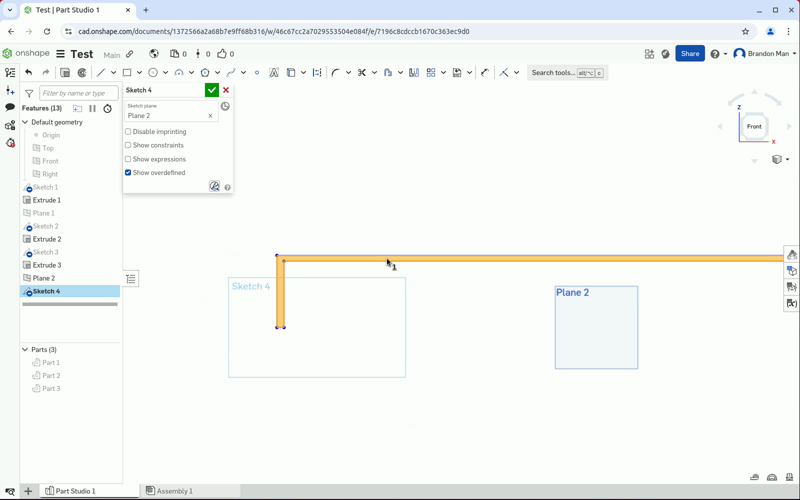
scroll(-6)
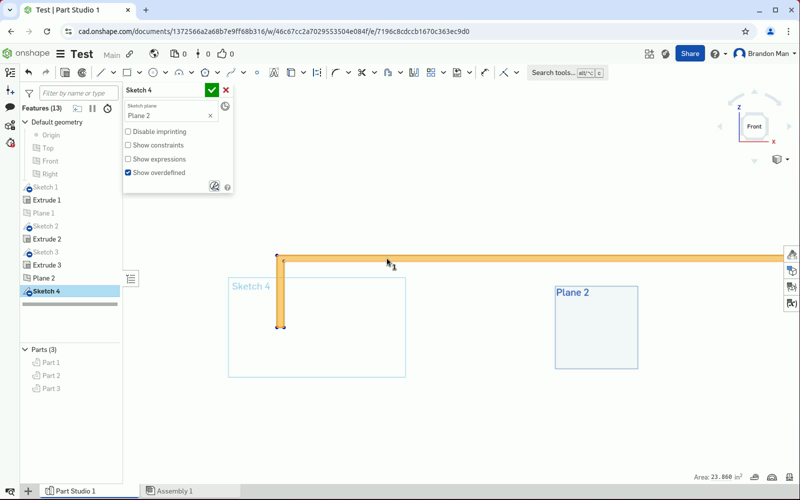
scroll(-6)
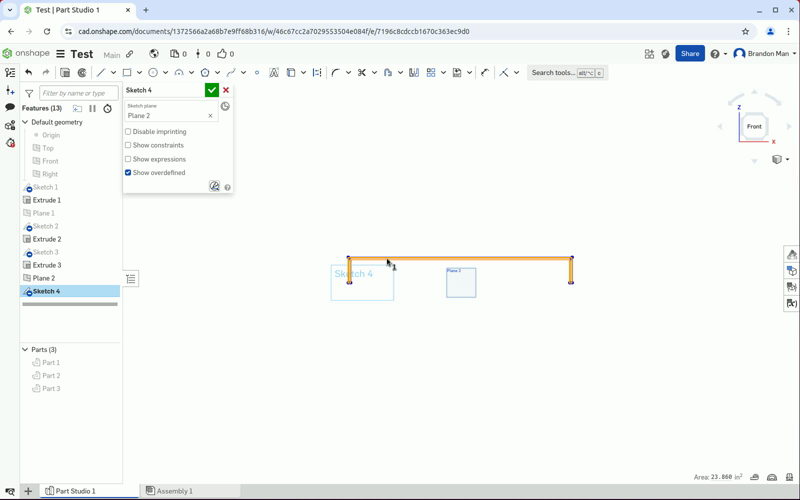
mouse_move(73, 352)
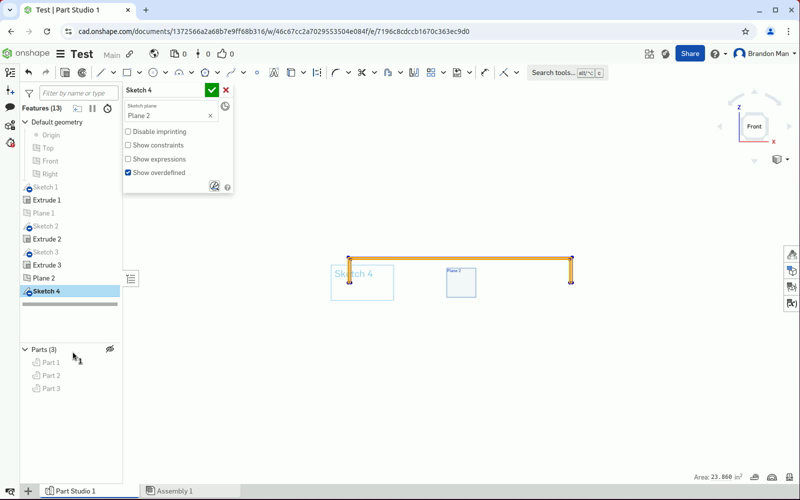
key(shift+y)
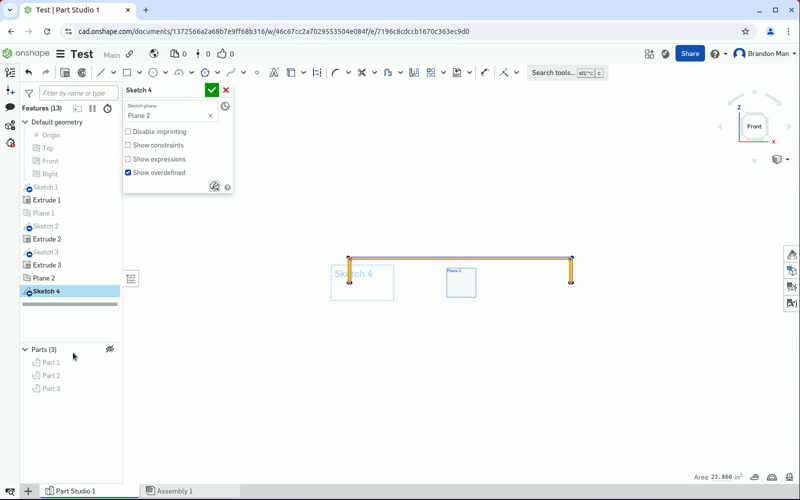
key(shift+e)
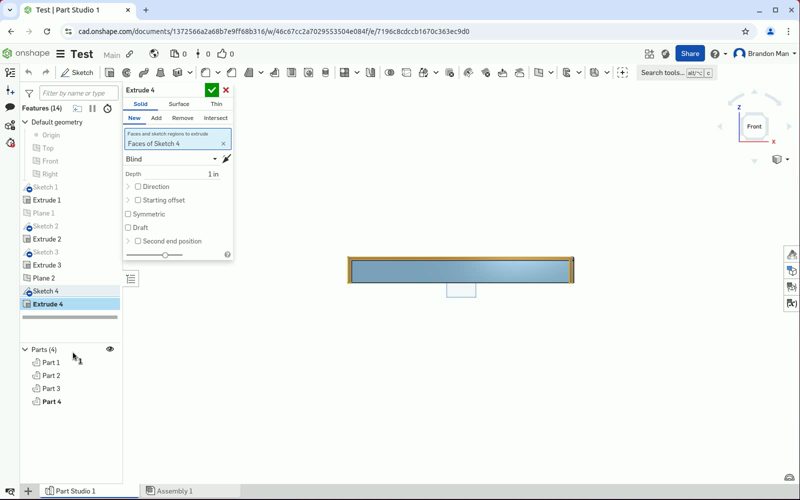
mouse_move(143, 106)
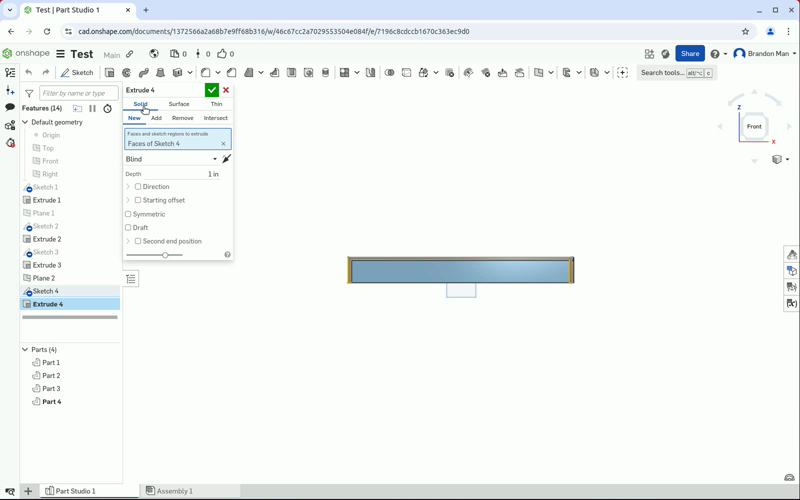
click(143, 106)
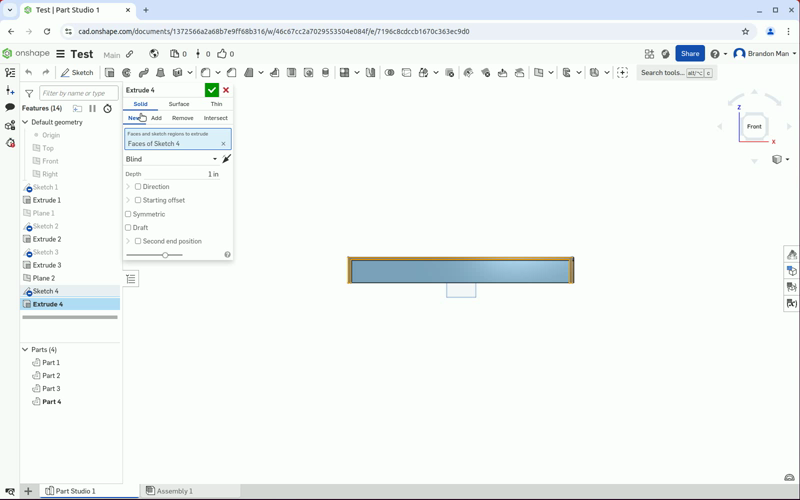
mouse_move(137, 120)
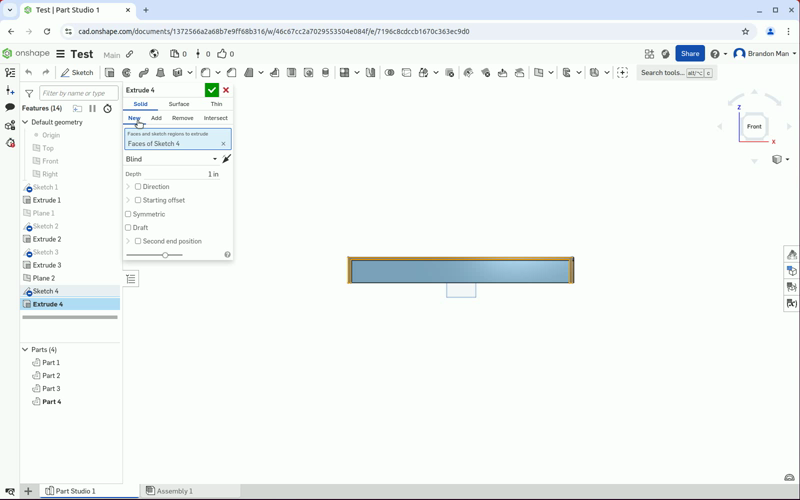
click(137, 120)
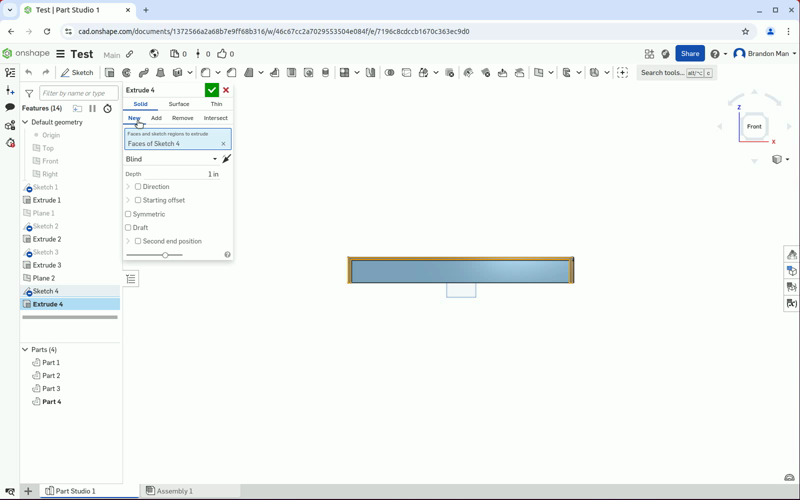
key(tab, 4)
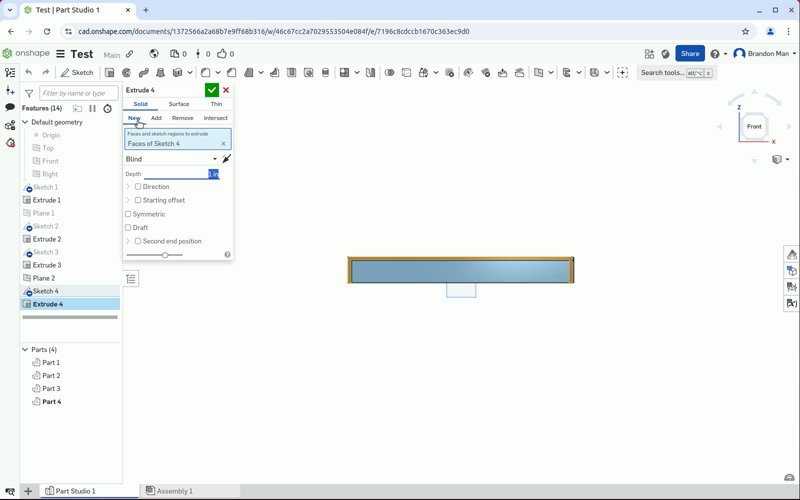
text(0.722)
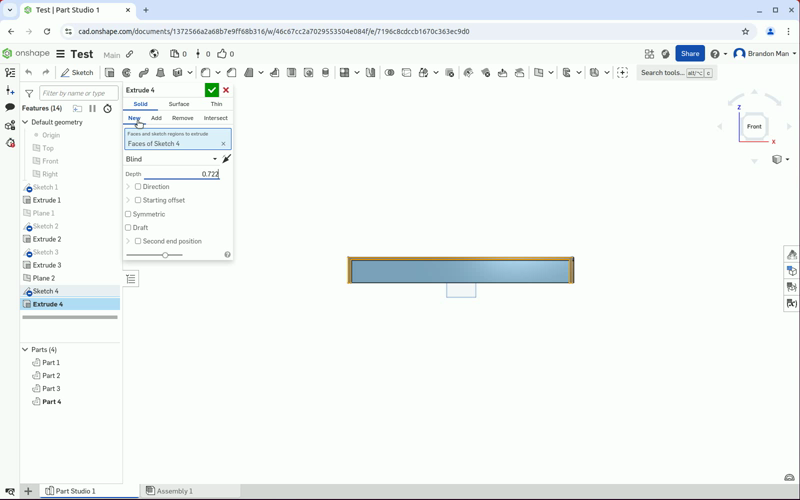
key(enter)
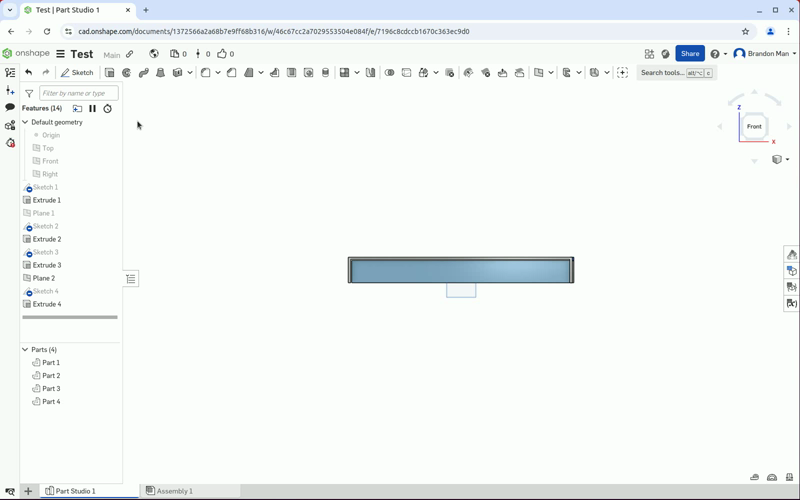
key(shift+h)
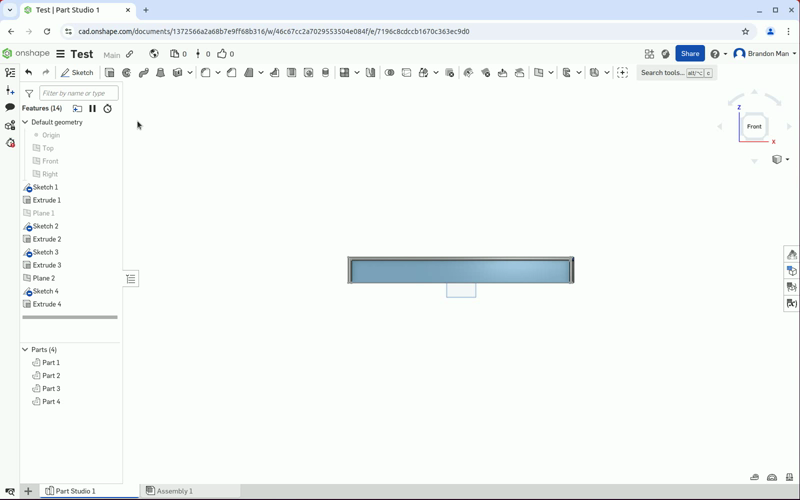
key(shift+h)
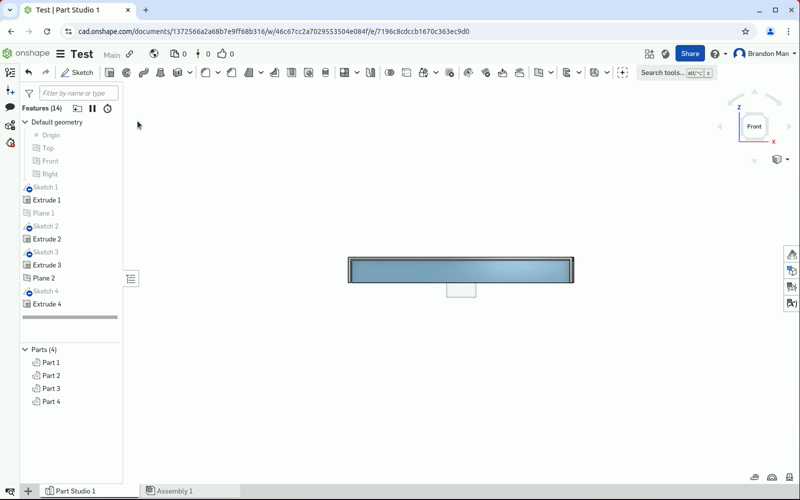
mouse_move(73, 189)
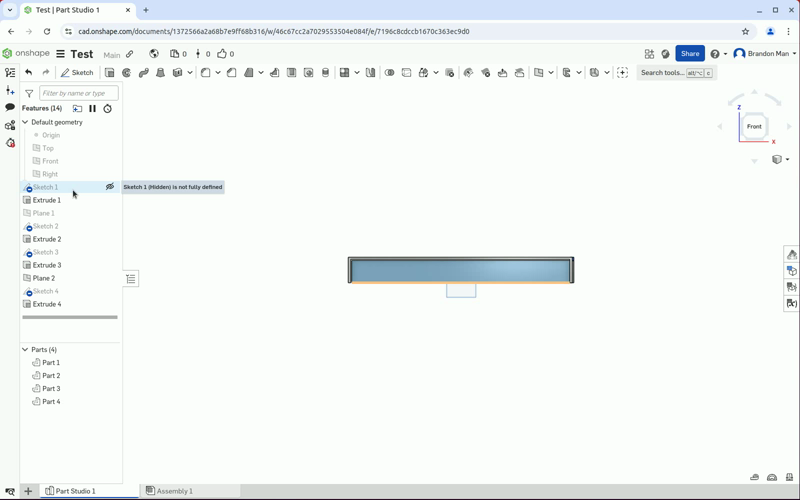
click(73, 189)
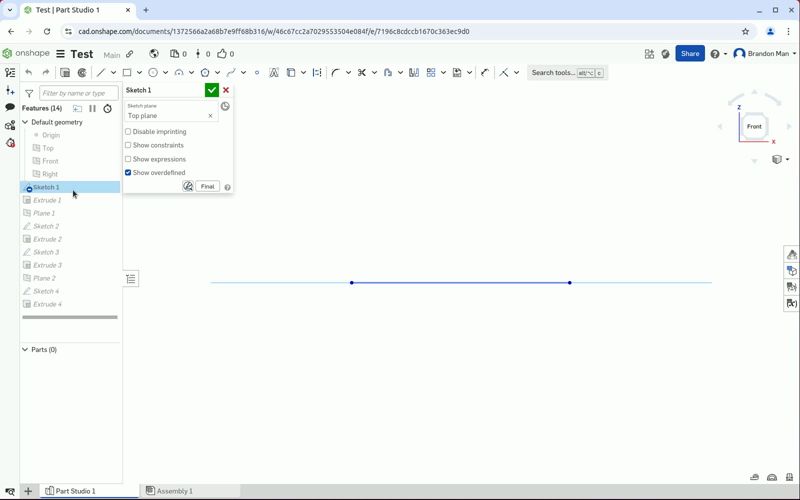
mouse_move(229, 92)
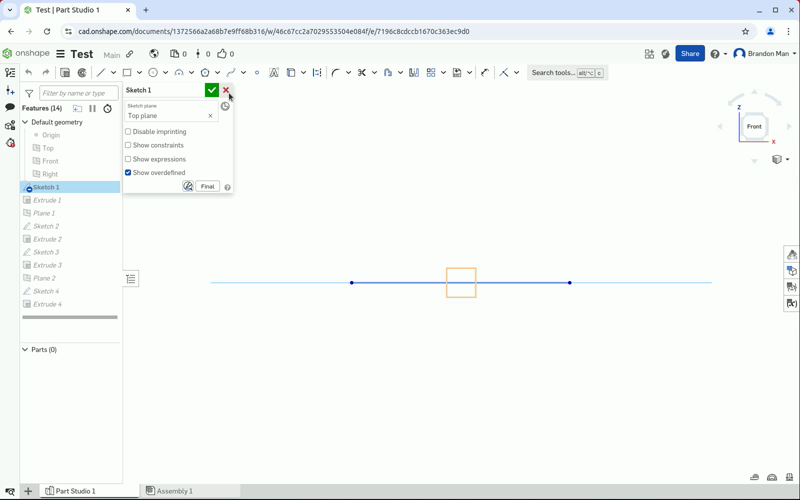
click(229, 92)
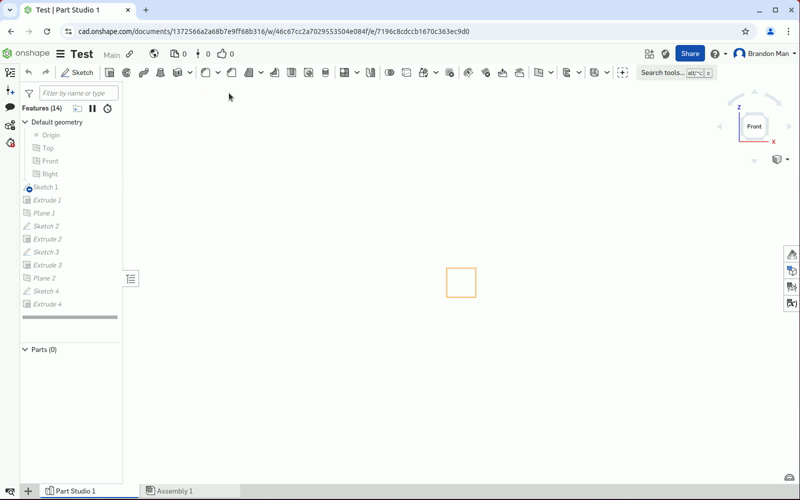
key(shift+s)
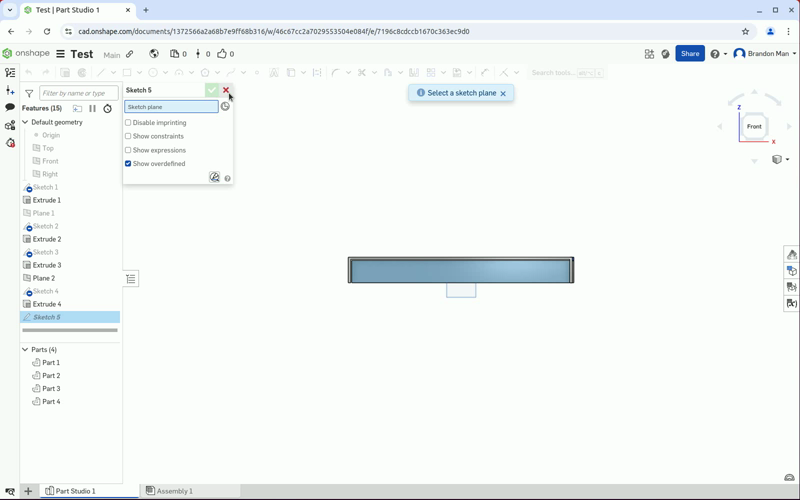
mouse_move(73, 280)
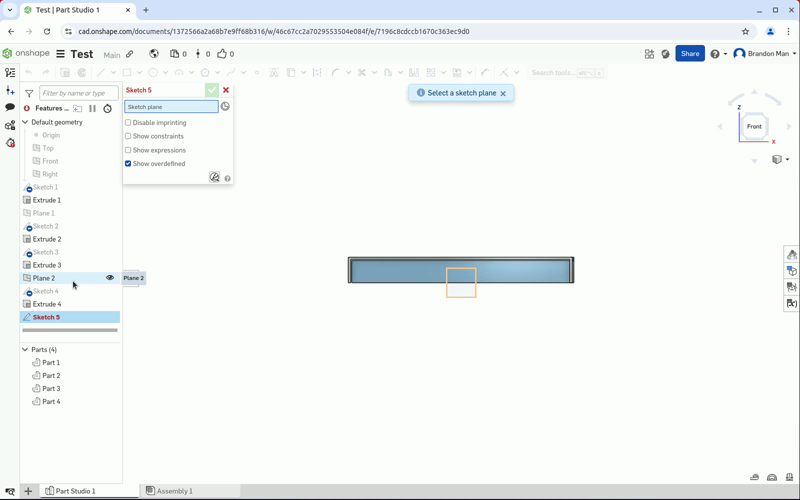
click(73, 280)
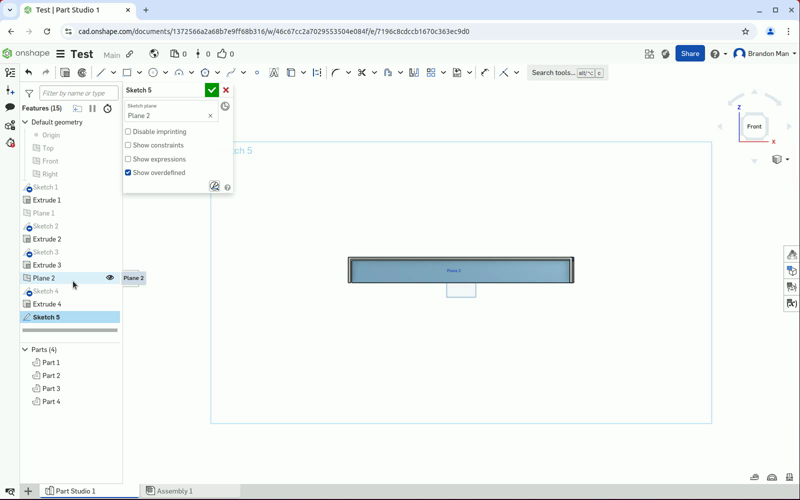
mouse_move(73, 352)
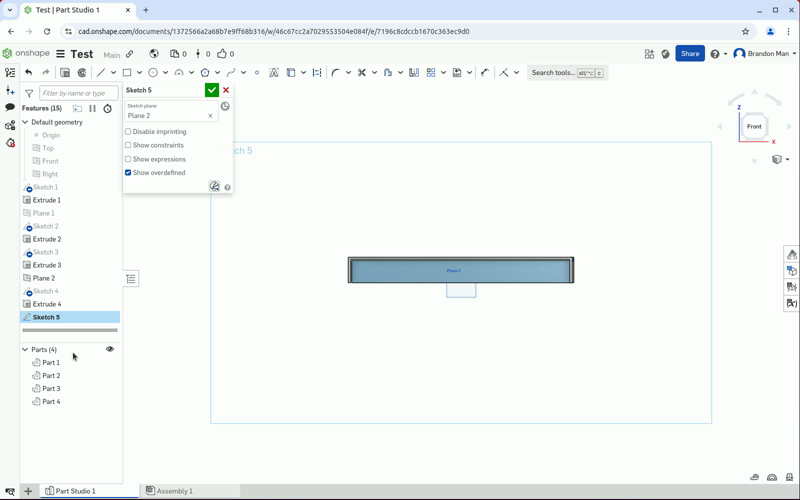
key(y)
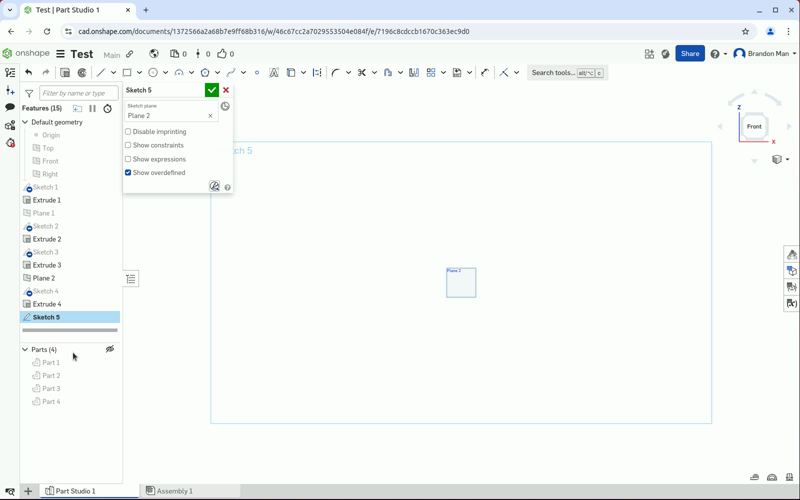
key(l)
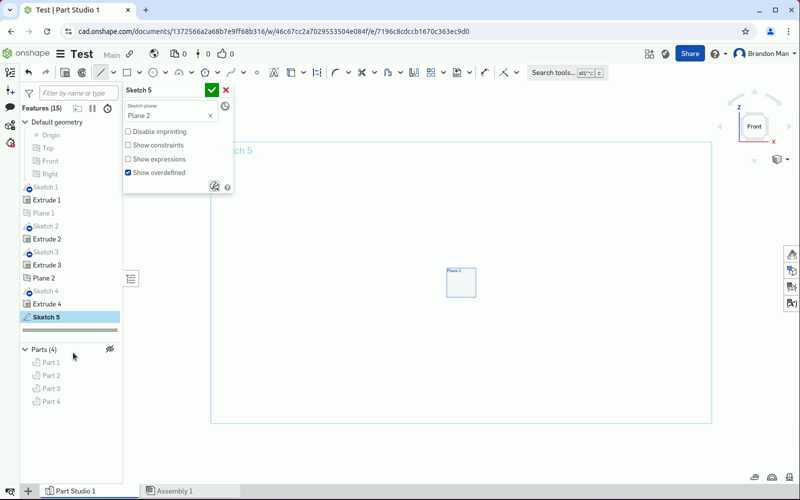
key_down(shift)
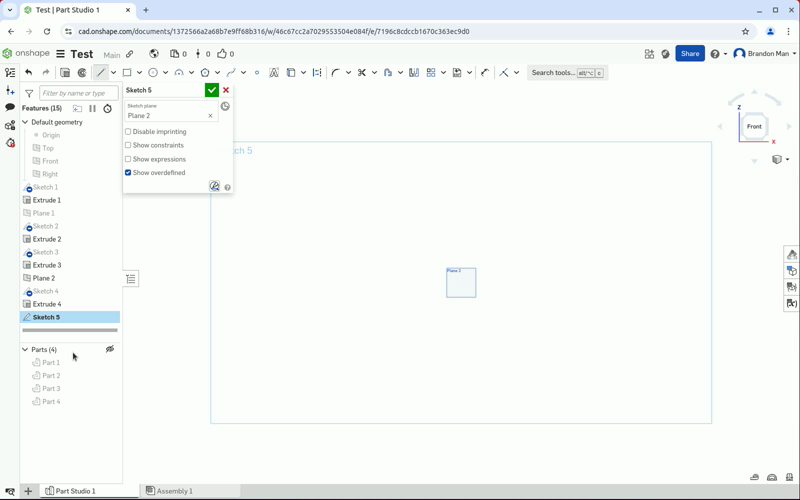
mouse_move(351, 282)
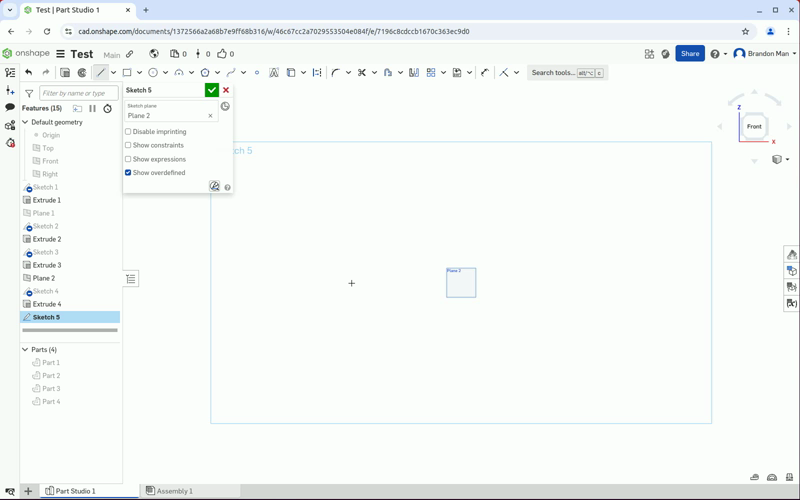
click(351, 282)
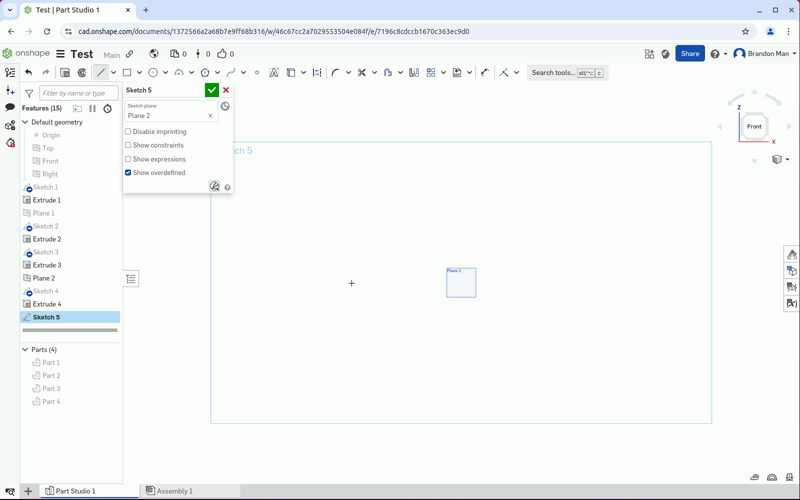
key_up(shift)
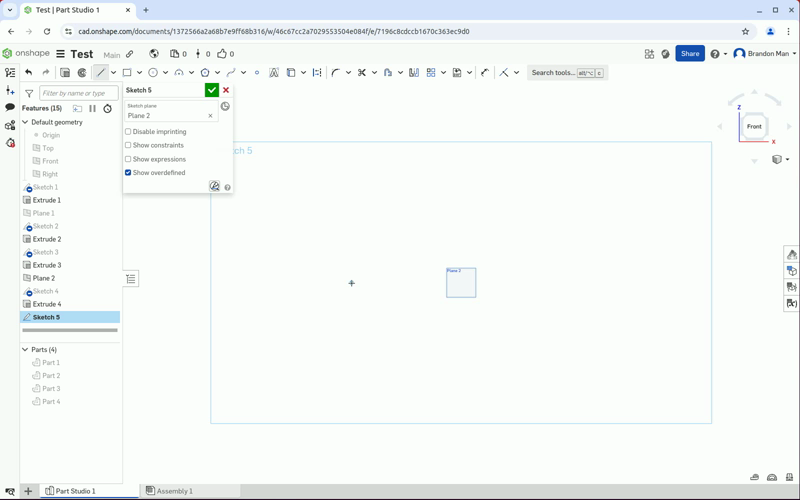
key_down(shift)
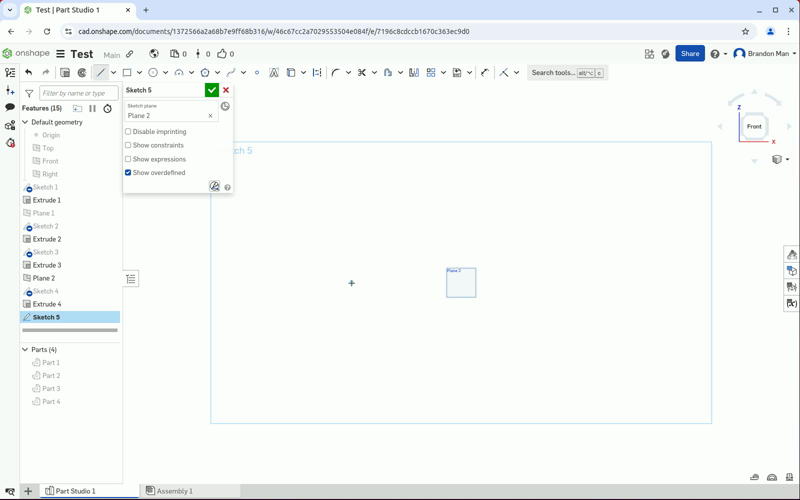
mouse_move(569, 282)
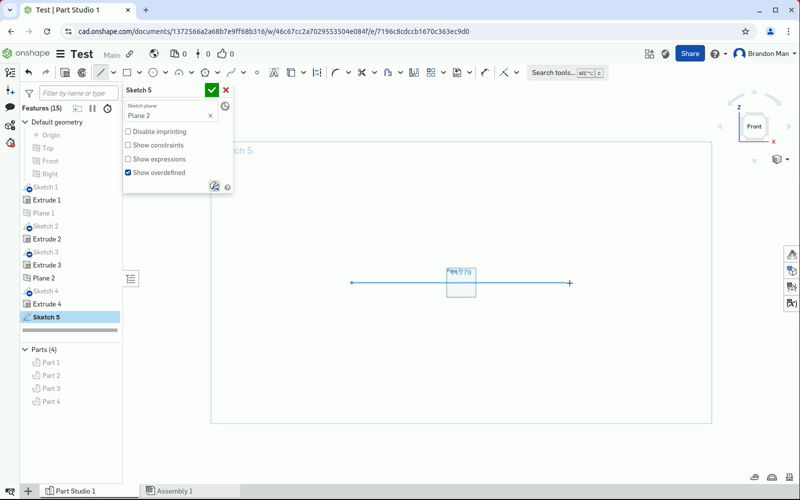
click(569, 282)
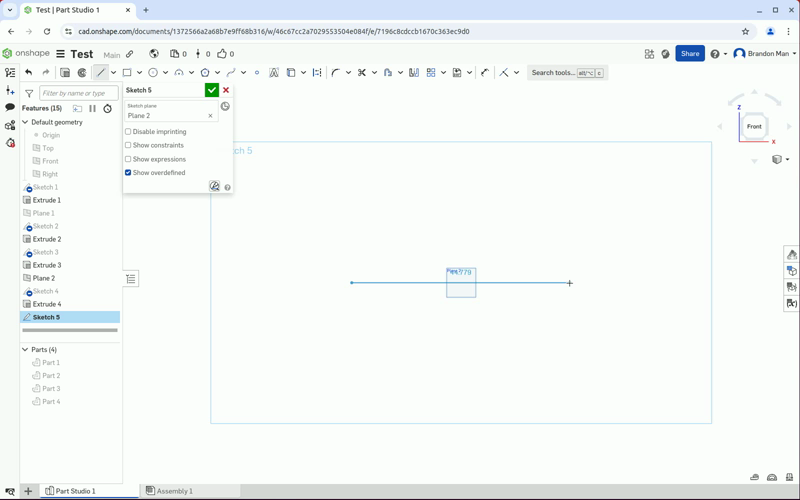
key_up(shift)
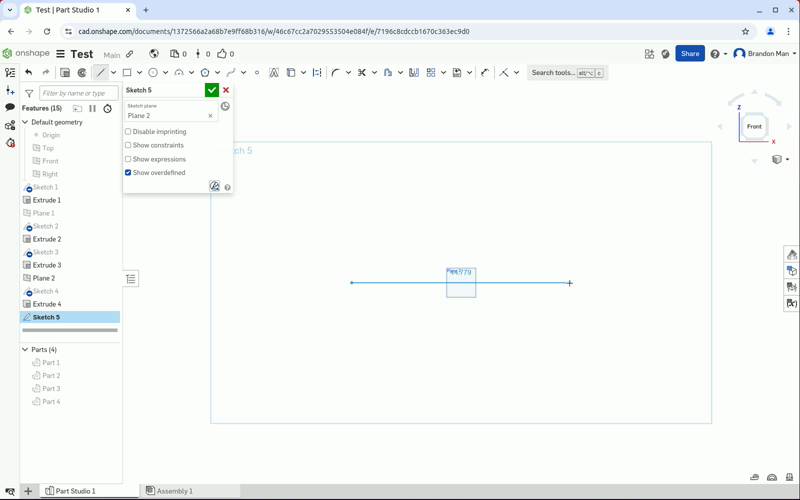
key_down(shift)
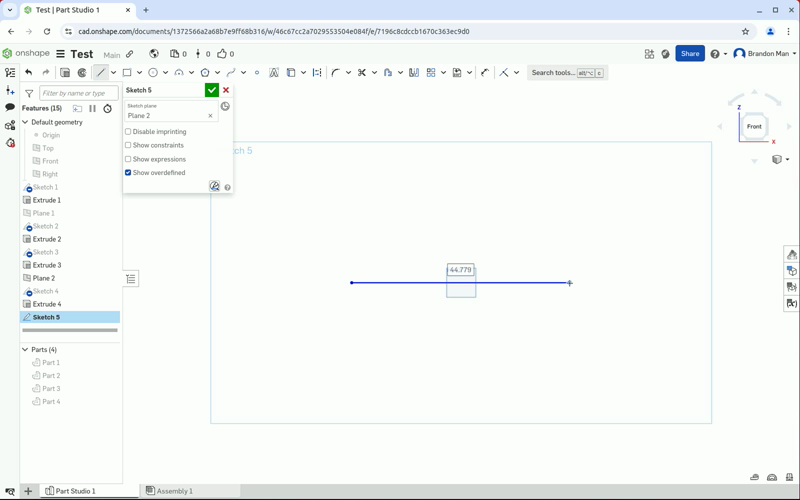
mouse_move(589, 282)
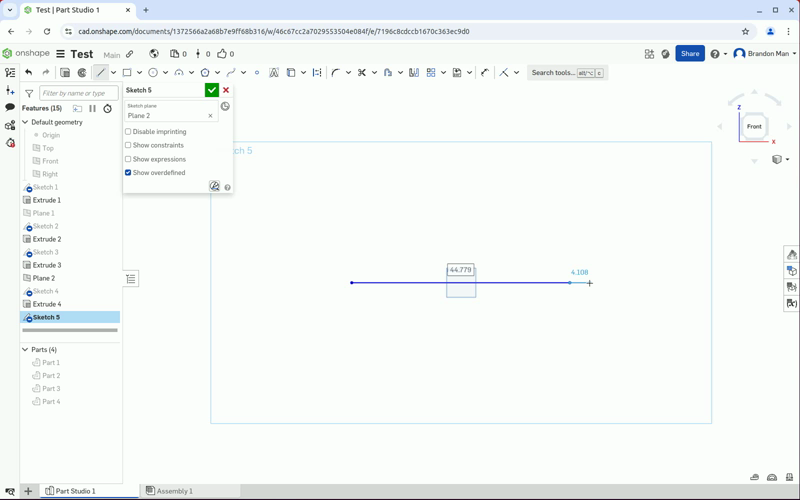
mouse_move(569, 260)
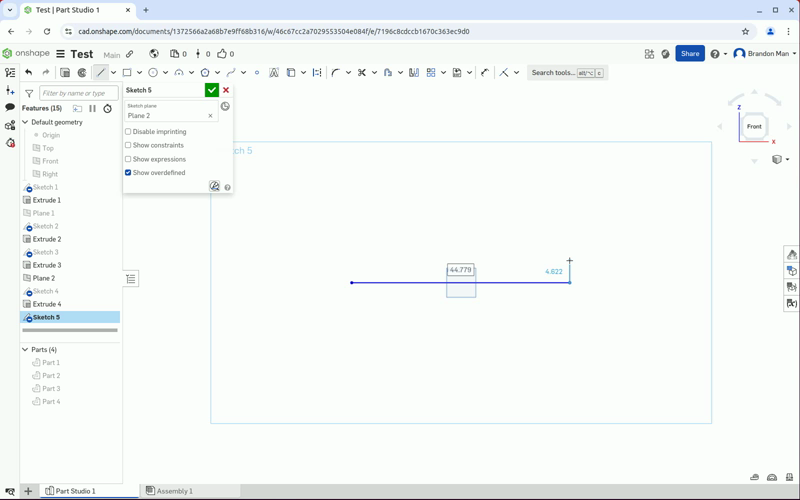
click(569, 260)
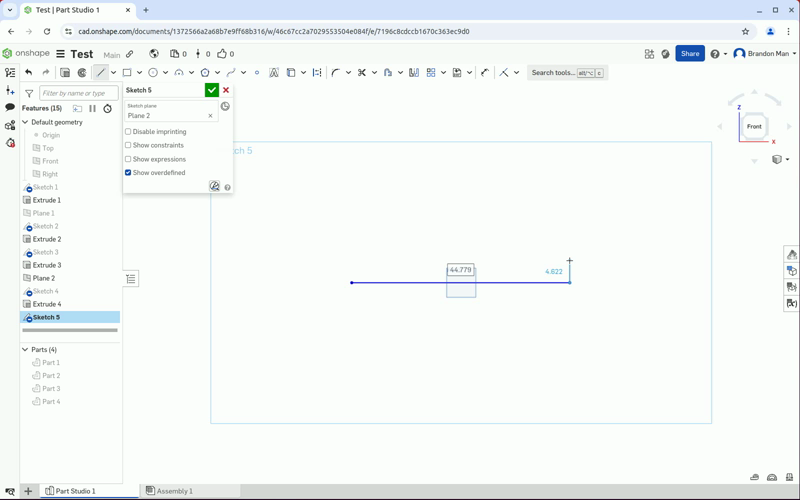
key_up(shift)
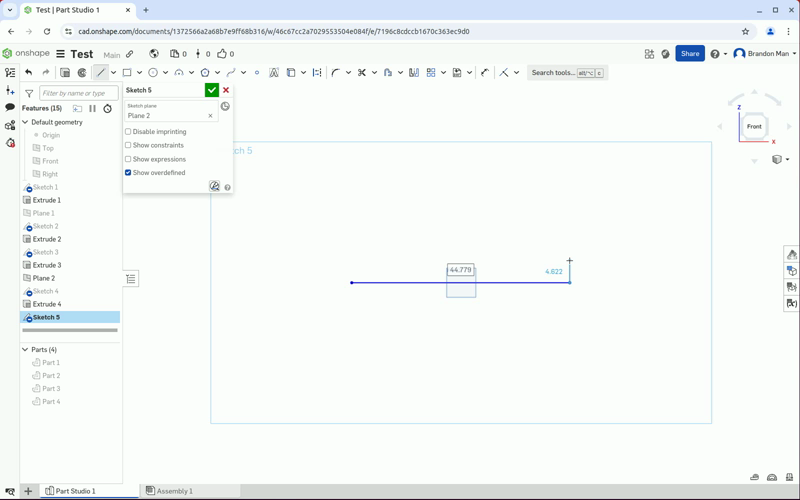
key_down(shift)
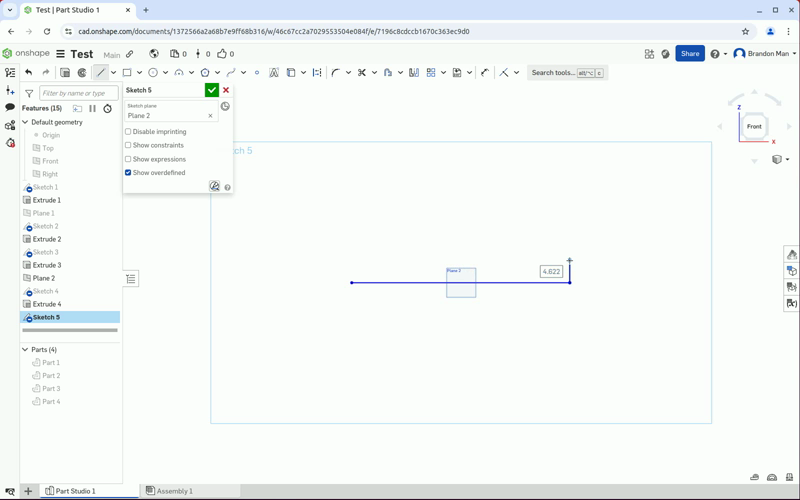
mouse_move(351, 260)
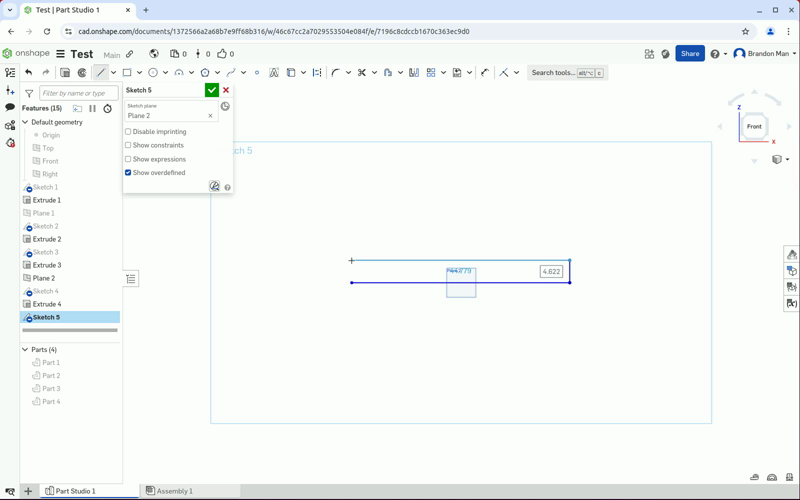
click(351, 260)
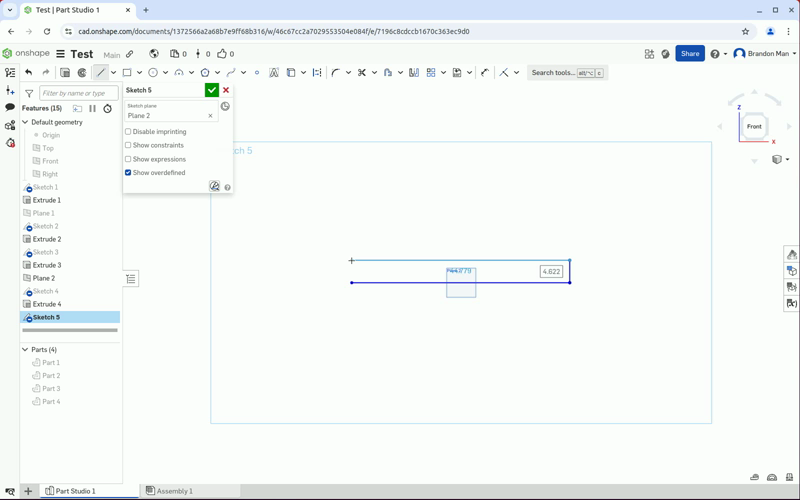
key_up(shift)
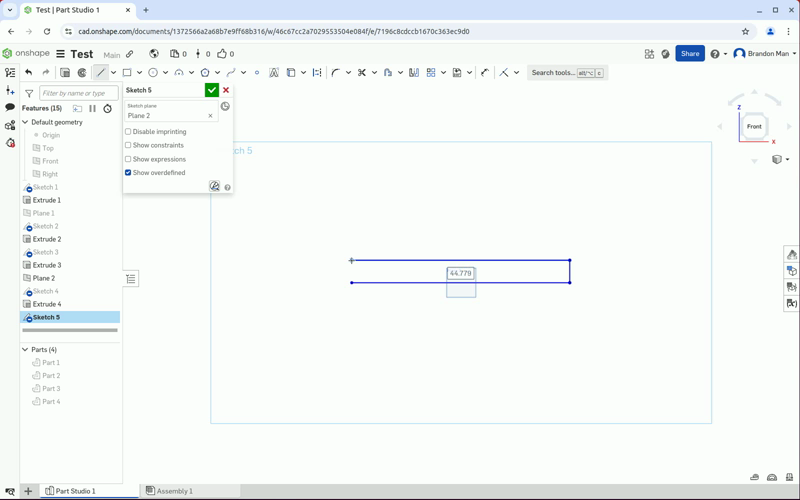
mouse_move(381, 260)
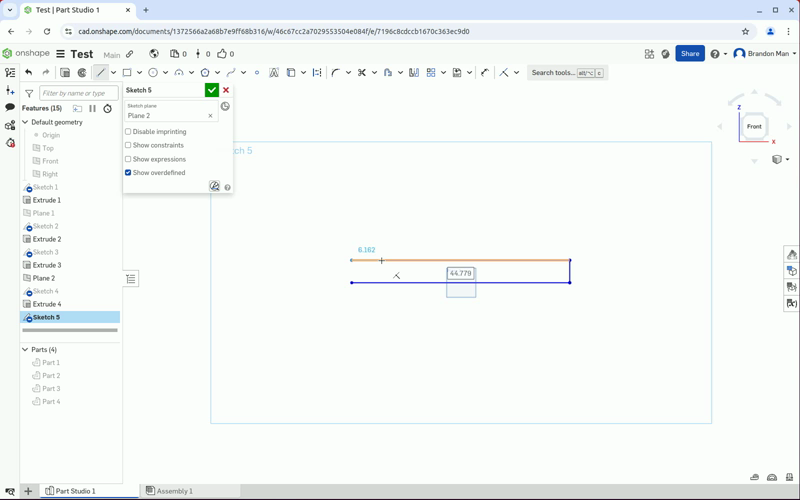
key_down(shift)
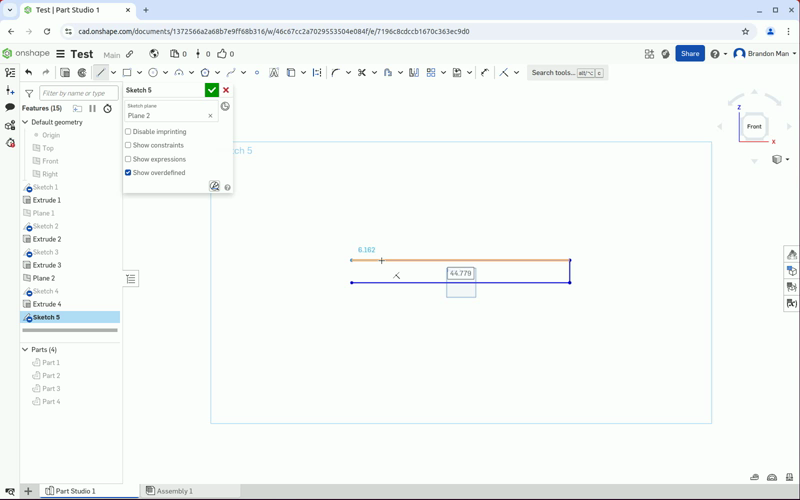
mouse_move(351, 282)
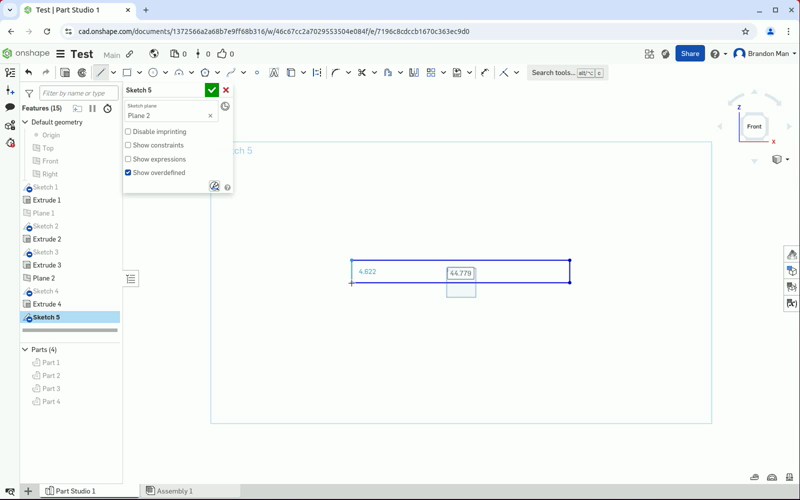
key_up(shift)
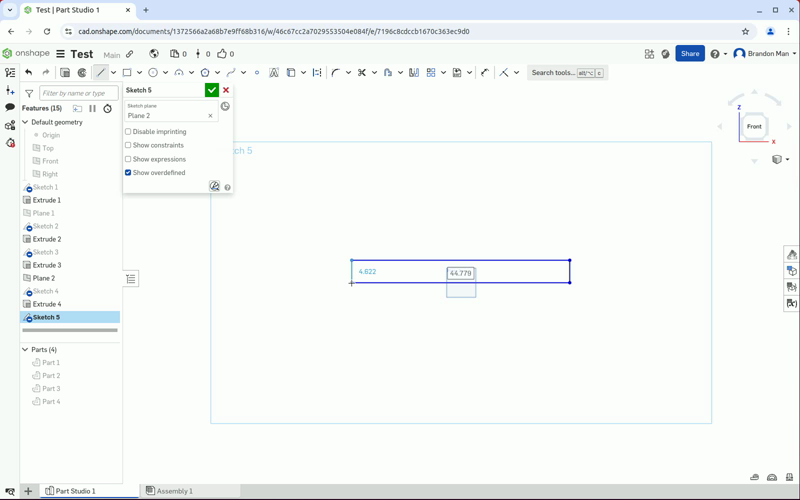
click(351, 282)
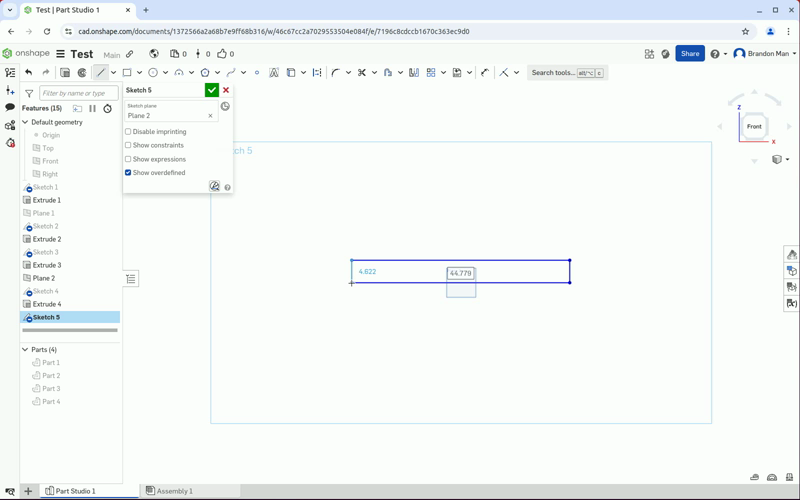
key(esc)
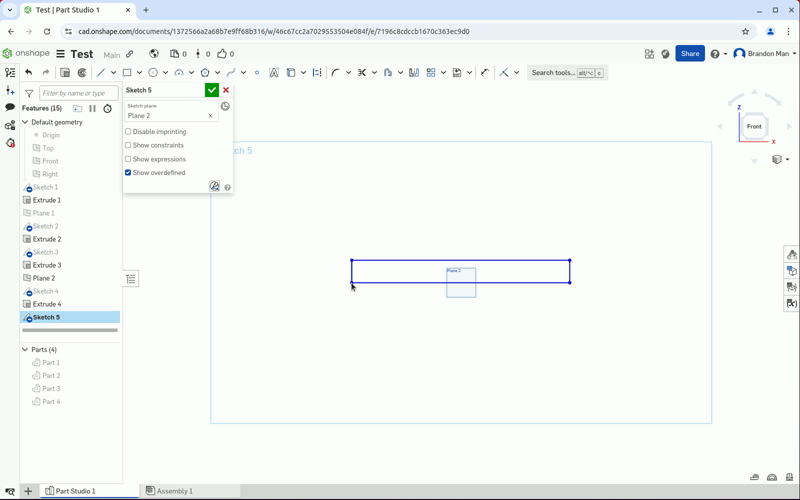
mouse_move(466, 269)
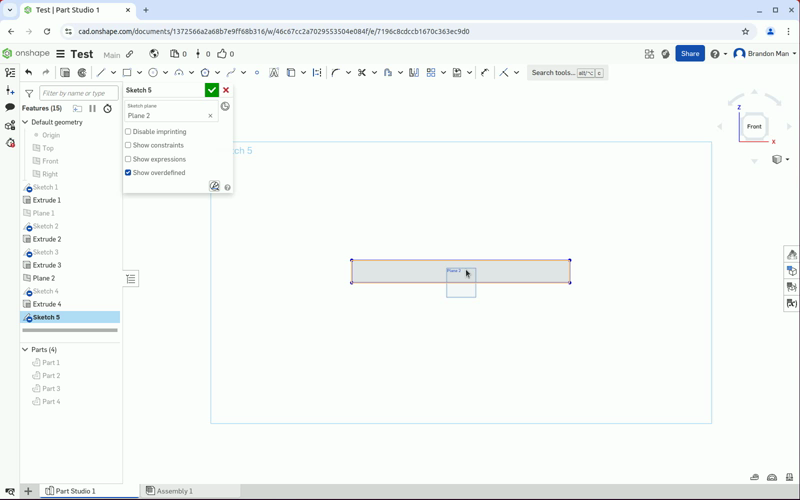
click(466, 269)
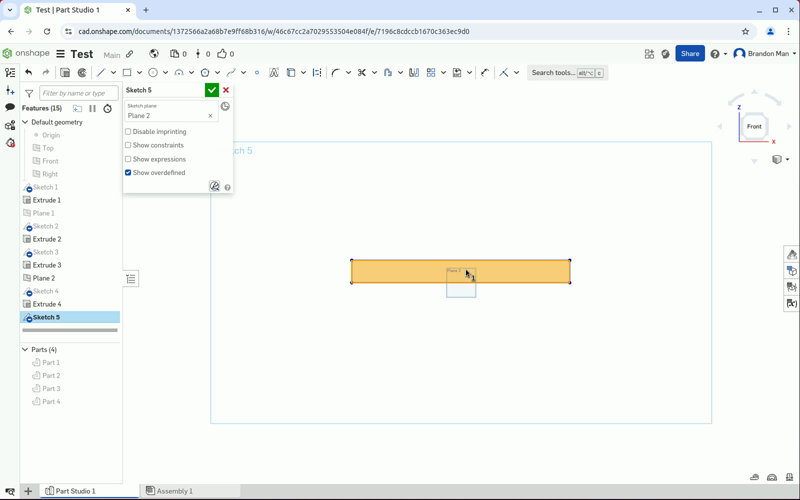
mouse_move(73, 352)
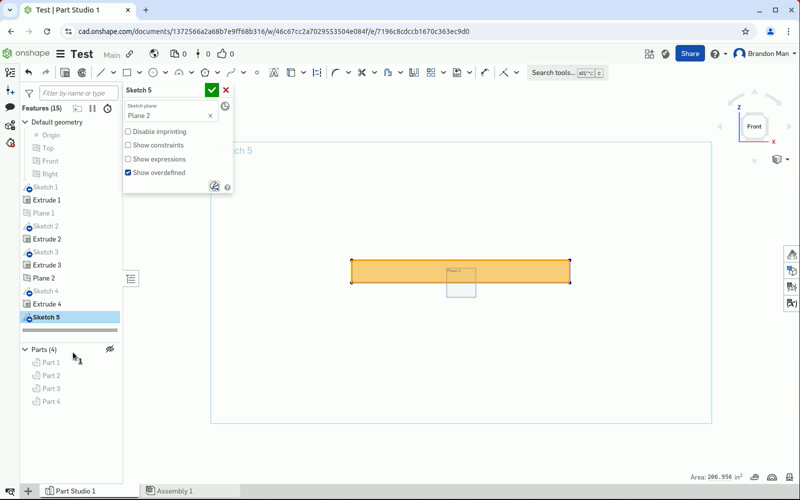
key(shift+y)
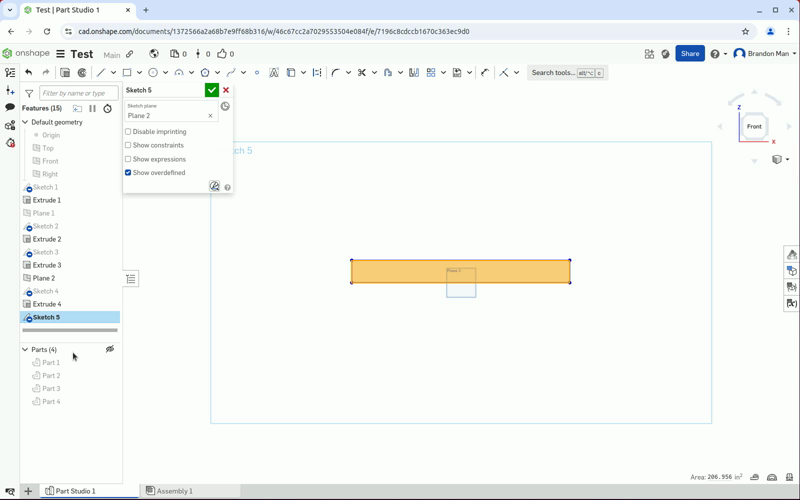
key(shift+e)
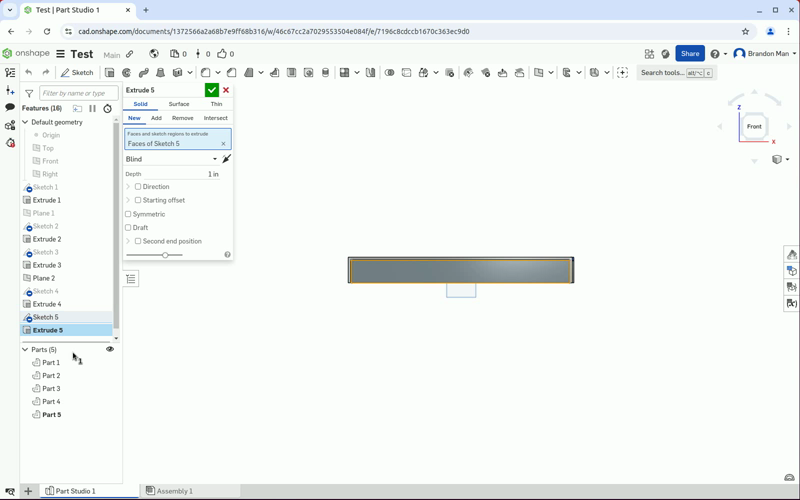
mouse_move(143, 106)
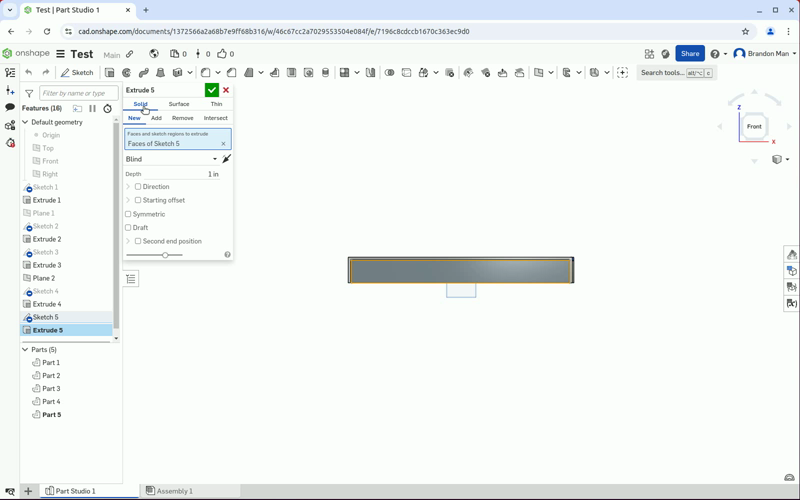
click(143, 106)
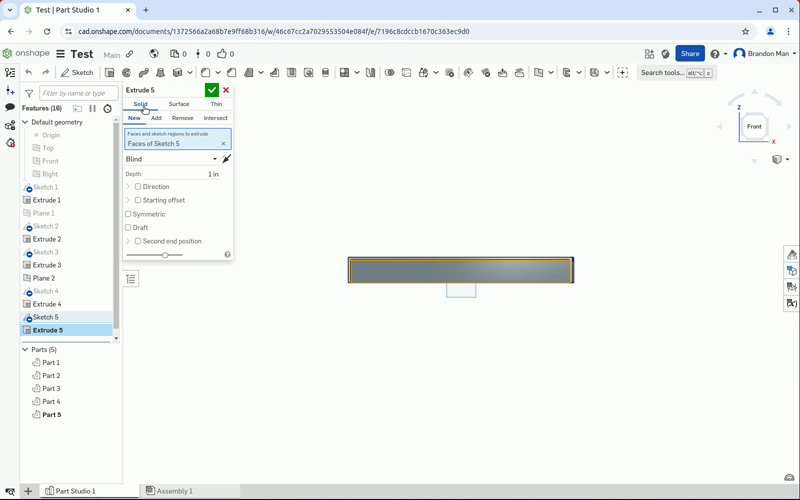
mouse_move(137, 120)
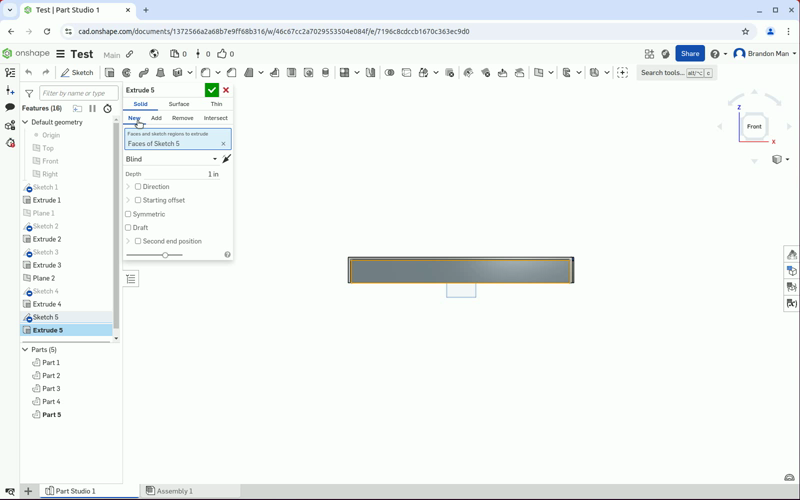
click(137, 120)
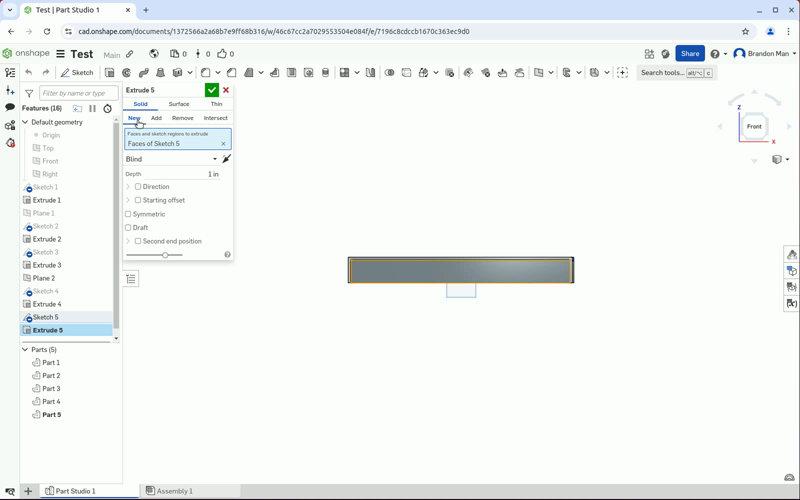
key(tab, 4)
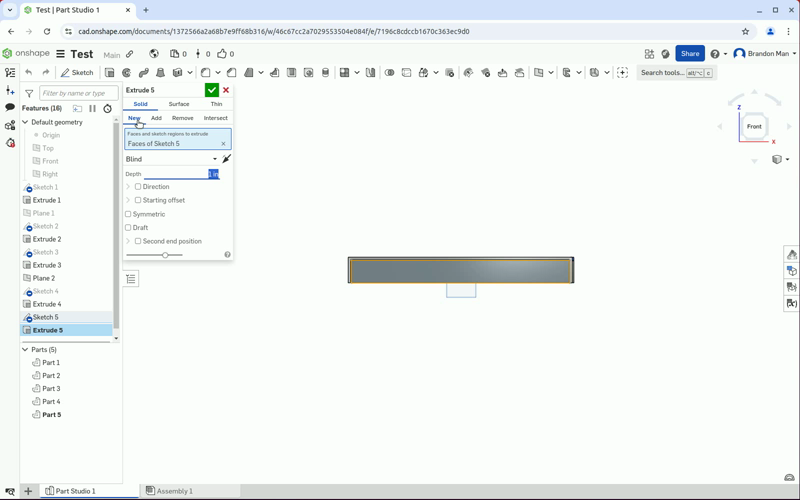
text(0.722)
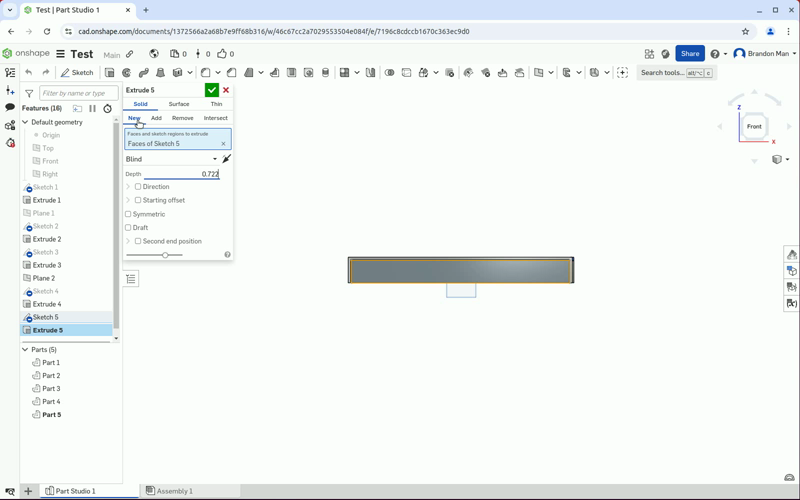
key(enter)
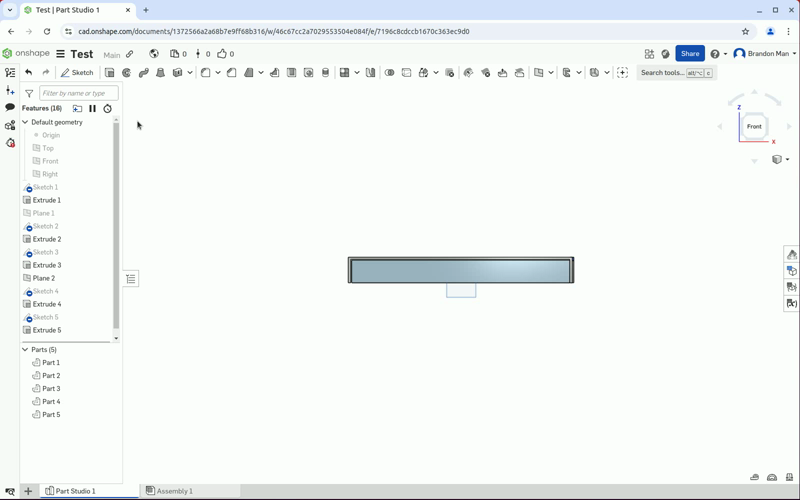
key(shift+h)
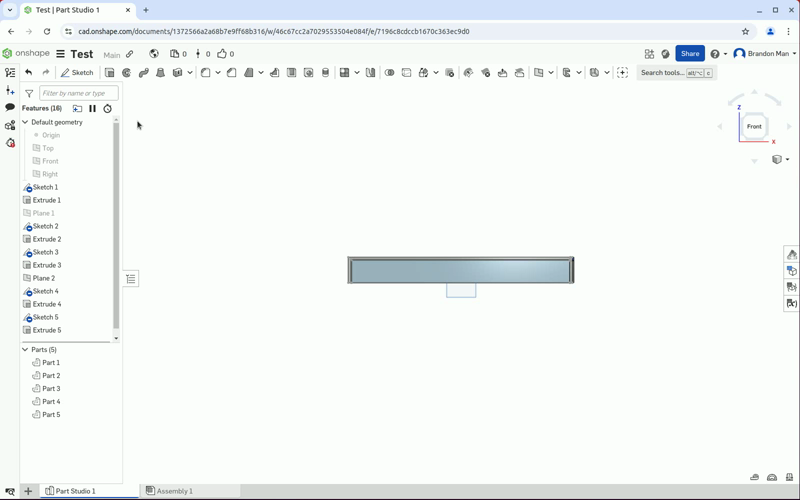
key(shift+h)
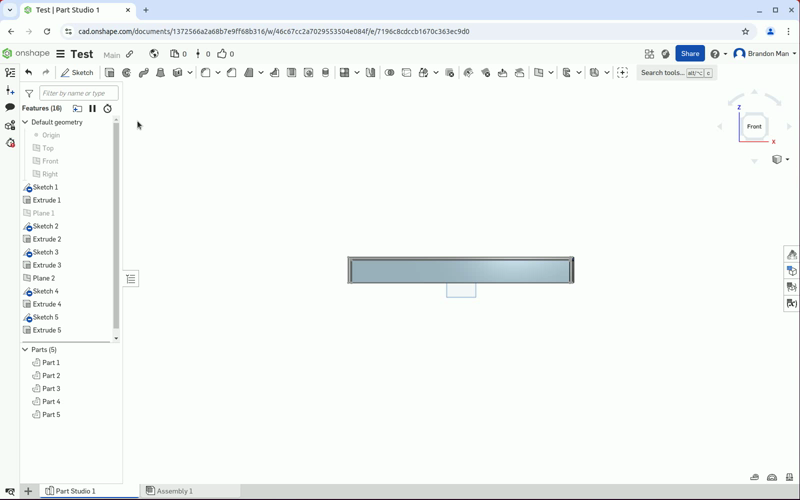
key(shift+7)
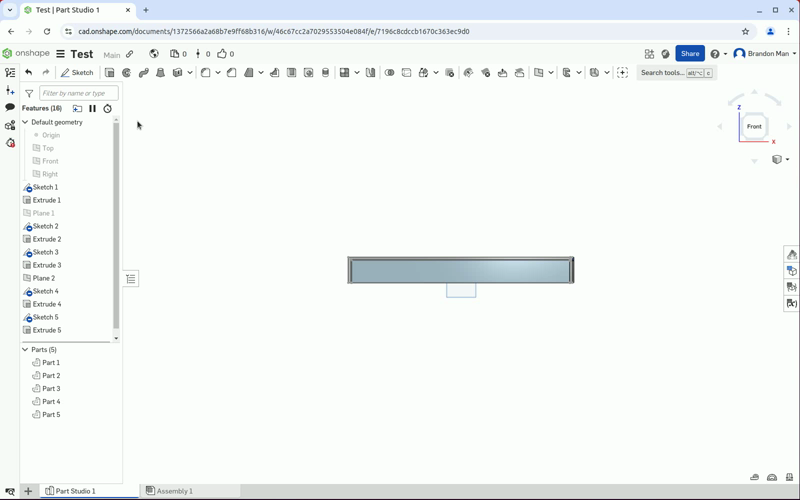
key(left, 2)
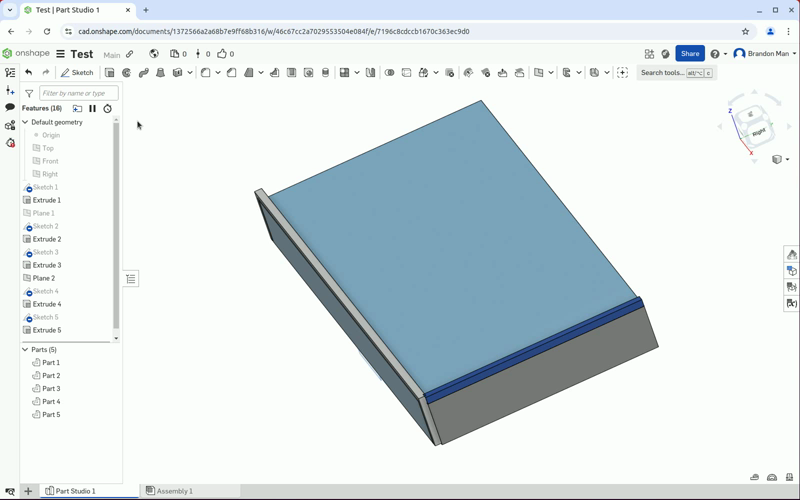
key(down, 2)
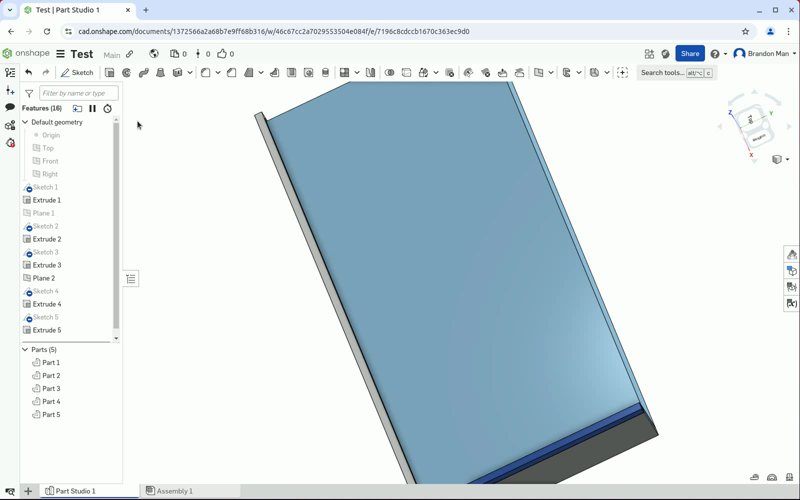
key(up, 2)
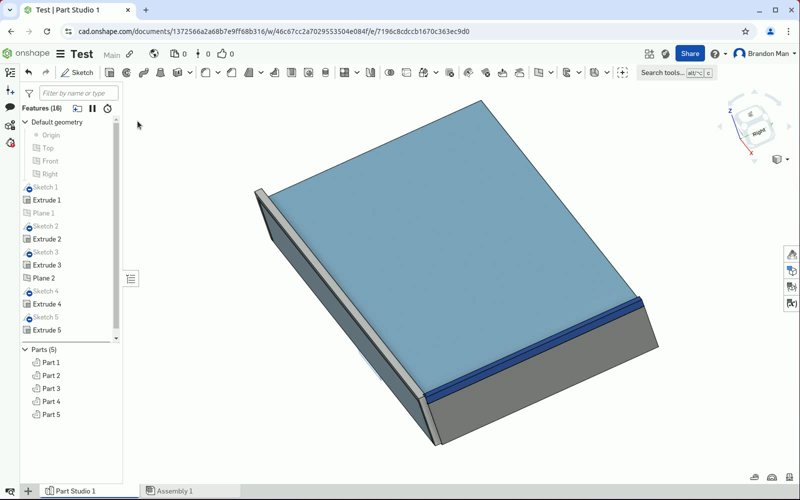
key(right, 2)
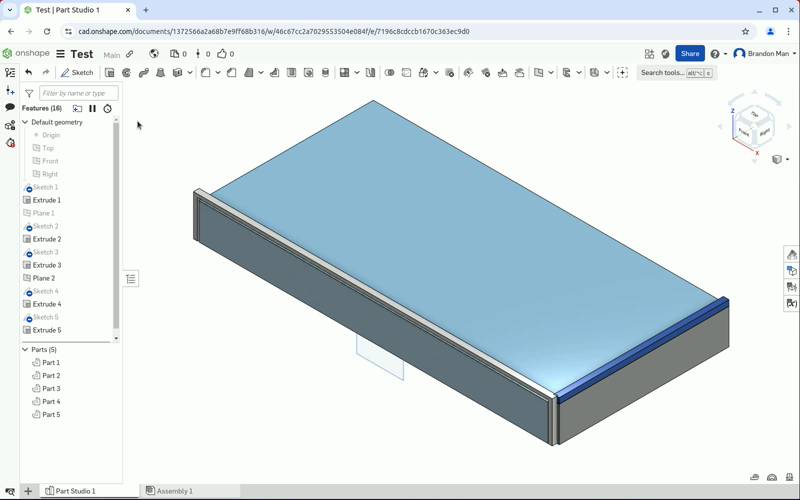
mouse_move(69, 189)
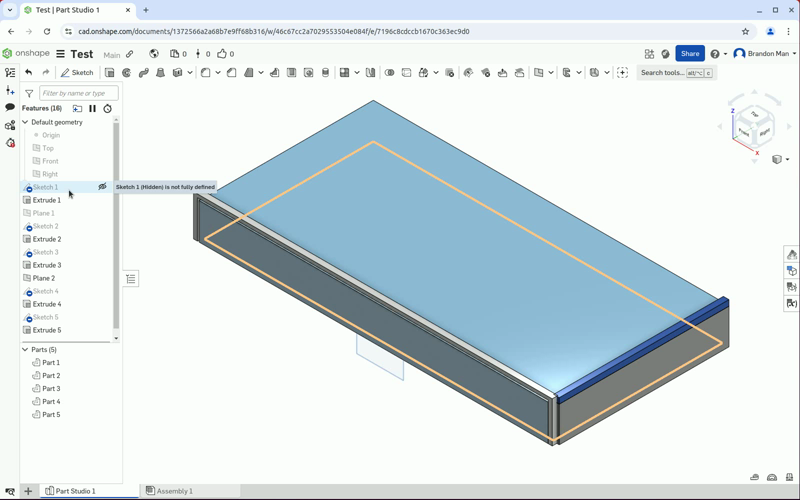
click(69, 189)